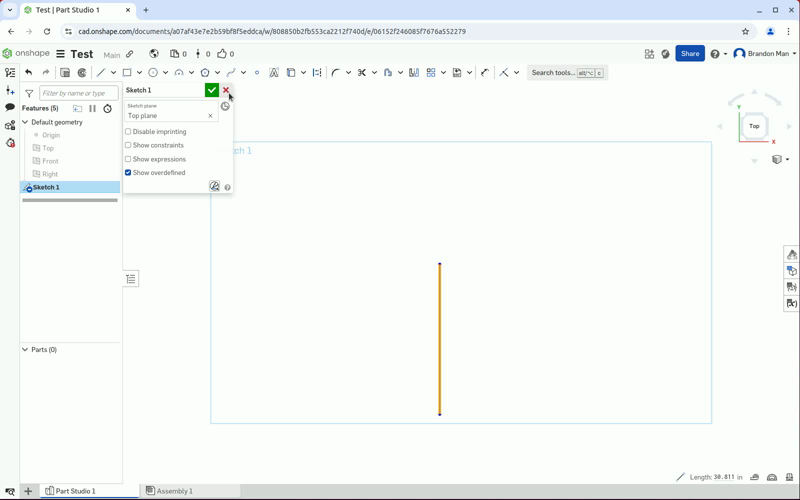
key(shift+h)
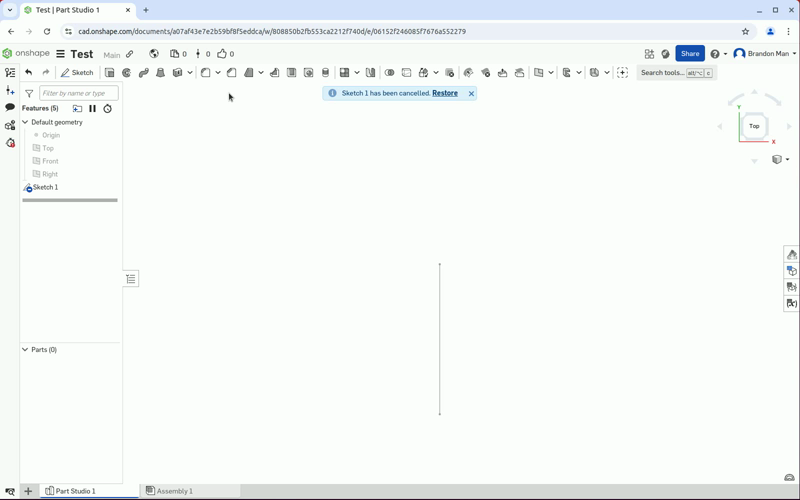
mouse_move(73, 352)
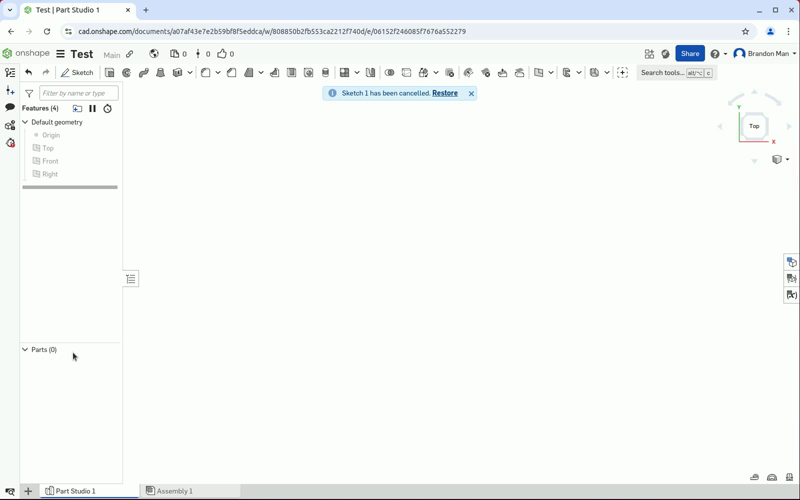
key(y)
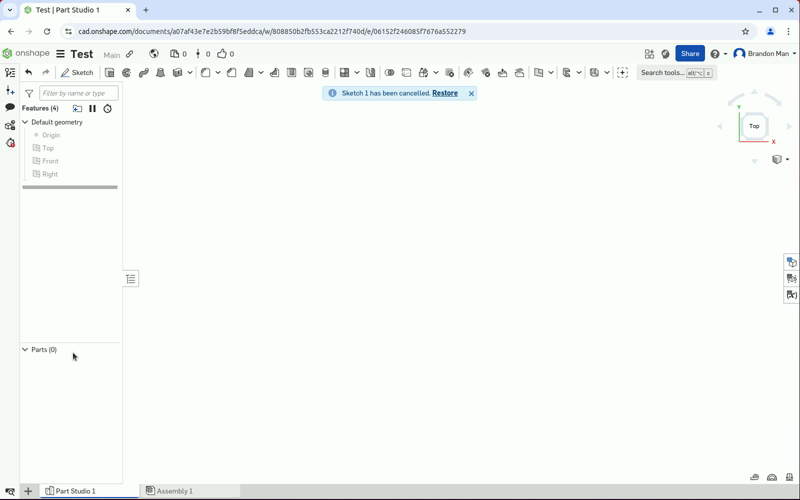
key(shift+p)
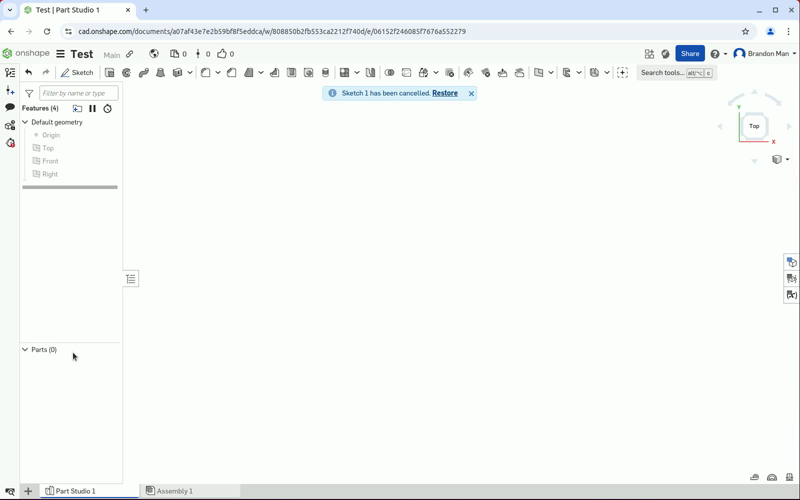
key(space)
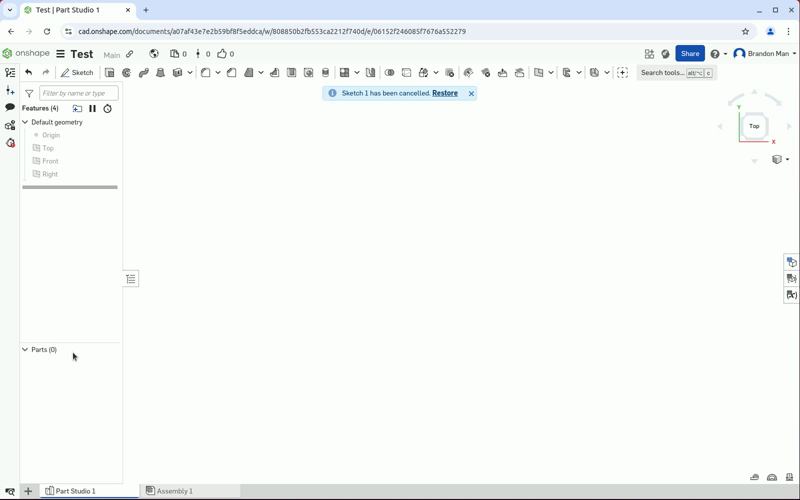
key_down(shift)
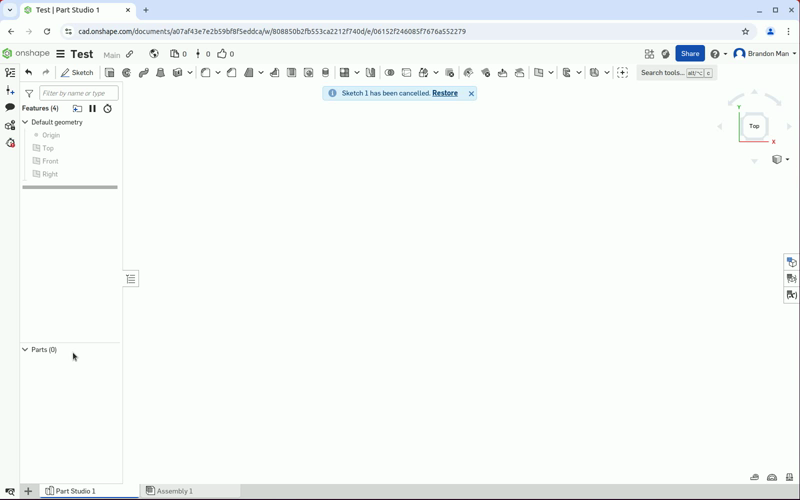
key(up)
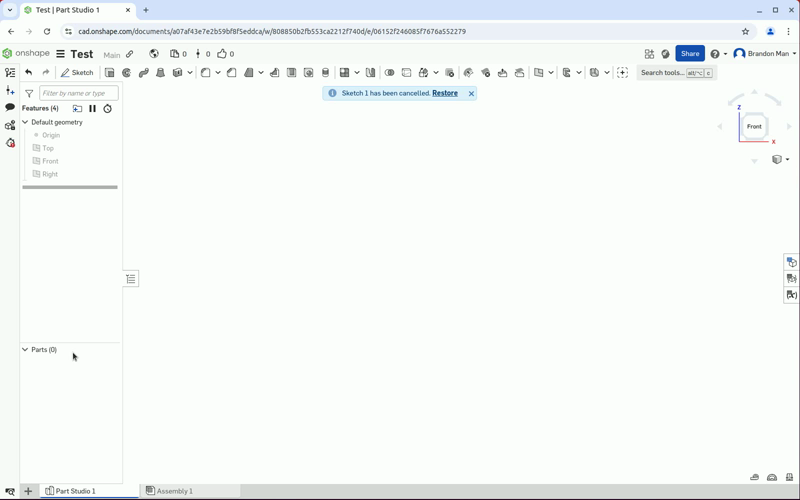
key_up(shift)
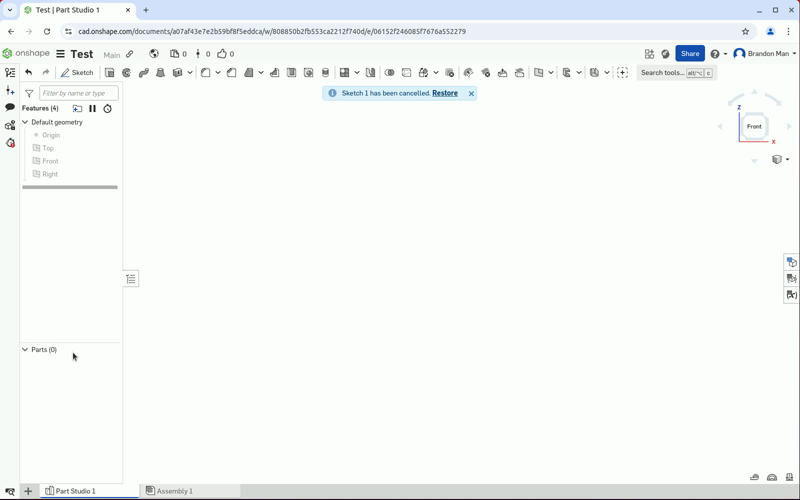
mouse_move(73, 352)
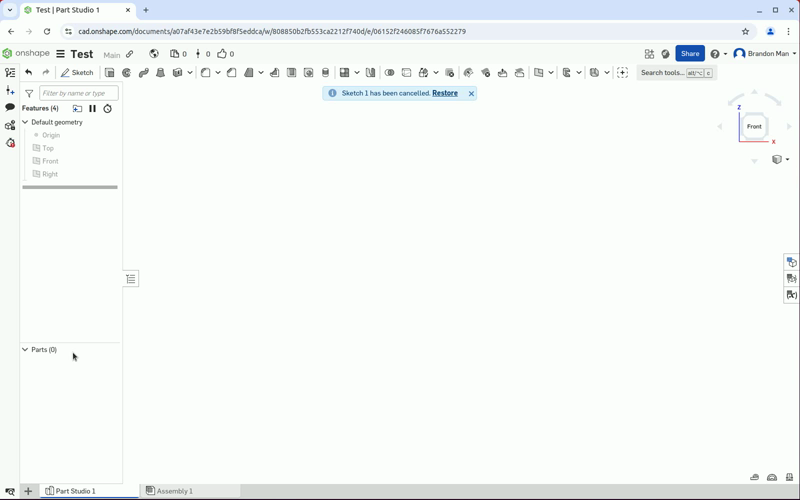
key(shift+y)
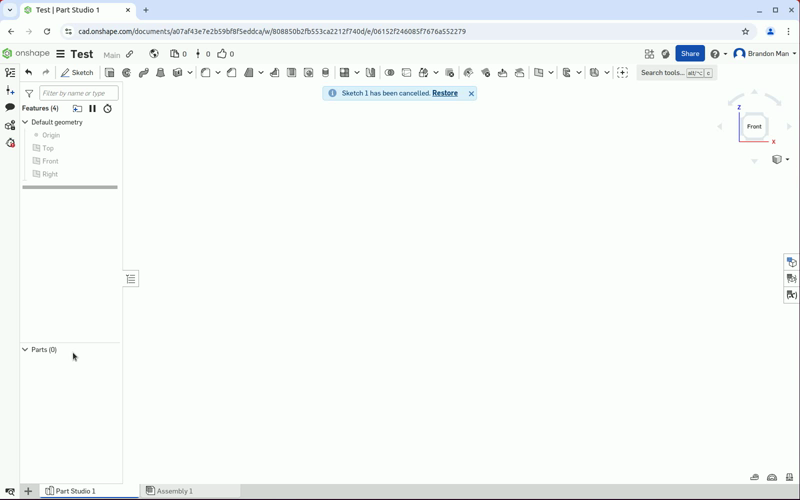
key(shift+s)
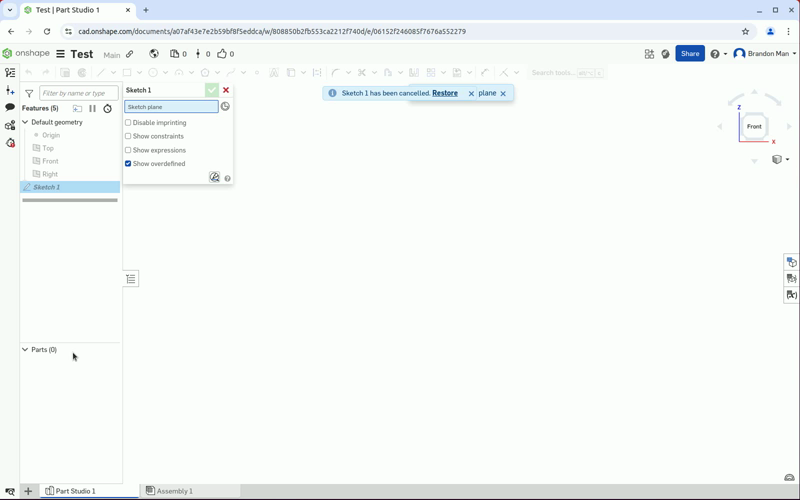
mouse_move(73, 163)
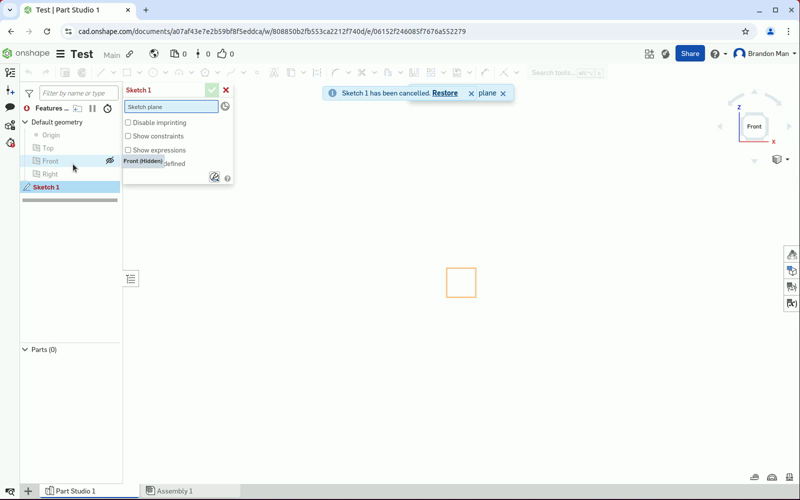
click(73, 163)
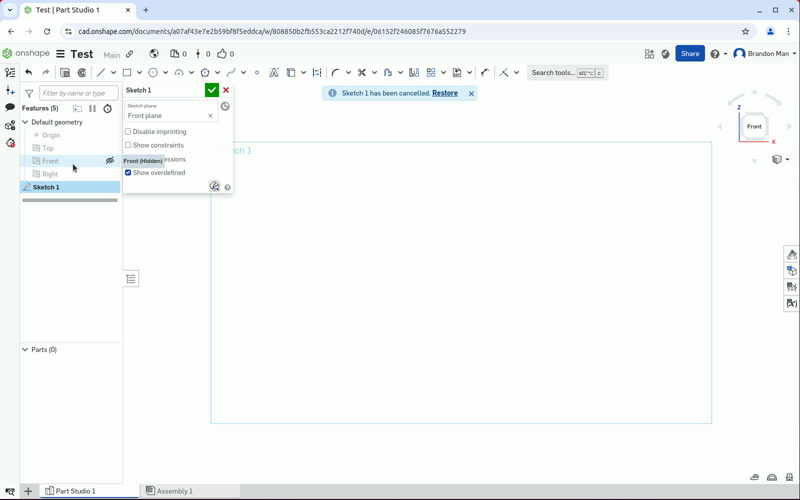
mouse_move(73, 352)
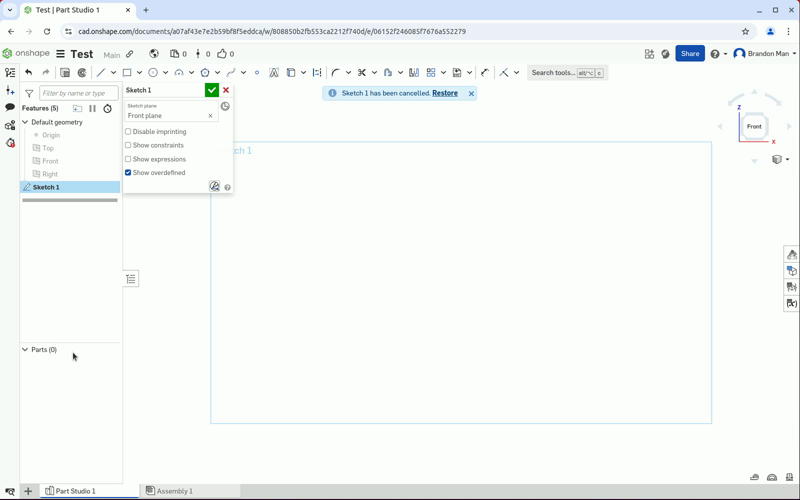
key(y)
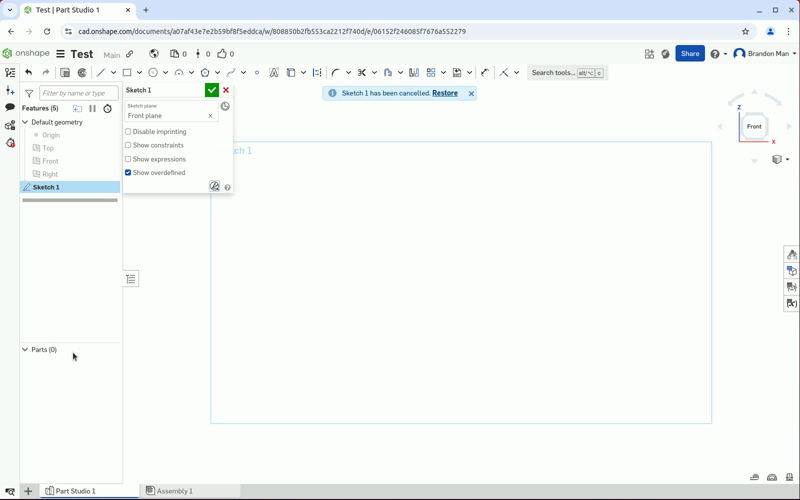
key(l)
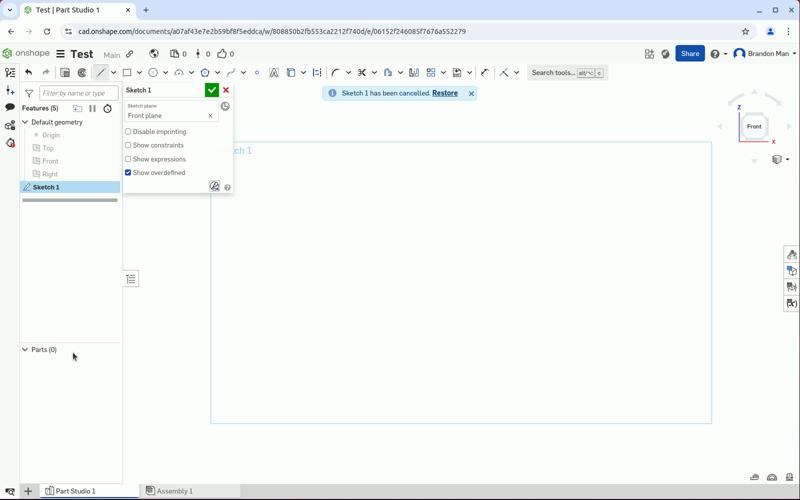
key_down(shift)
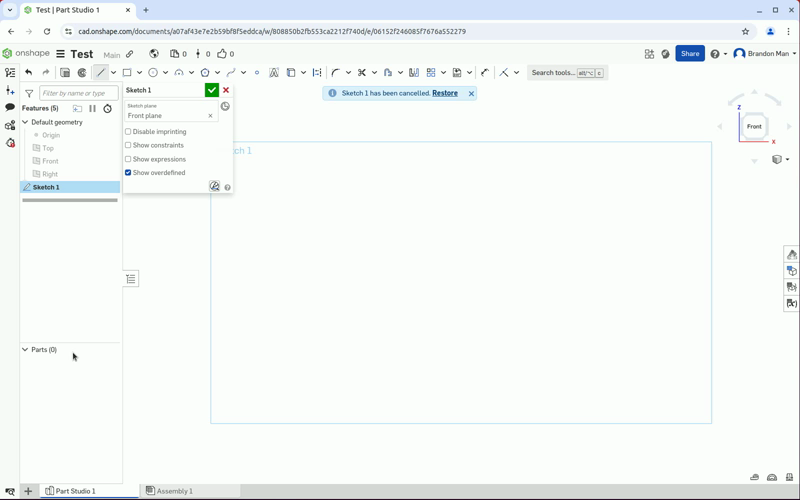
mouse_move(348, 268)
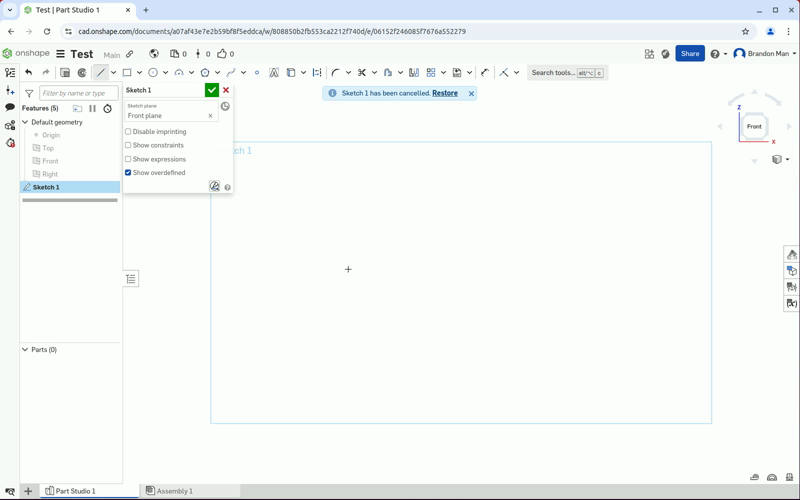
click(348, 268)
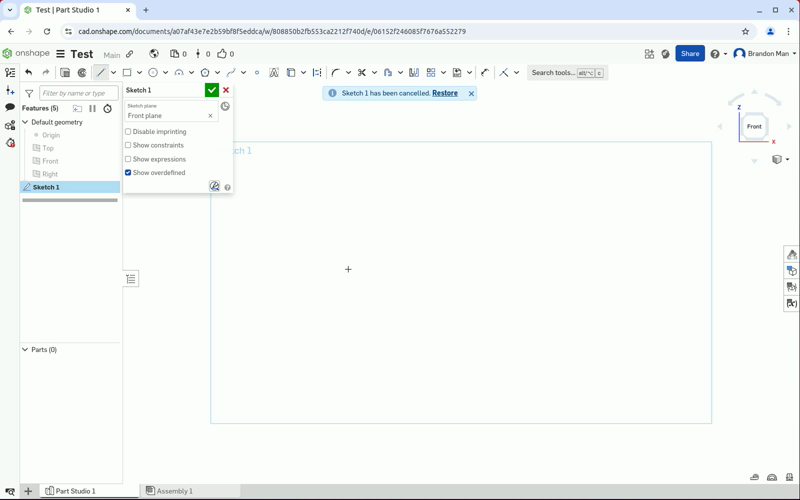
key_up(shift)
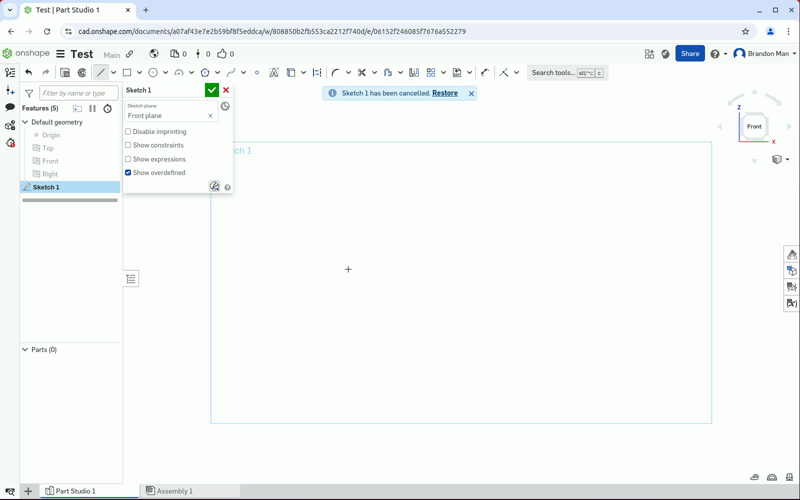
key_down(shift)
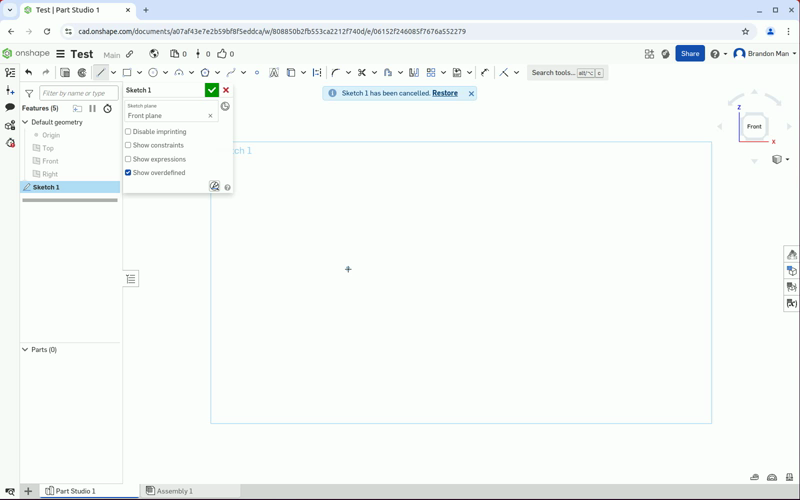
mouse_move(378, 268)
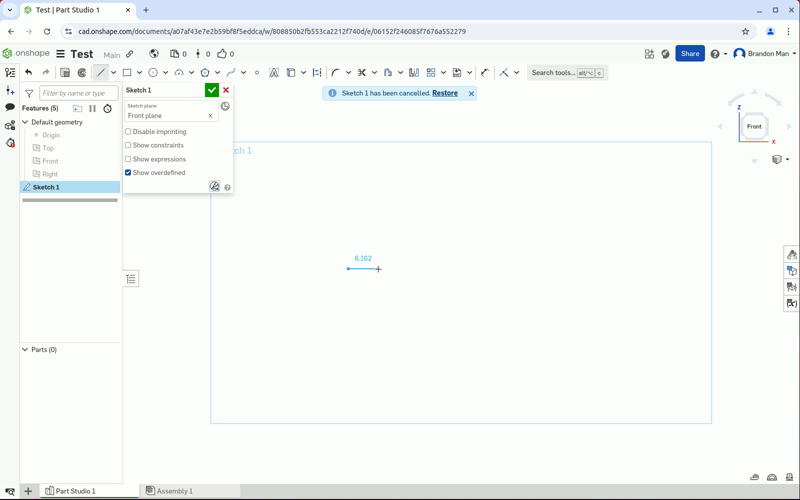
mouse_move(374, 297)
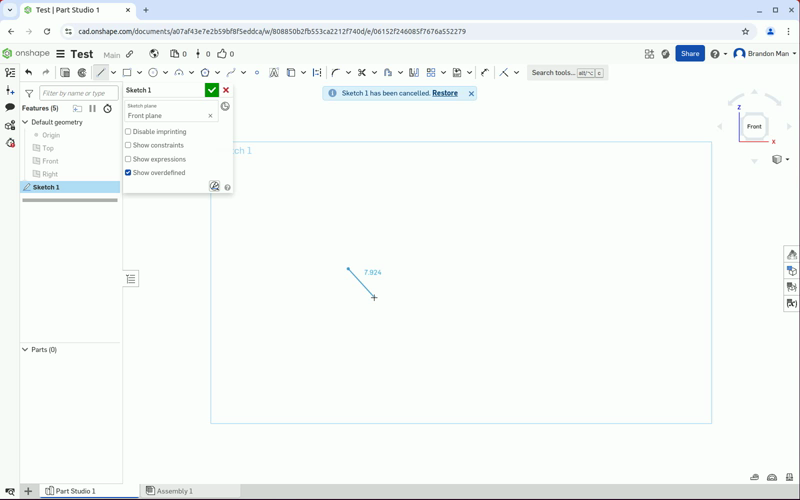
click(374, 297)
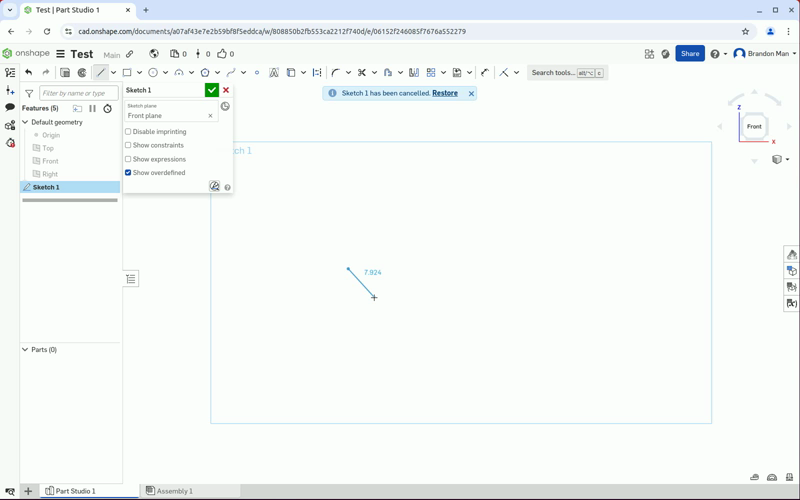
key_up(shift)
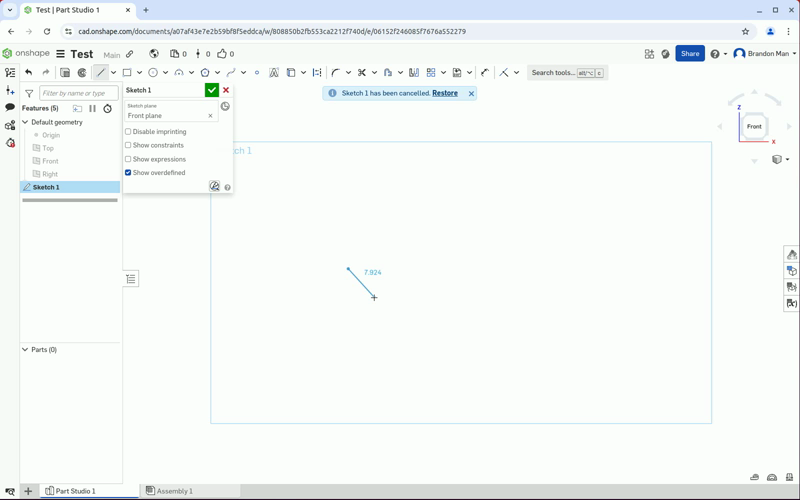
key_down(shift)
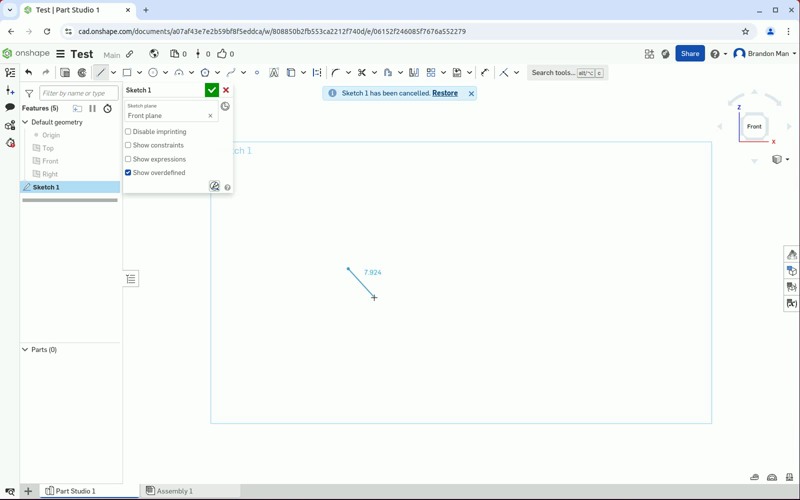
mouse_move(404, 297)
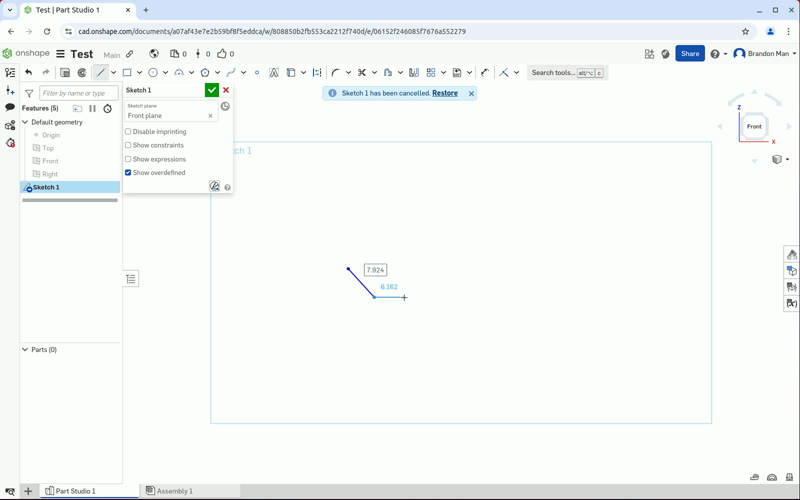
mouse_move(397, 297)
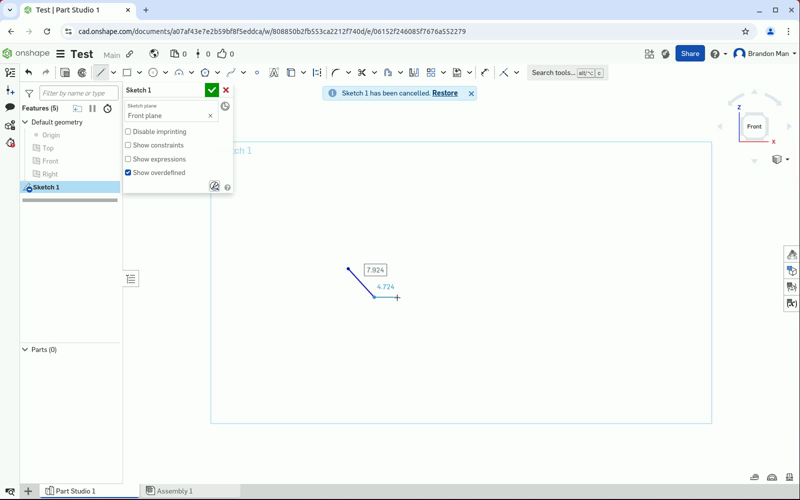
click(397, 297)
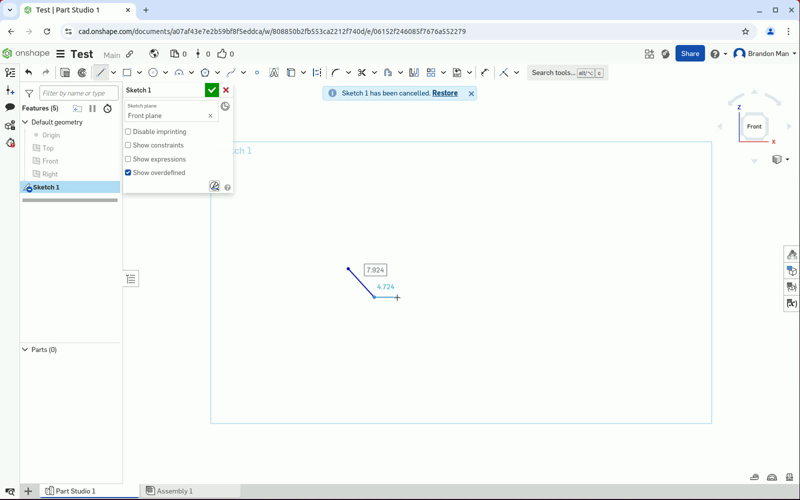
key_up(shift)
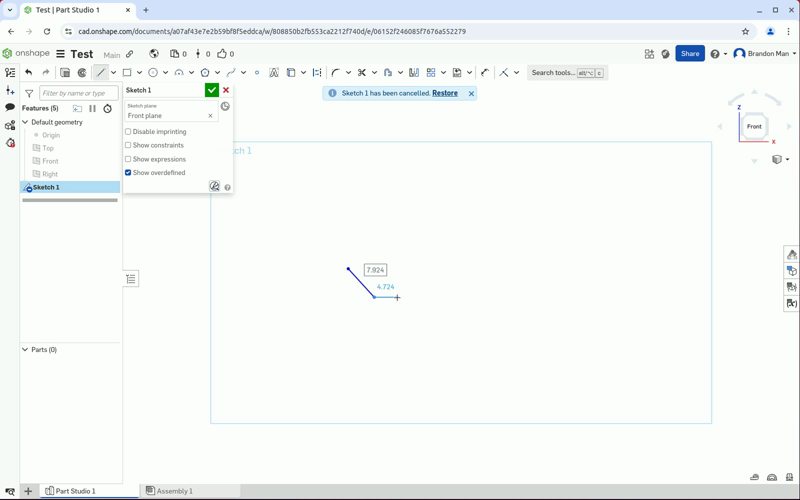
key_down(shift)
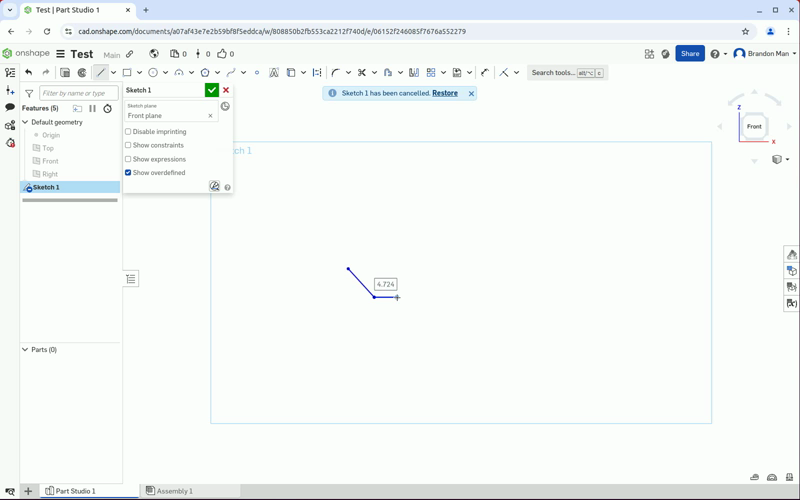
mouse_move(521, 297)
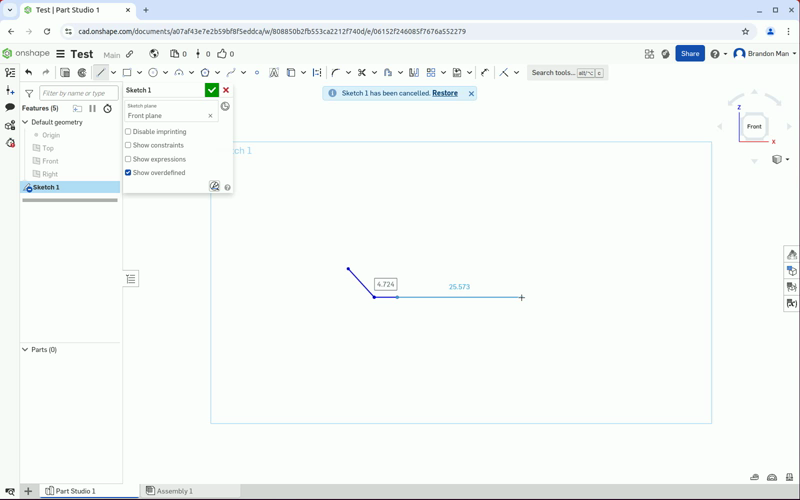
click(521, 297)
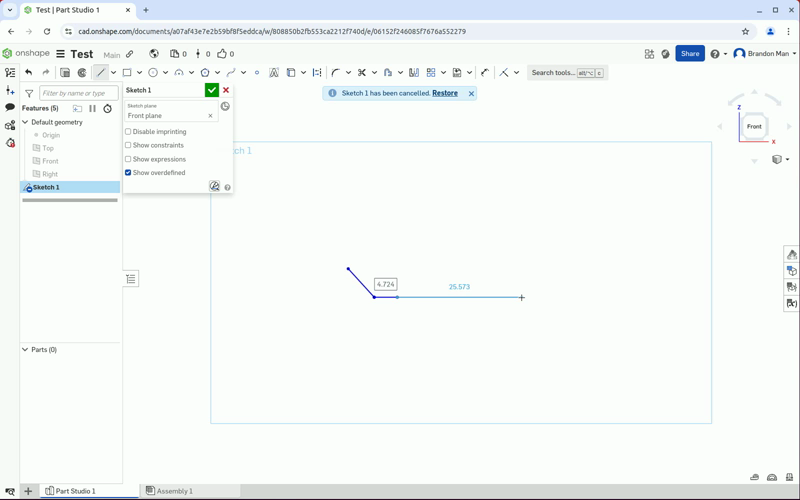
key_up(shift)
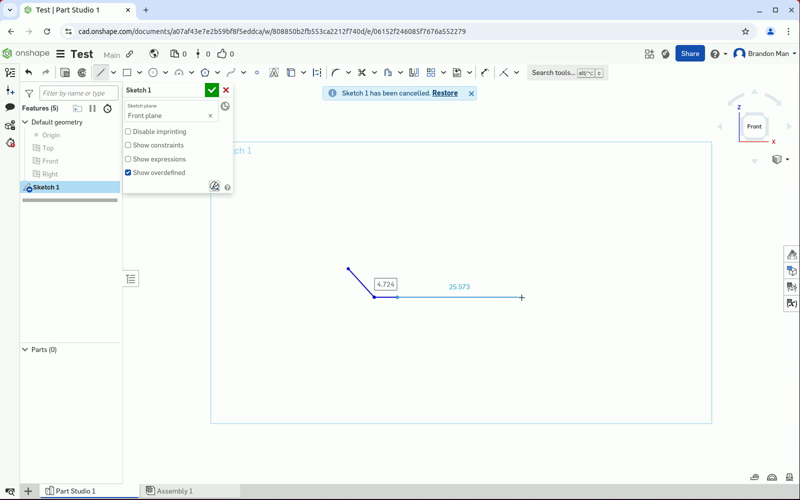
key_down(shift)
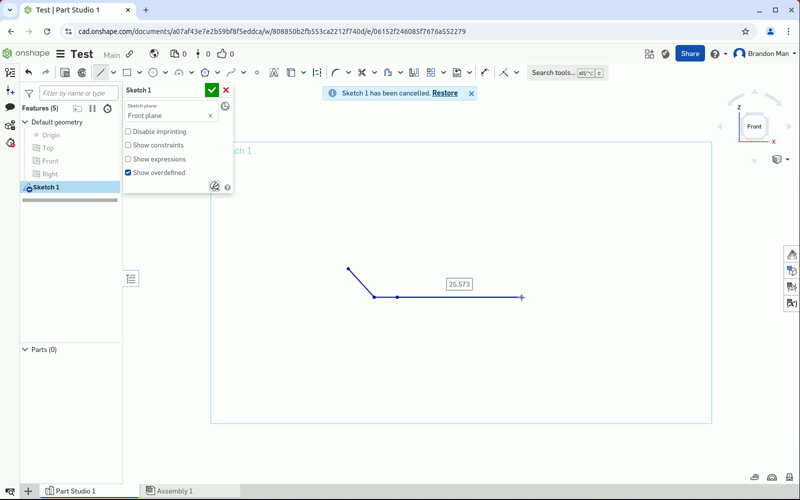
mouse_move(551, 297)
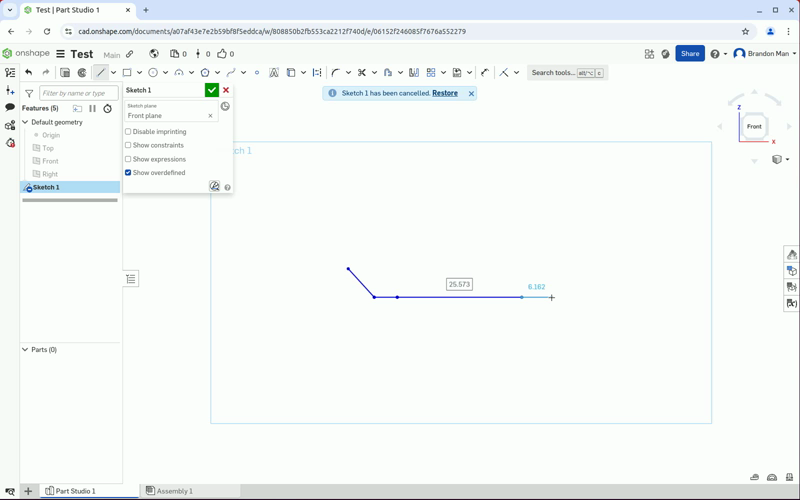
mouse_move(545, 297)
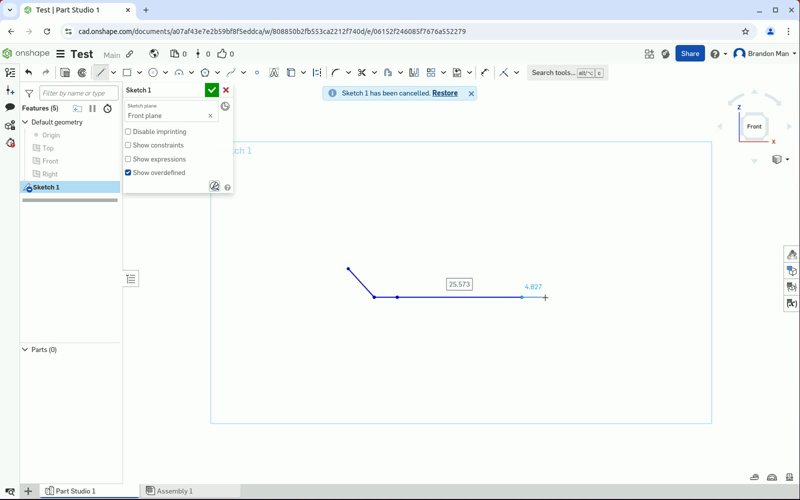
click(545, 297)
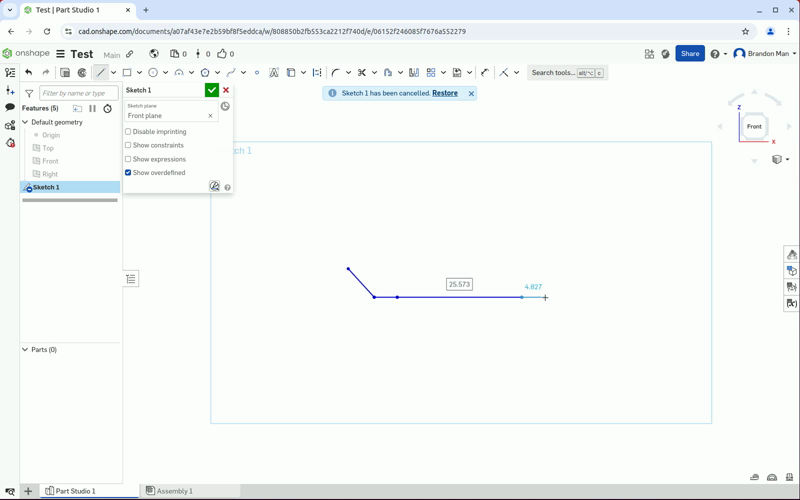
key_up(shift)
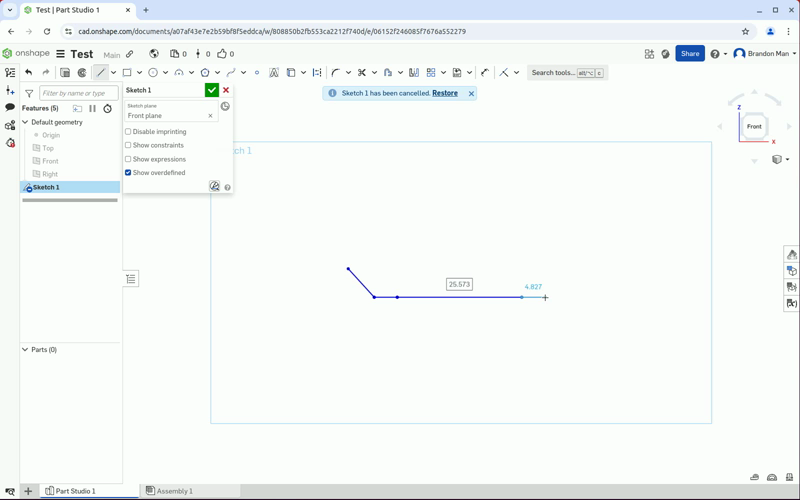
key_down(shift)
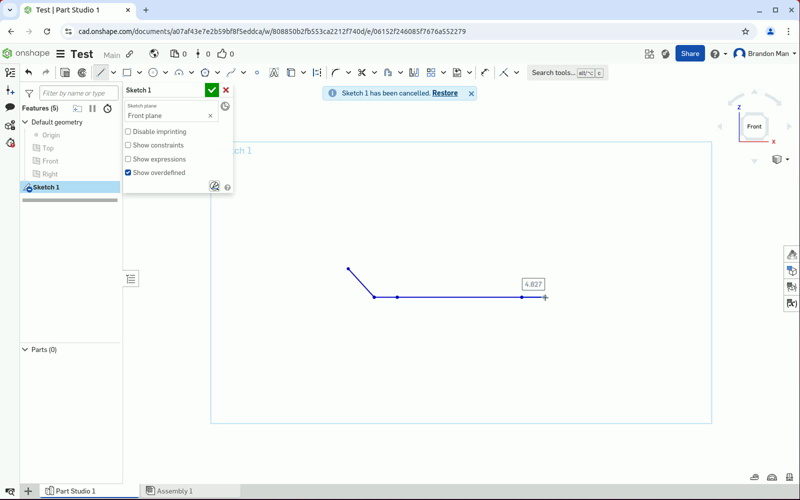
mouse_move(575, 297)
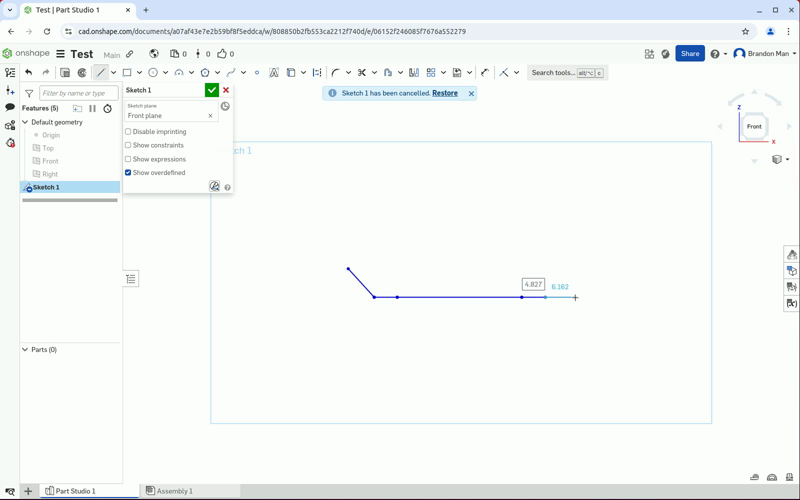
mouse_move(570, 268)
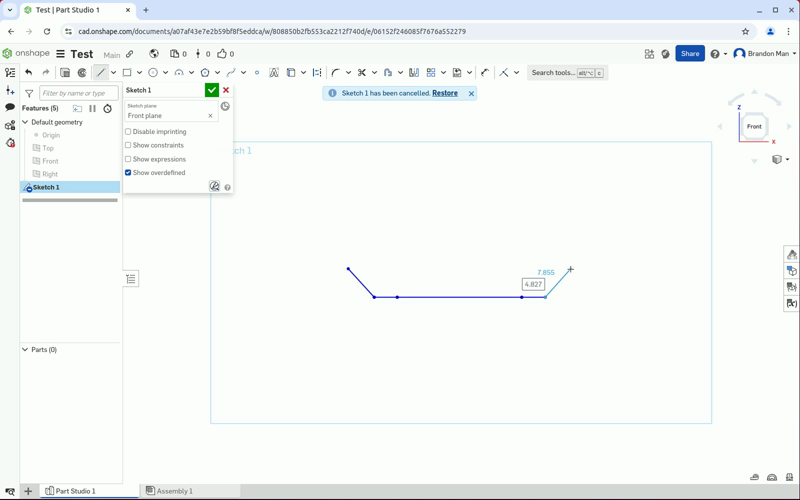
click(570, 268)
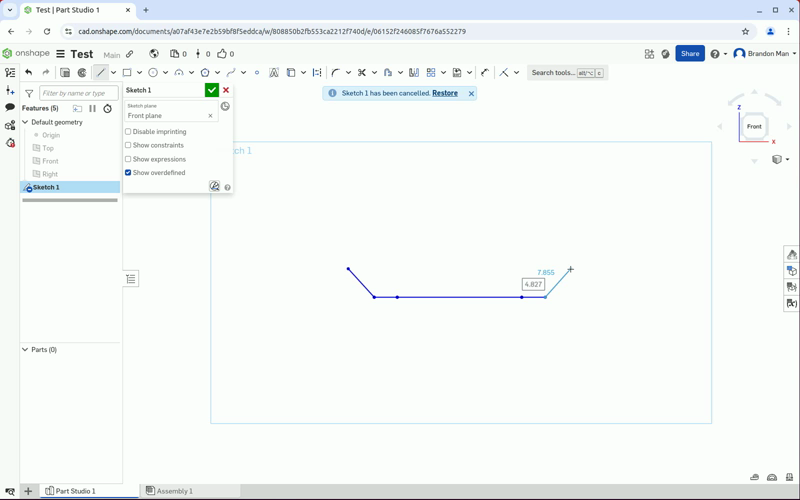
key_up(shift)
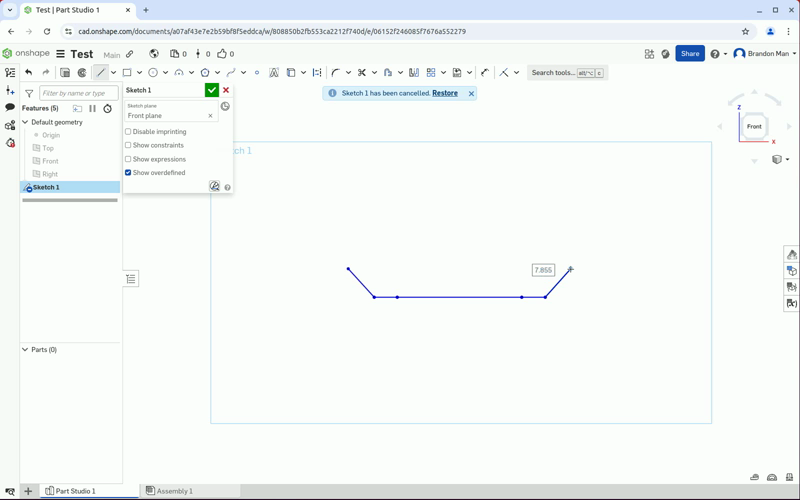
key_down(shift)
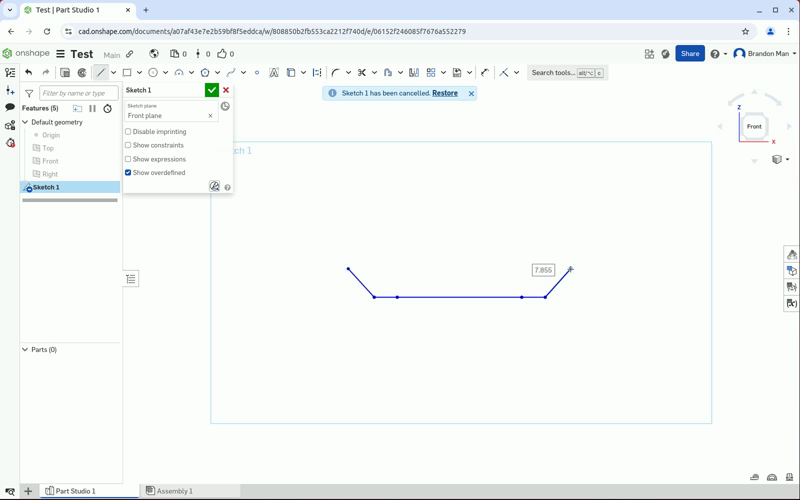
mouse_move(589, 268)
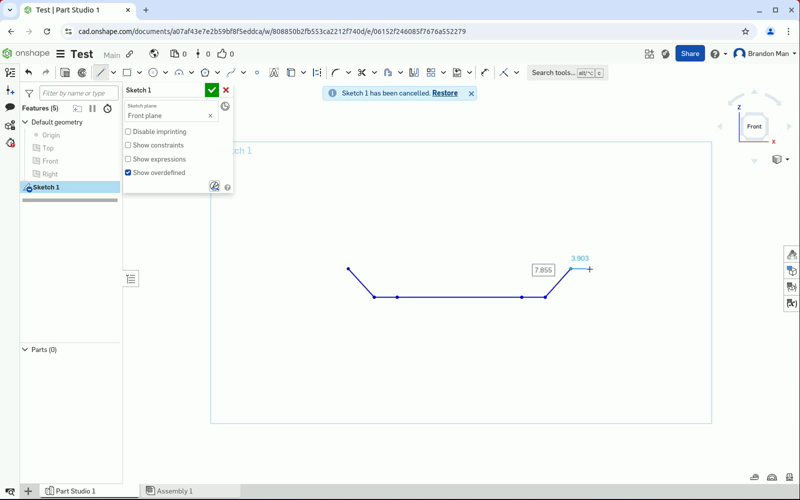
mouse_move(570, 250)
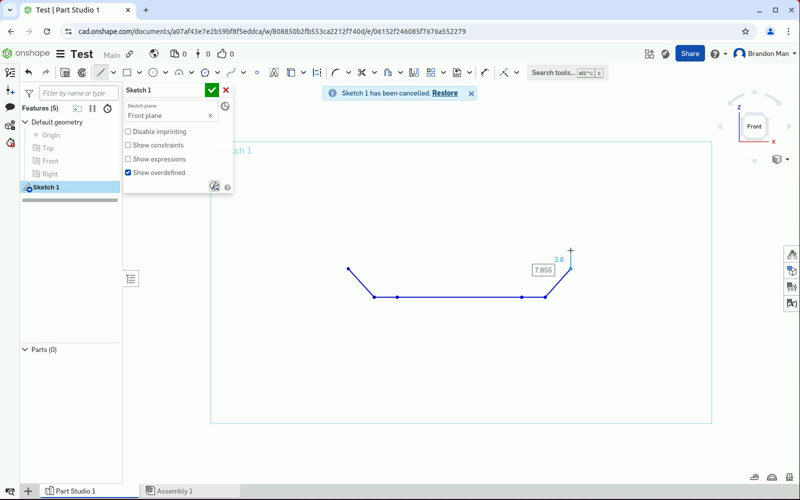
click(570, 250)
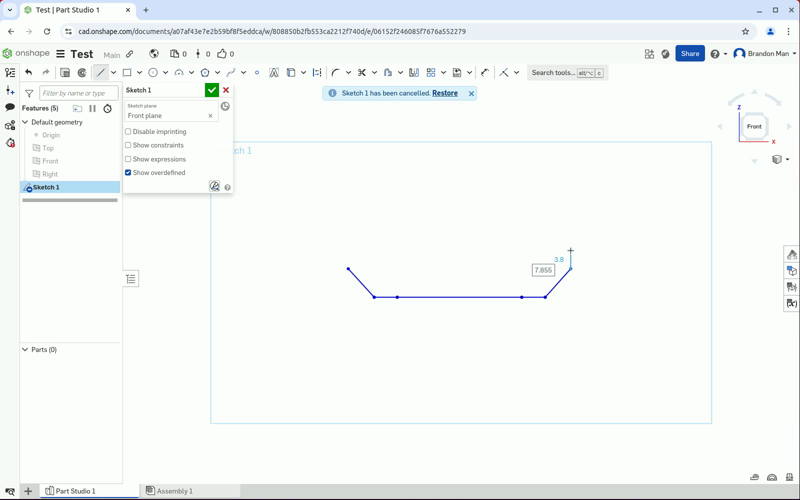
key_up(shift)
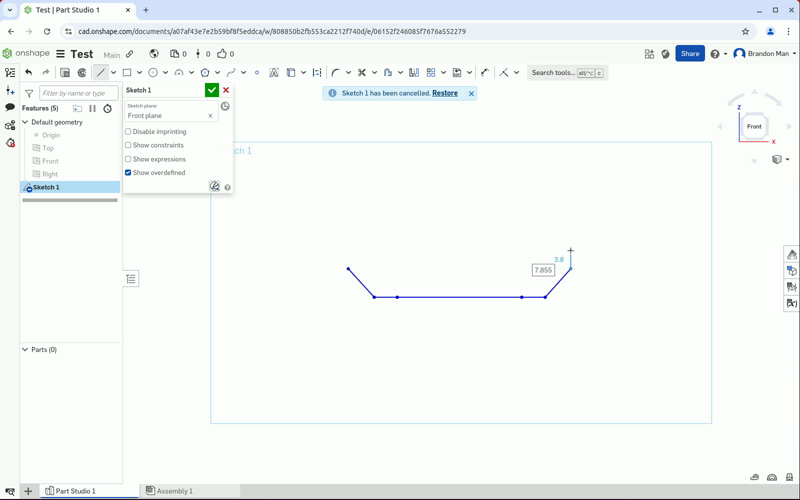
key_down(shift)
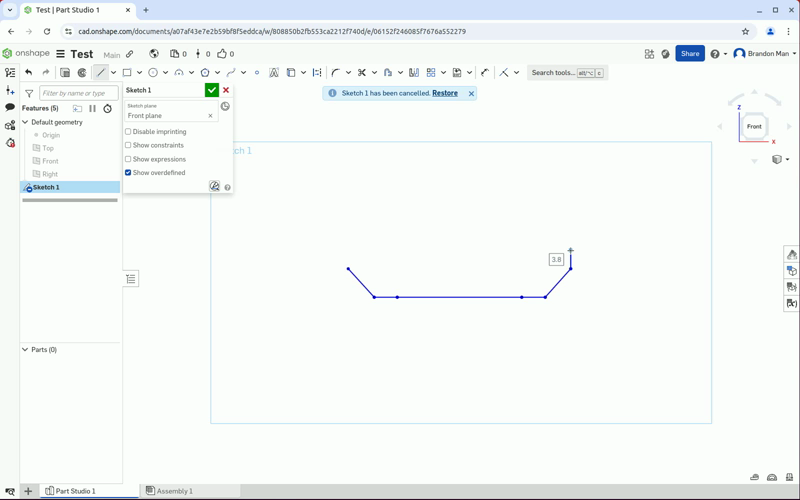
mouse_move(348, 250)
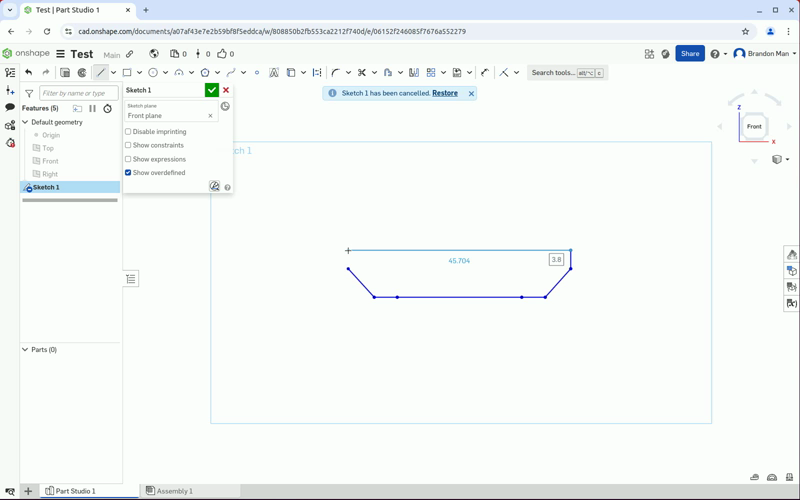
click(348, 250)
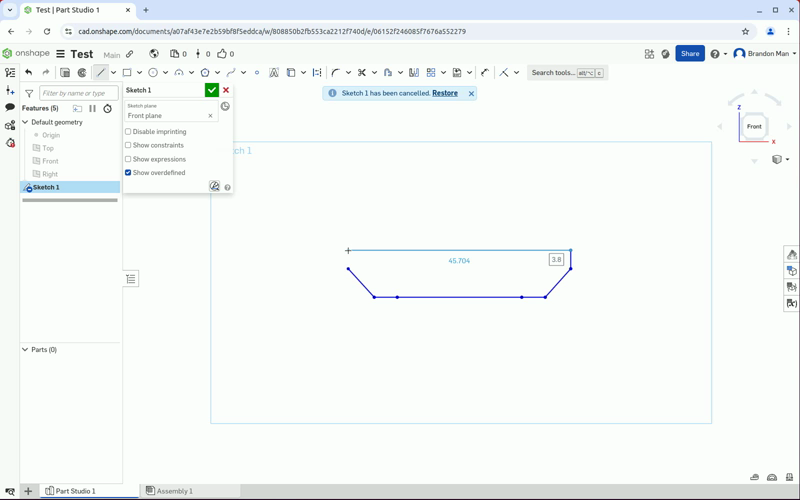
key_up(shift)
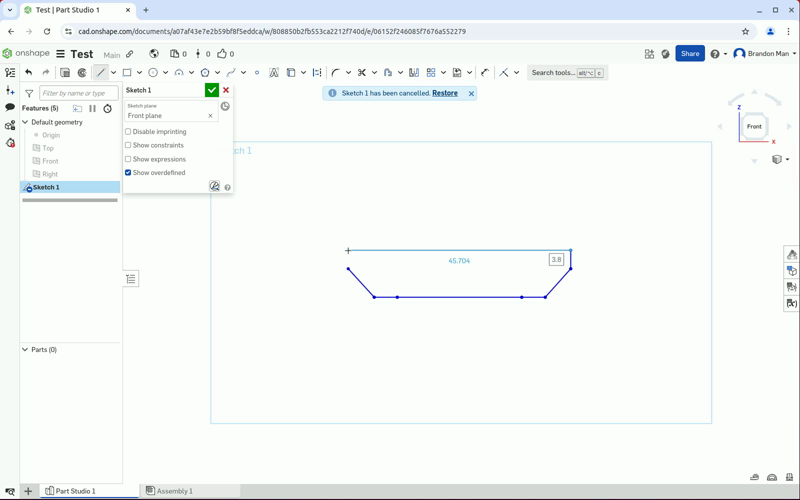
mouse_move(378, 250)
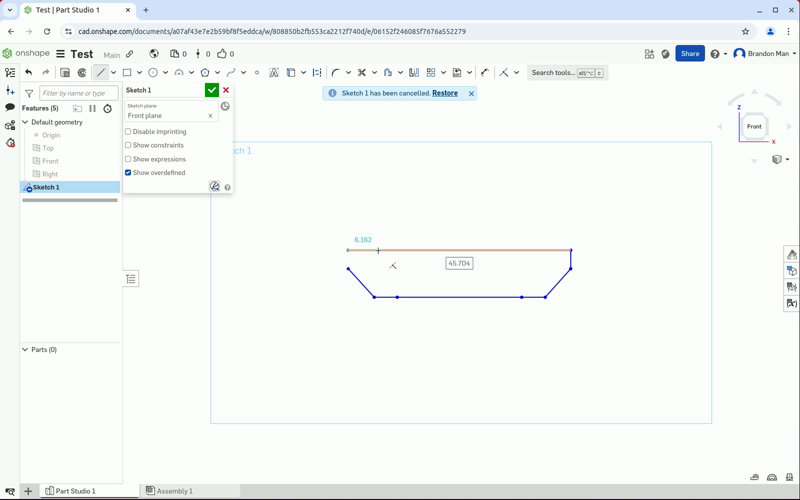
key_down(shift)
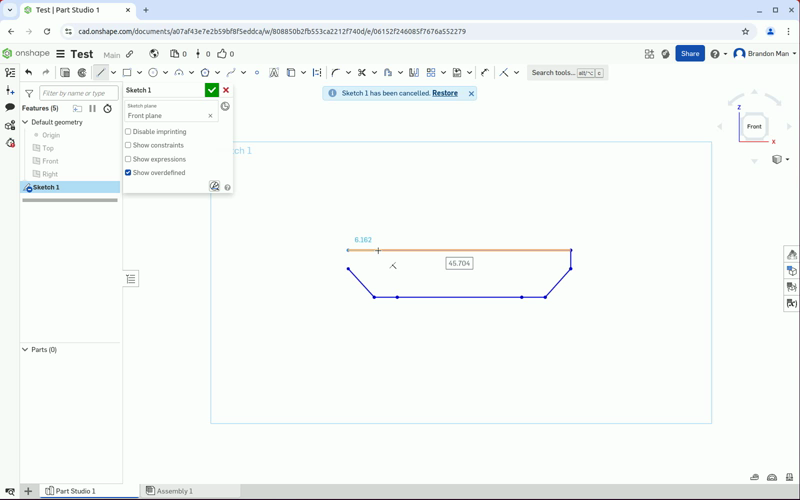
mouse_move(348, 268)
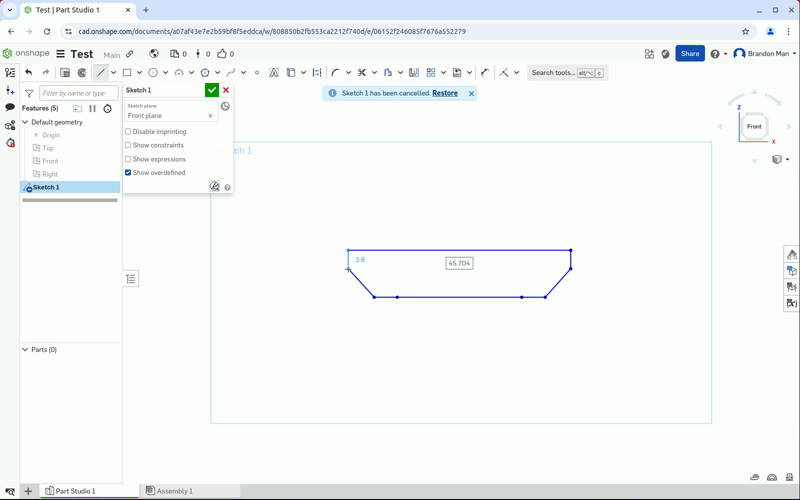
key_up(shift)
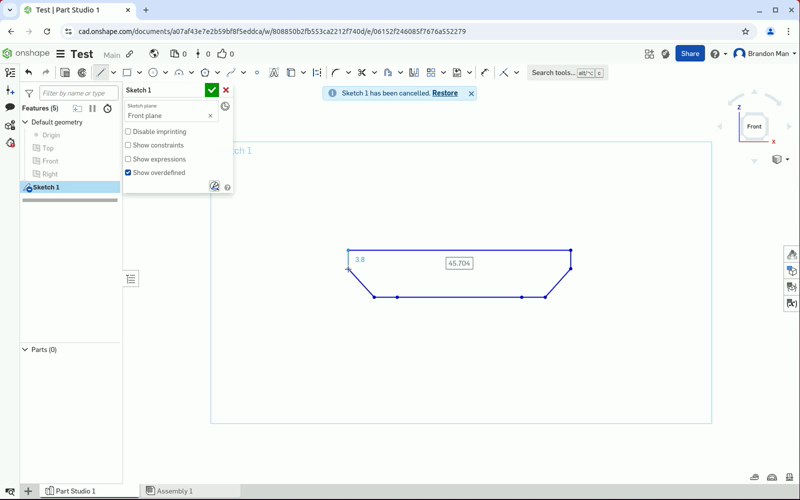
click(348, 268)
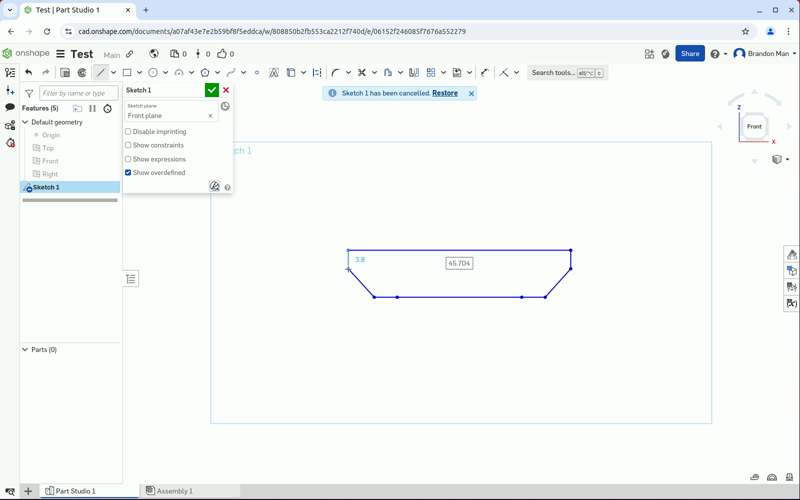
key(esc)
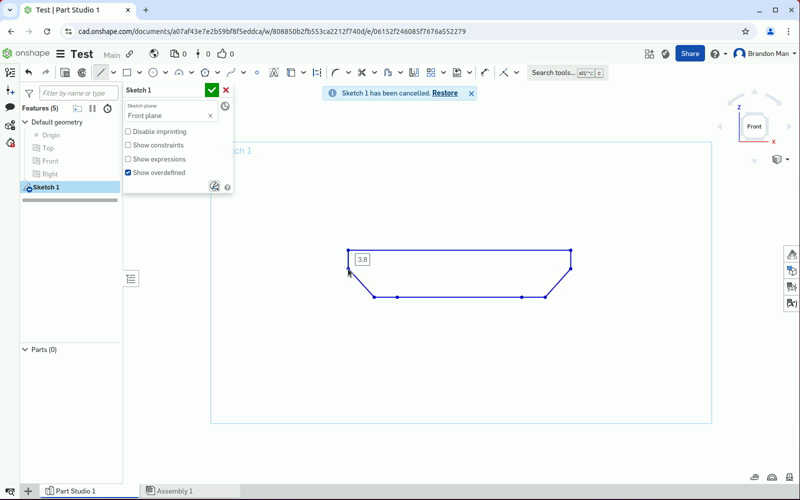
mouse_move(468, 265)
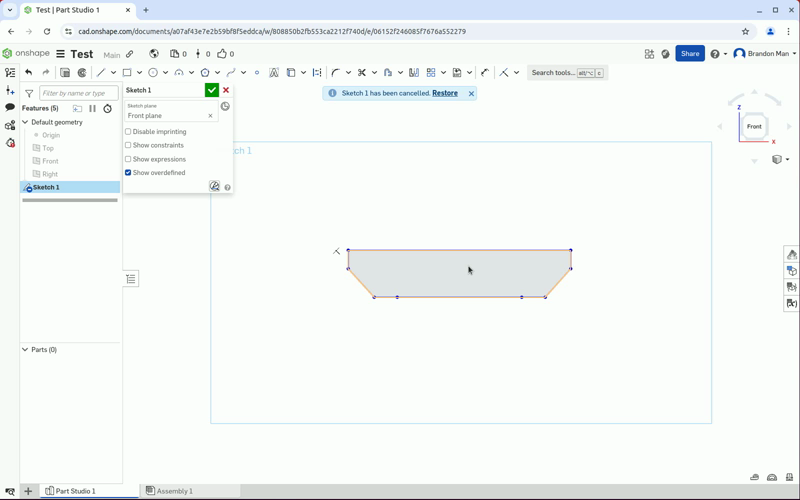
click(468, 265)
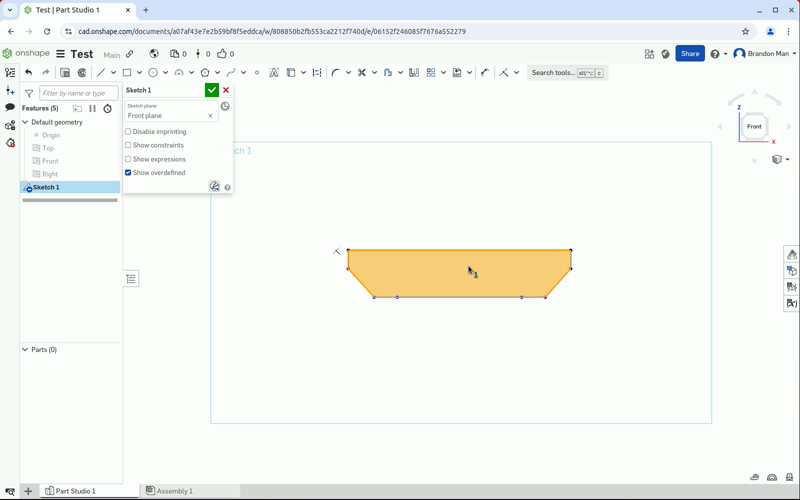
mouse_move(73, 352)
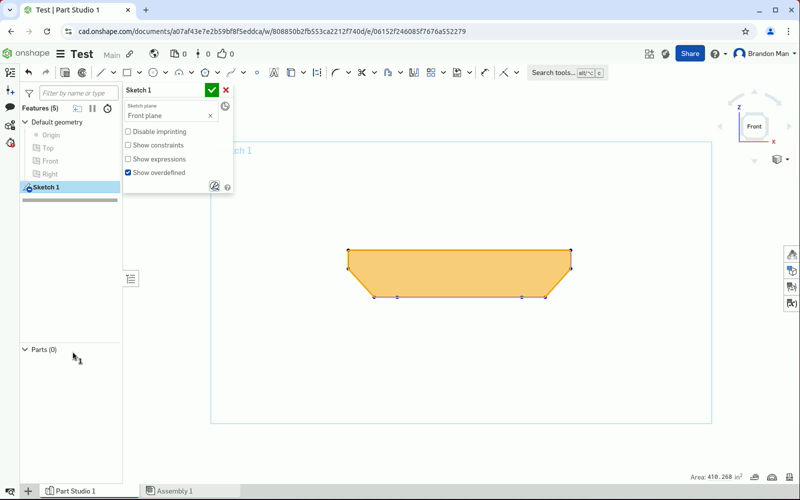
key(shift+y)
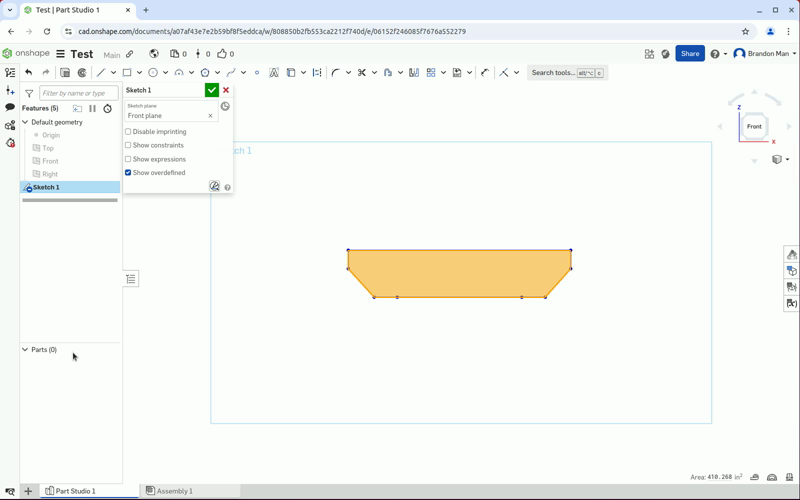
key(shift+e)
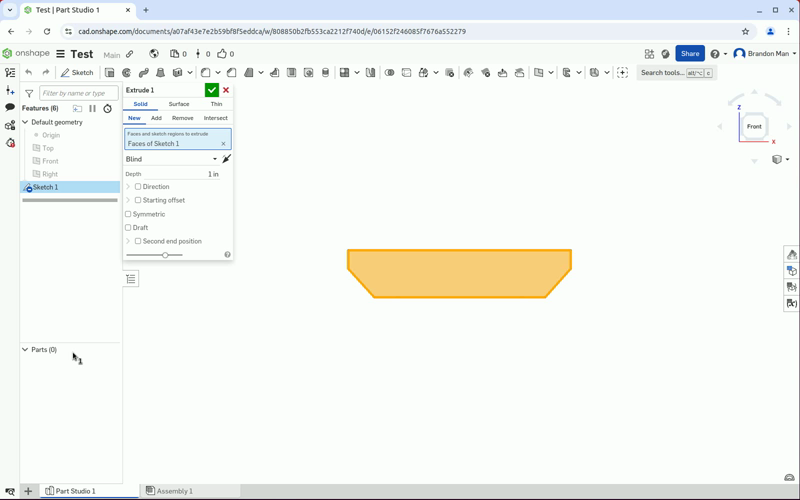
mouse_move(143, 106)
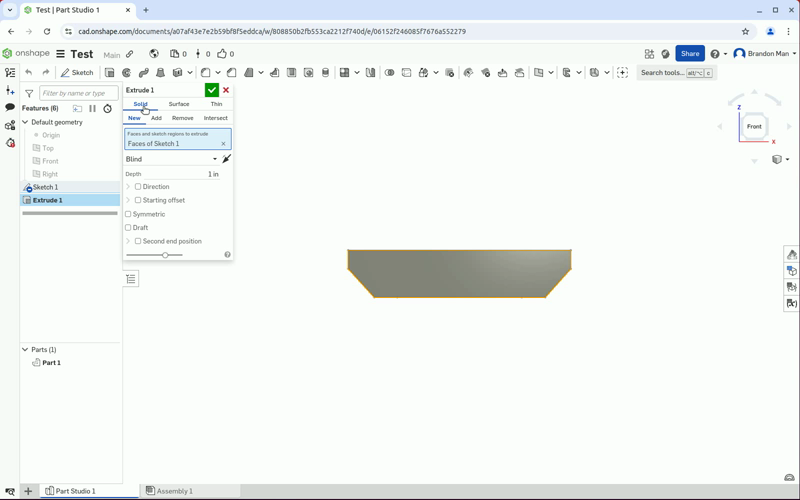
click(143, 106)
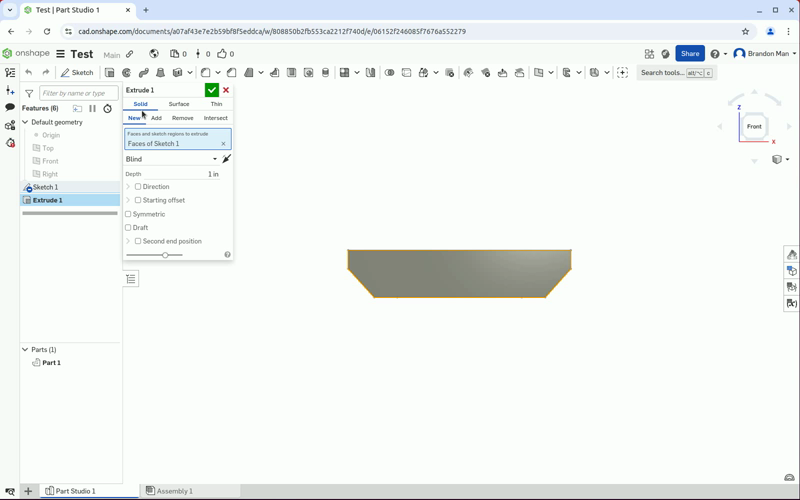
mouse_move(137, 120)
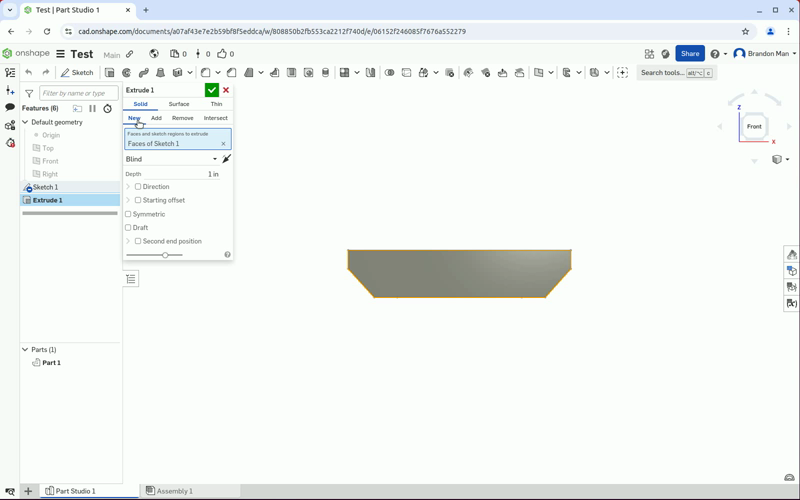
click(137, 120)
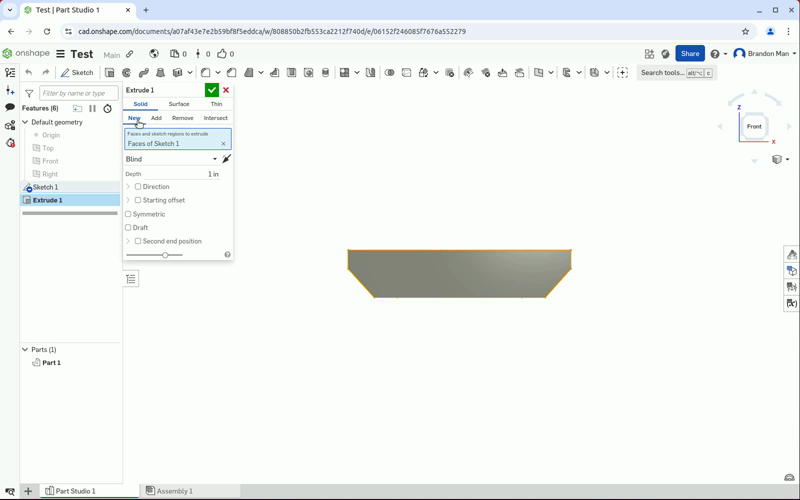
key(tab, 4)
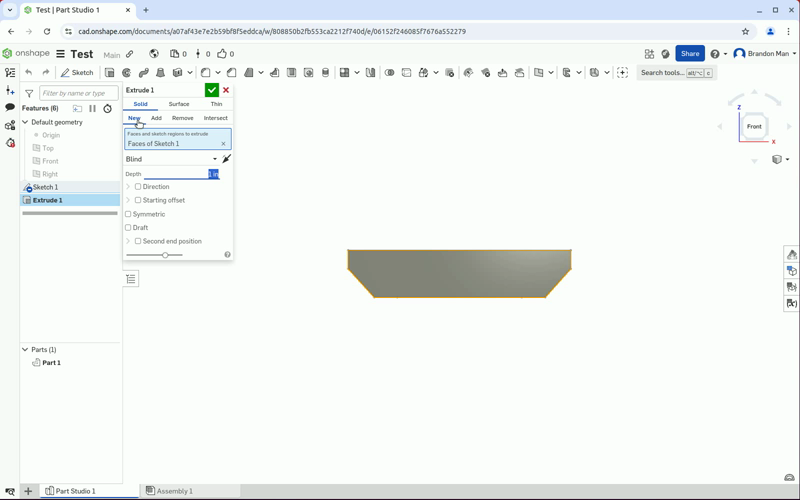
text(-0.241)
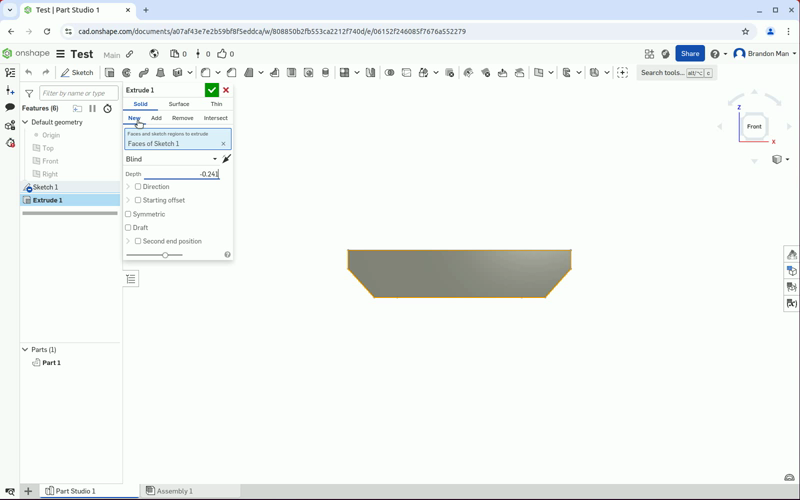
key(enter)
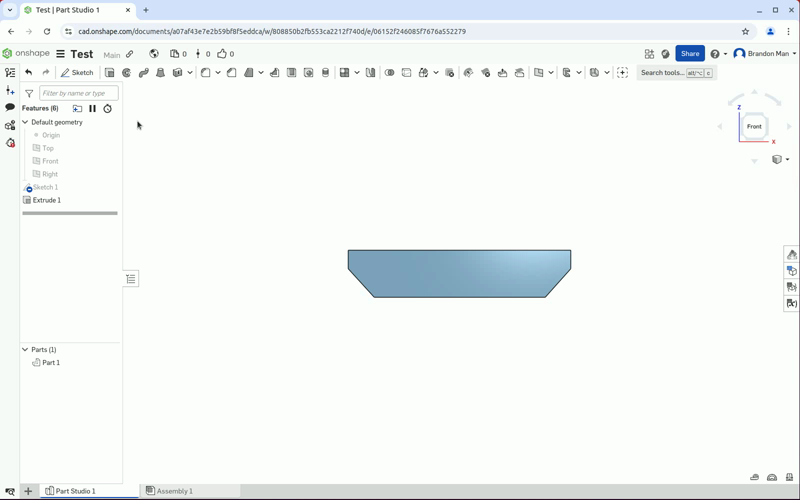
key(shift+h)
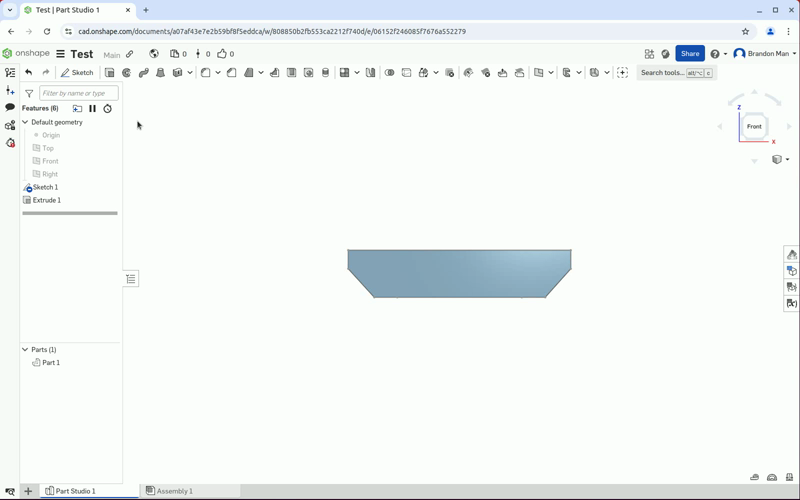
key(shift+h)
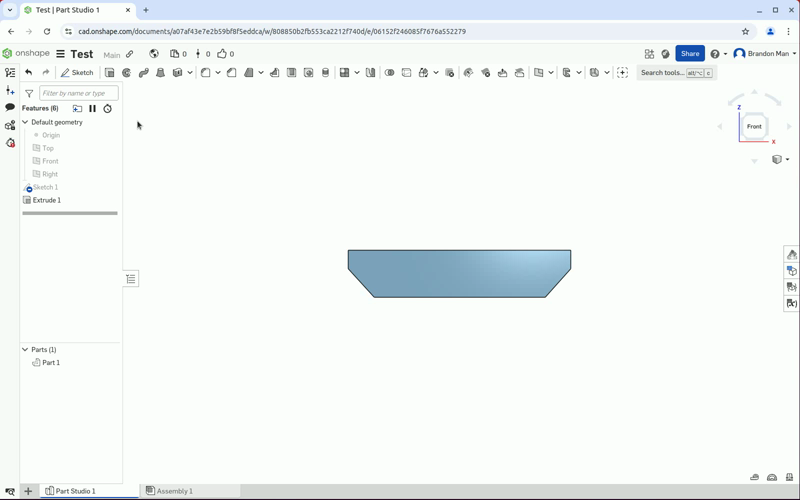
mouse_move(73, 189)
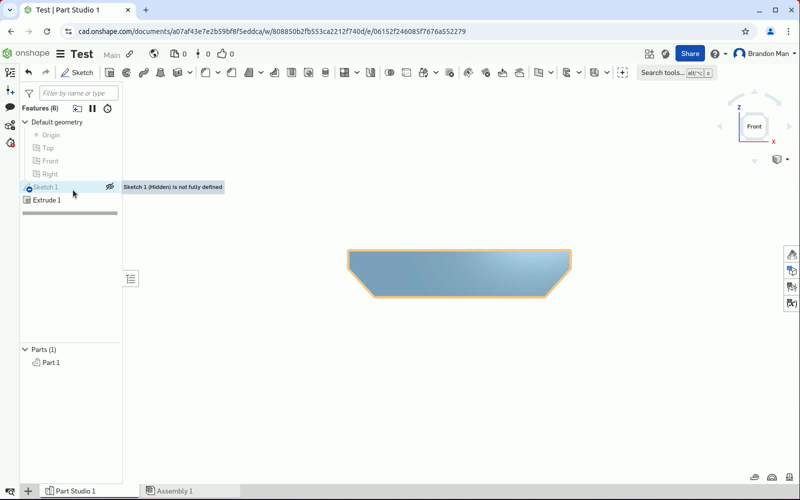
click(73, 189)
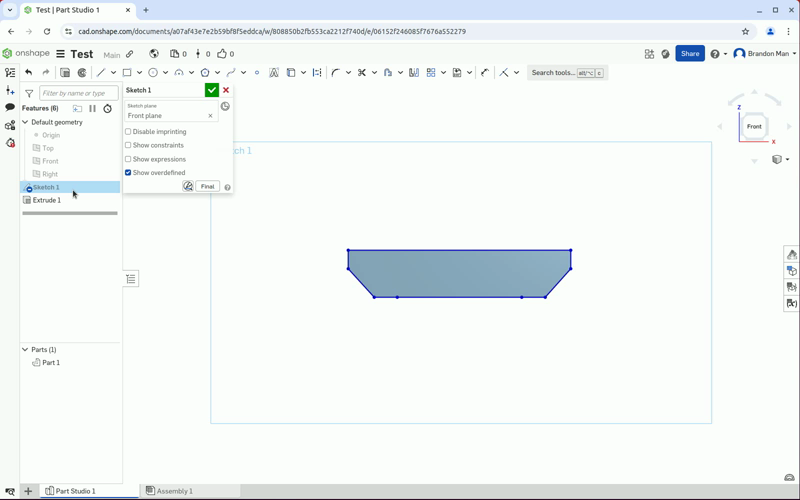
mouse_move(229, 92)
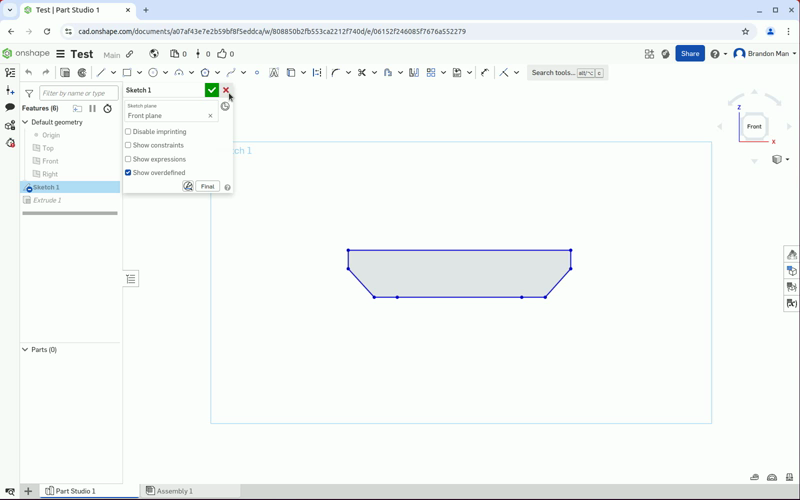
click(229, 92)
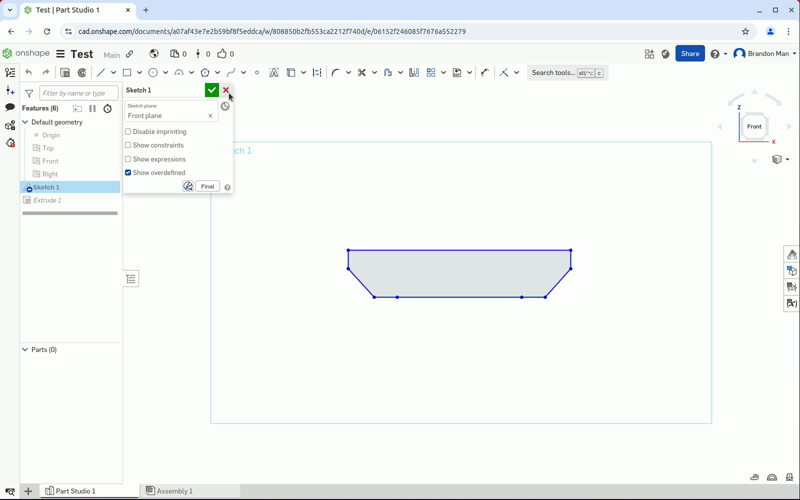
key(shift+s)
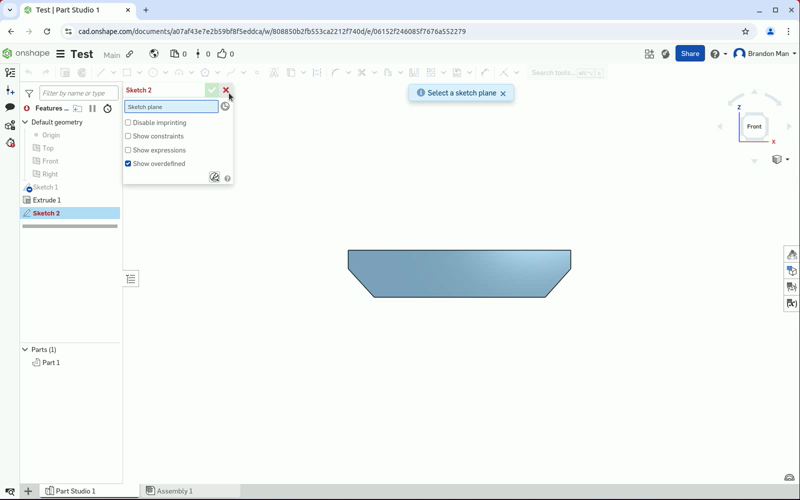
mouse_move(73, 163)
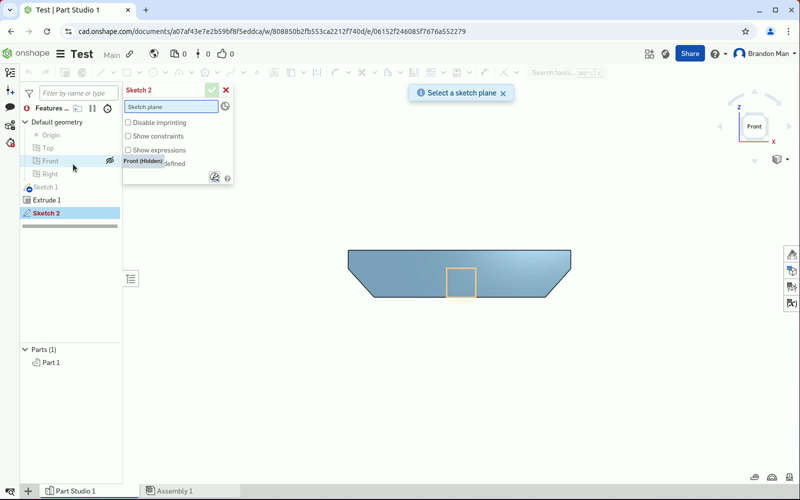
click(73, 163)
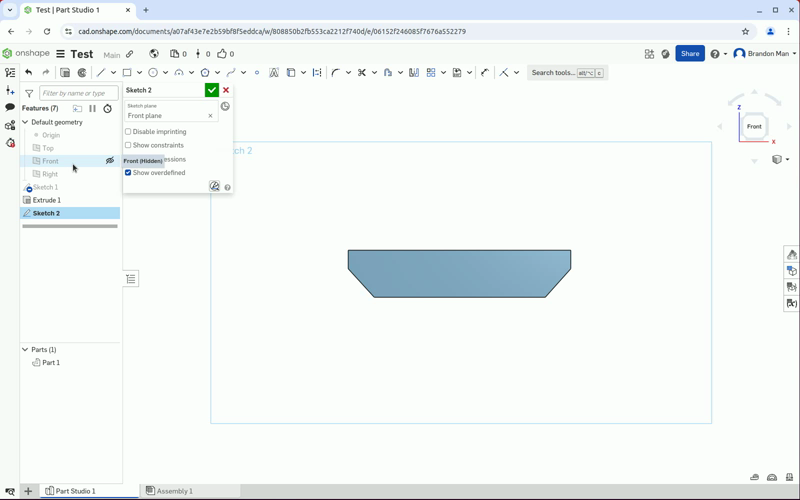
mouse_move(73, 352)
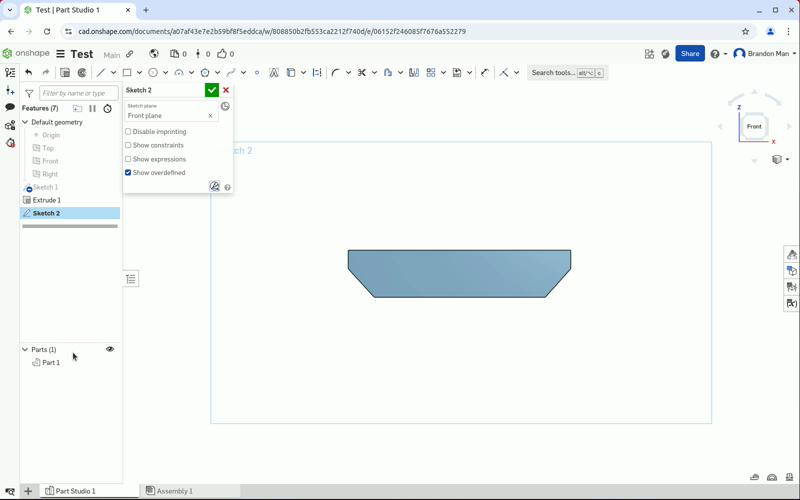
key(y)
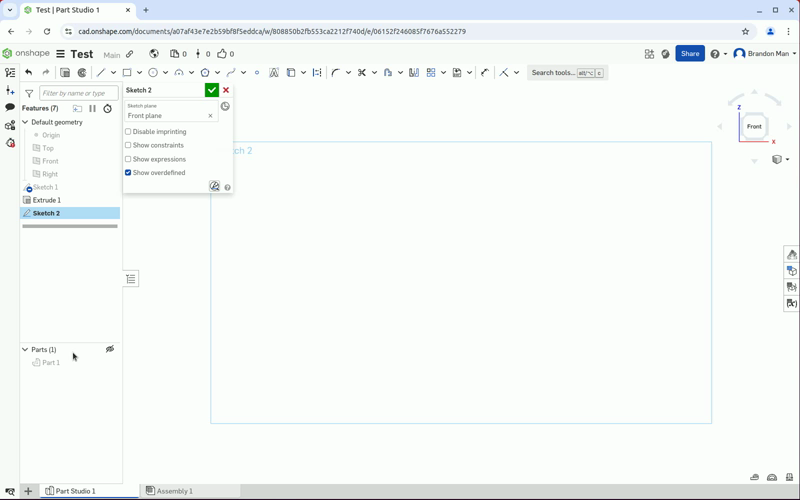
key(l)
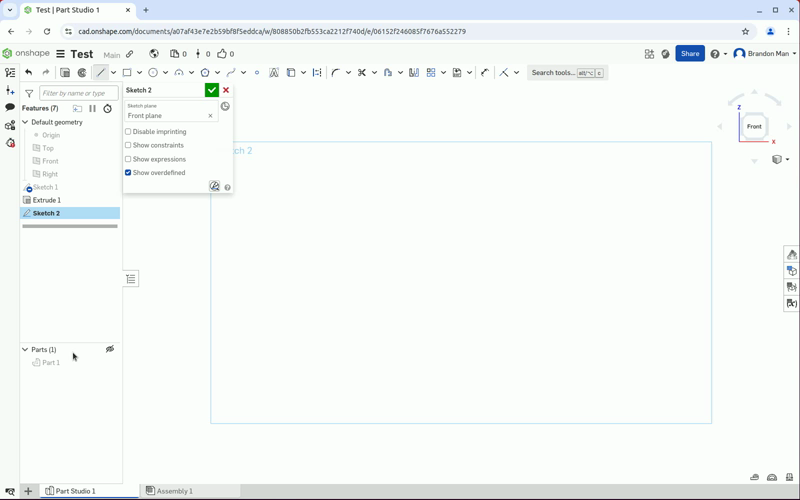
key_down(shift)
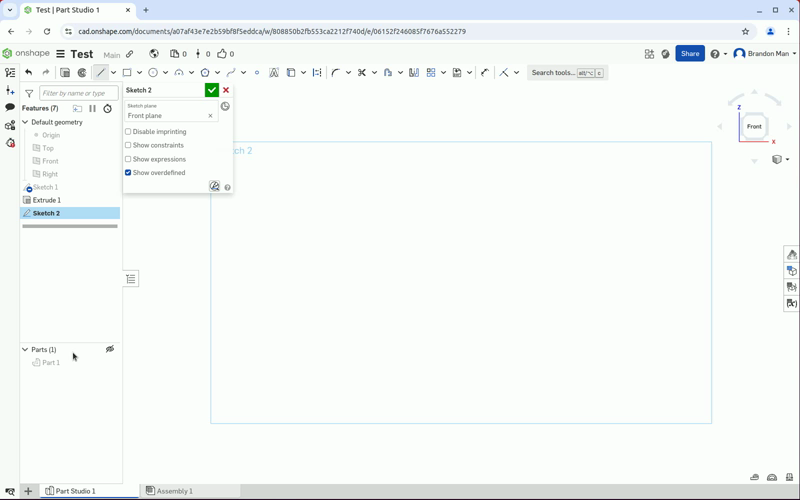
mouse_move(366, 276)
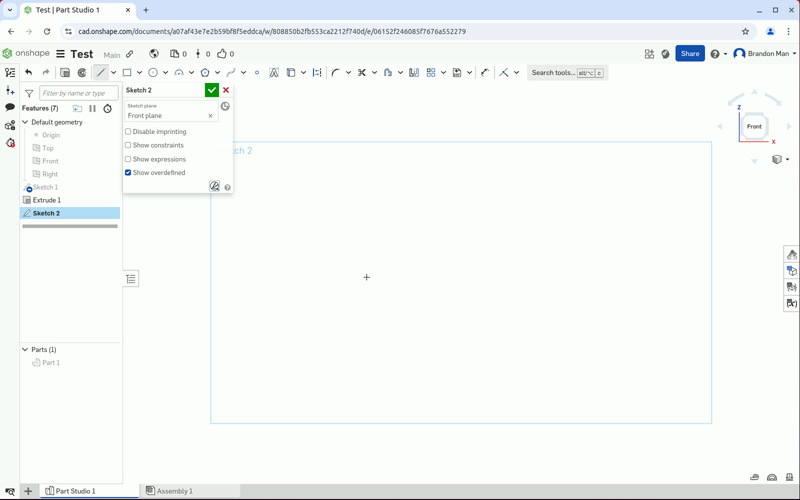
click(366, 276)
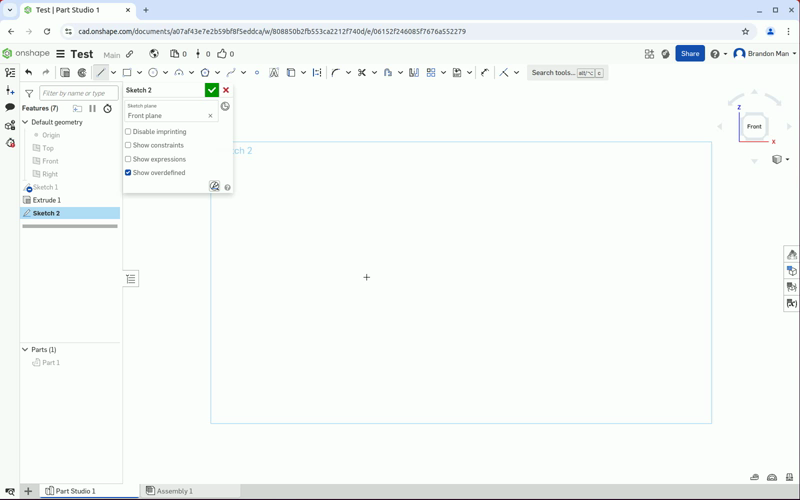
key_up(shift)
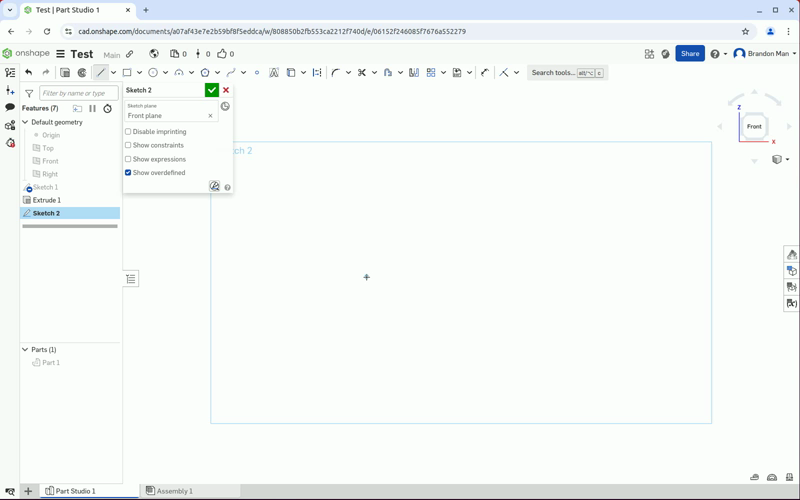
key_down(shift)
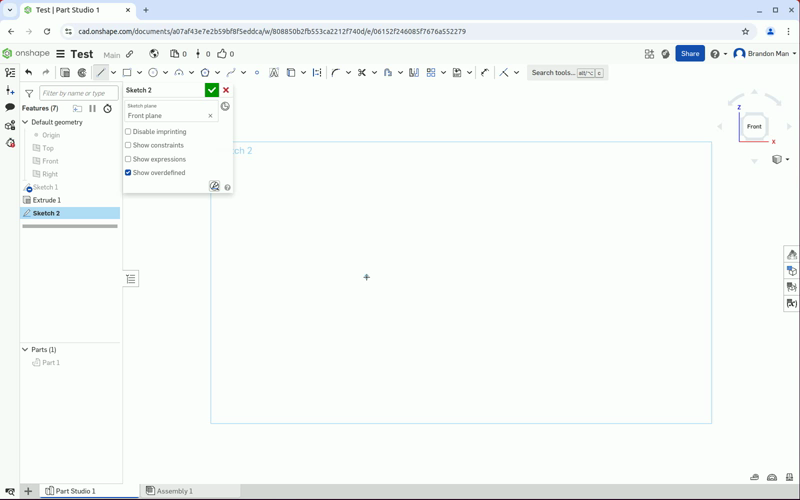
mouse_move(396, 276)
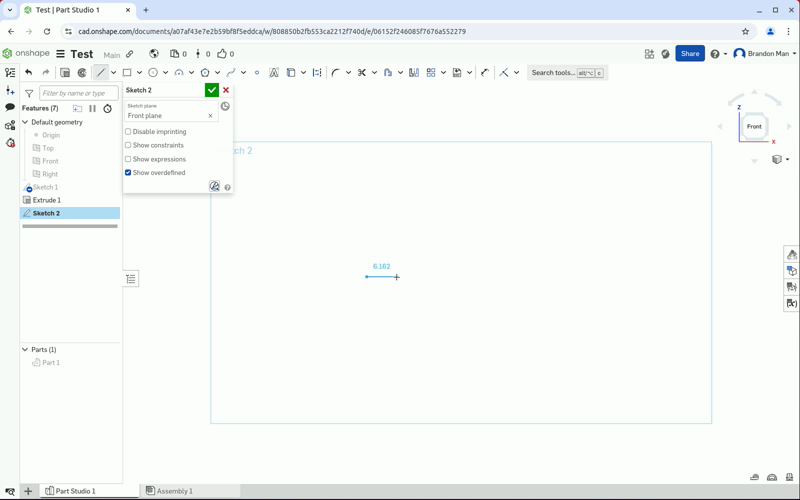
mouse_move(371, 289)
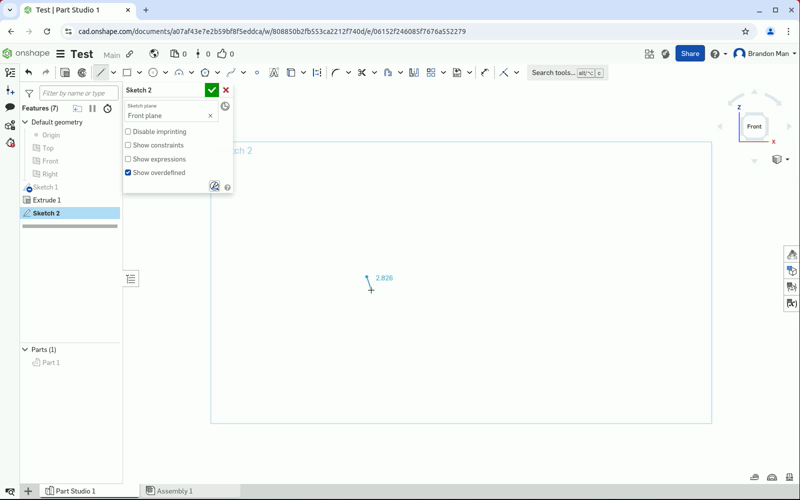
click(371, 289)
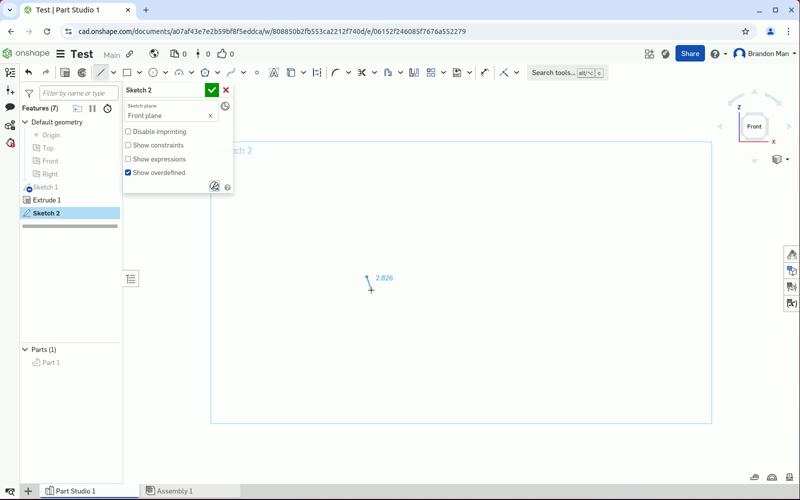
key_up(shift)
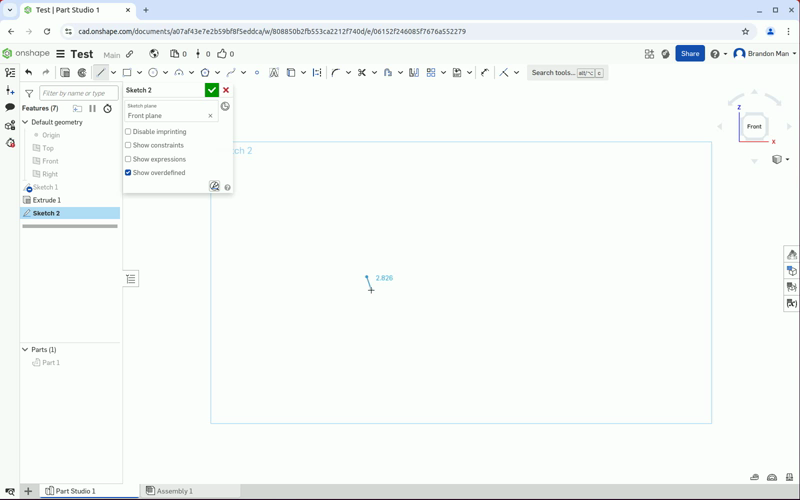
key(esc)
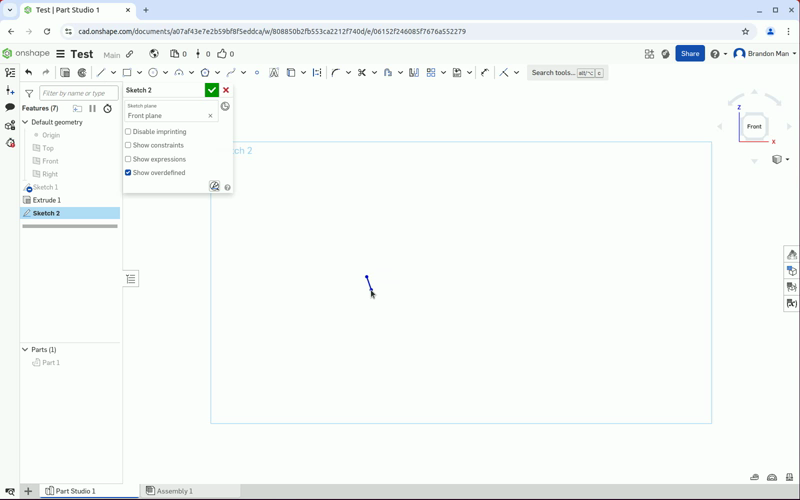
key(a)
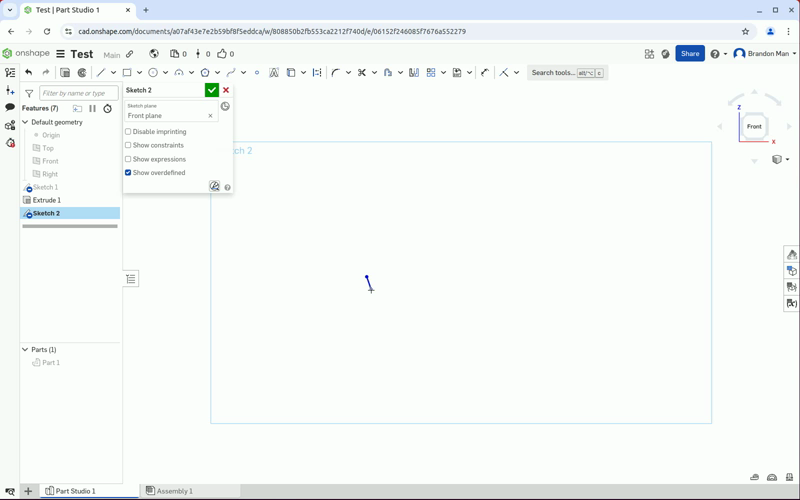
mouse_move(371, 289)
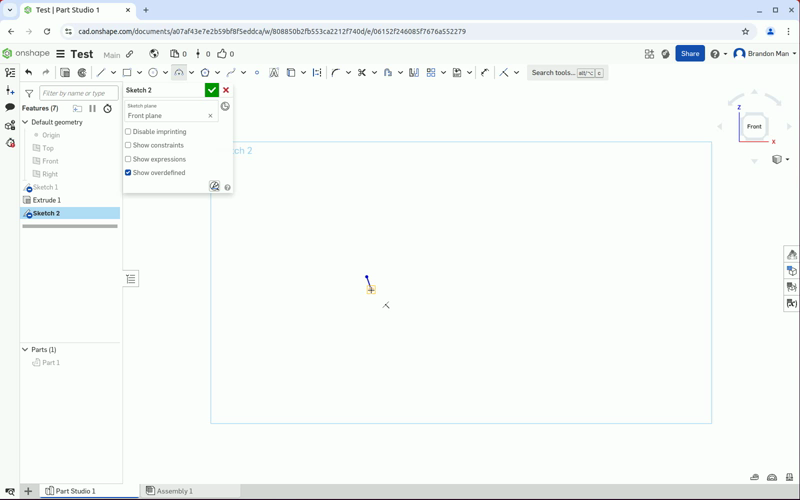
click(371, 289)
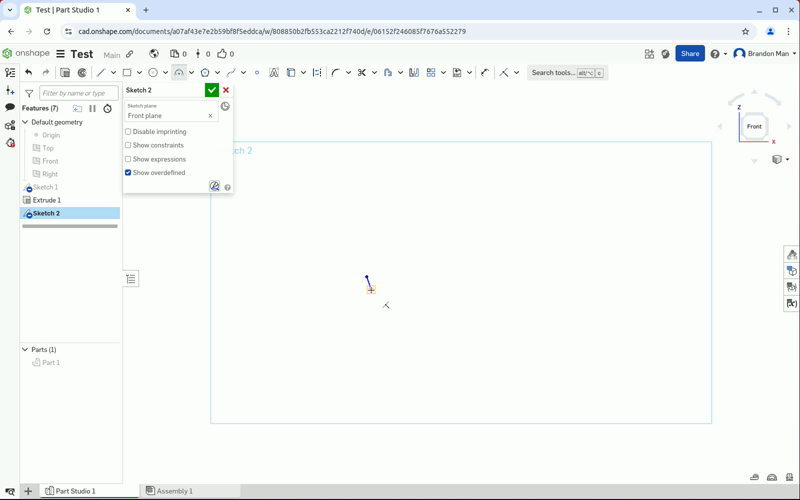
key_down(shift)
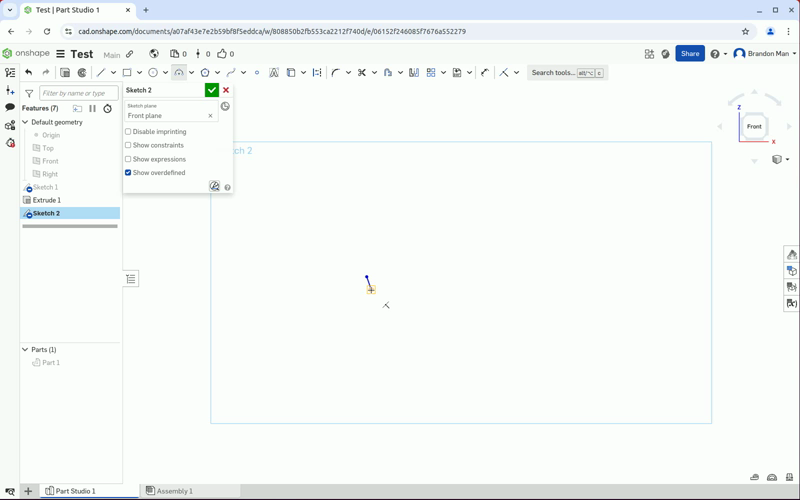
mouse_move(380, 286)
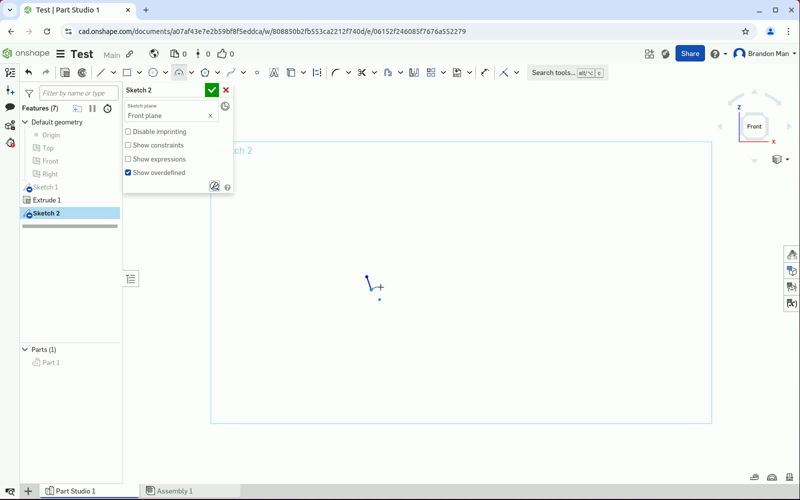
click(380, 286)
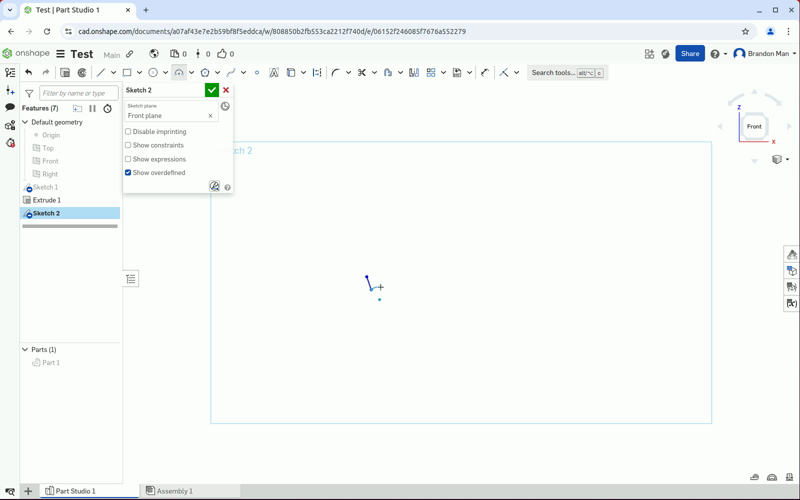
mouse_move(377, 293)
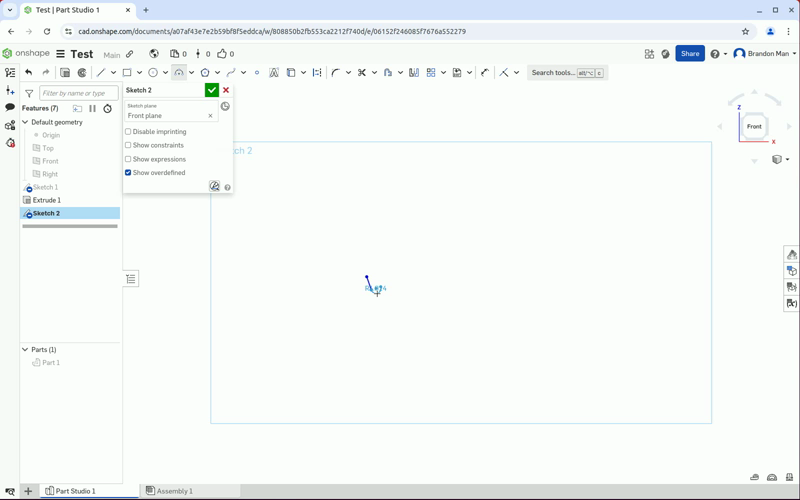
click(377, 293)
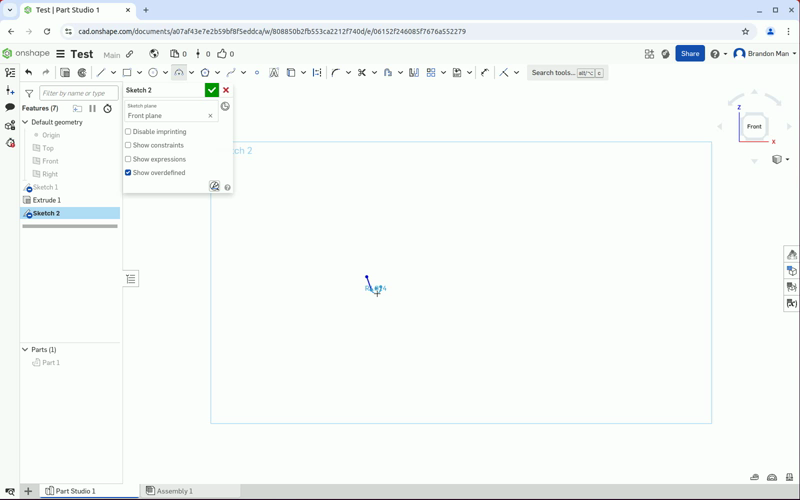
key_up(shift)
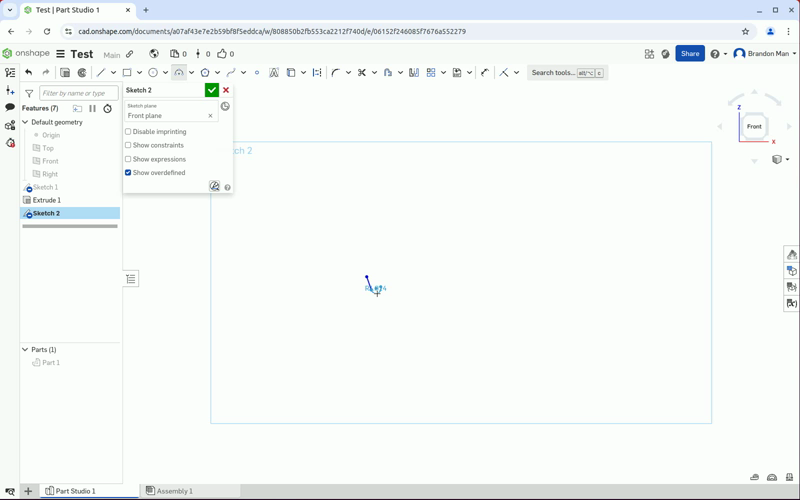
key(esc)
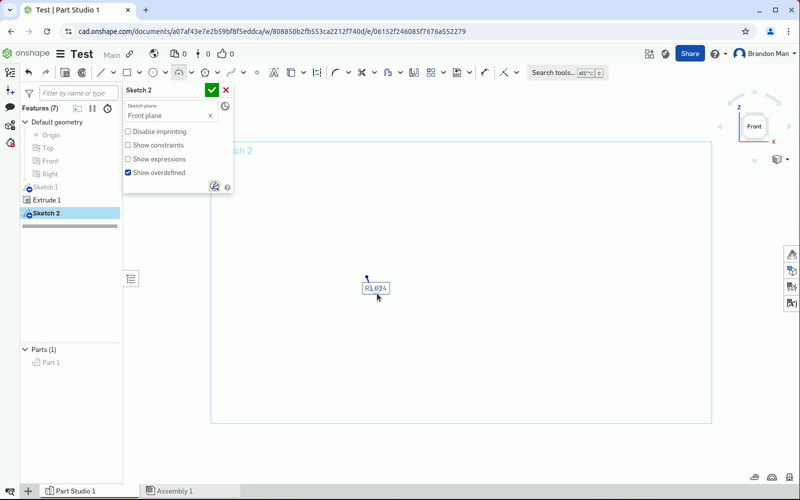
key(l)
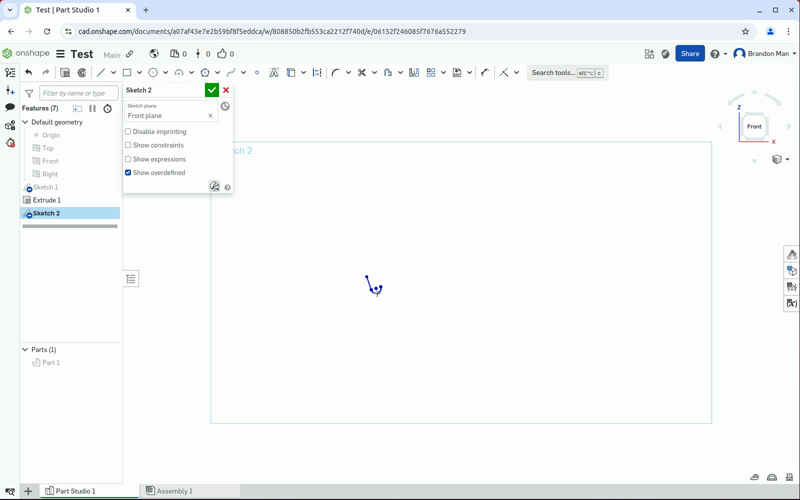
mouse_move(380, 286)
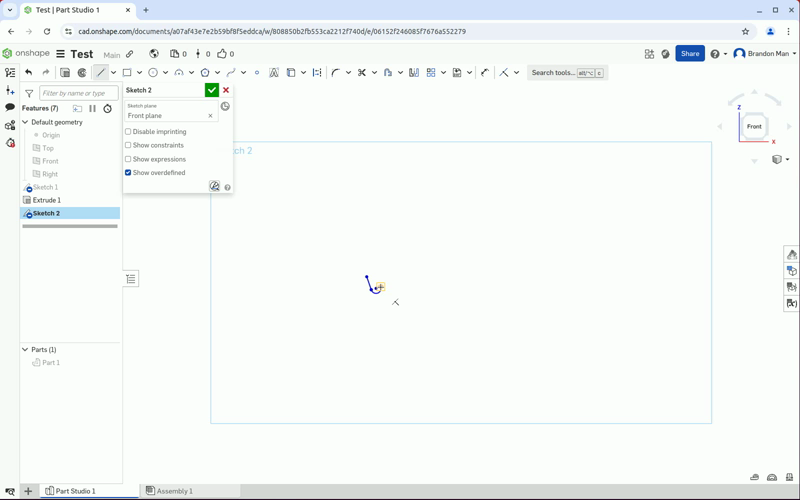
click(380, 286)
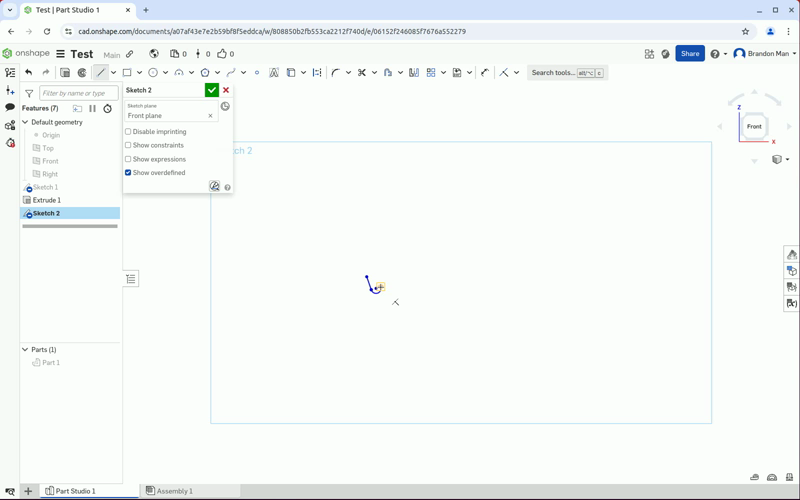
key_down(shift)
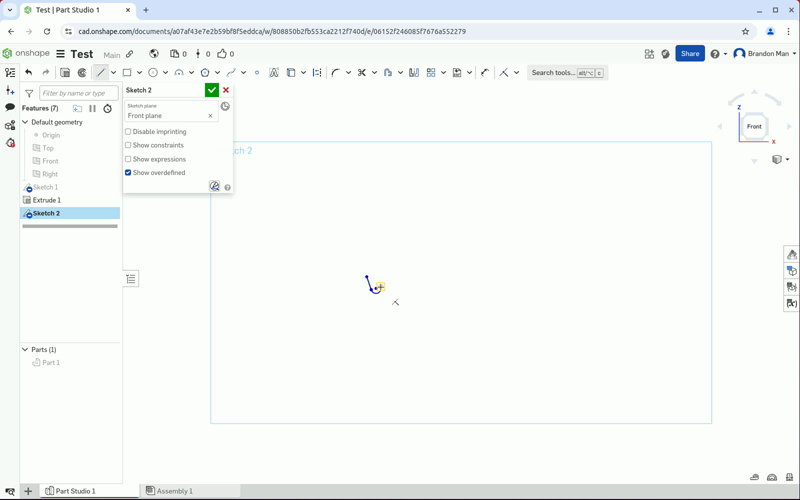
mouse_move(410, 286)
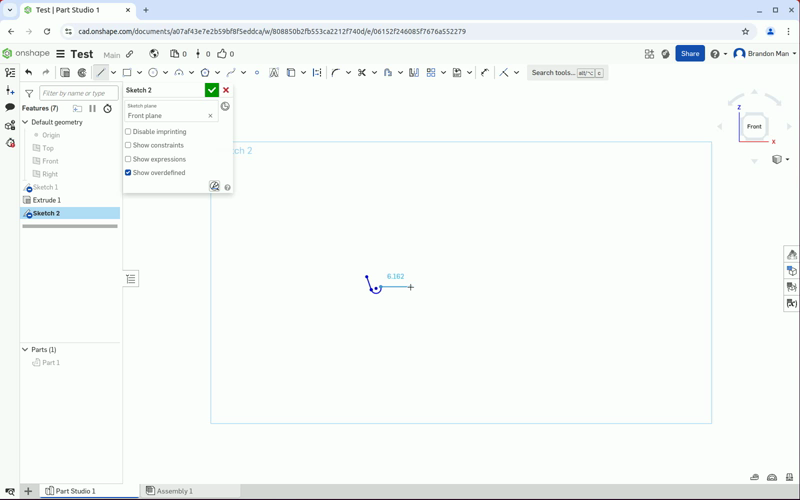
mouse_move(376, 273)
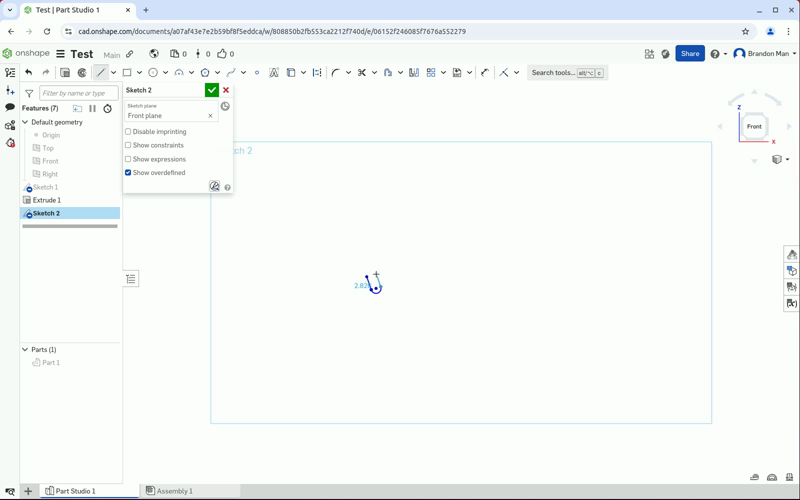
click(376, 273)
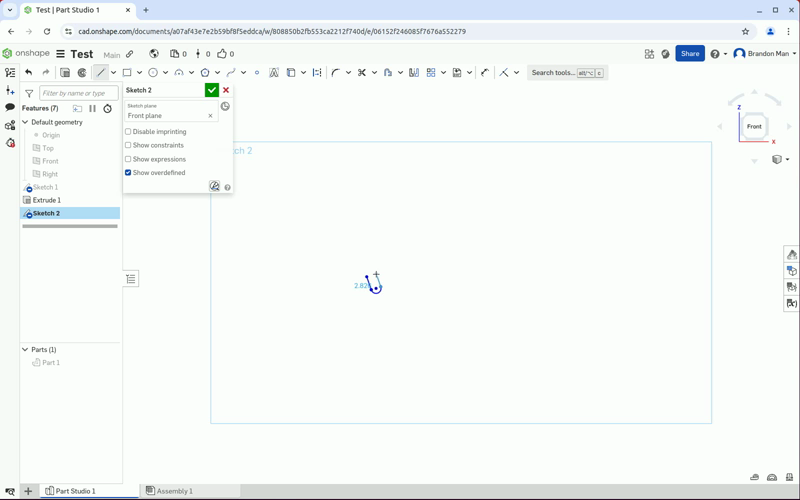
key_up(shift)
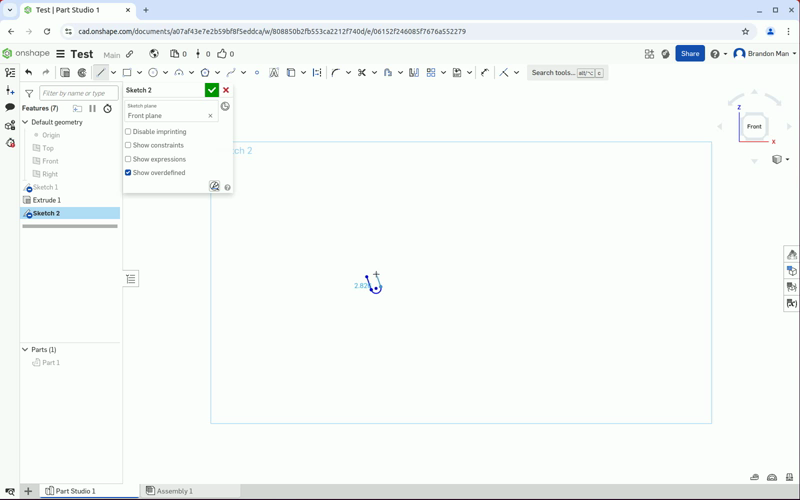
key(esc)
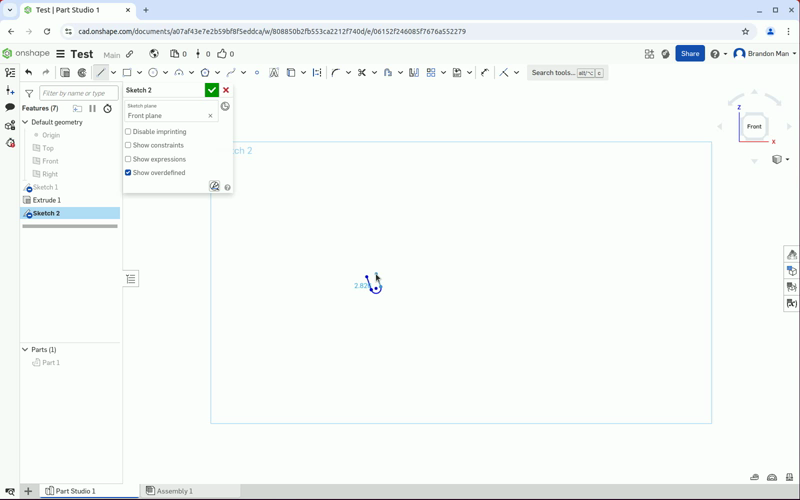
key(a)
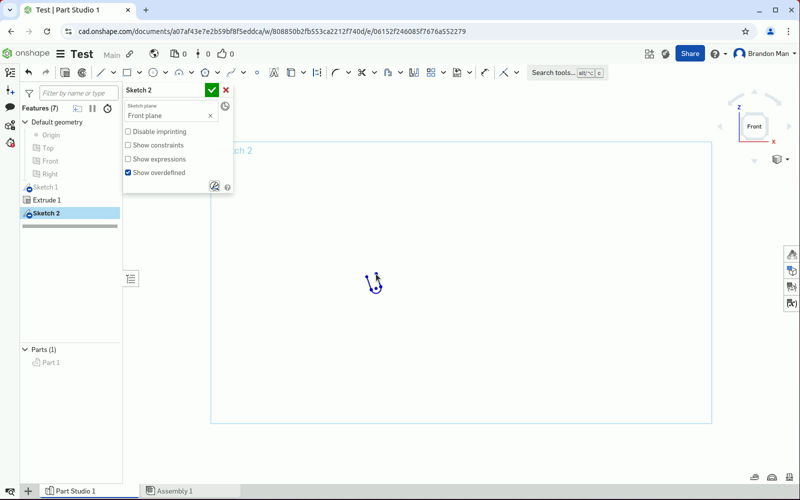
mouse_move(376, 273)
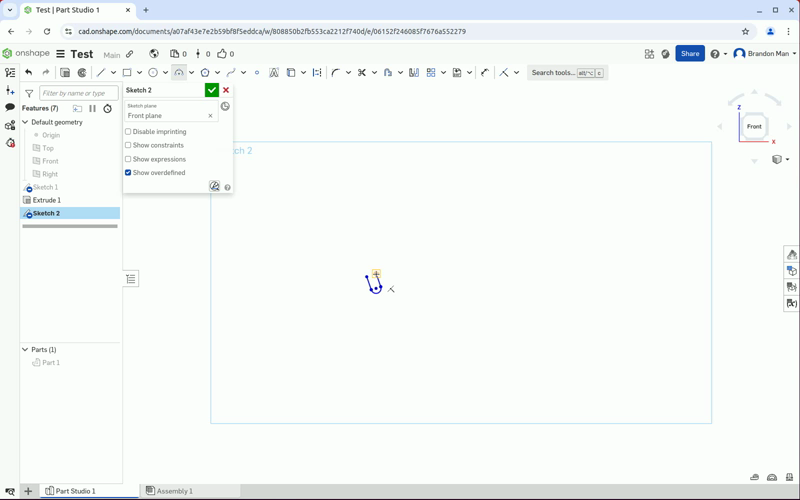
click(376, 273)
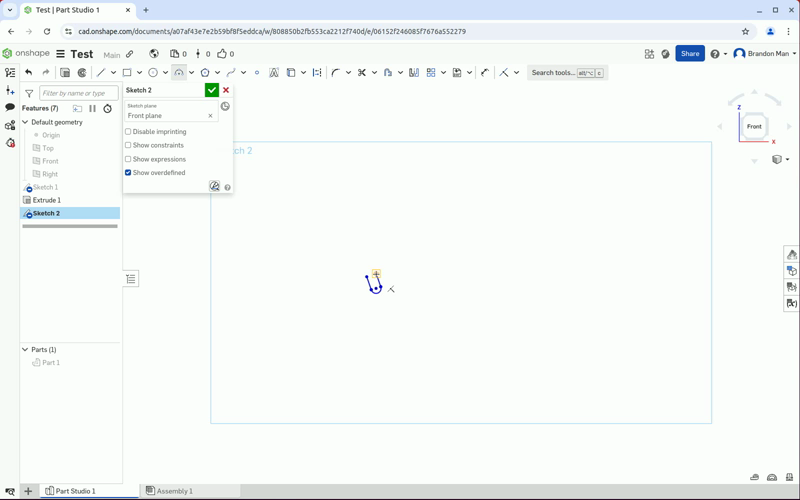
mouse_move(366, 276)
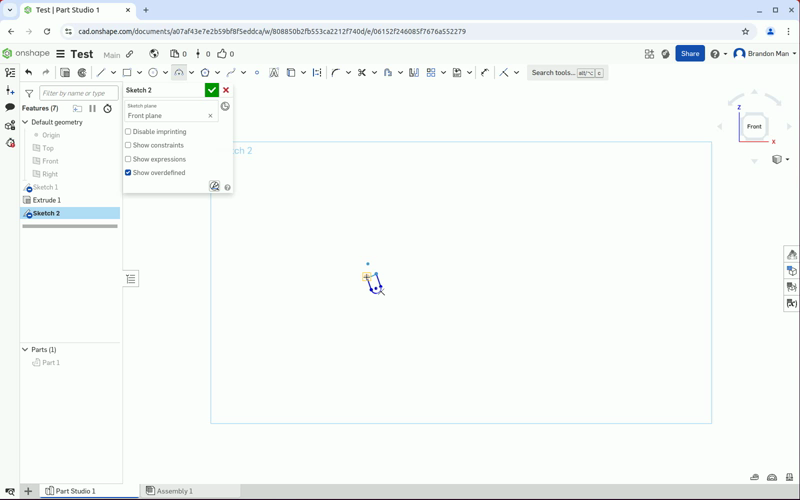
click(366, 276)
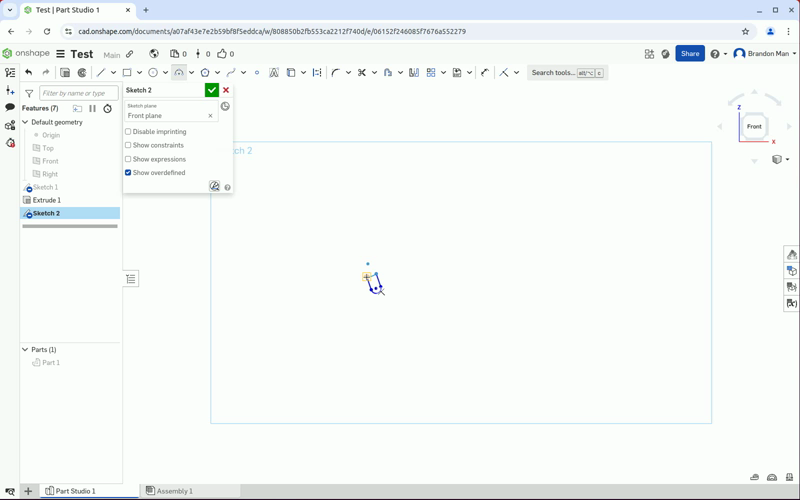
key_down(shift)
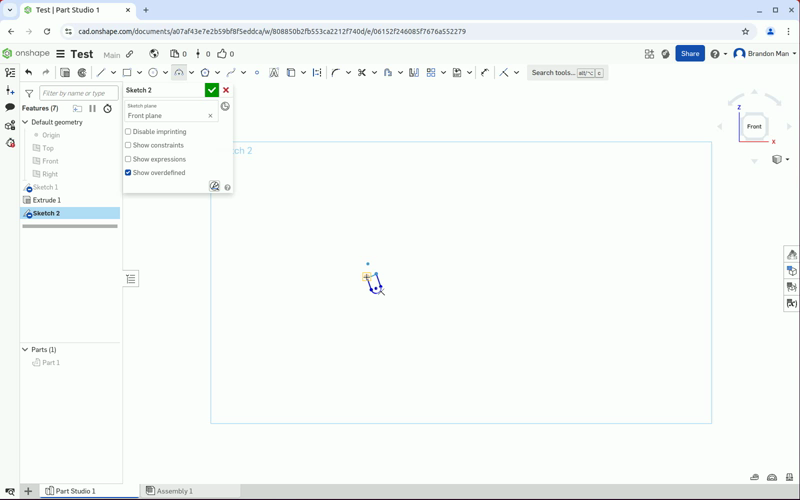
mouse_move(370, 270)
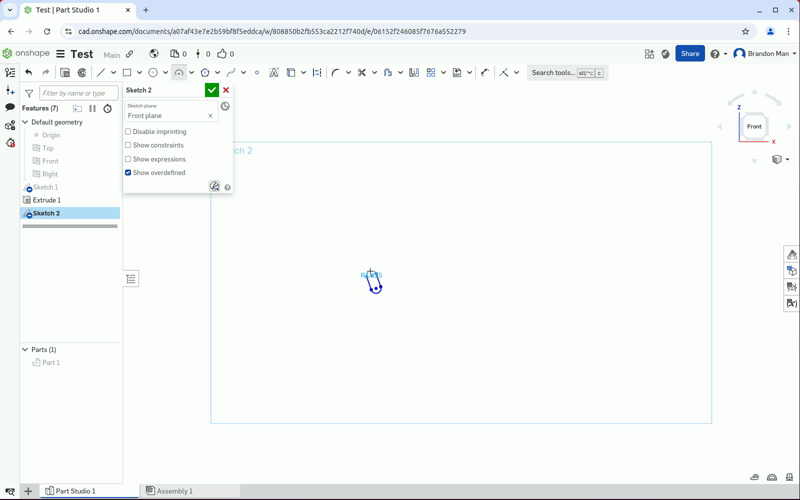
click(370, 270)
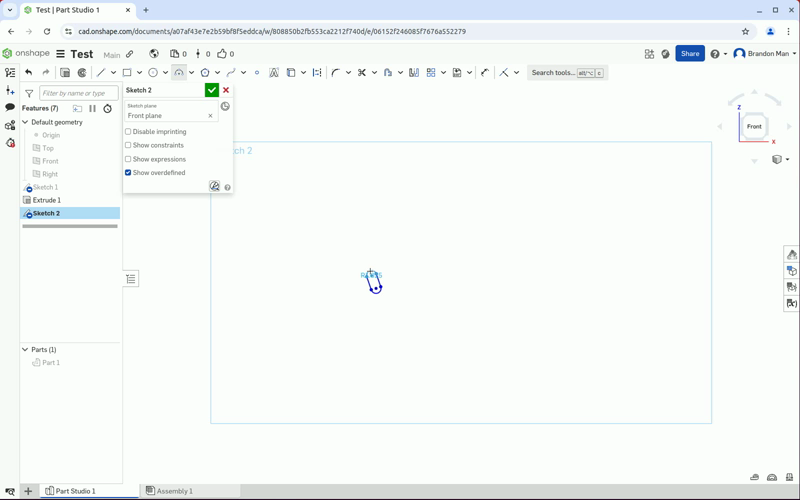
key_up(shift)
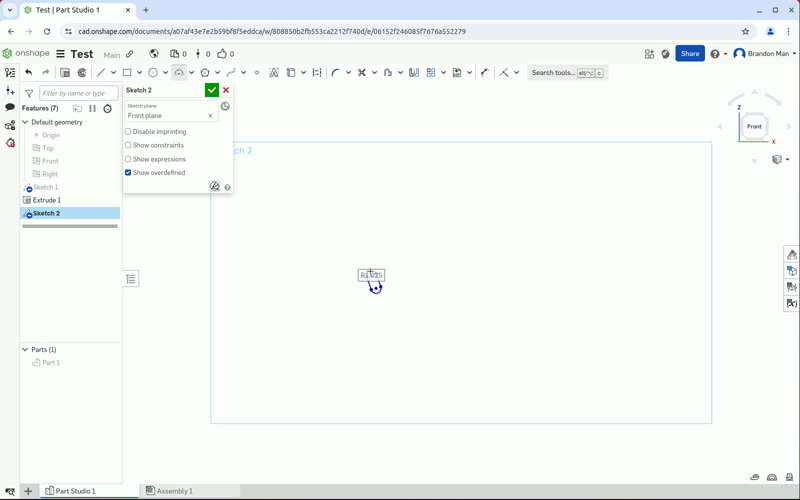
key(esc)
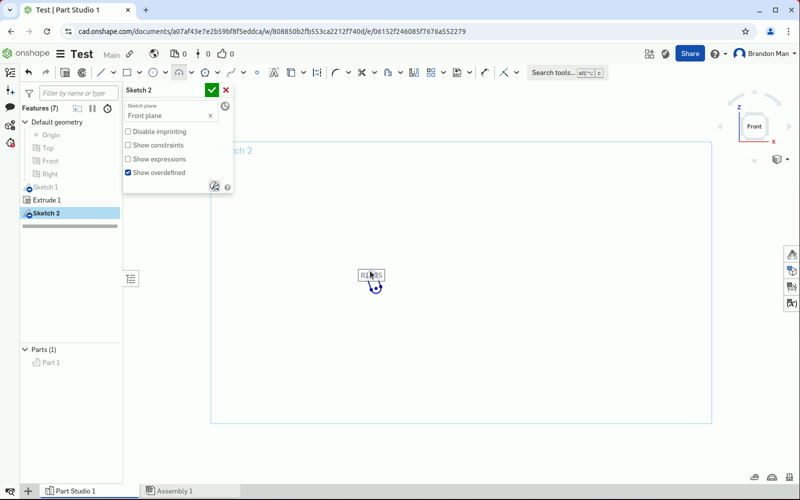
mouse_move(378, 284)
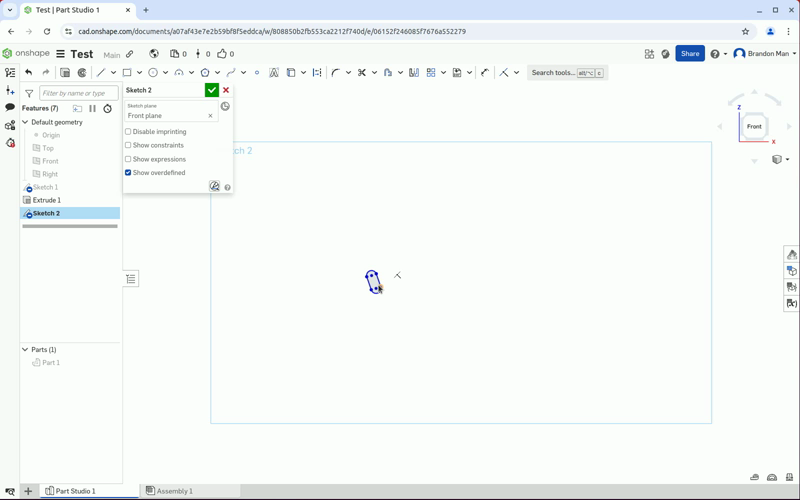
scroll(6)
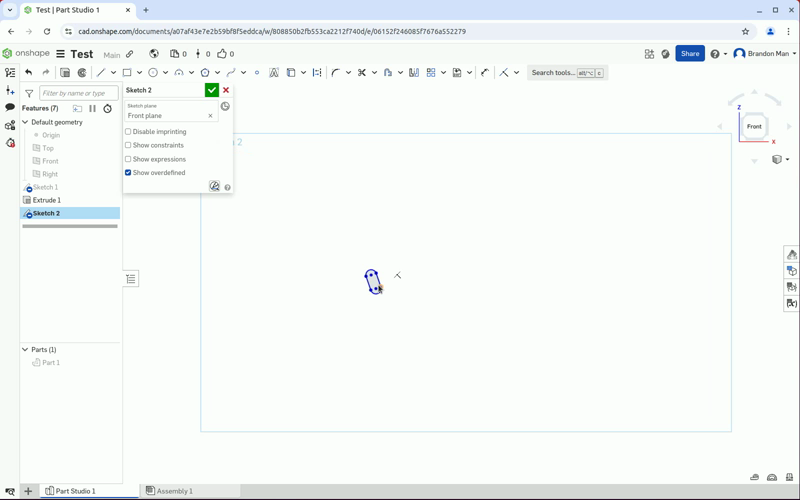
scroll(6)
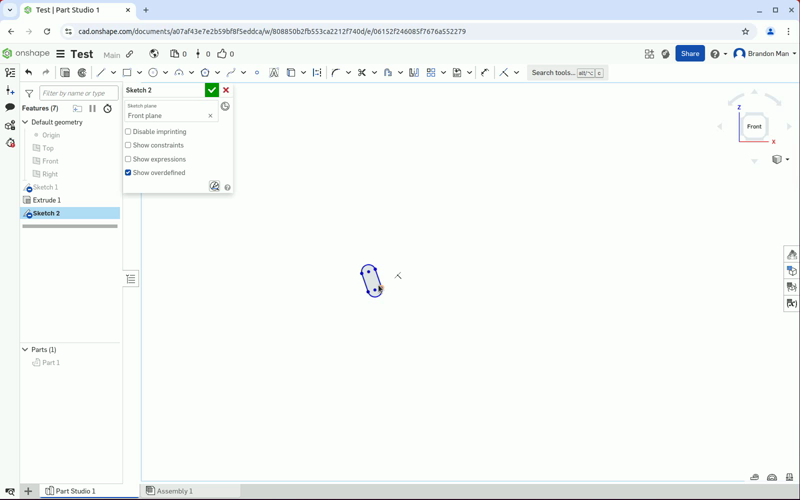
scroll(6)
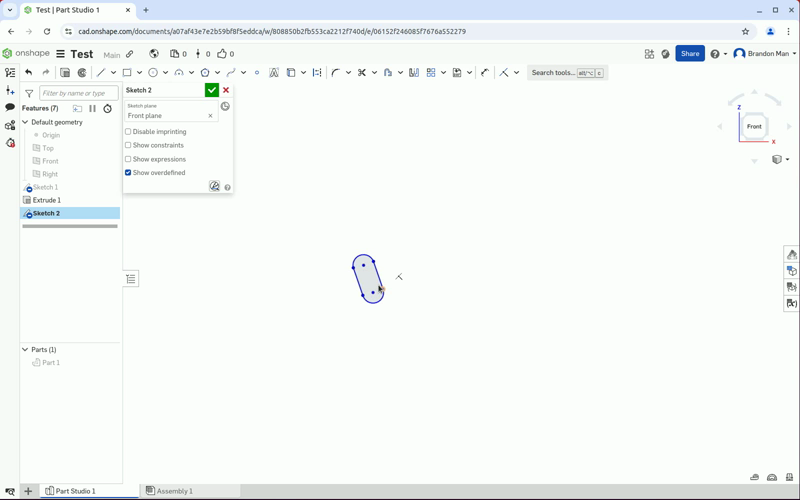
scroll(6)
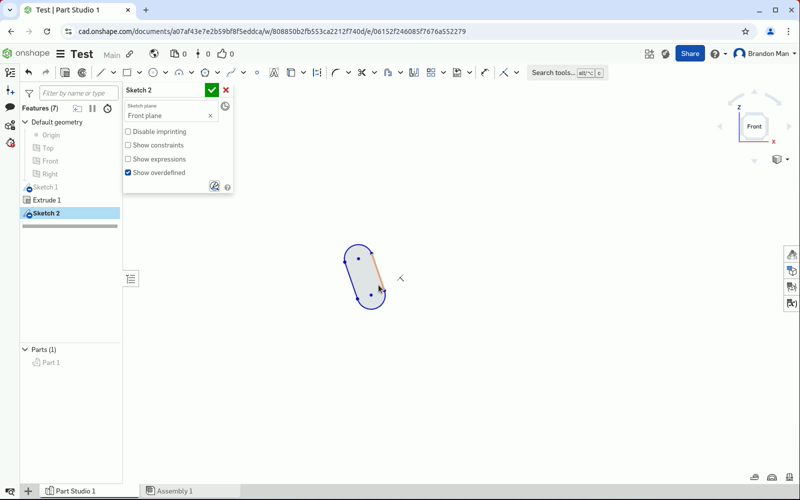
scroll(6)
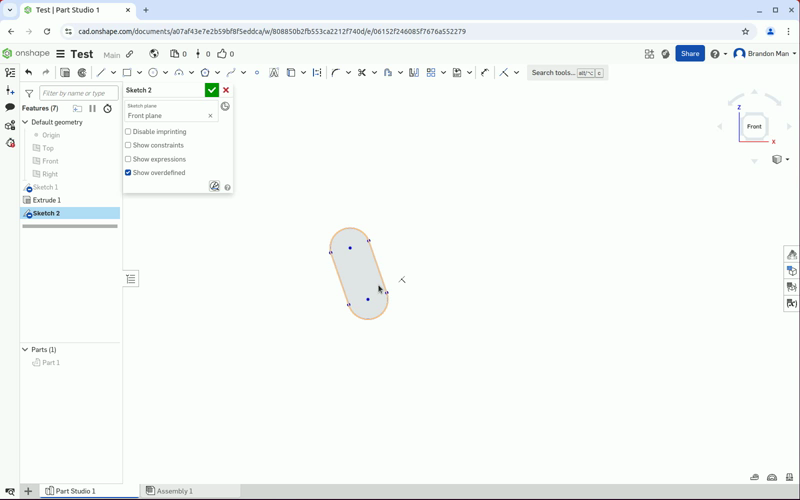
scroll(6)
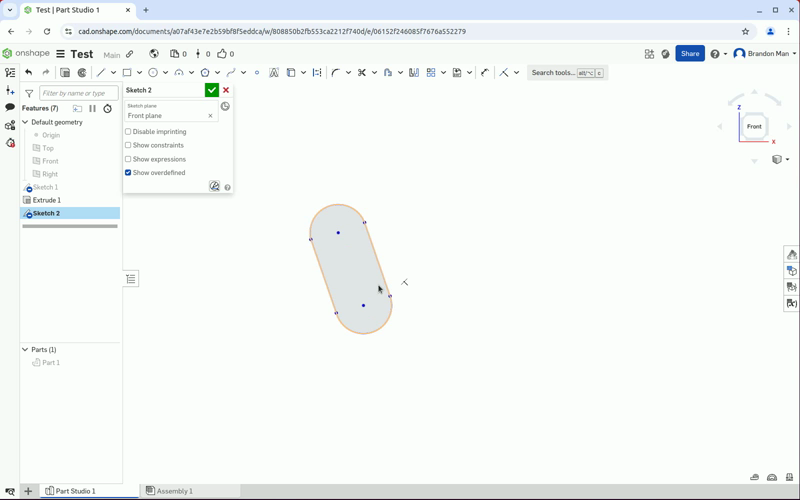
scroll(6)
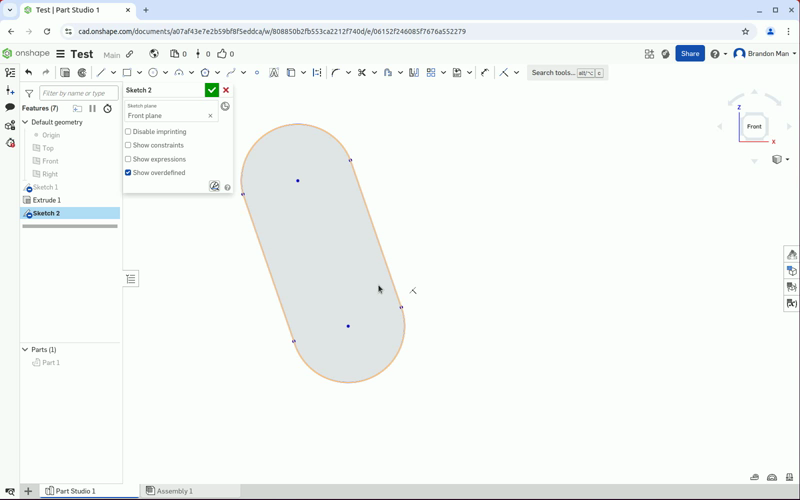
click(378, 284)
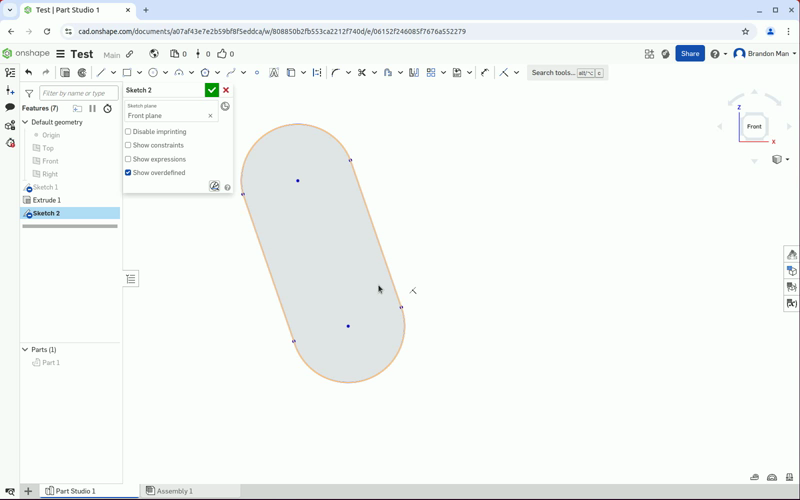
scroll(-6)
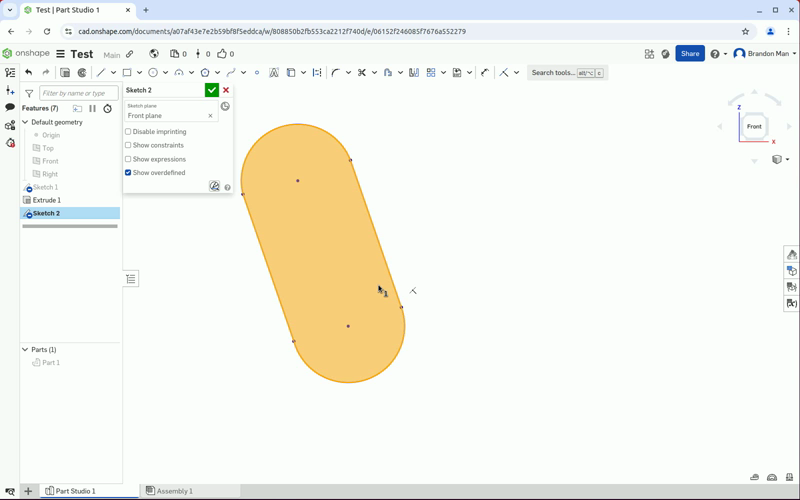
scroll(-6)
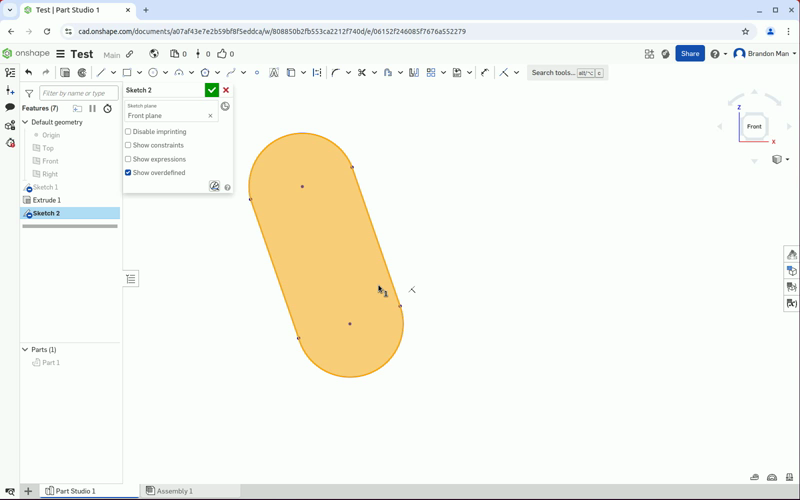
scroll(-6)
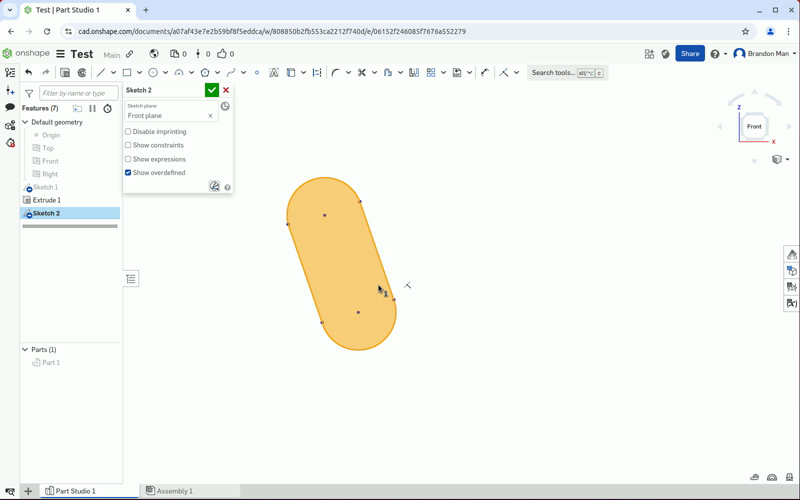
scroll(-6)
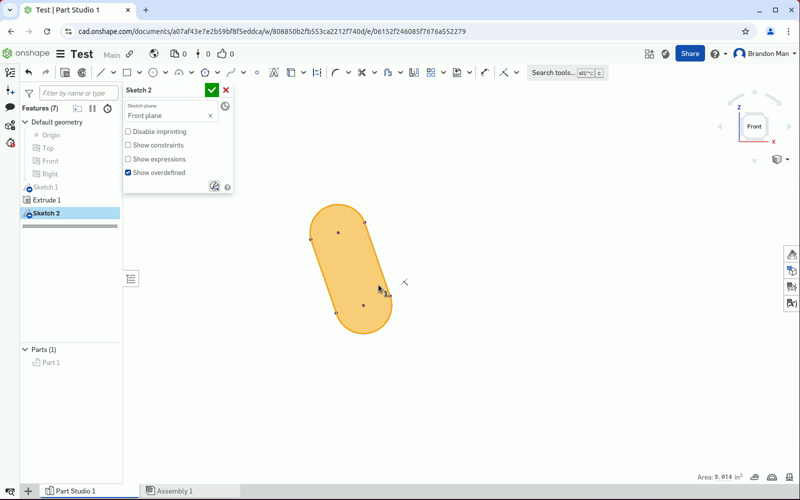
scroll(-6)
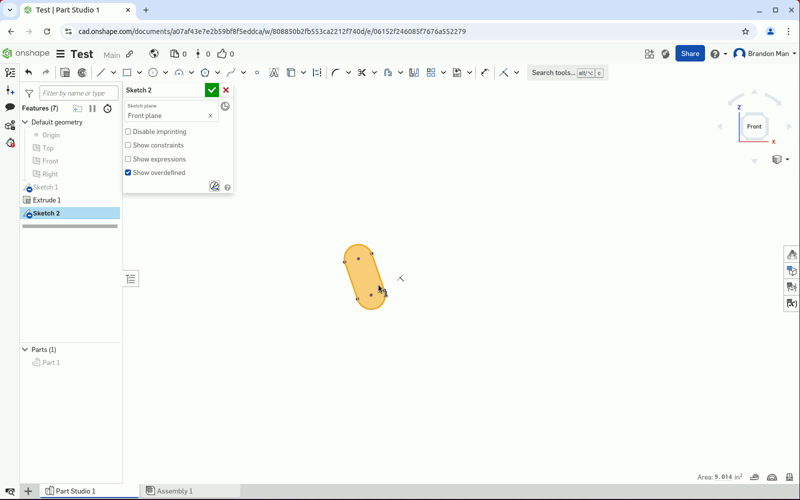
scroll(-6)
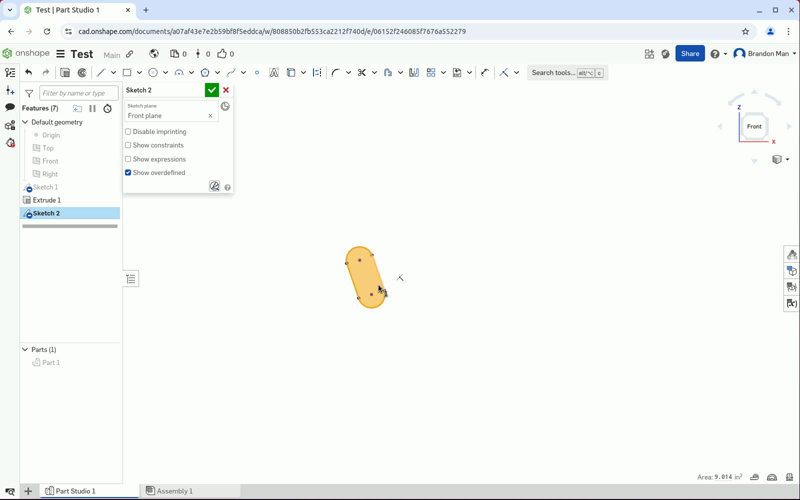
scroll(-6)
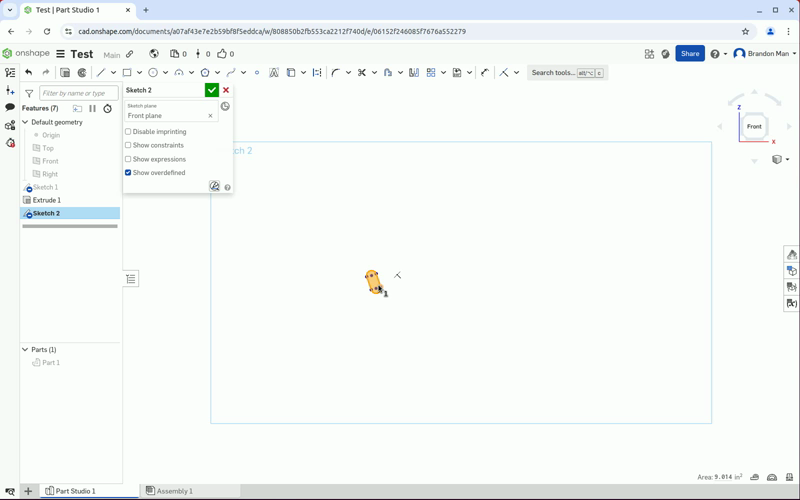
mouse_move(73, 352)
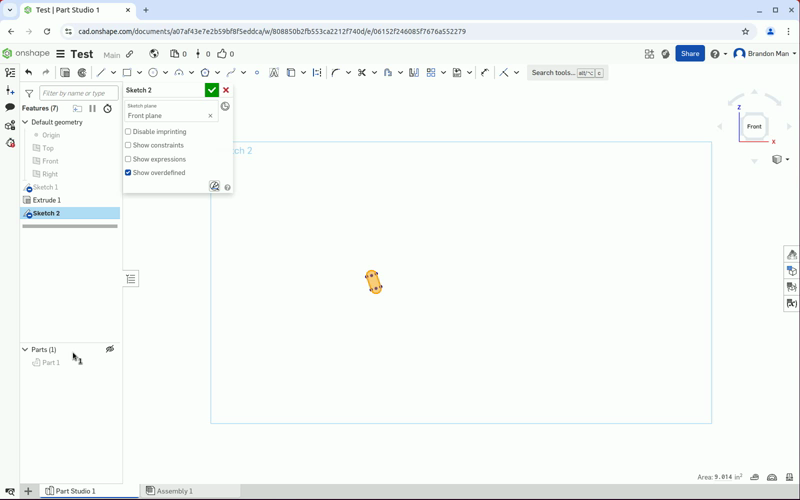
key(shift+y)
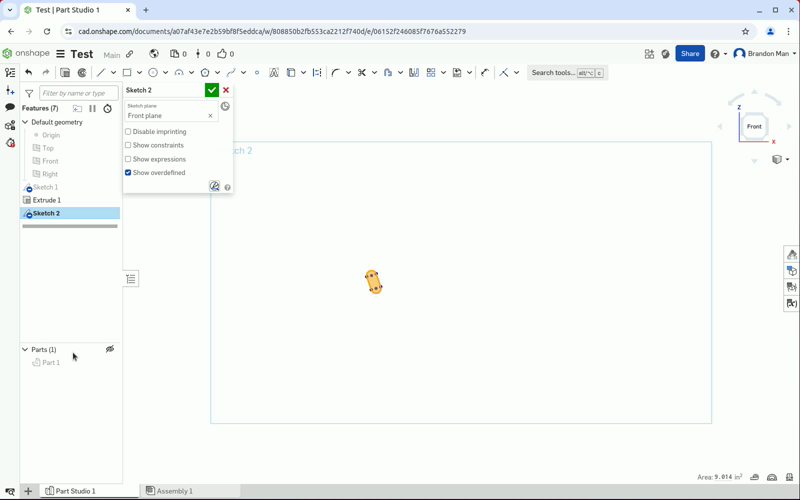
key(shift+e)
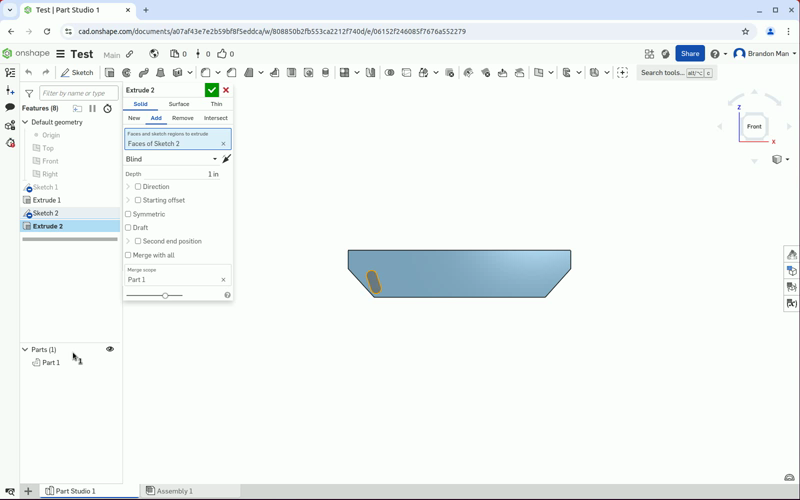
mouse_move(143, 106)
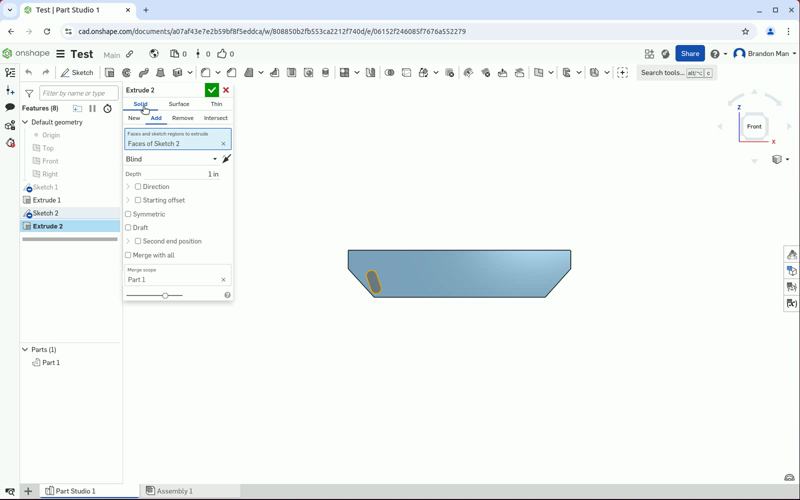
click(143, 106)
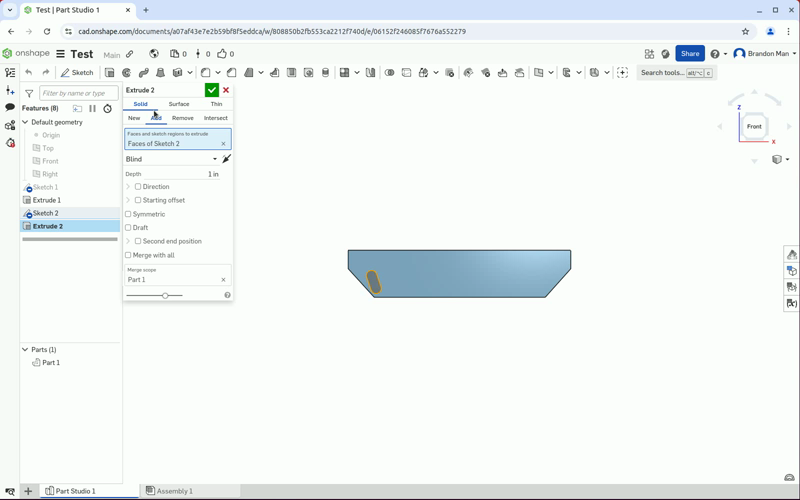
mouse_move(186, 120)
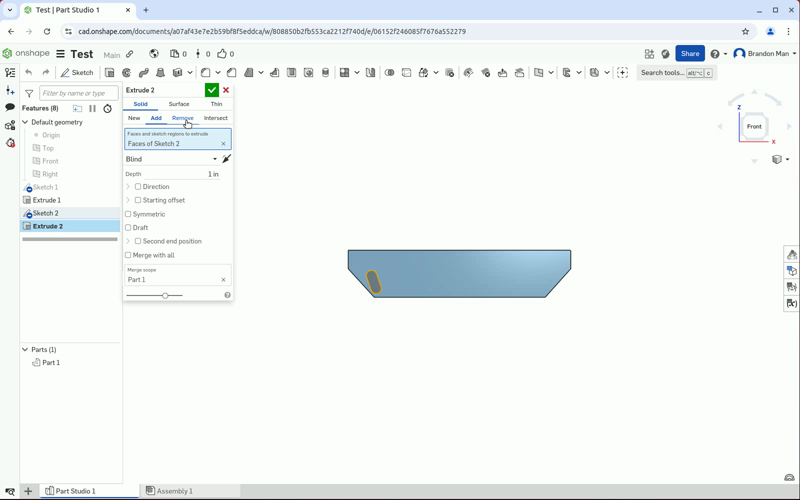
click(186, 120)
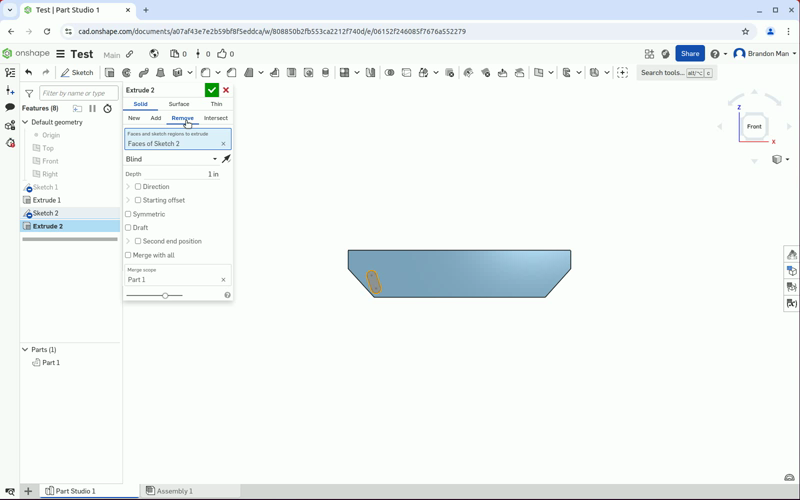
key(tab, 4)
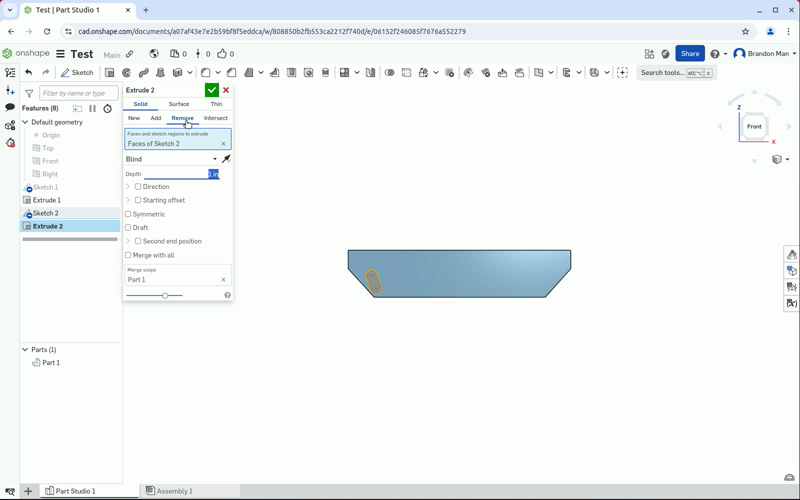
text(0.722)
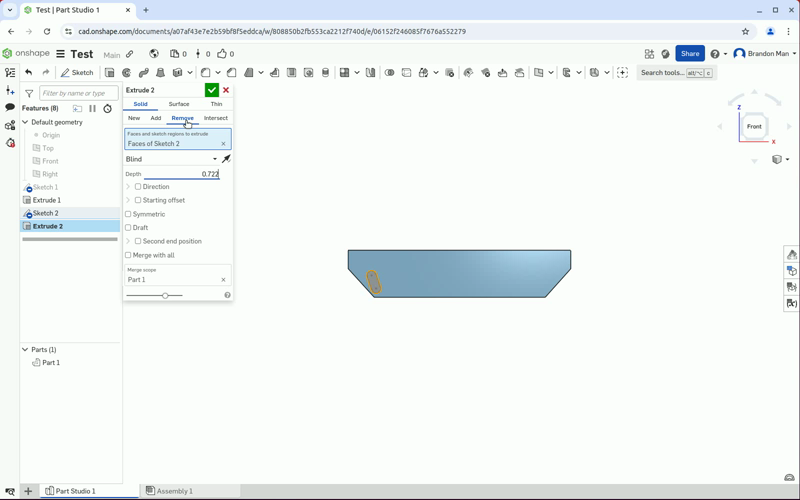
key(tab, 6)
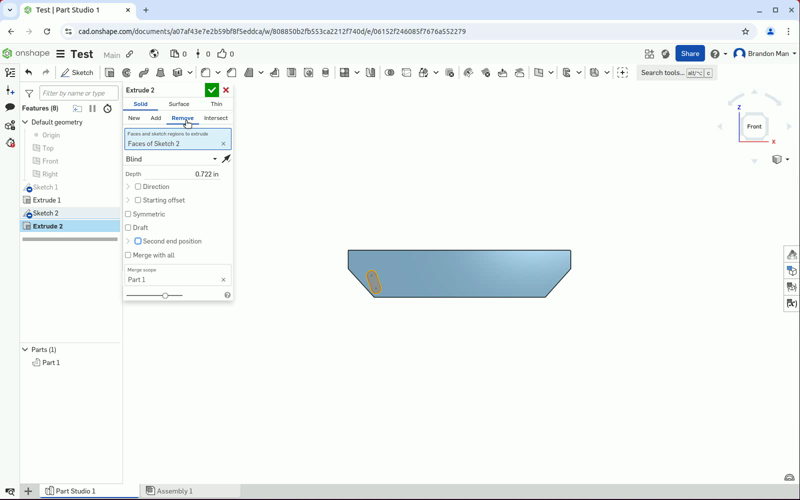
key(space)
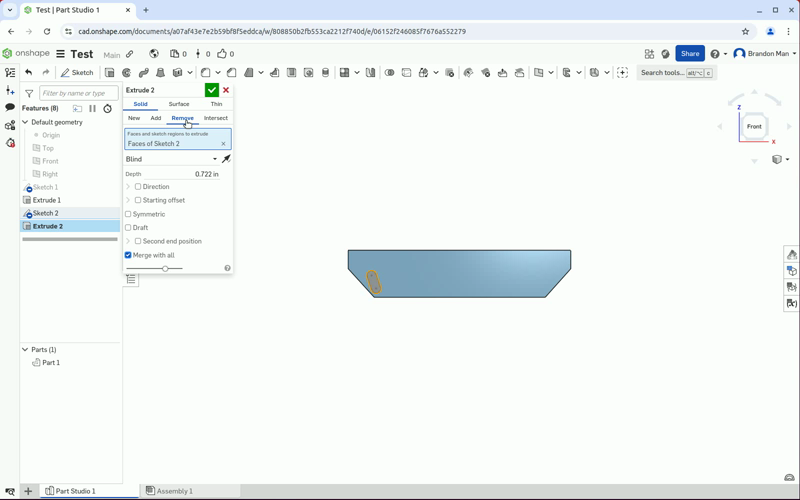
key(enter)
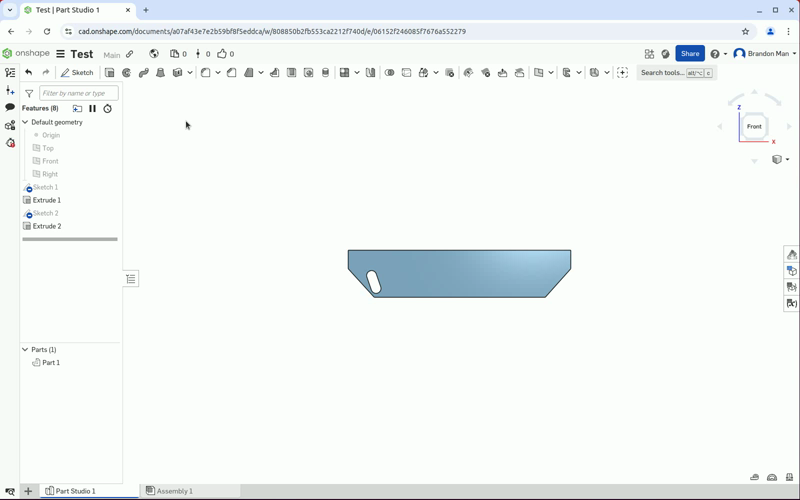
key(shift+h)
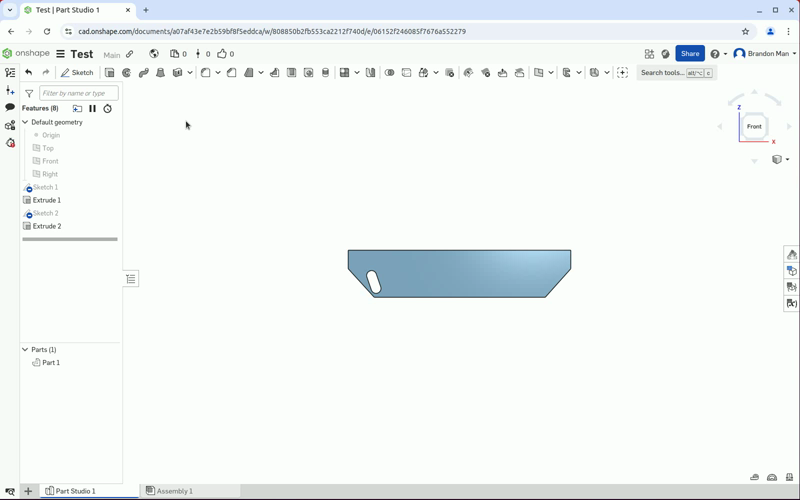
key(shift+h)
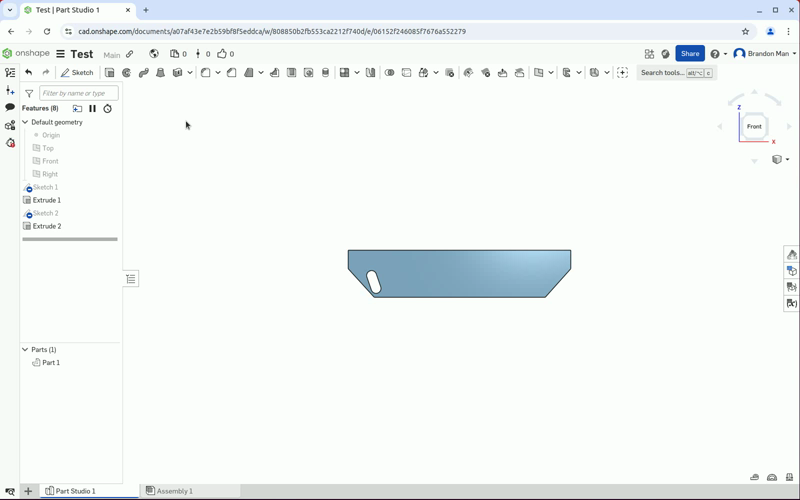
mouse_move(73, 189)
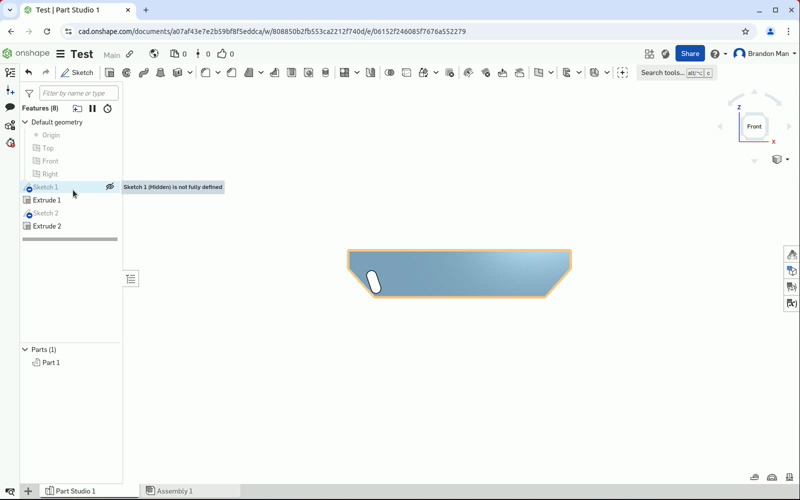
click(73, 189)
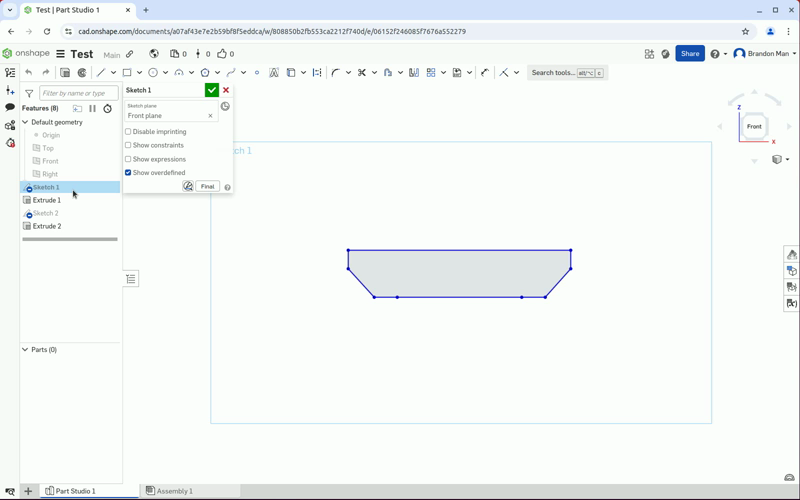
mouse_move(229, 92)
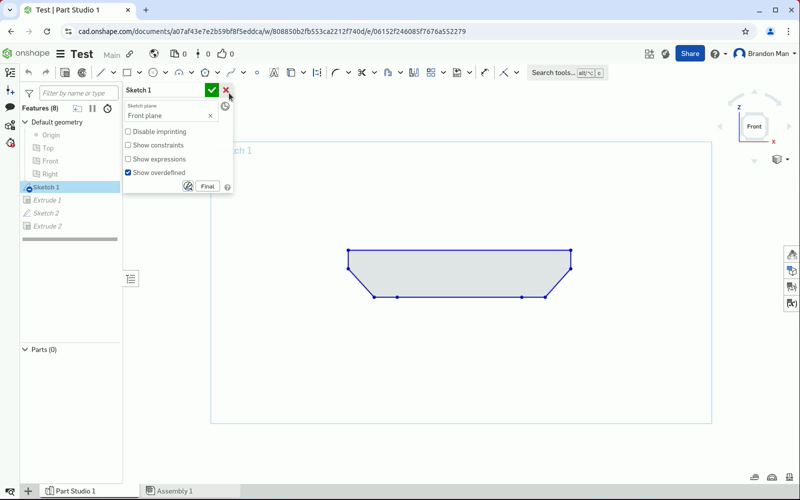
click(229, 92)
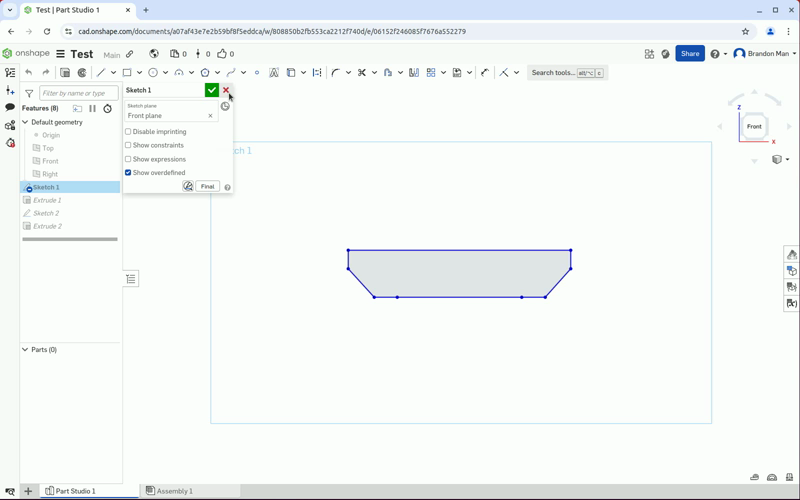
key(shift+s)
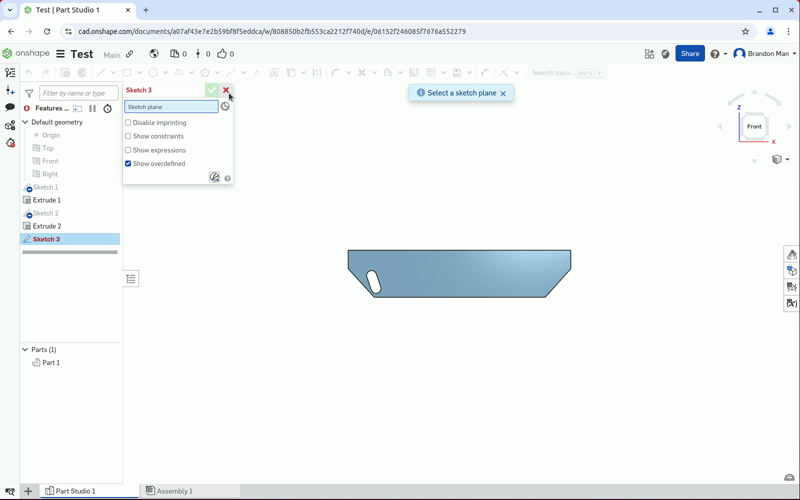
mouse_move(73, 163)
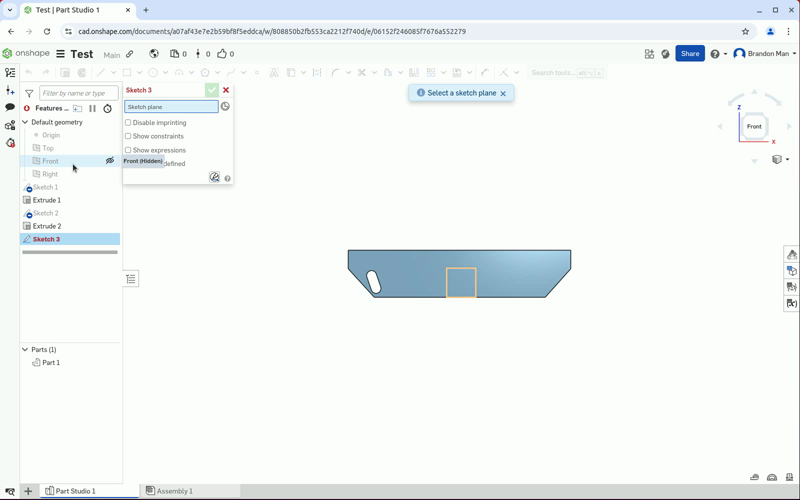
click(73, 163)
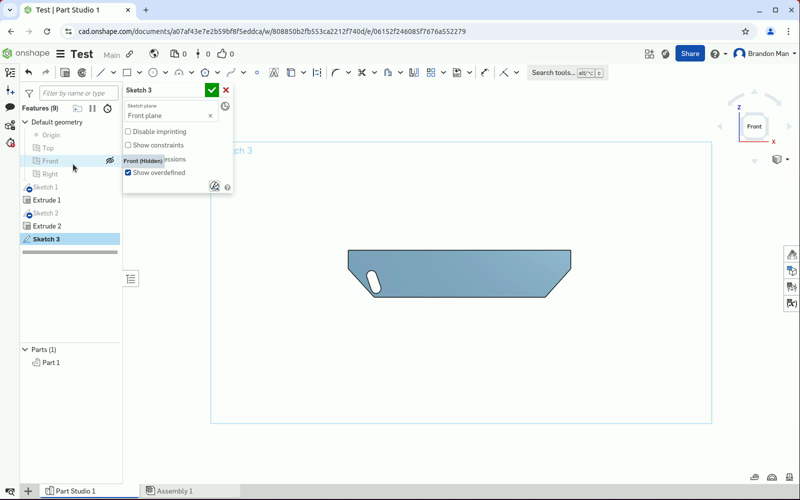
mouse_move(73, 352)
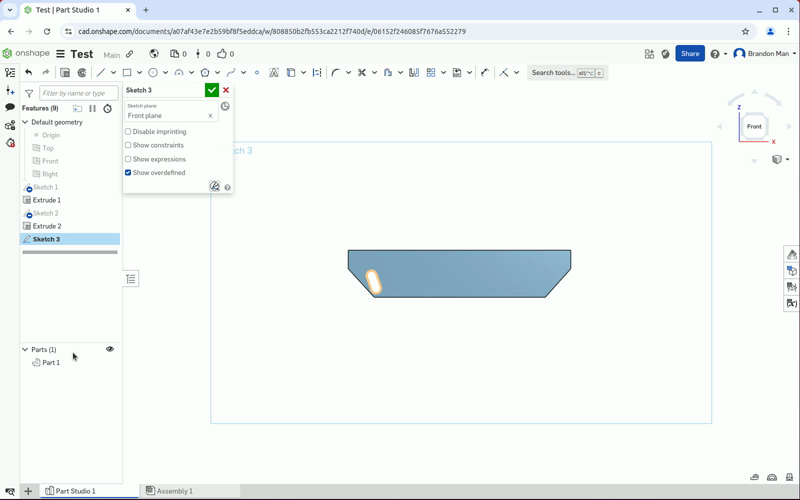
key(y)
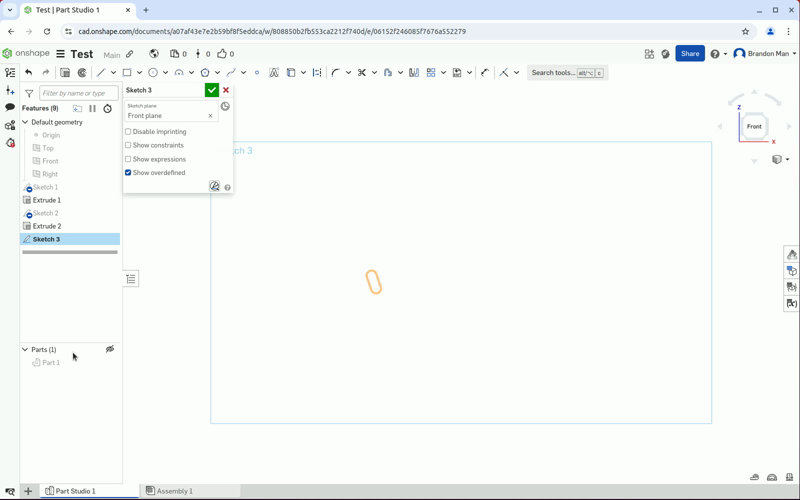
key(l)
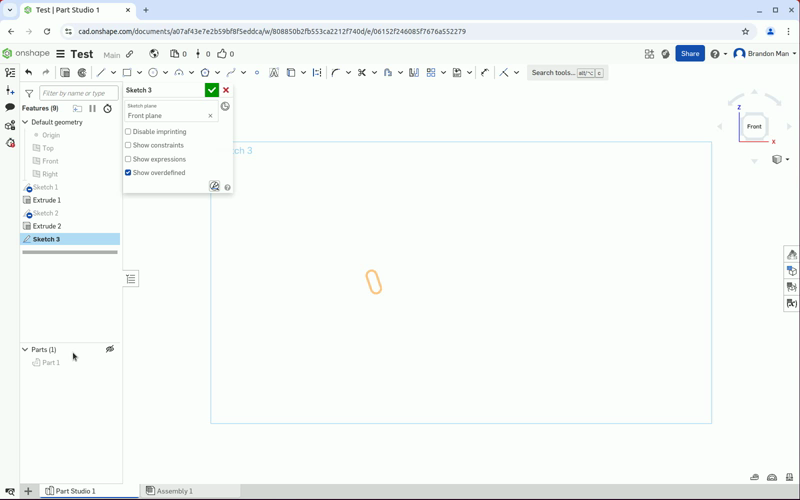
key_down(shift)
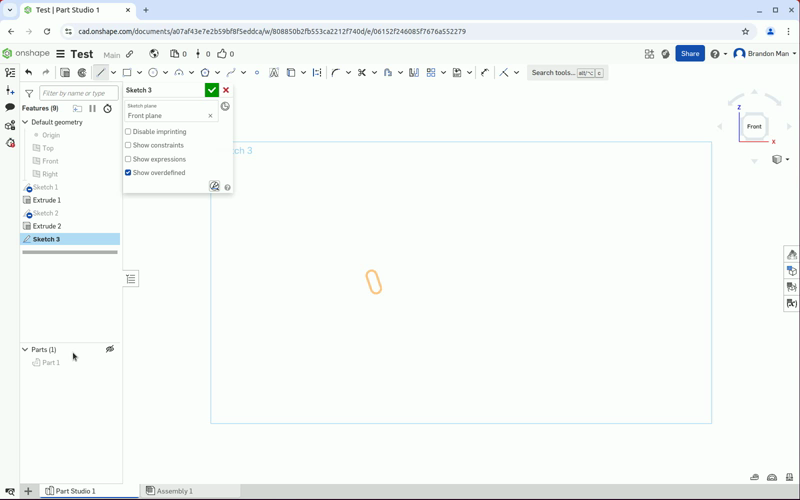
mouse_move(383, 278)
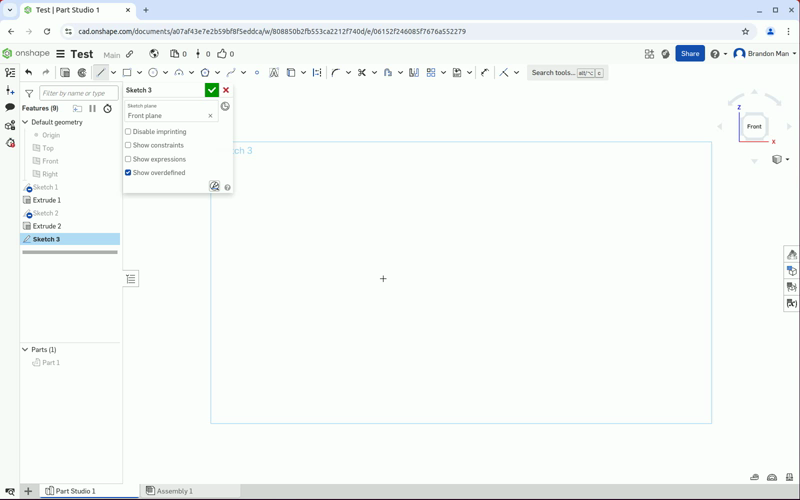
click(383, 278)
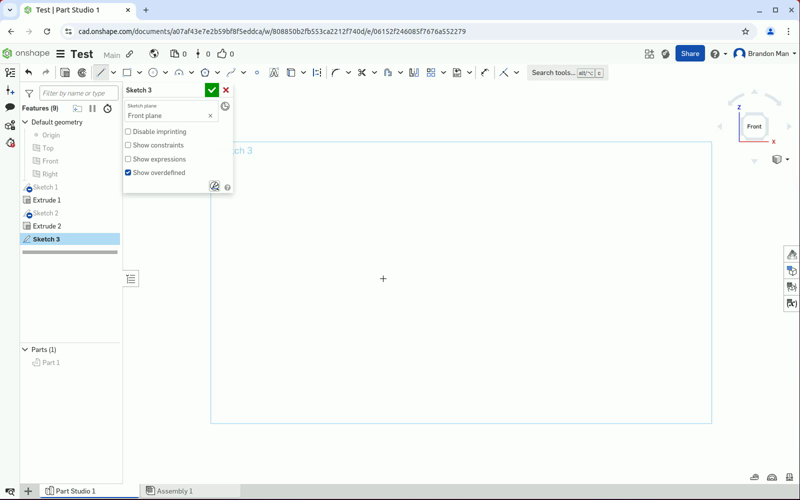
key_up(shift)
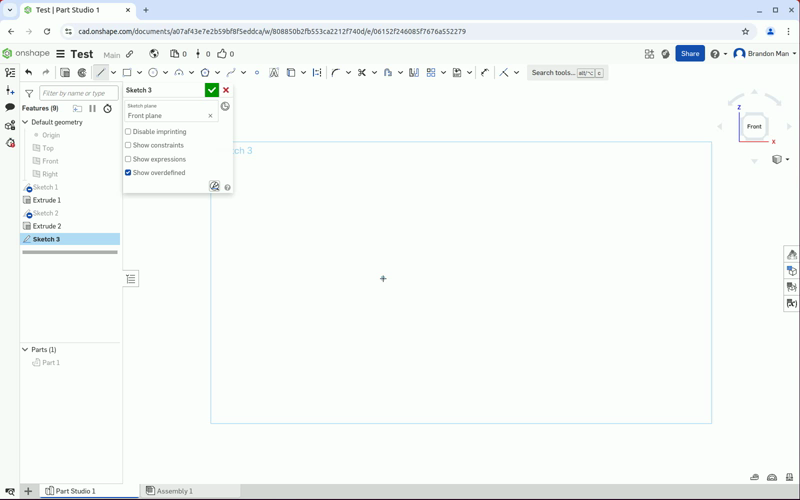
key_down(shift)
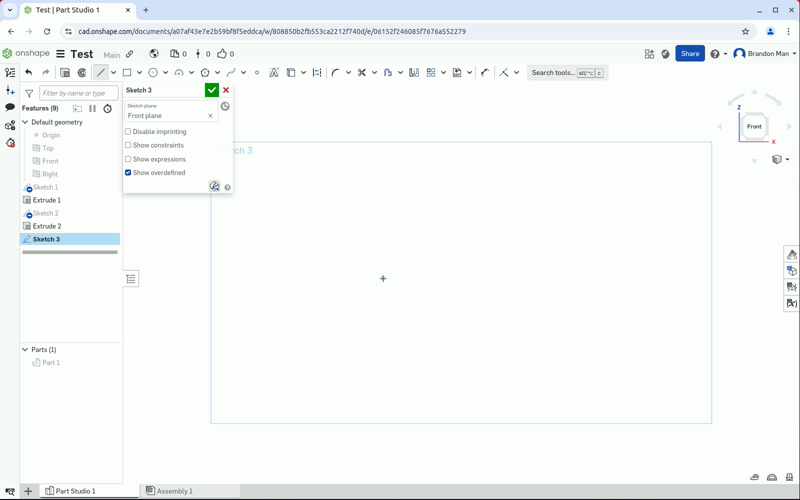
mouse_move(413, 278)
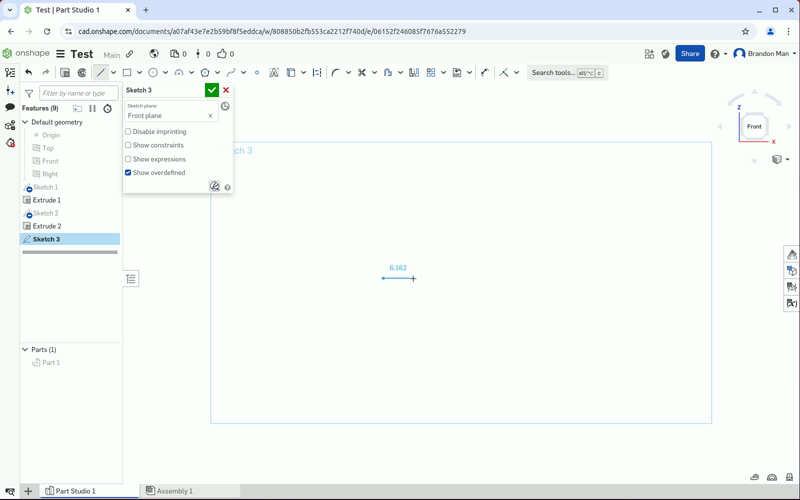
mouse_move(387, 291)
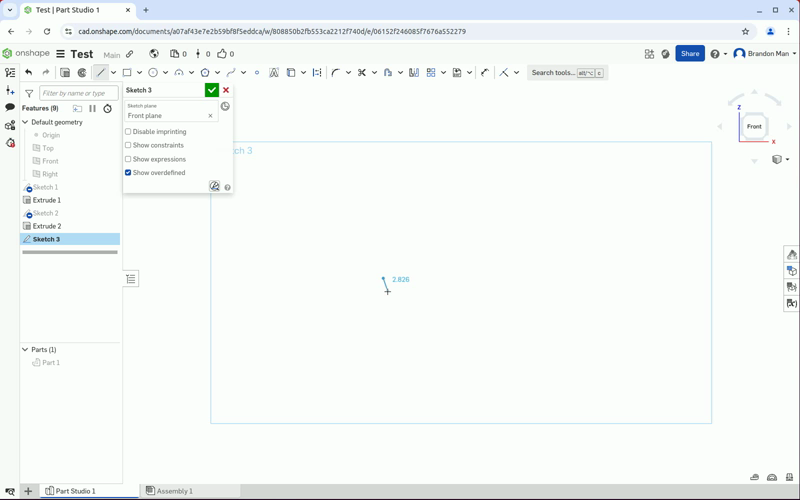
click(387, 291)
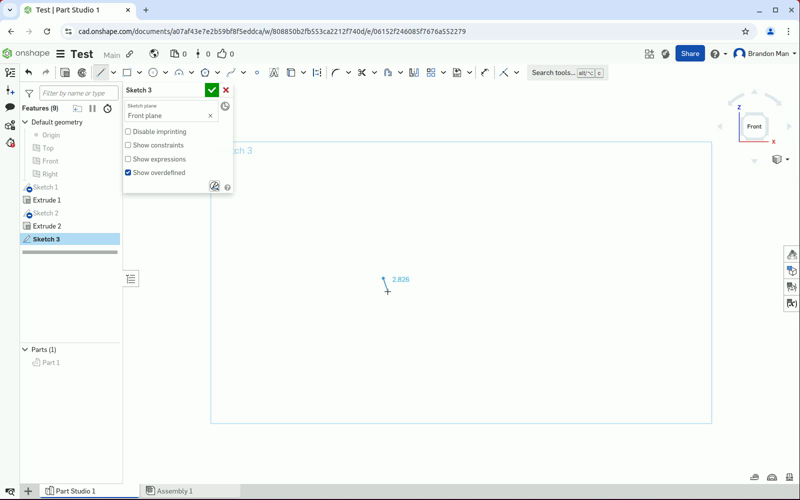
key_up(shift)
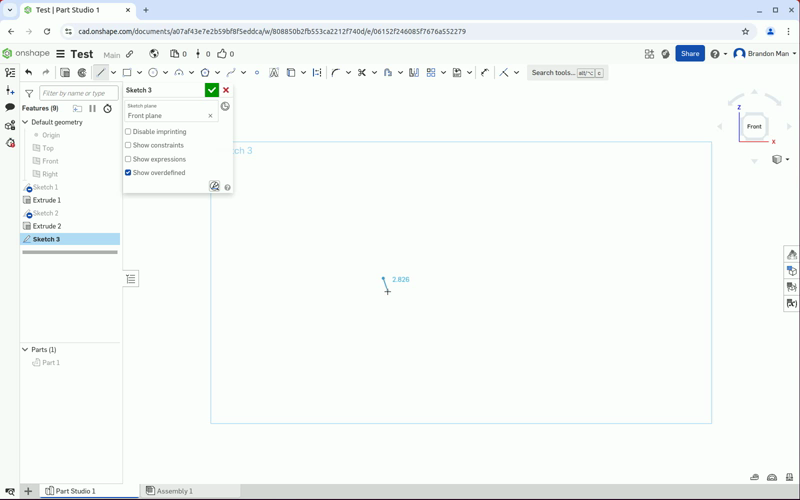
key(esc)
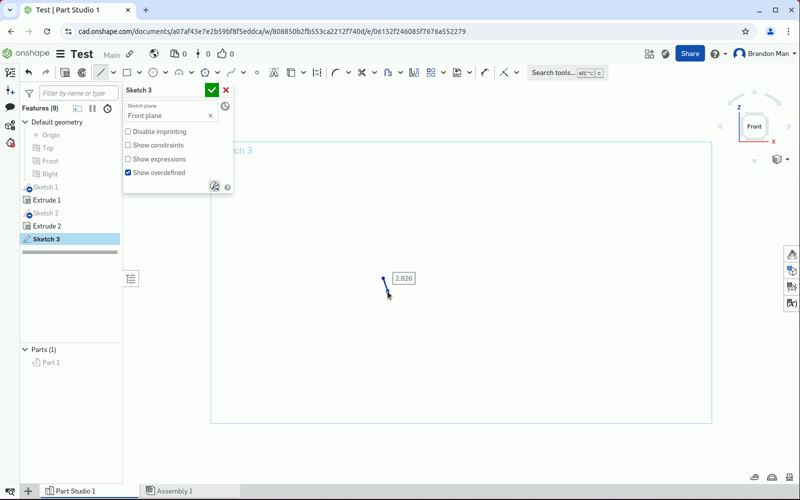
key(a)
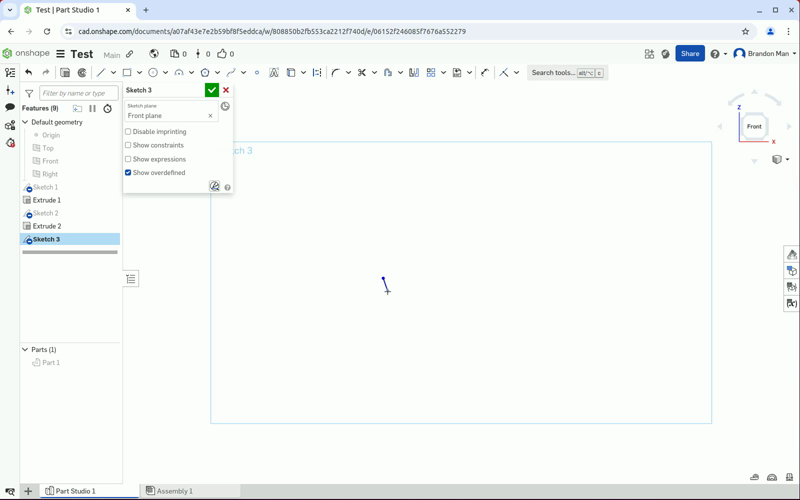
mouse_move(387, 291)
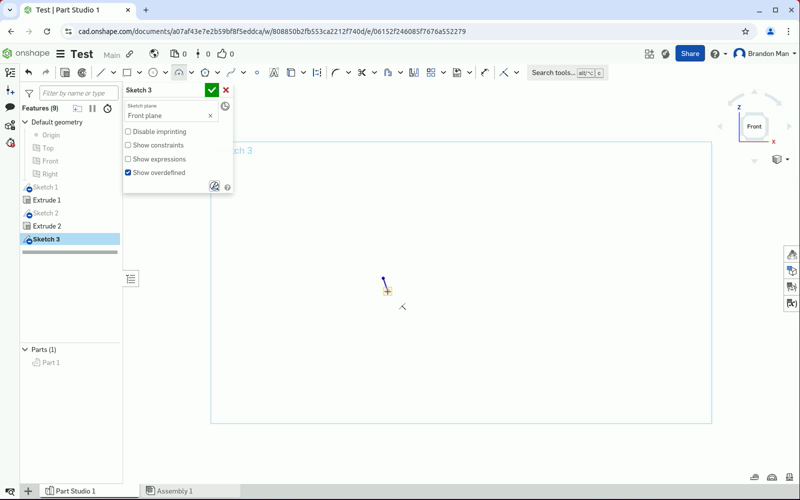
click(387, 291)
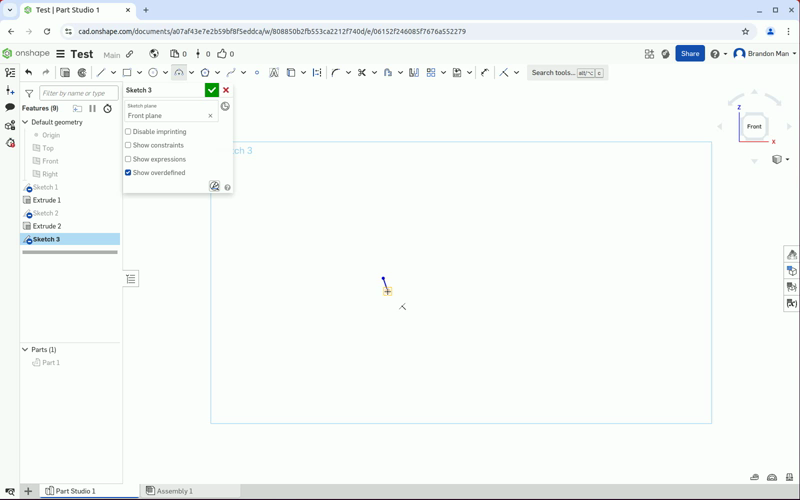
key_down(shift)
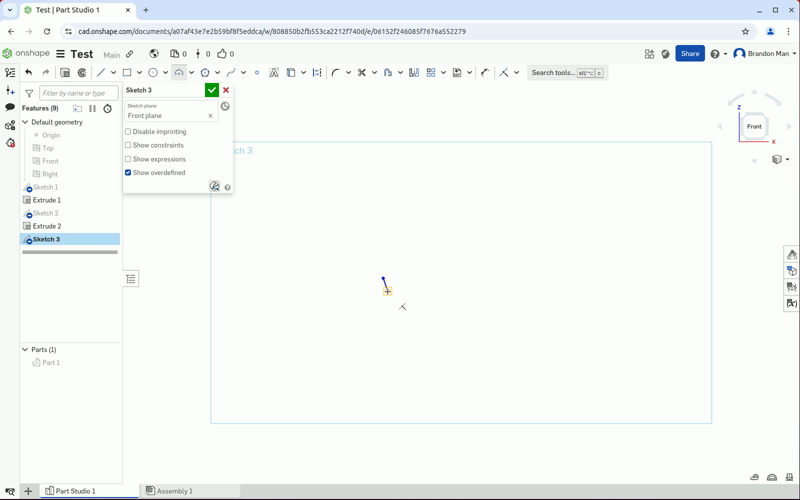
mouse_move(396, 288)
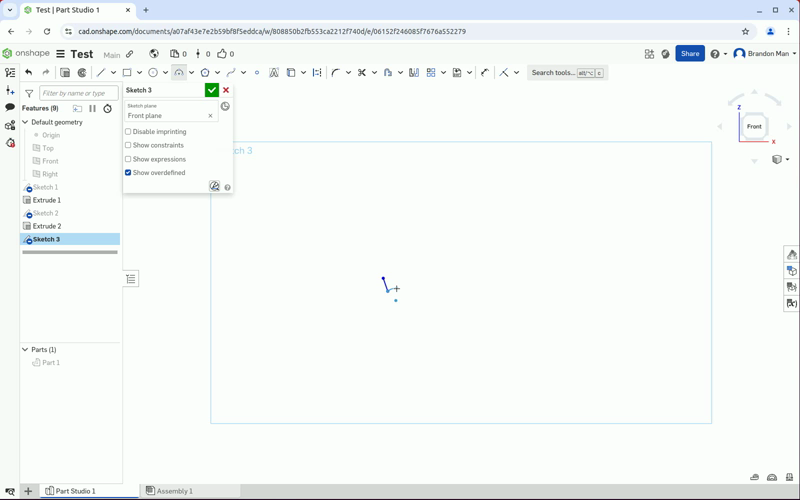
click(396, 288)
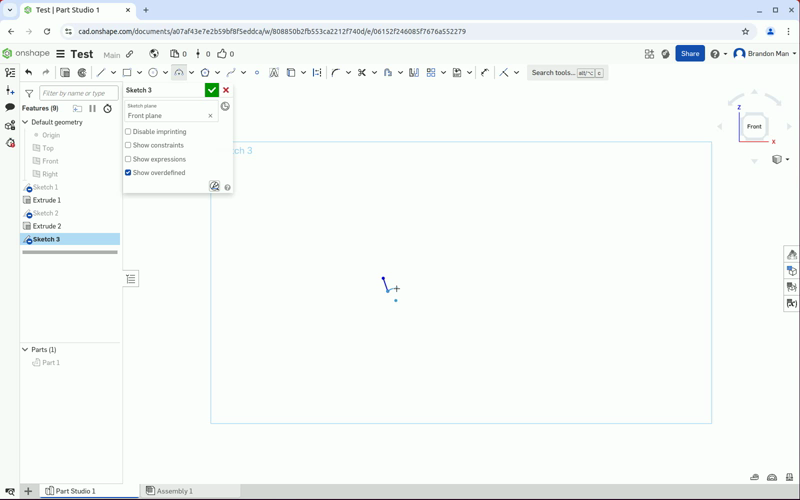
mouse_move(393, 294)
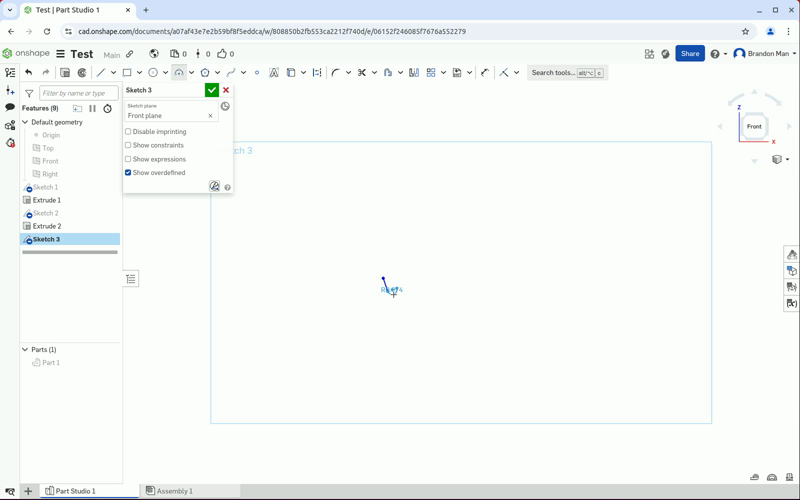
click(393, 294)
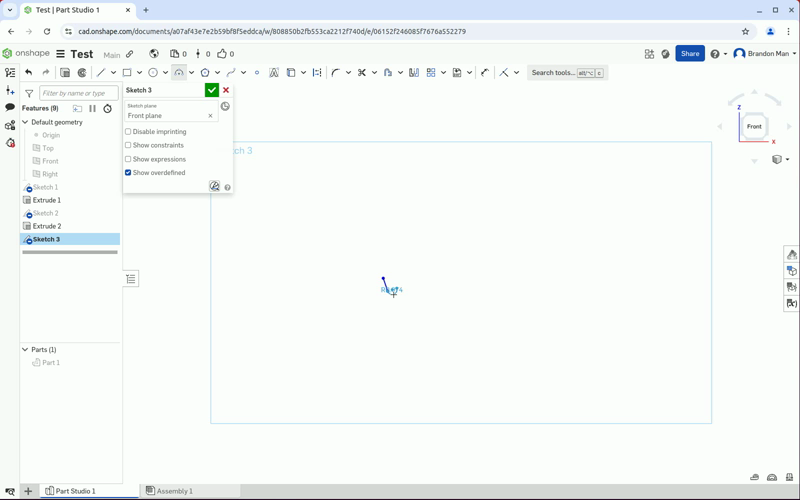
key_up(shift)
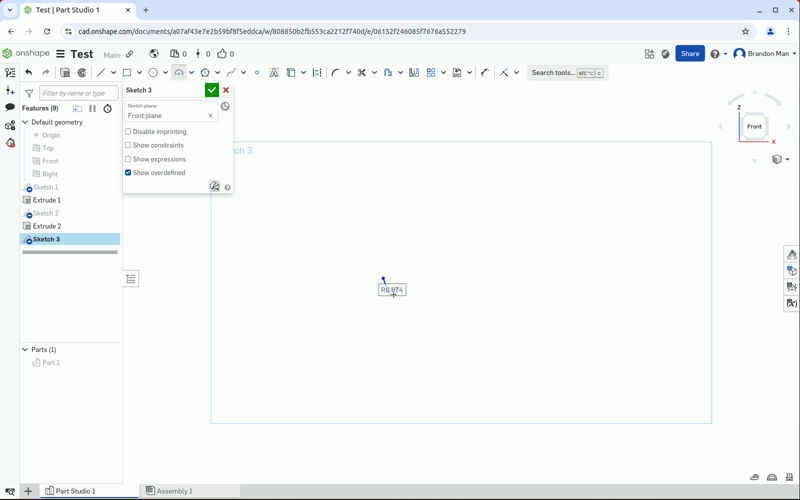
key(esc)
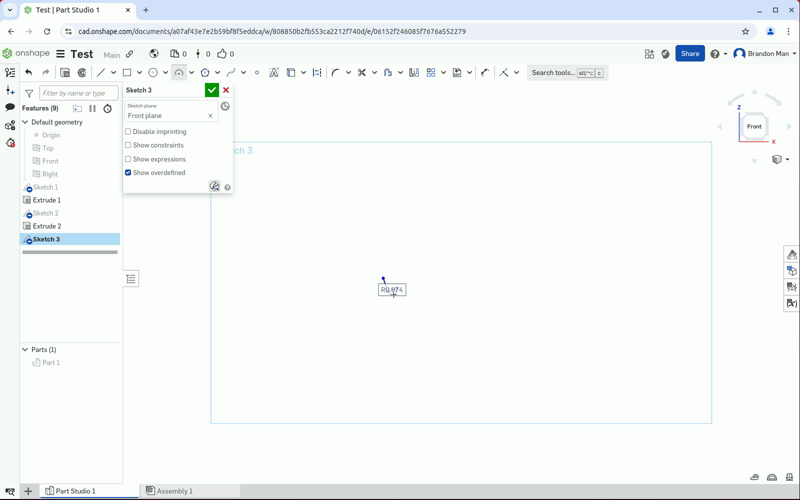
key(l)
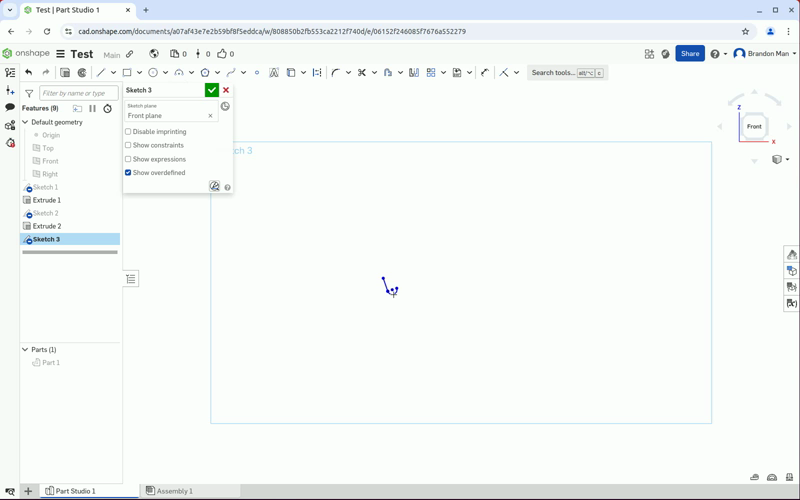
mouse_move(396, 288)
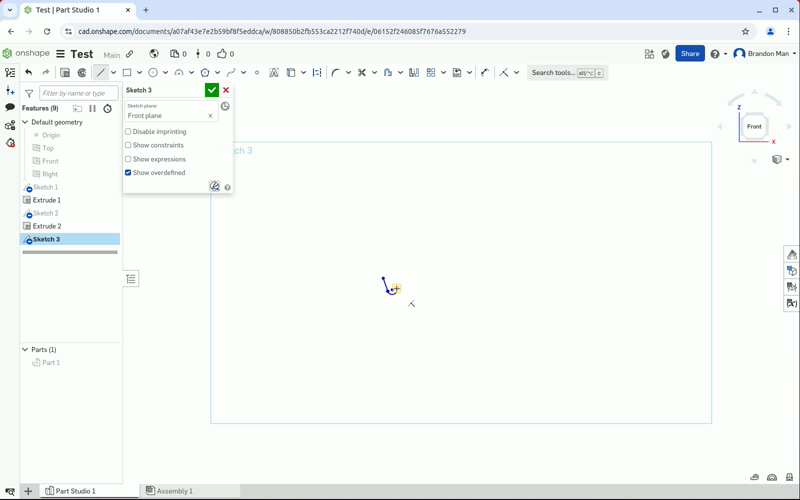
click(396, 288)
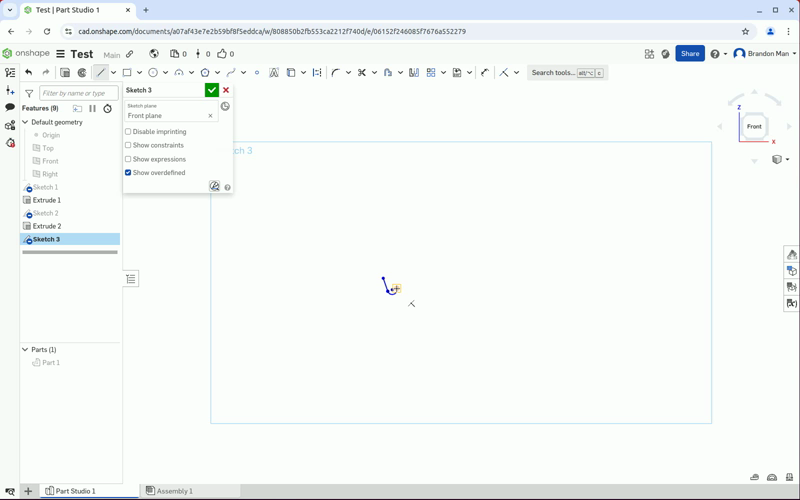
key_down(shift)
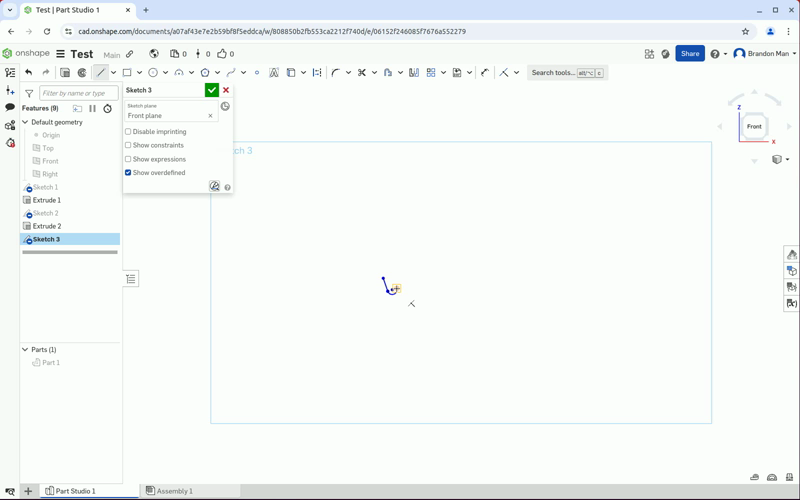
mouse_move(426, 288)
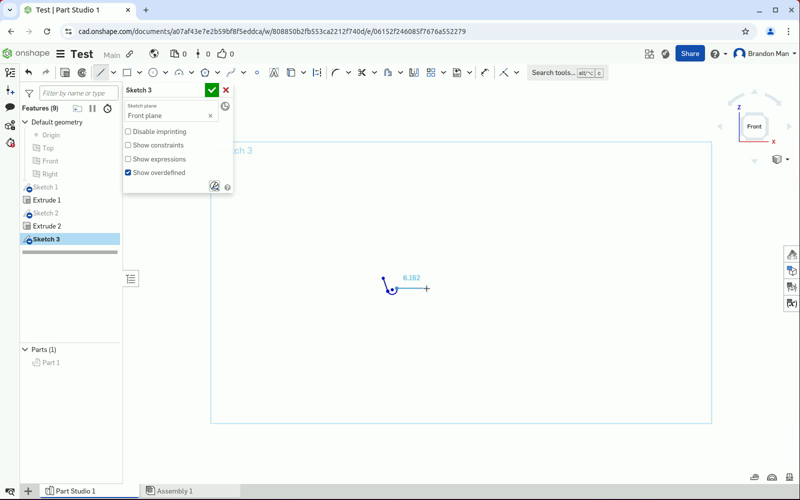
mouse_move(392, 275)
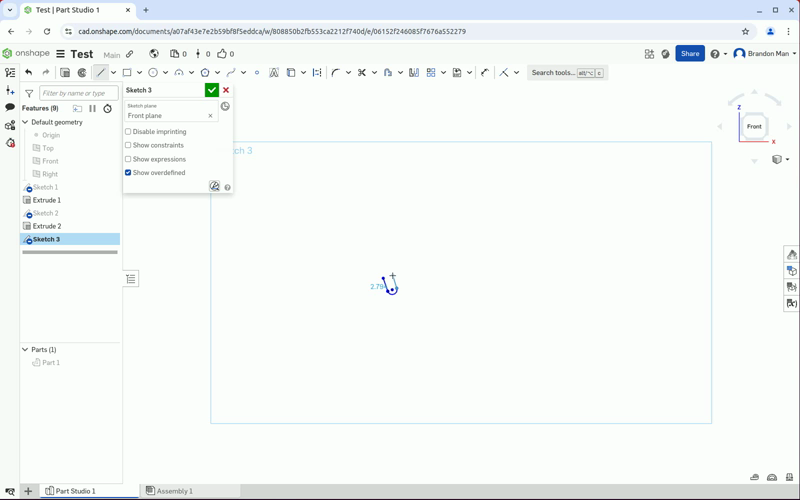
click(392, 275)
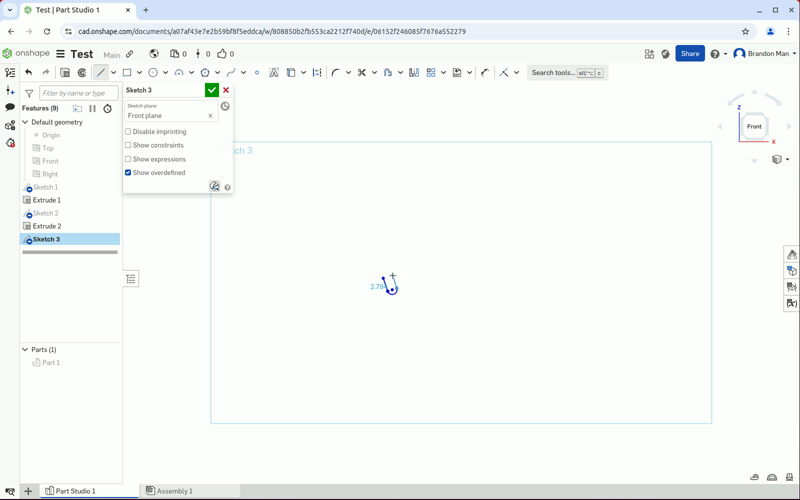
key_up(shift)
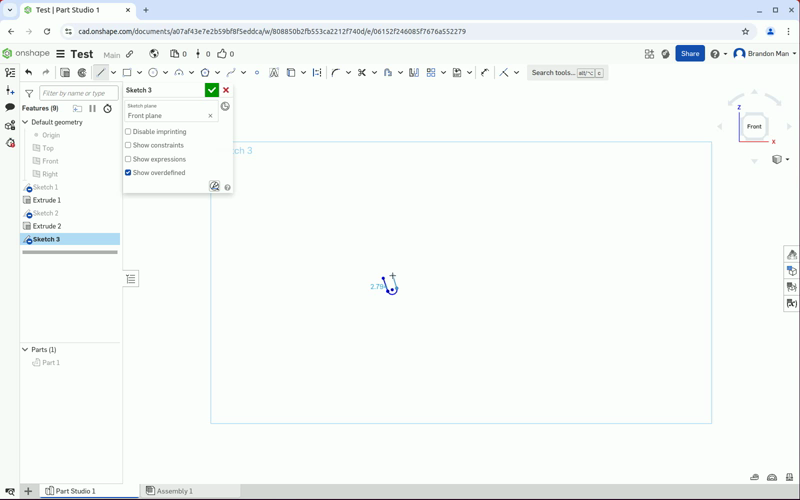
key(esc)
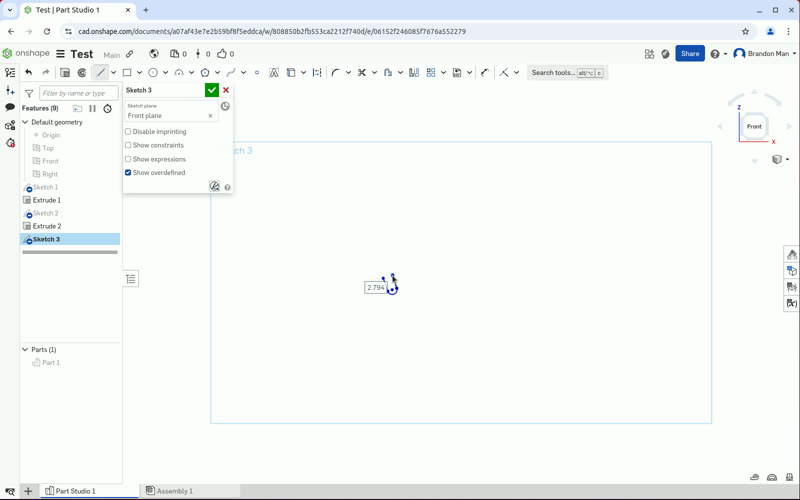
key(a)
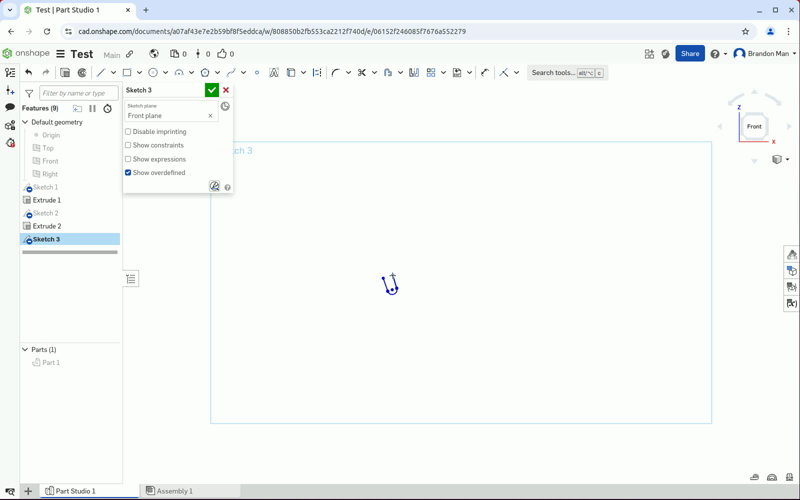
mouse_move(392, 275)
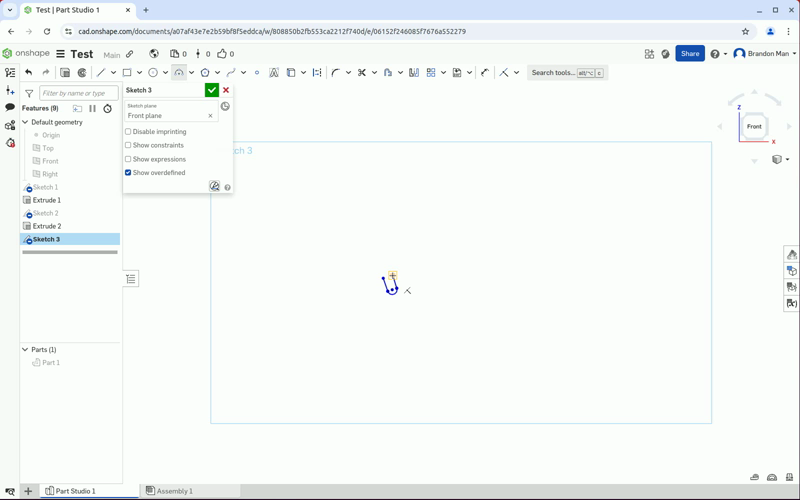
click(392, 275)
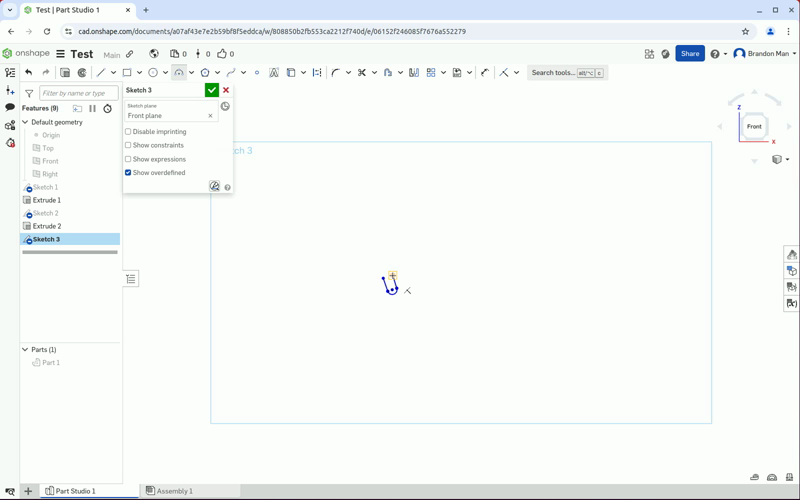
mouse_move(383, 278)
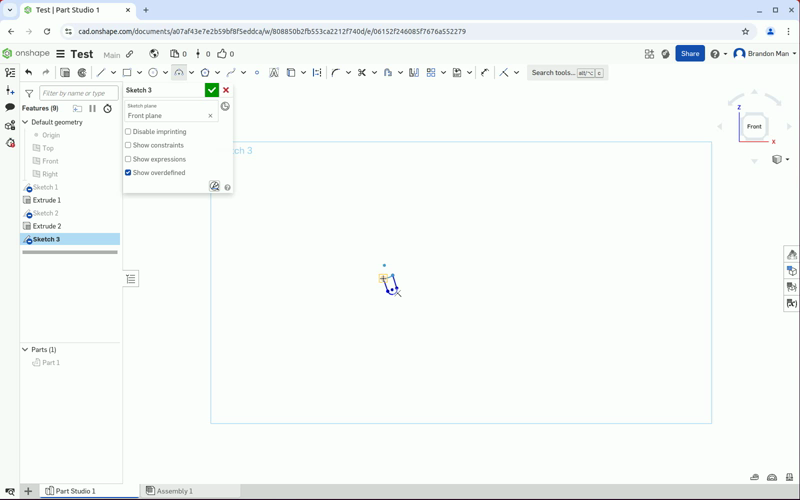
click(383, 278)
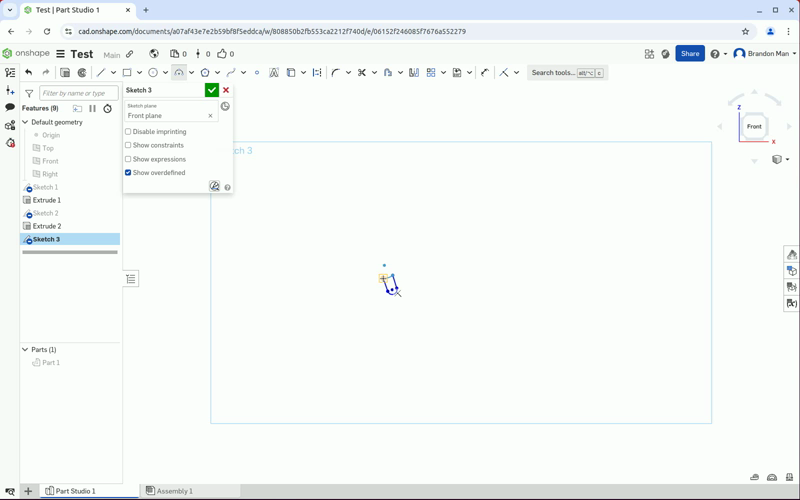
key_down(shift)
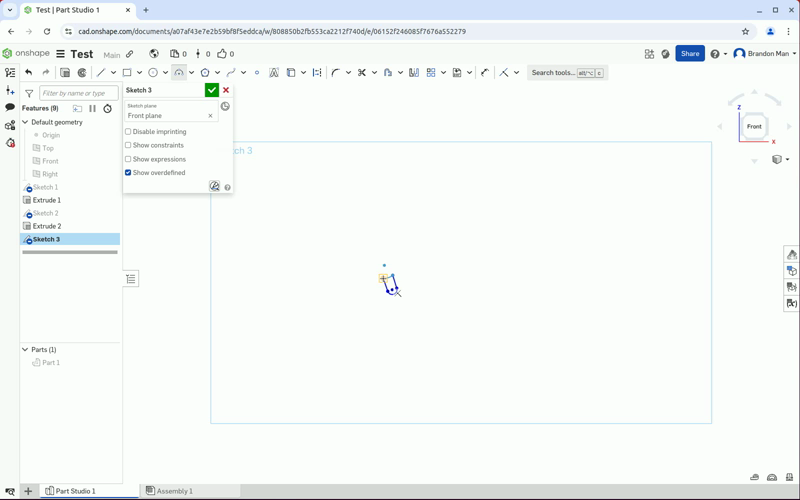
mouse_move(386, 272)
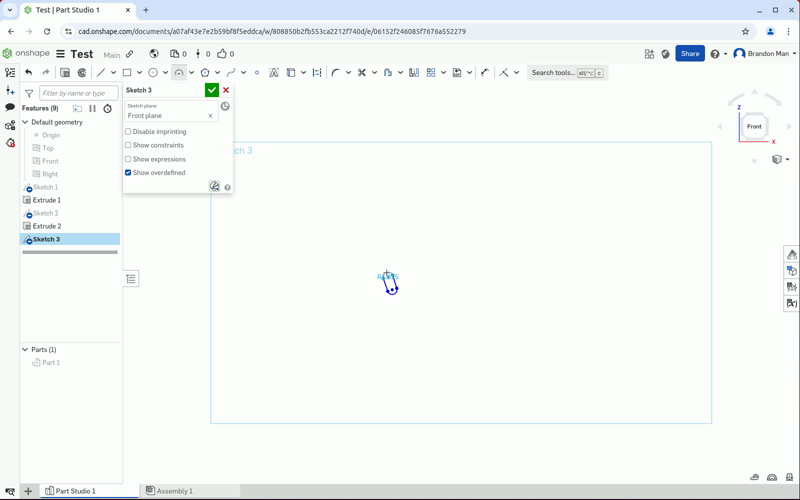
click(386, 272)
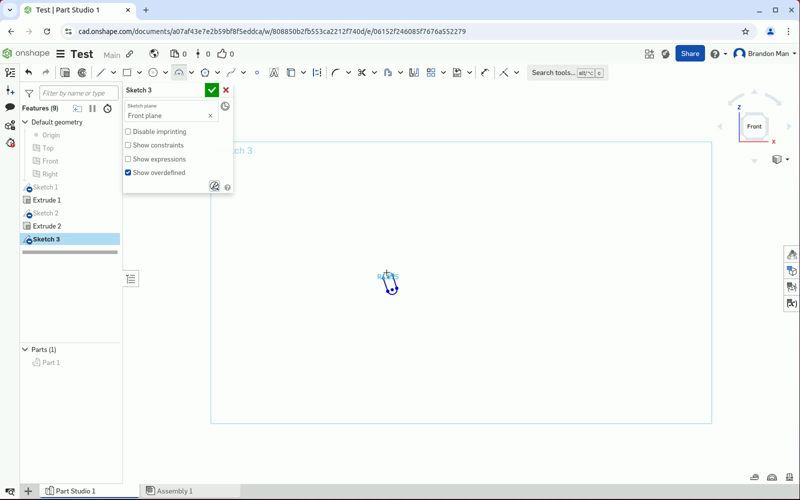
key_up(shift)
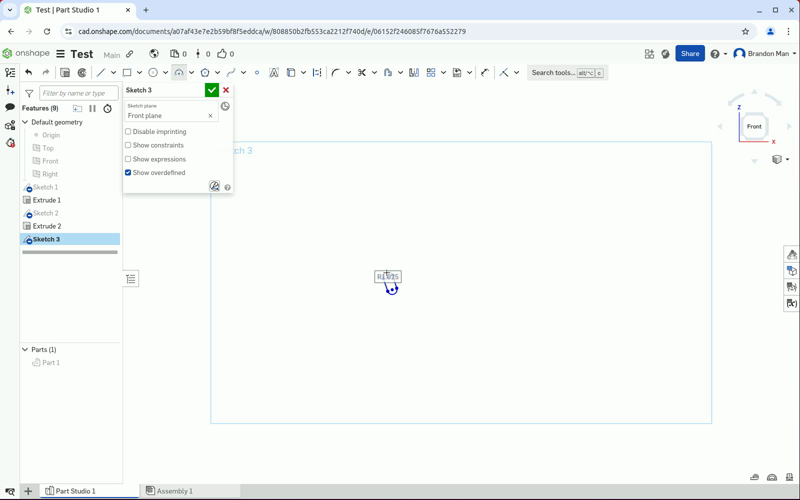
key(esc)
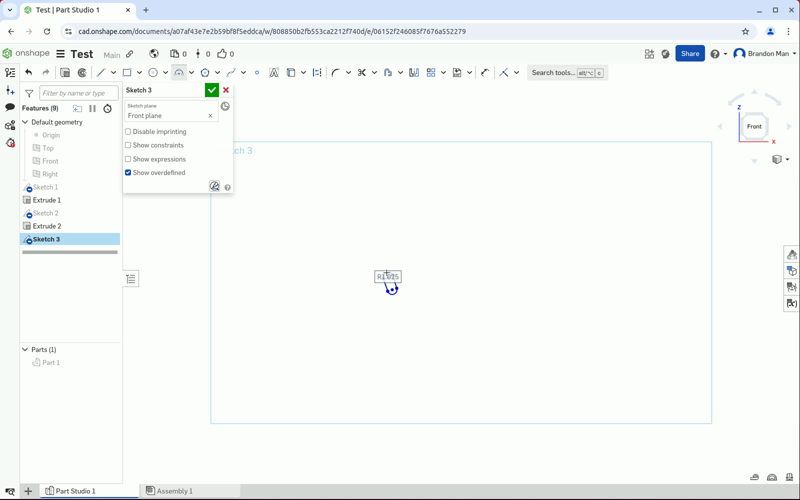
mouse_move(392, 289)
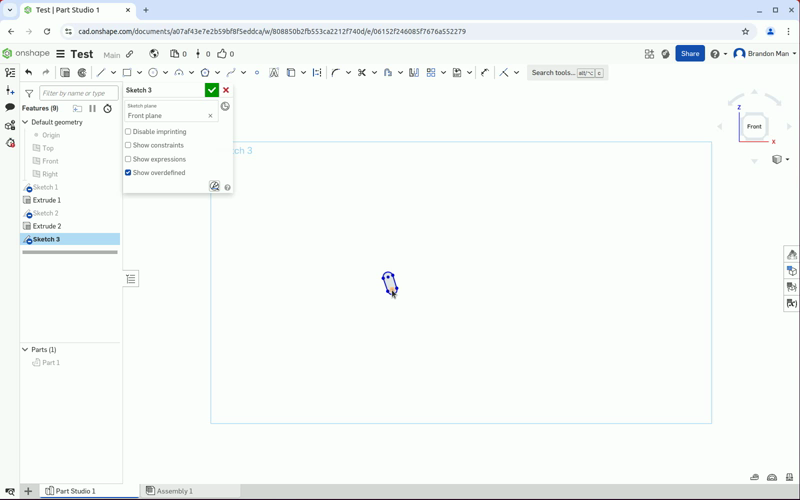
scroll(6)
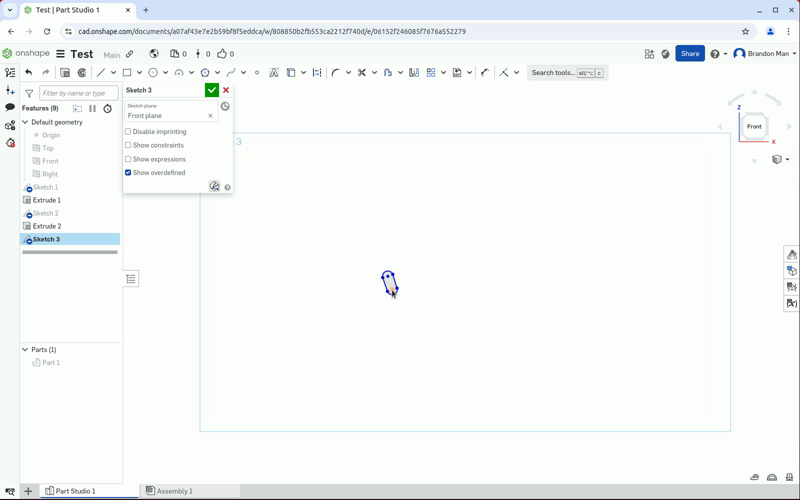
scroll(6)
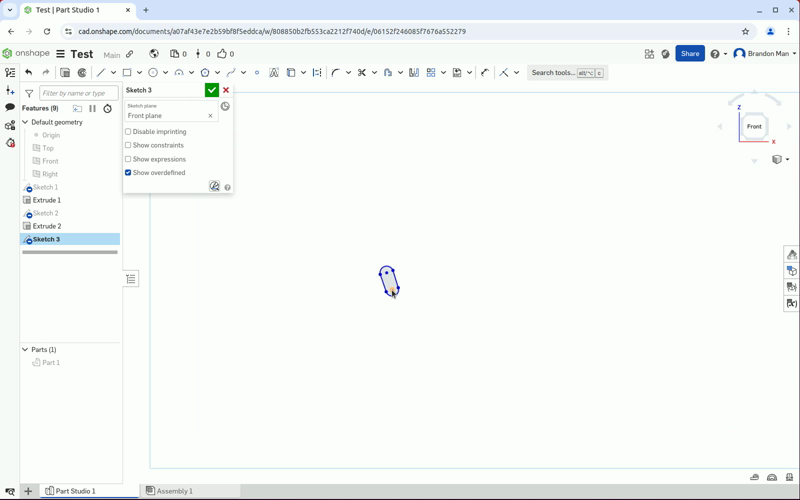
scroll(6)
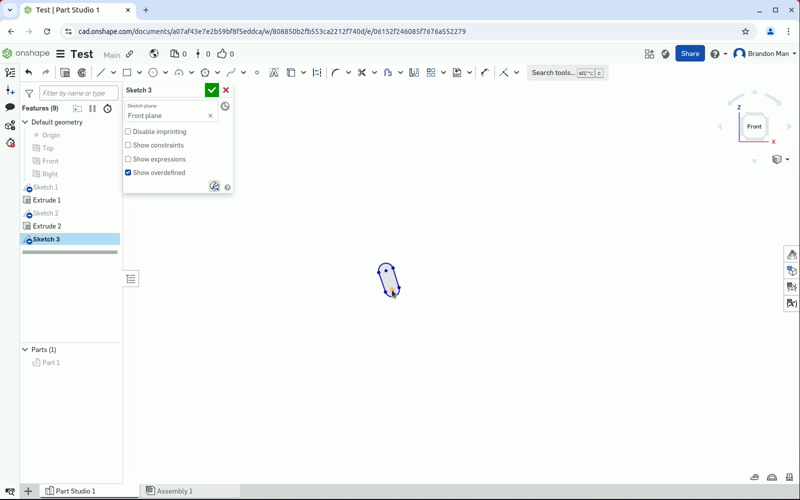
scroll(6)
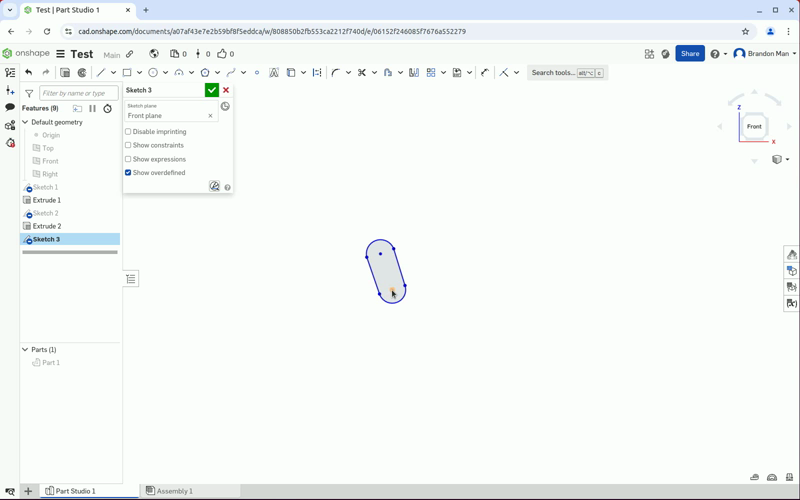
scroll(6)
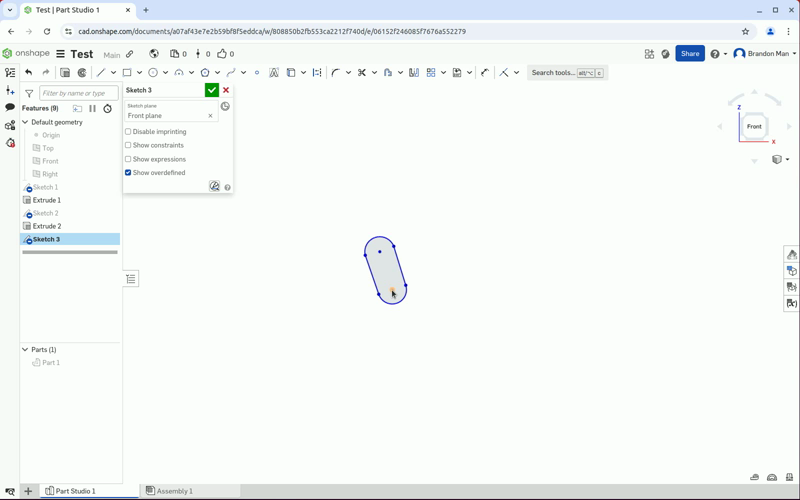
scroll(6)
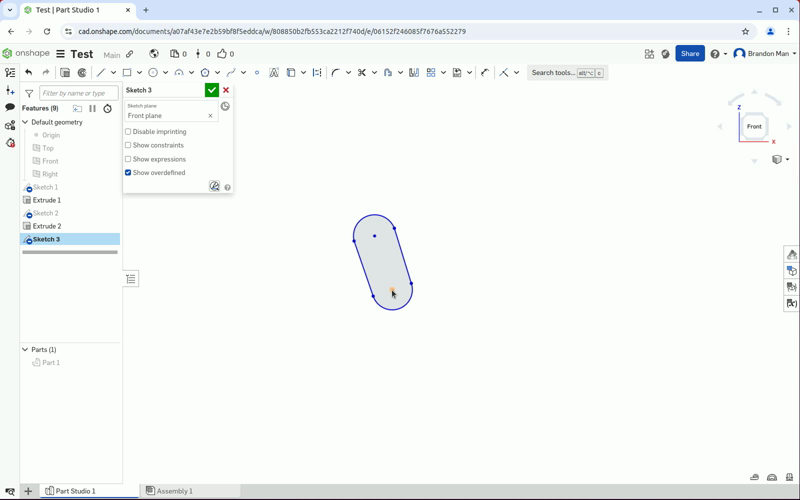
scroll(6)
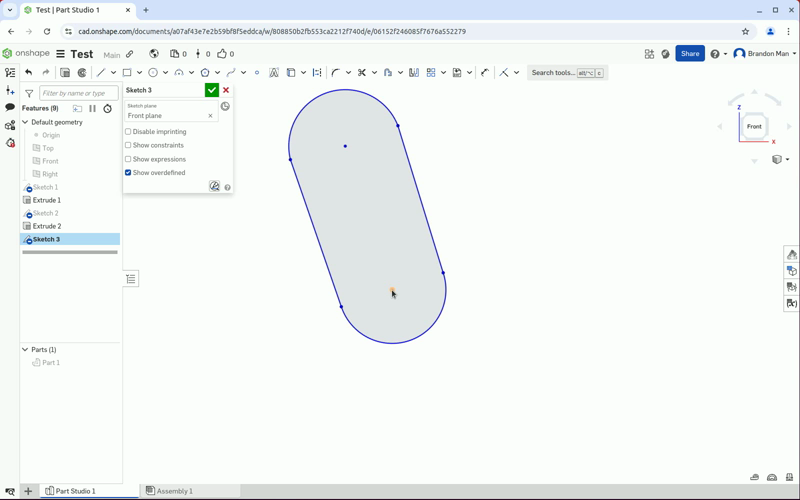
click(392, 289)
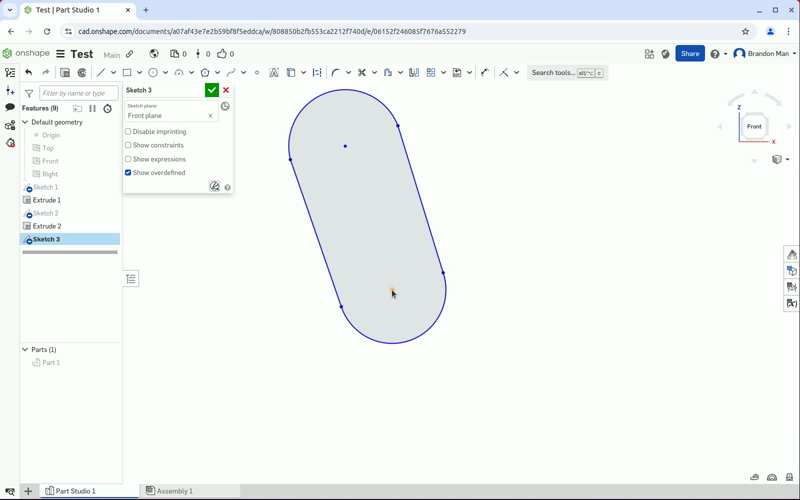
scroll(-6)
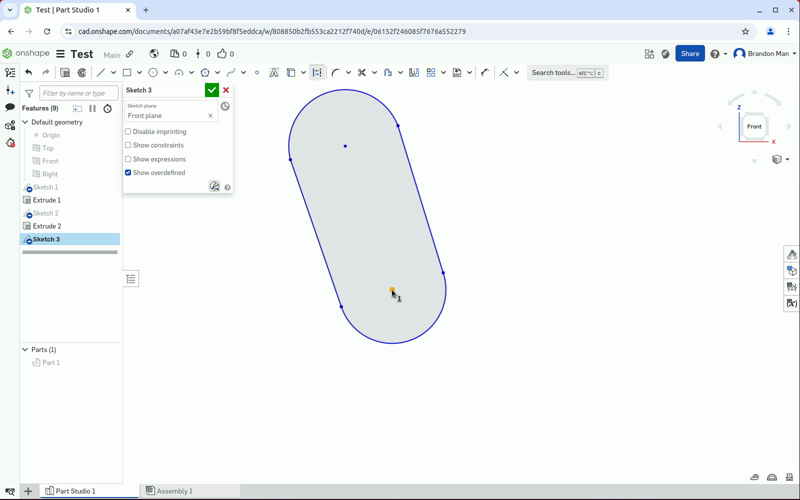
scroll(-6)
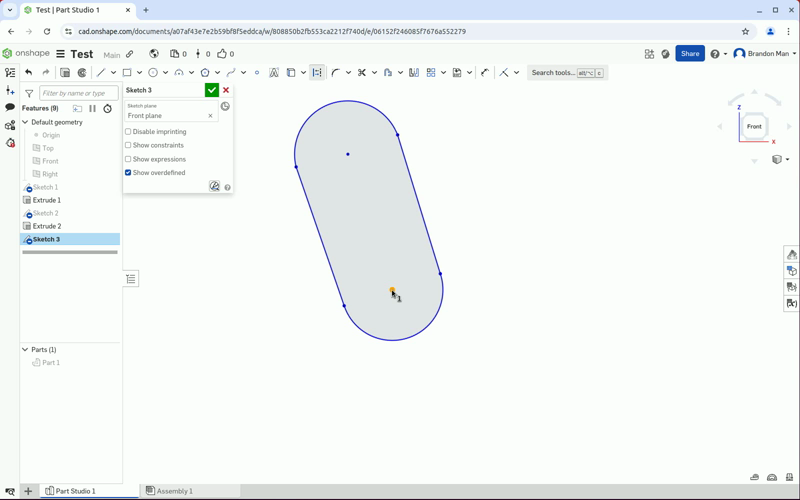
scroll(-6)
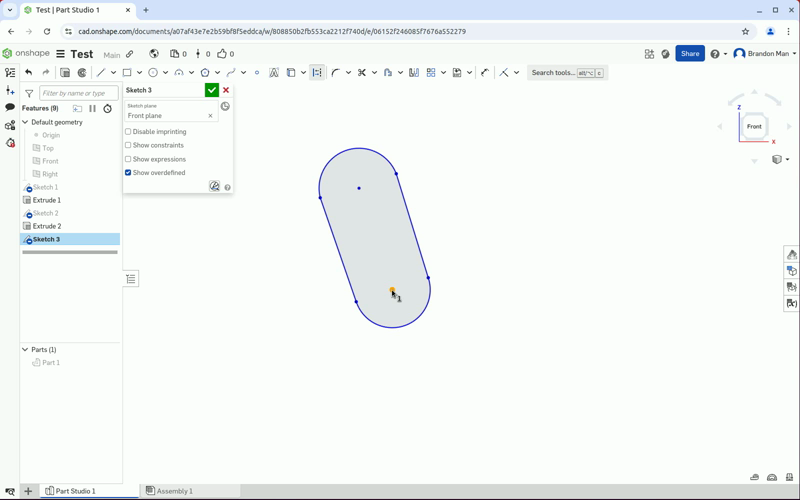
scroll(-6)
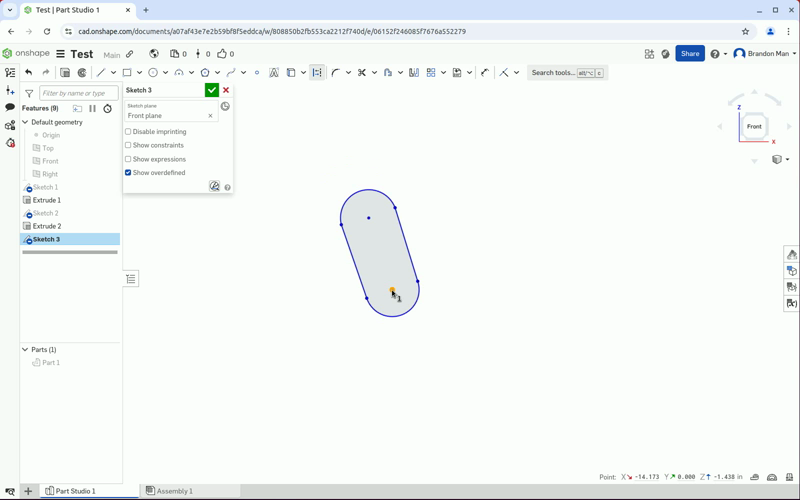
scroll(-6)
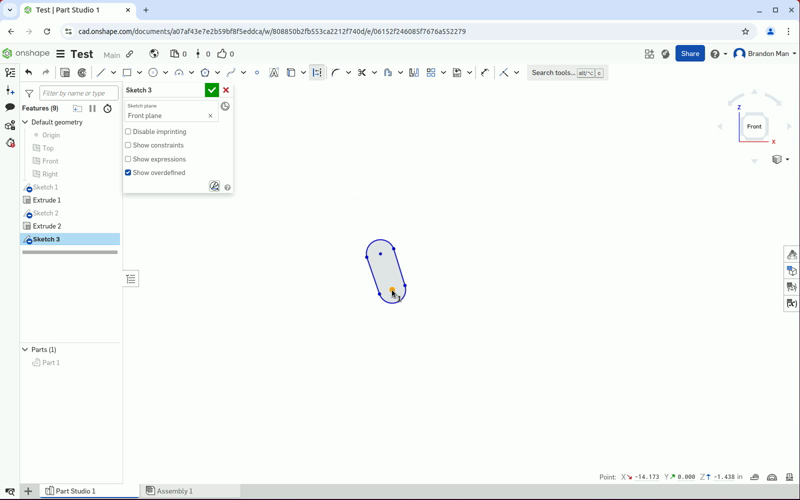
scroll(-6)
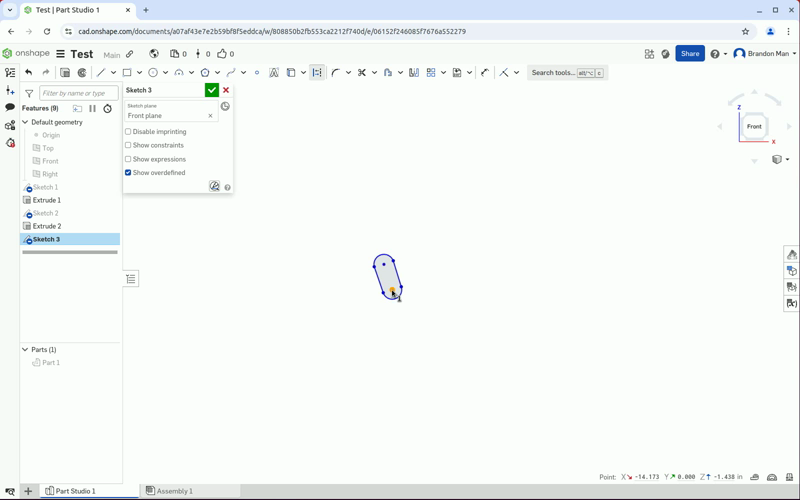
scroll(-6)
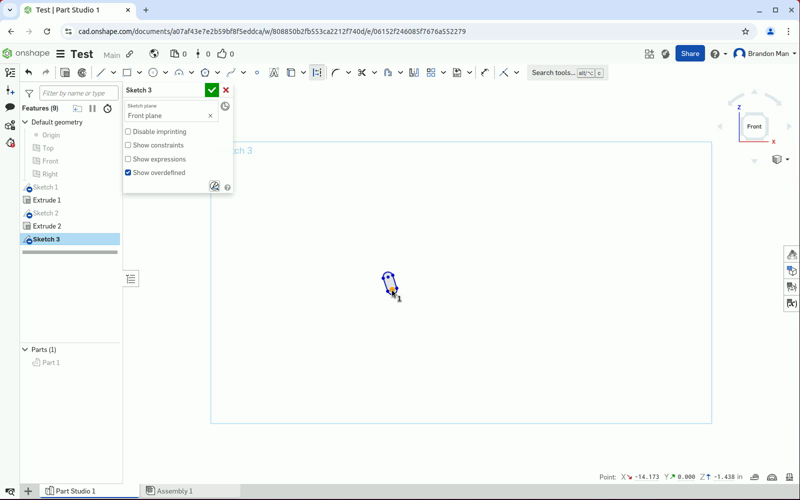
mouse_move(73, 352)
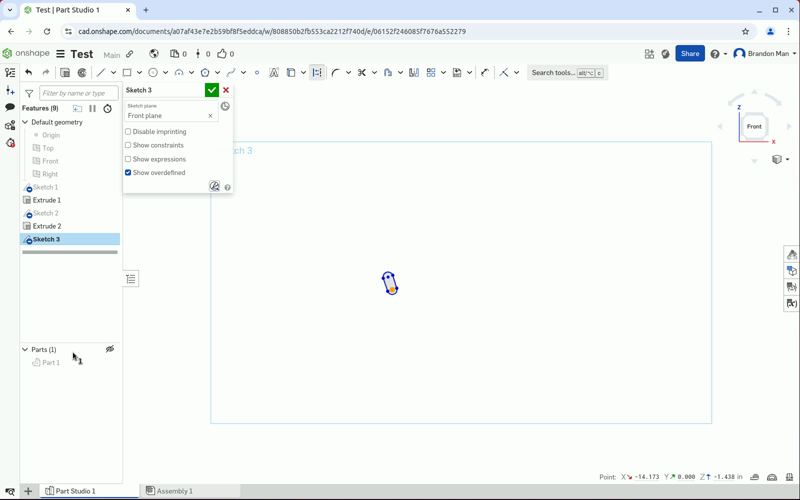
key(shift+y)
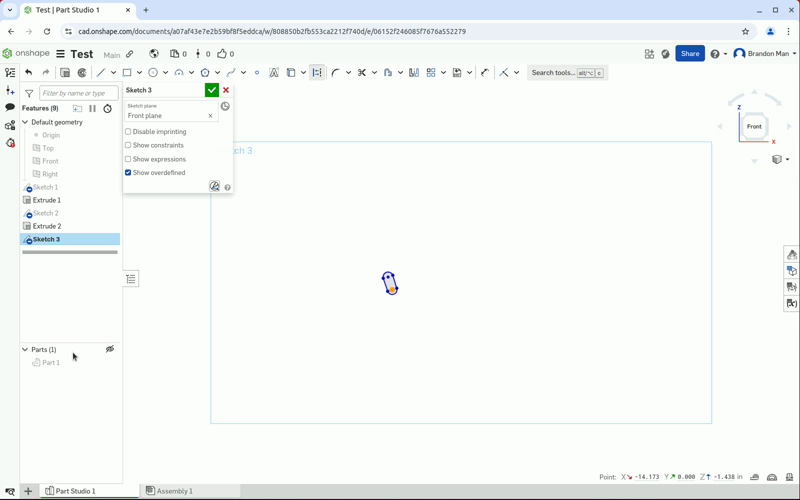
key(shift+e)
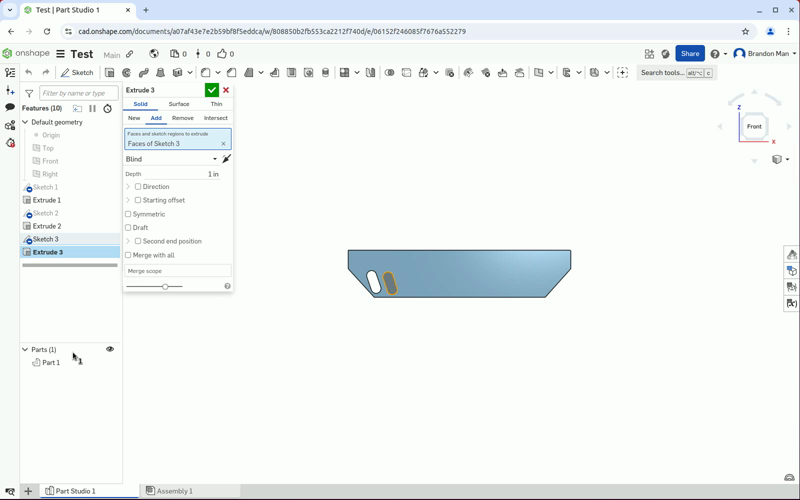
mouse_move(143, 106)
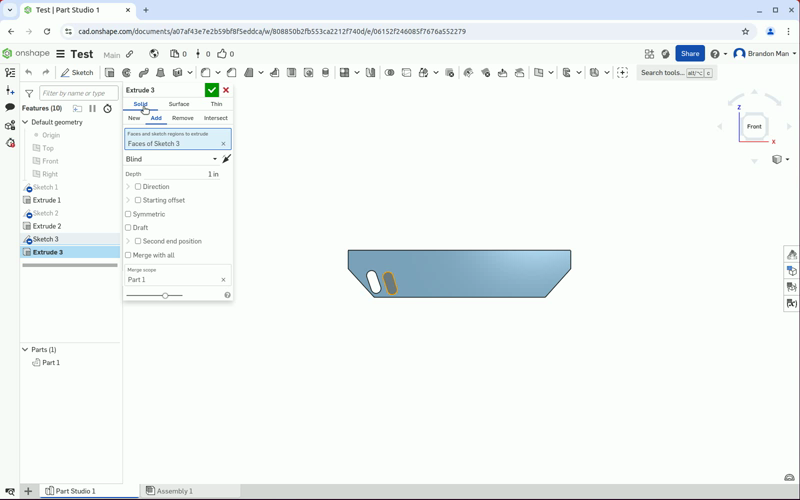
click(143, 106)
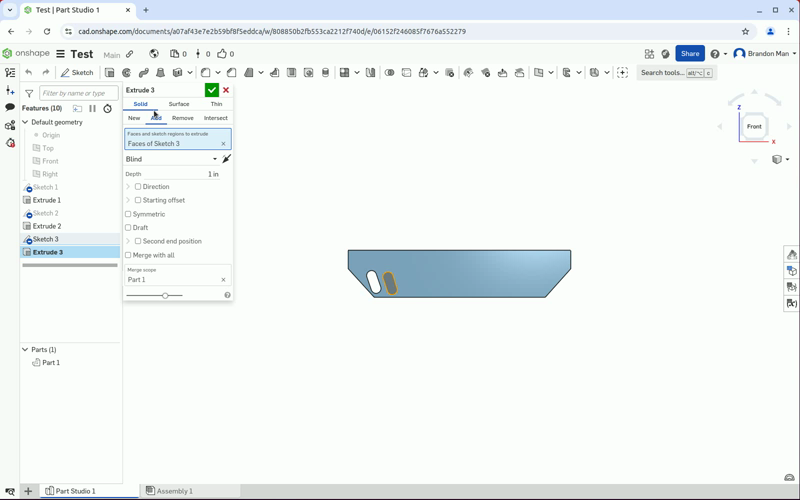
mouse_move(186, 120)
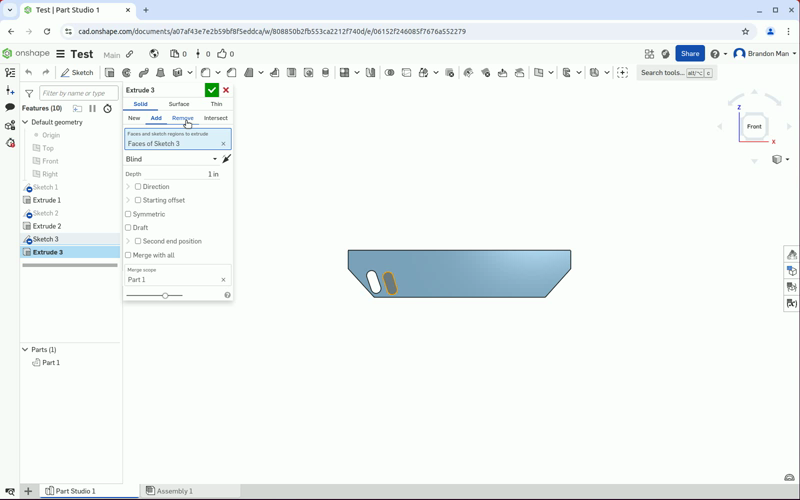
click(186, 120)
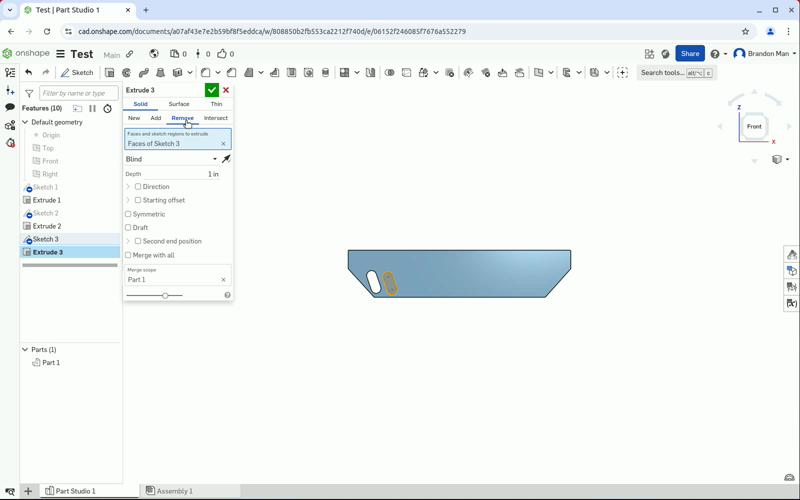
key(tab, 4)
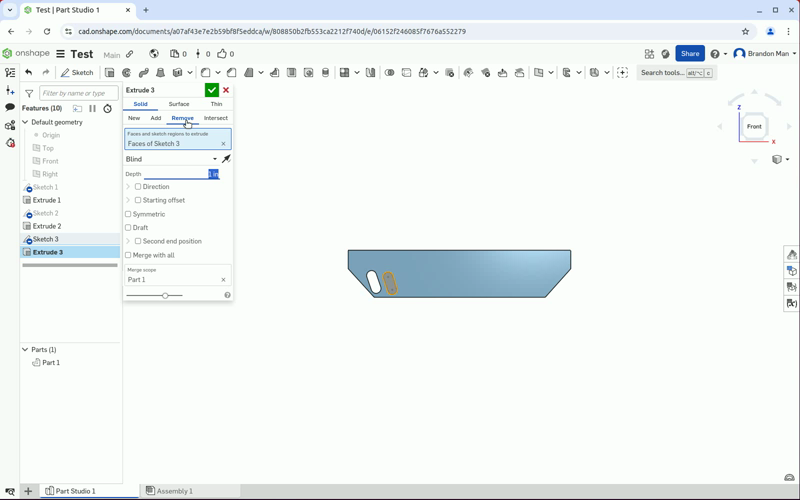
text(0.722)
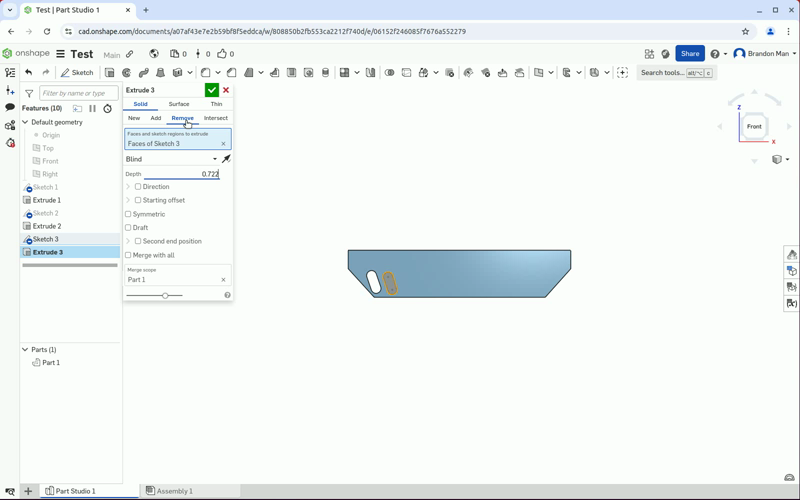
key(tab, 6)
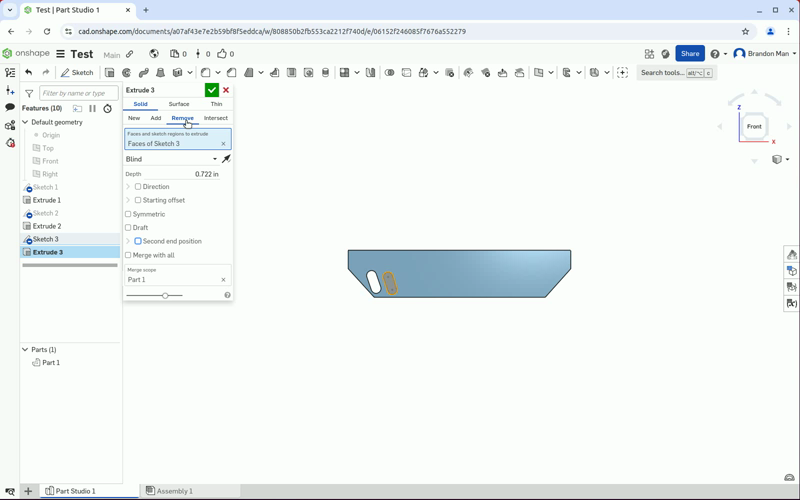
key(space)
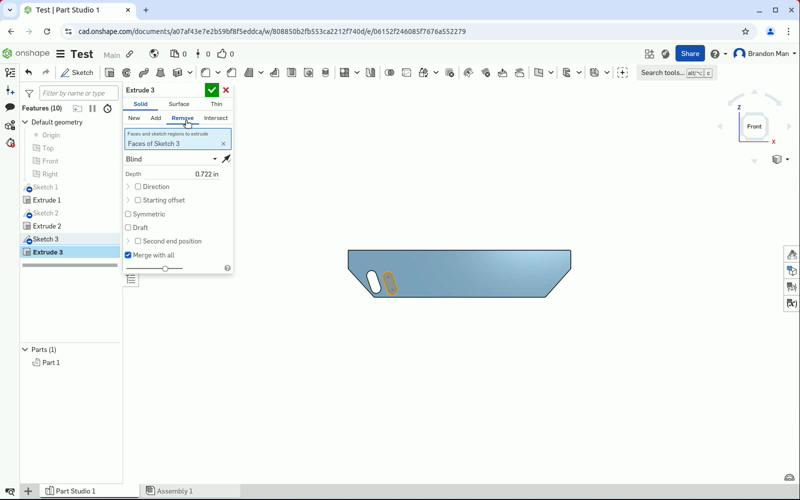
key(enter)
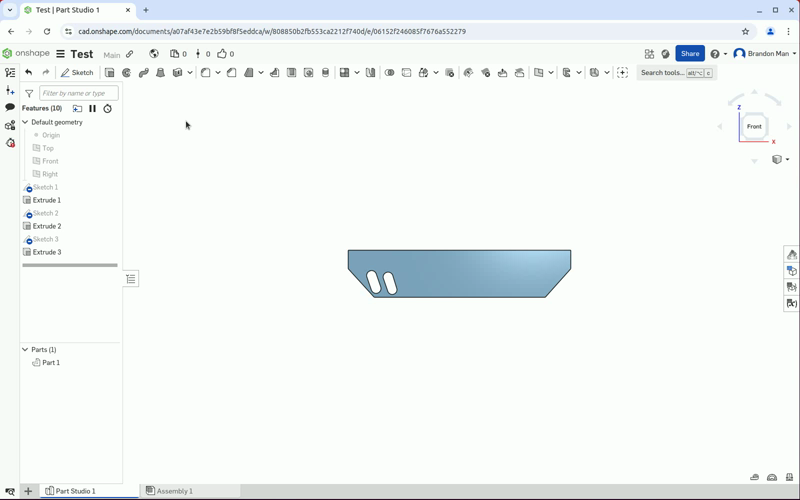
key(shift+h)
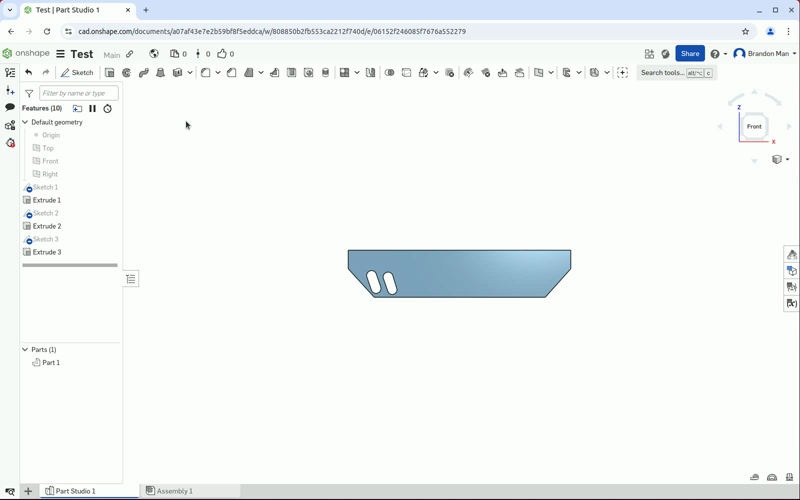
key(shift+h)
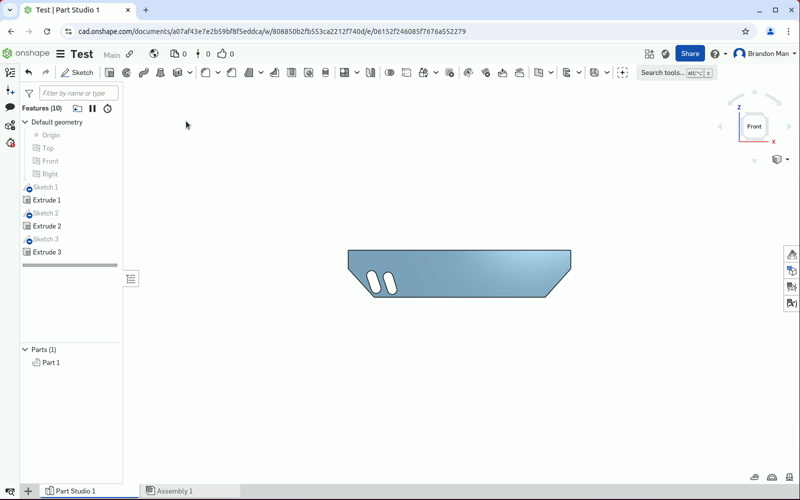
mouse_move(73, 189)
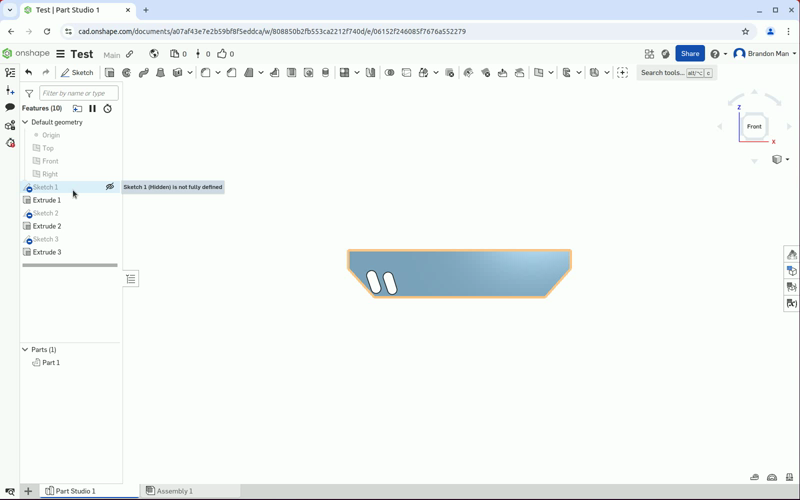
click(73, 189)
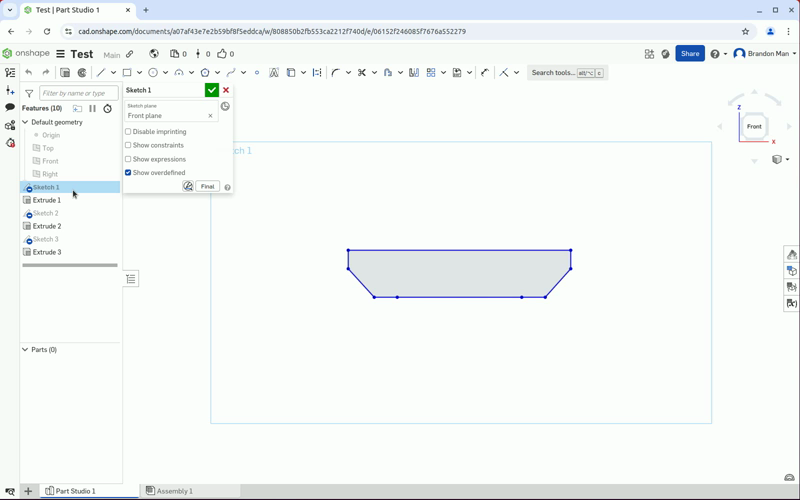
mouse_move(229, 92)
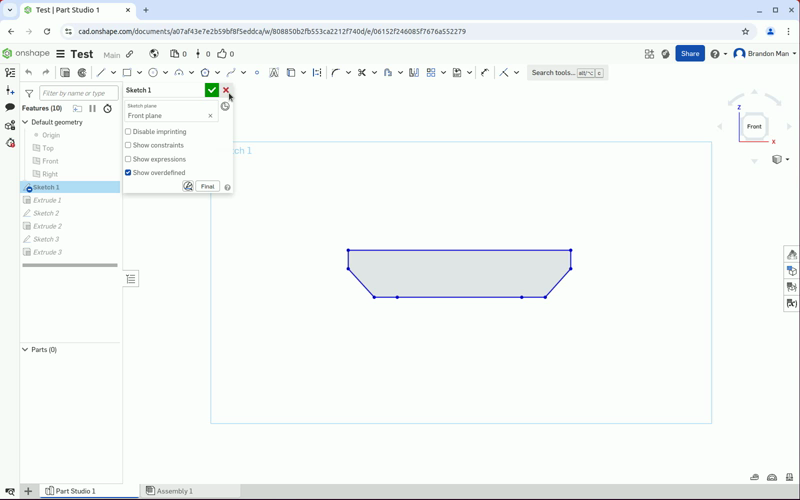
click(229, 92)
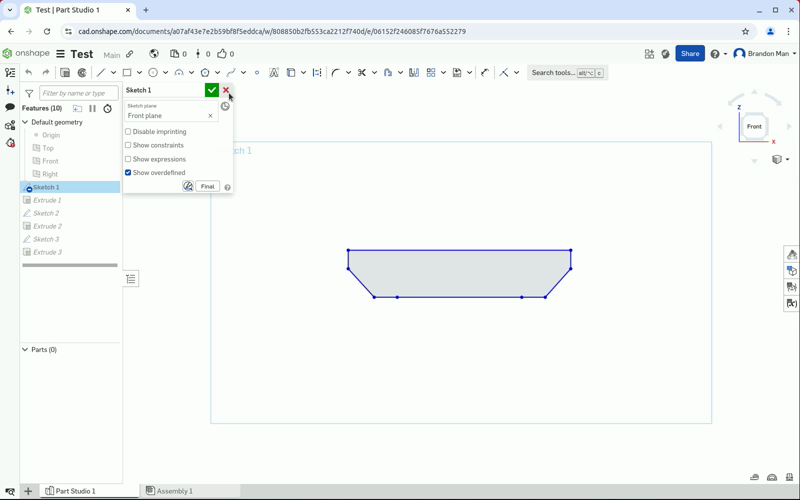
key(shift+s)
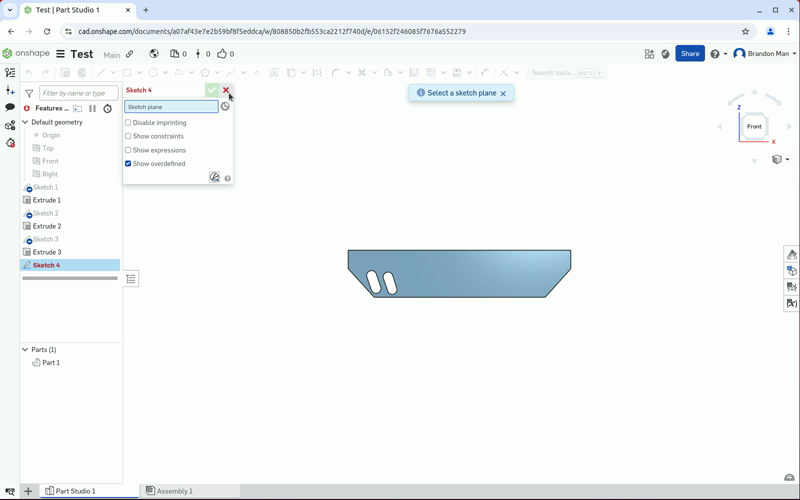
mouse_move(73, 163)
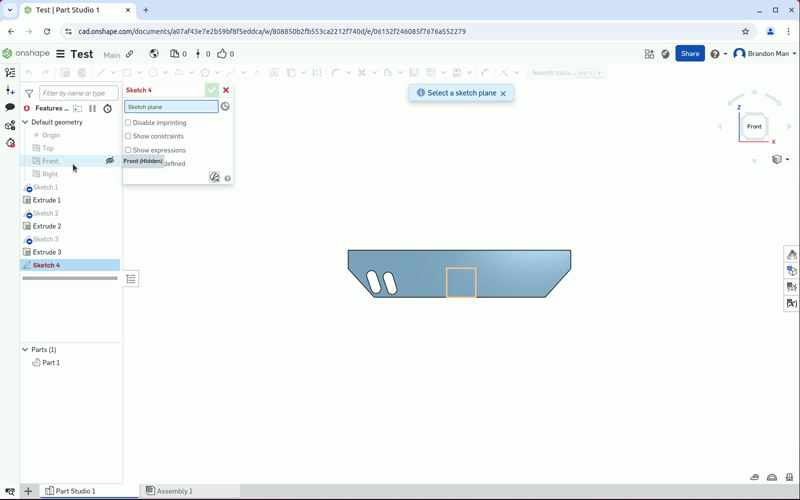
click(73, 163)
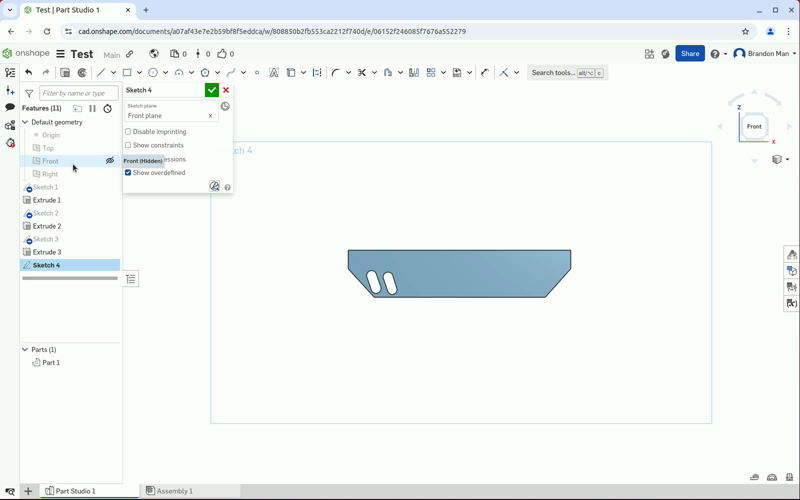
mouse_move(73, 352)
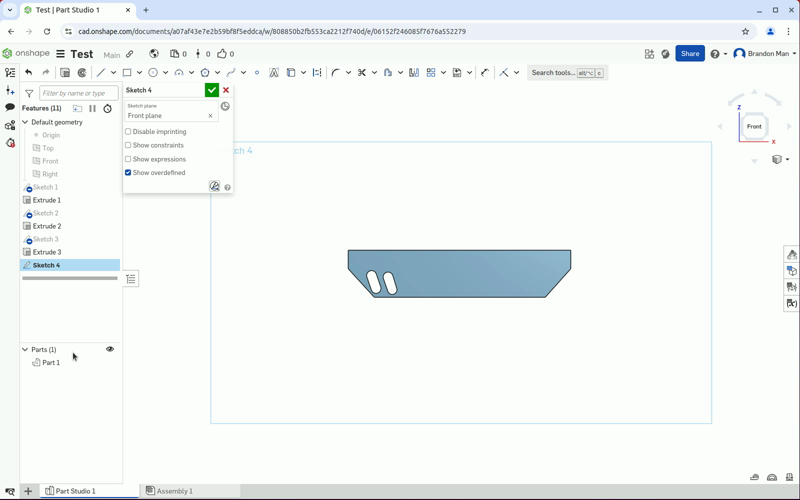
key(y)
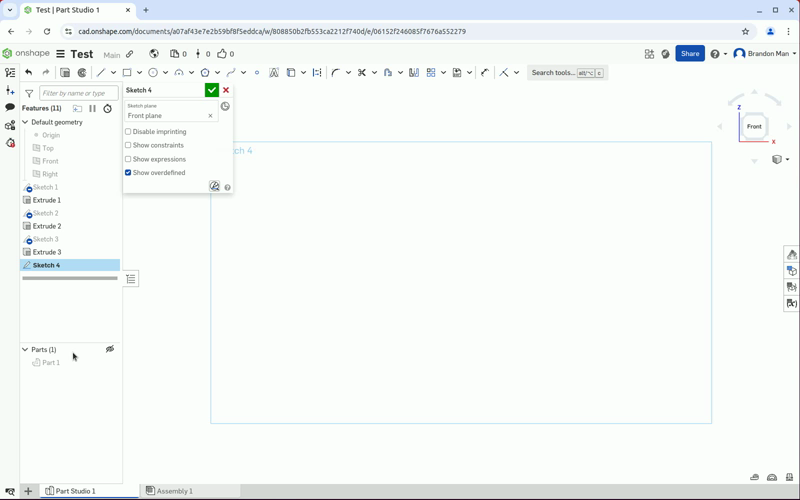
key(a)
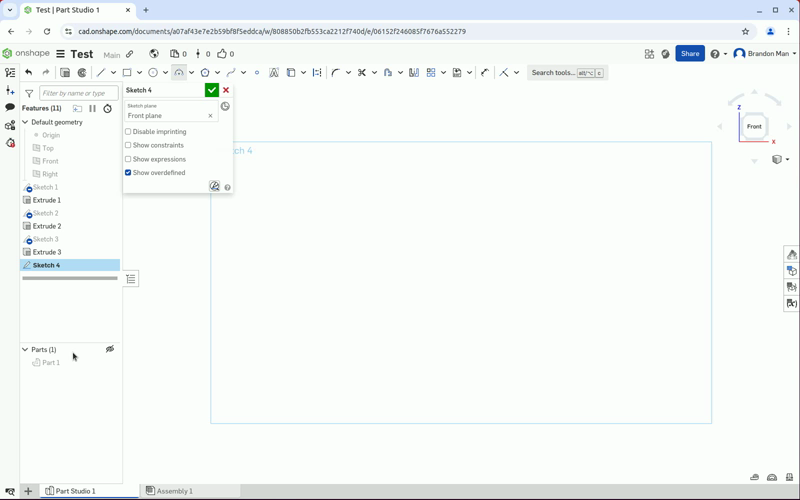
key_down(shift)
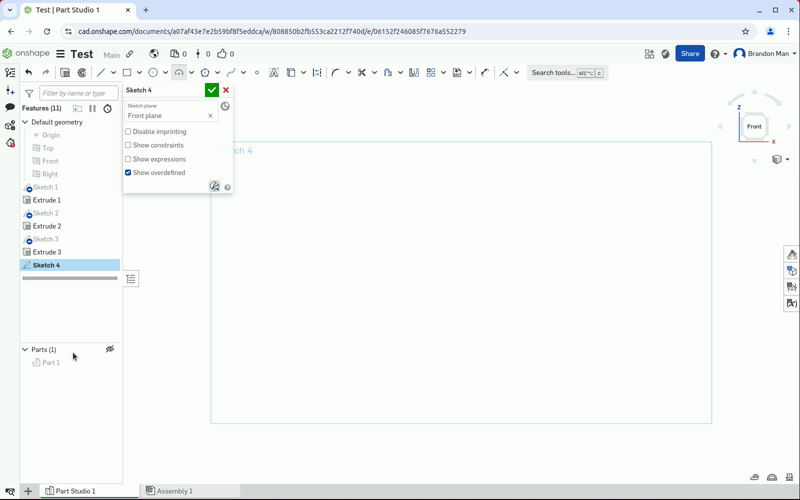
mouse_move(525, 287)
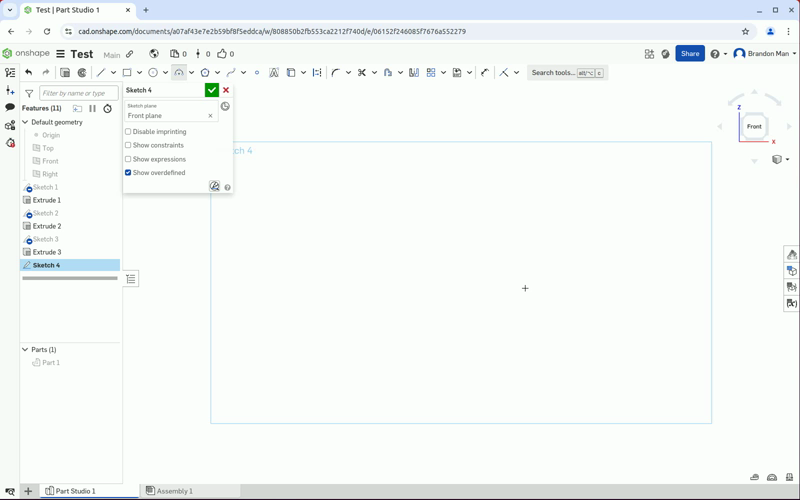
click(525, 287)
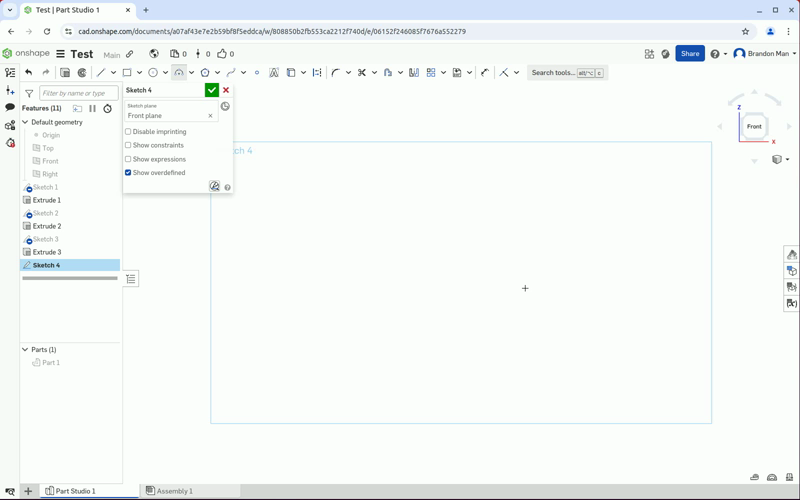
key_up(shift)
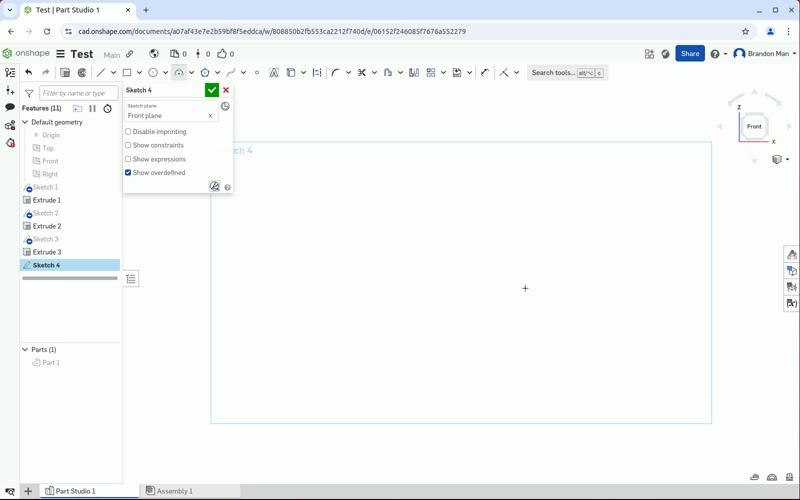
key_down(shift)
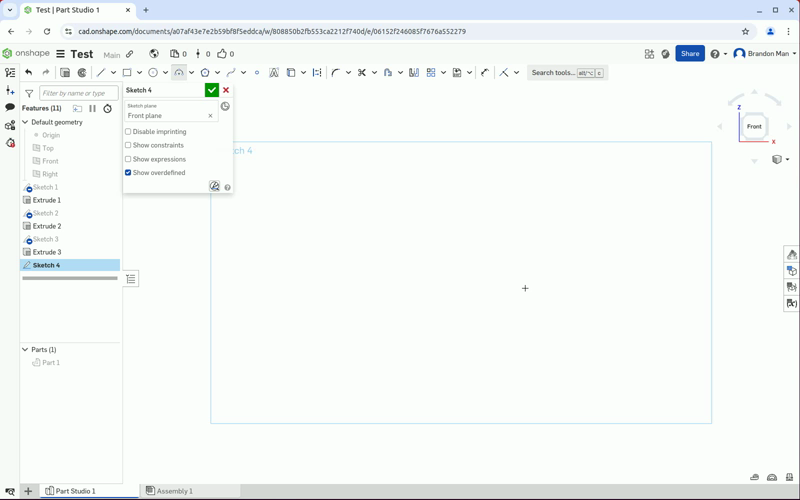
mouse_move(534, 290)
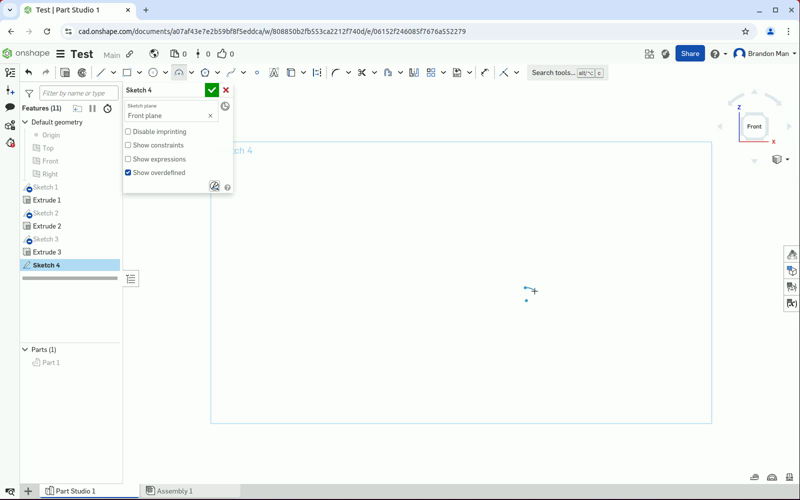
click(534, 290)
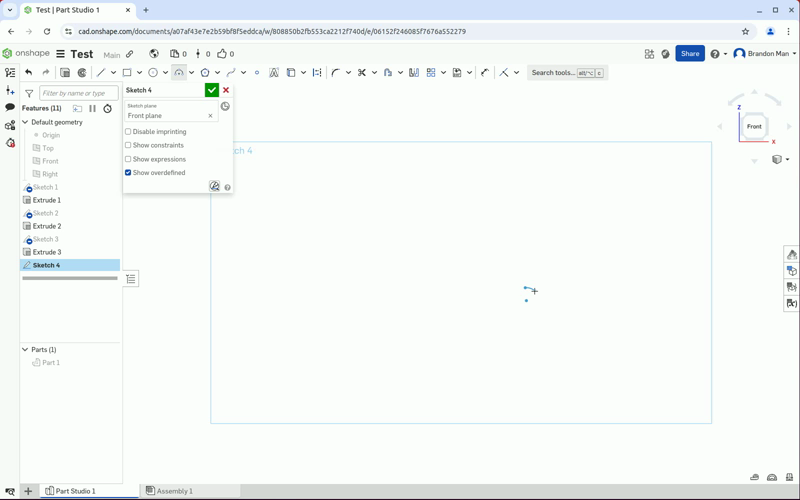
mouse_move(528, 293)
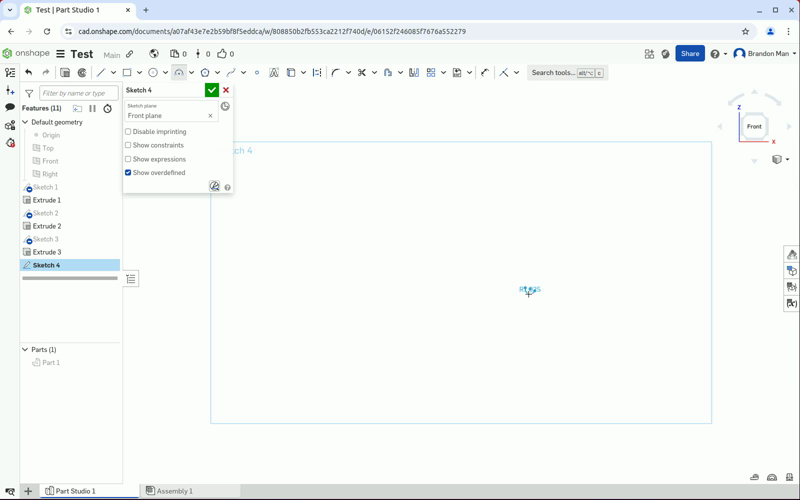
click(528, 293)
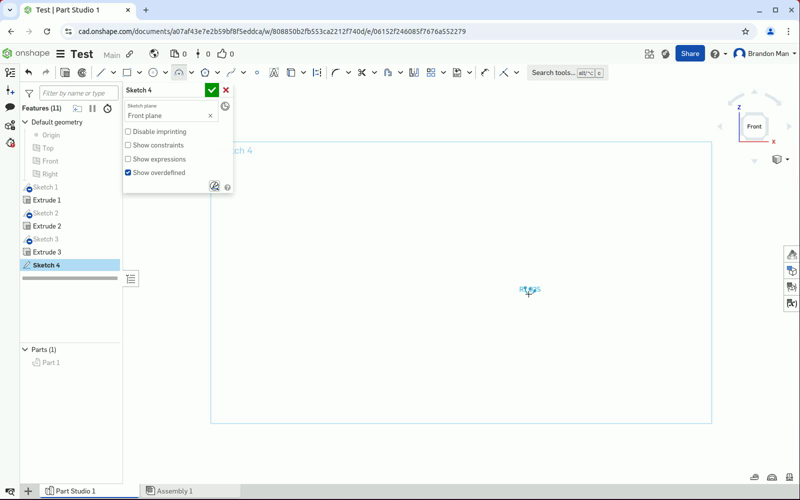
key_up(shift)
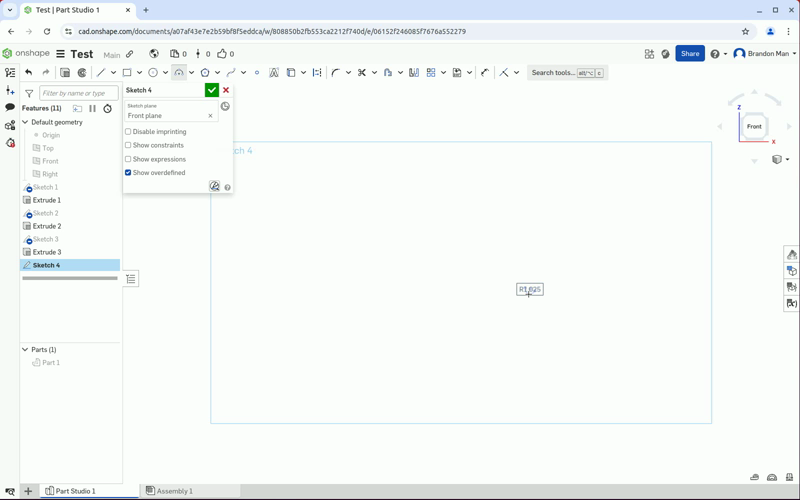
key(esc)
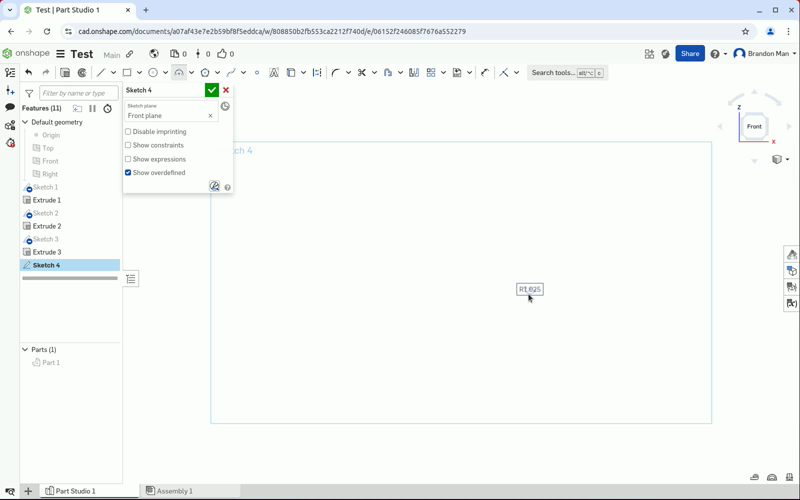
key(l)
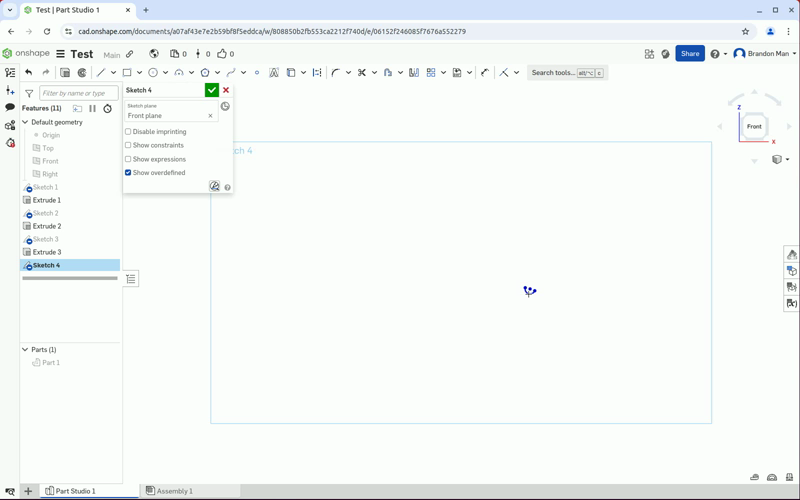
mouse_move(534, 290)
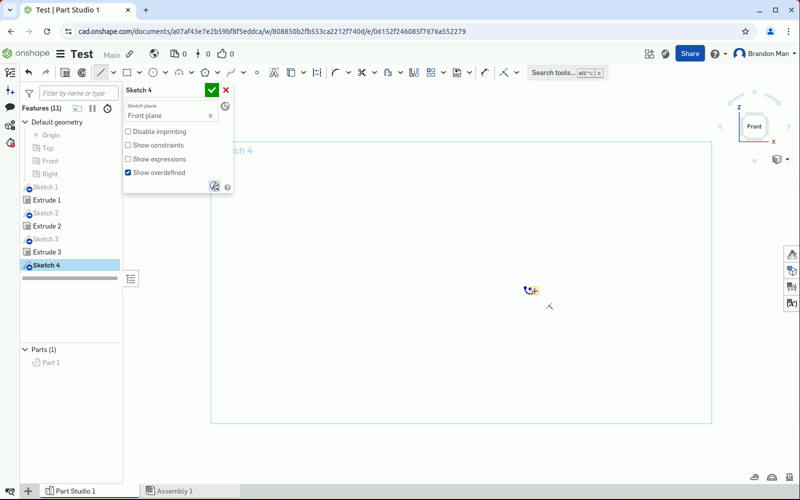
click(534, 290)
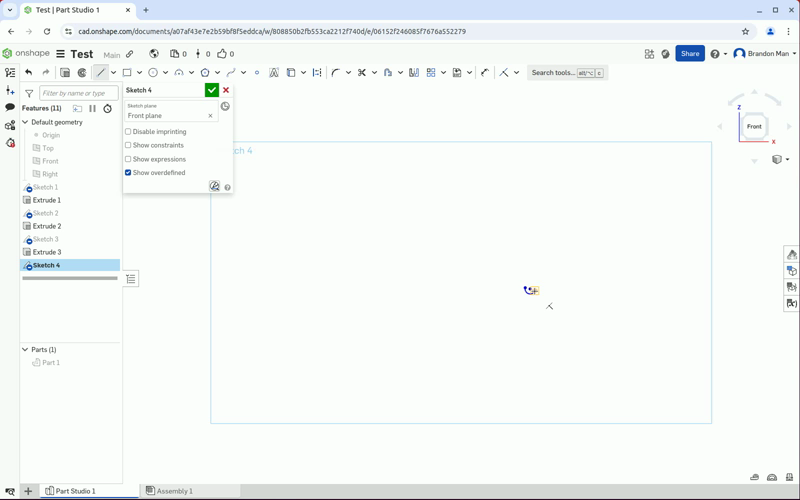
key_down(shift)
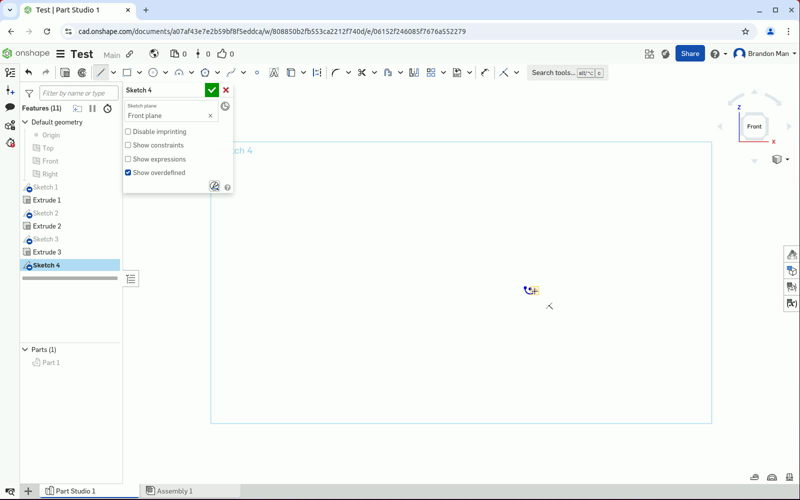
mouse_move(564, 290)
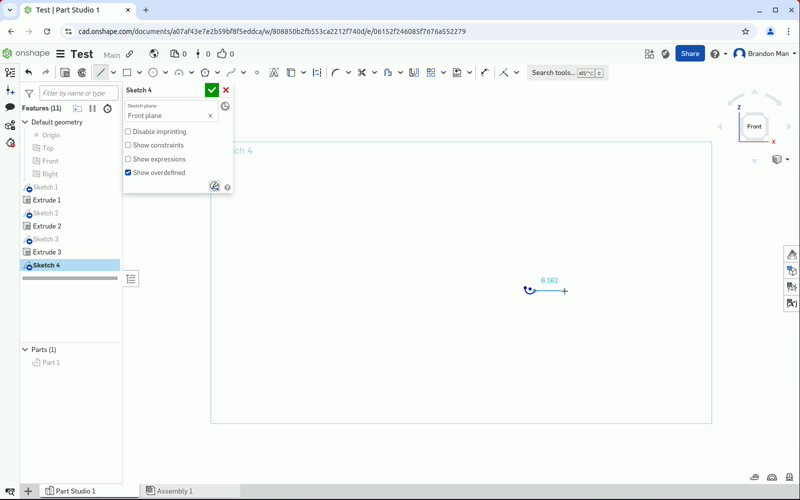
mouse_move(538, 277)
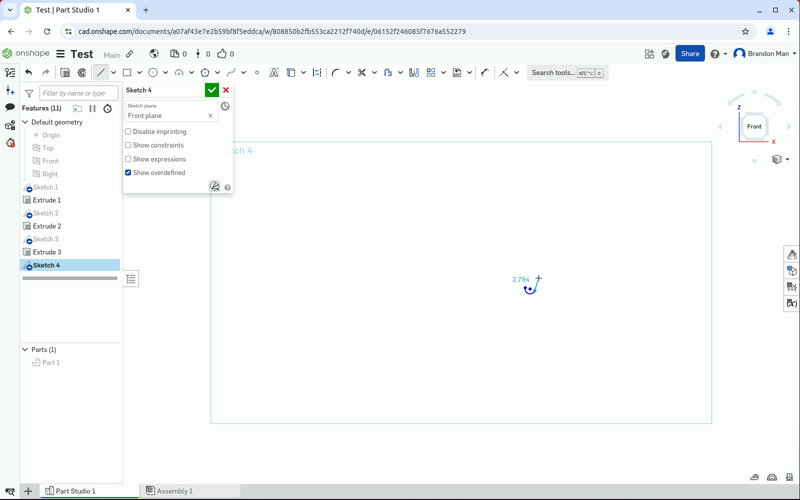
click(538, 277)
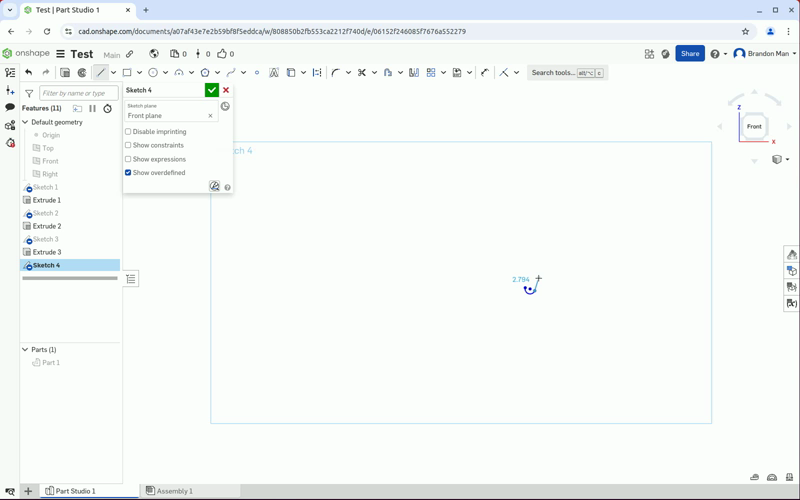
key_up(shift)
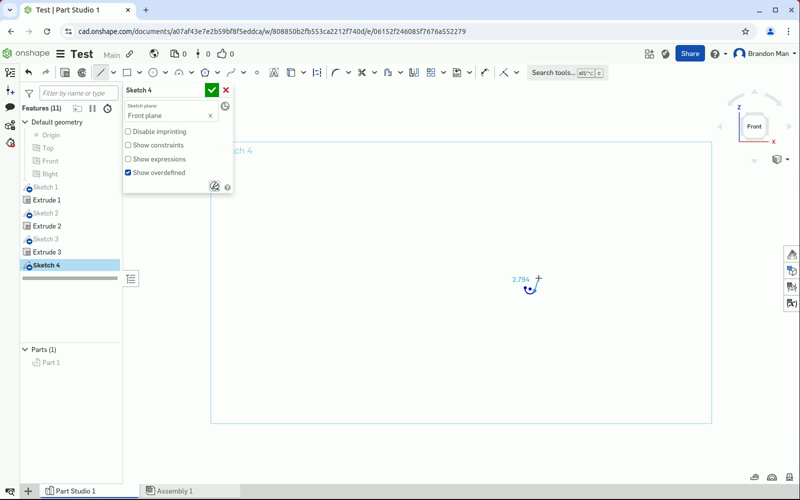
key(esc)
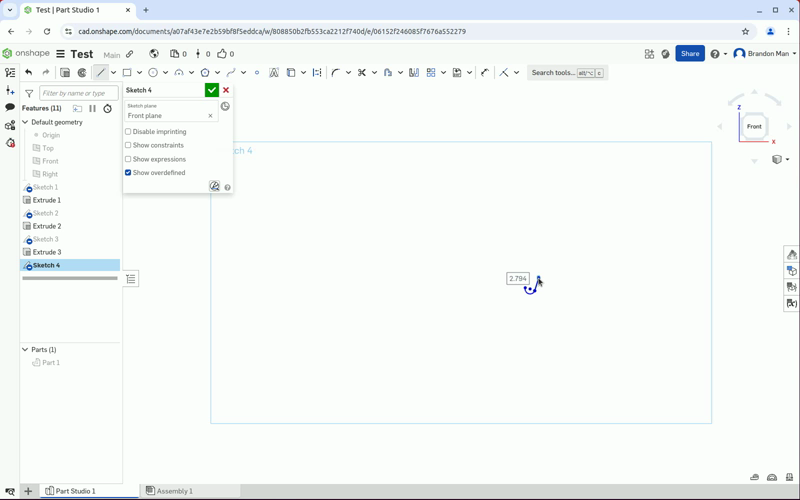
key(a)
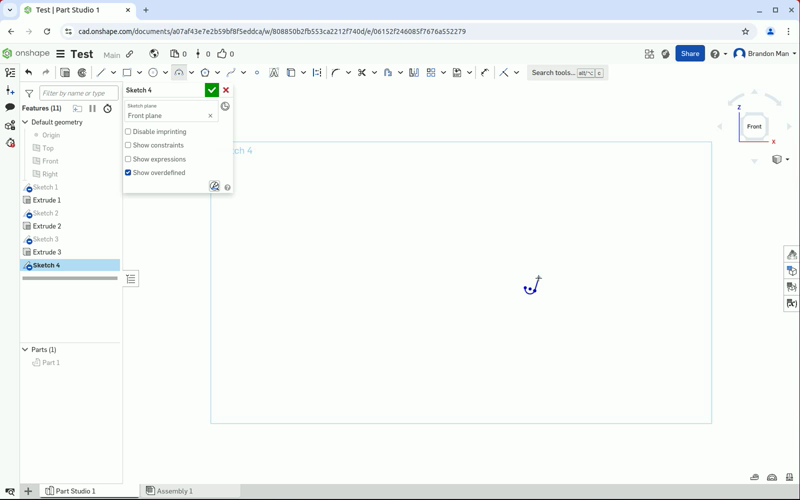
mouse_move(538, 277)
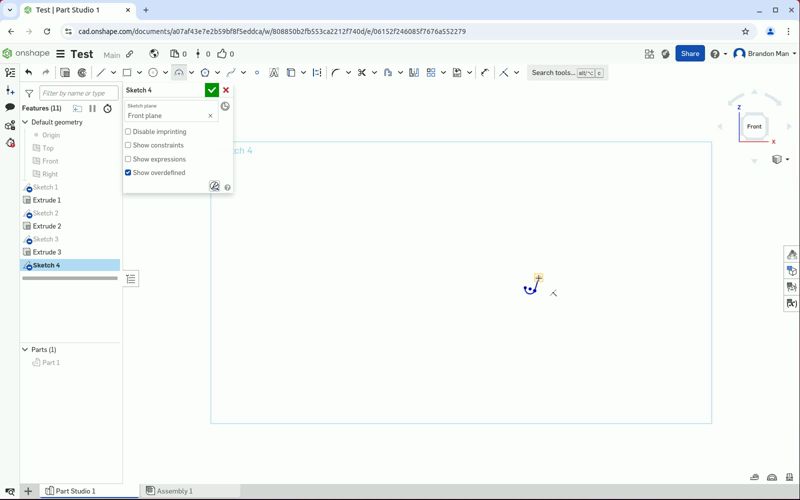
click(538, 277)
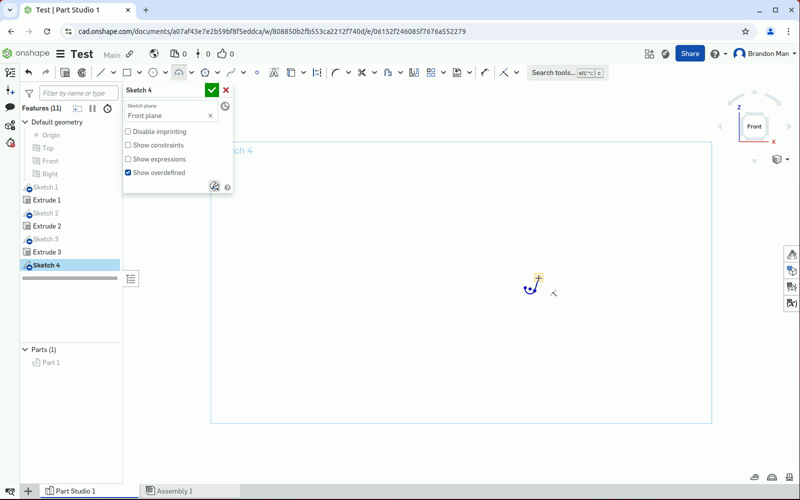
key_down(shift)
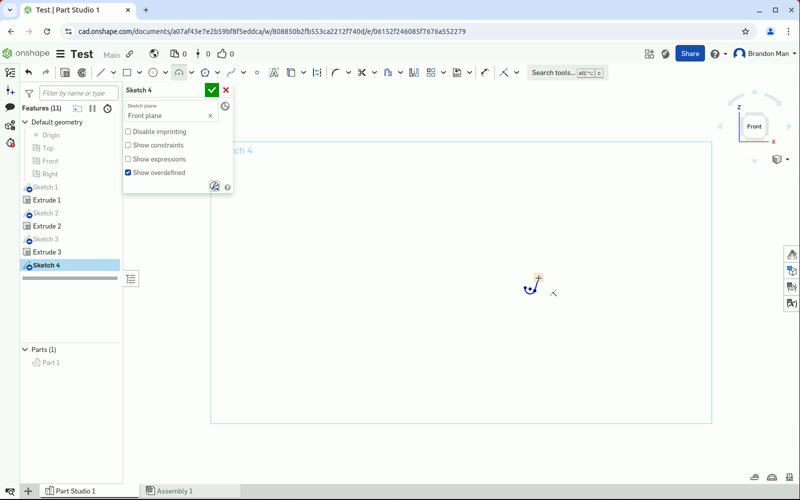
mouse_move(529, 274)
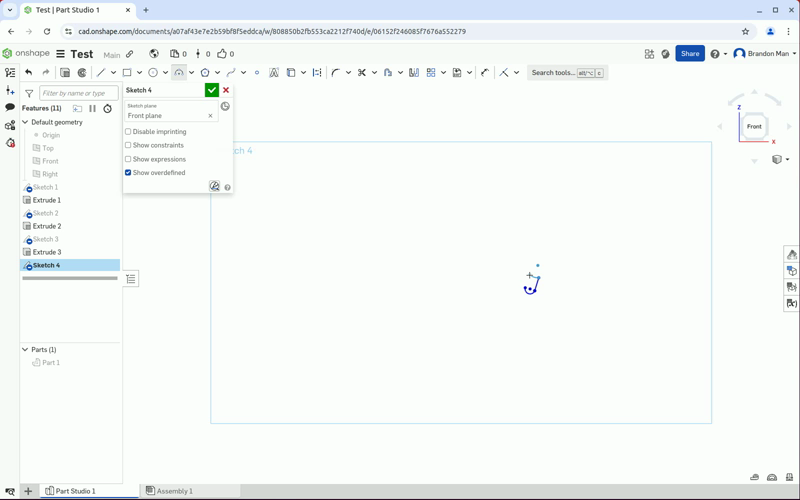
click(529, 274)
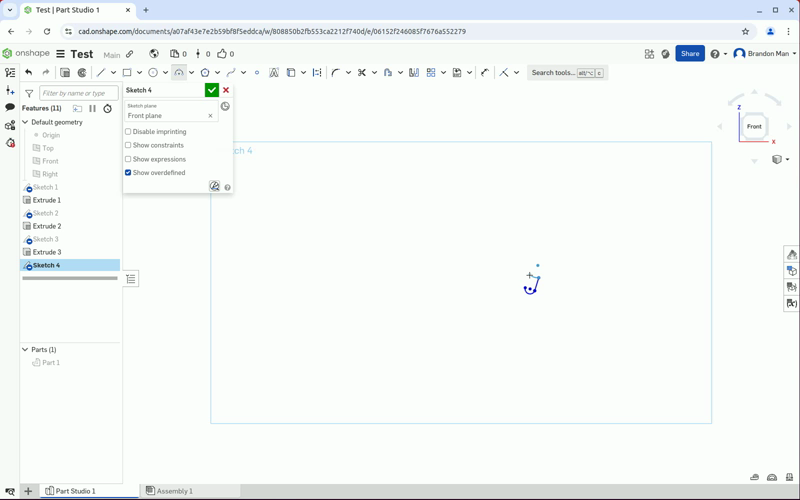
mouse_move(535, 271)
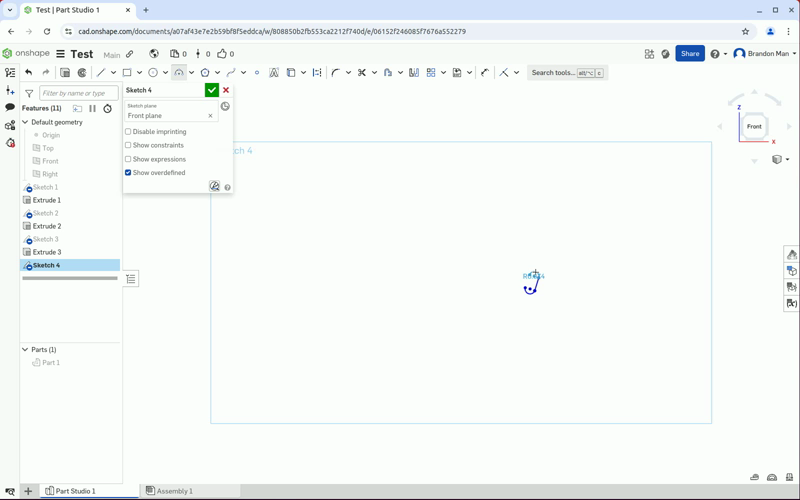
click(535, 271)
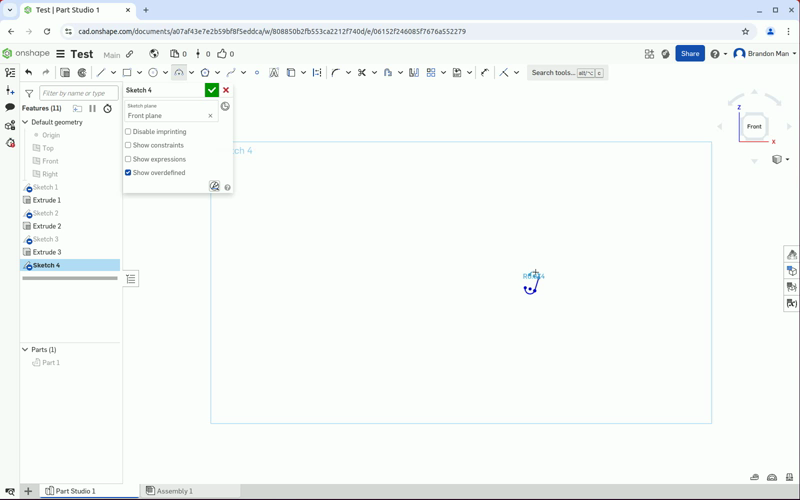
key_up(shift)
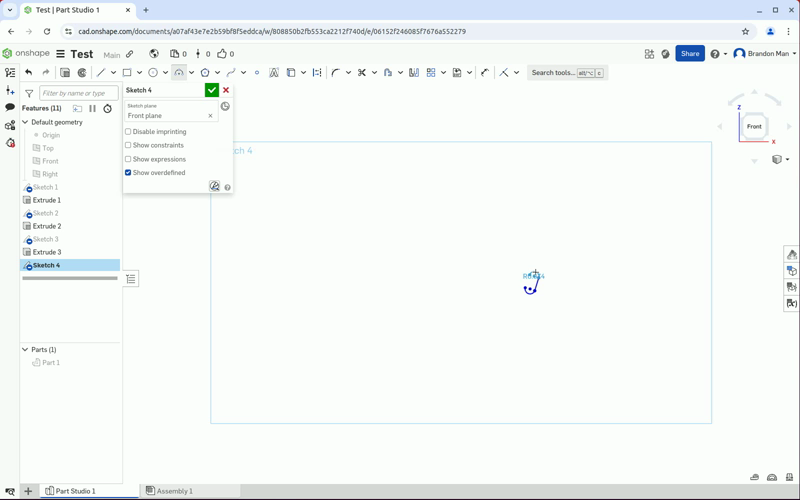
key(esc)
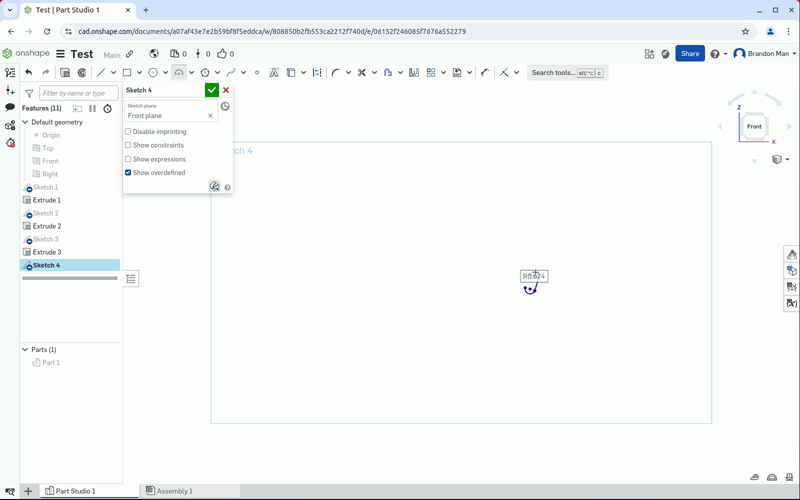
key(l)
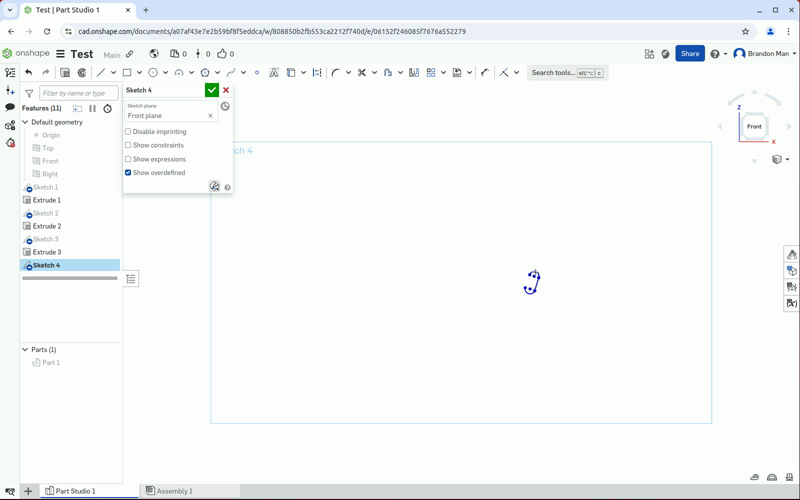
mouse_move(529, 274)
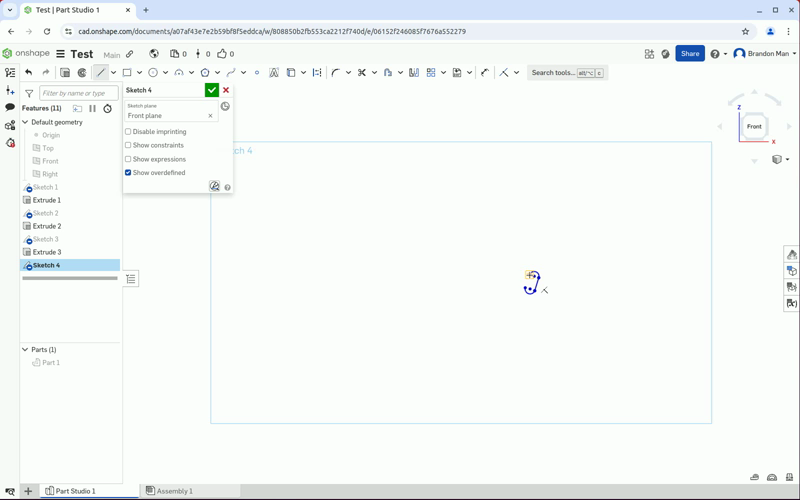
click(529, 274)
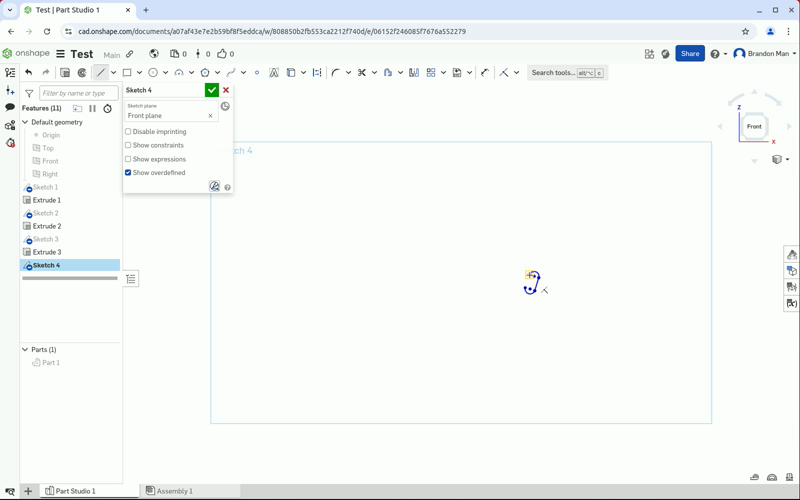
mouse_move(559, 274)
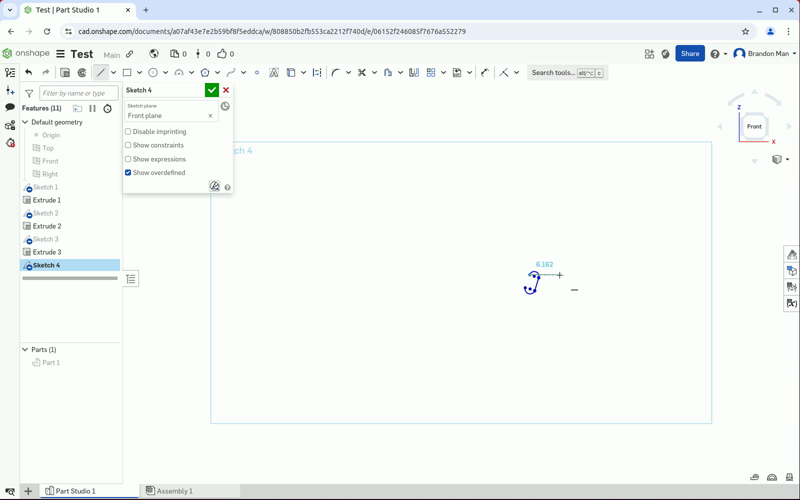
key_down(shift)
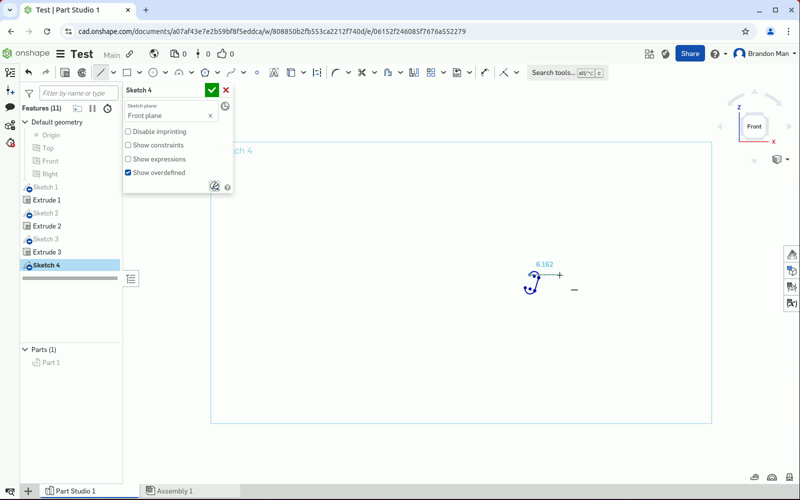
mouse_move(525, 287)
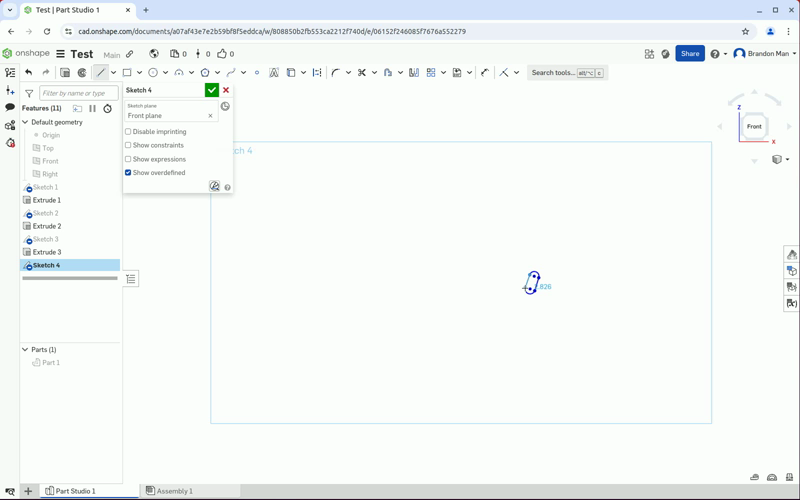
key_up(shift)
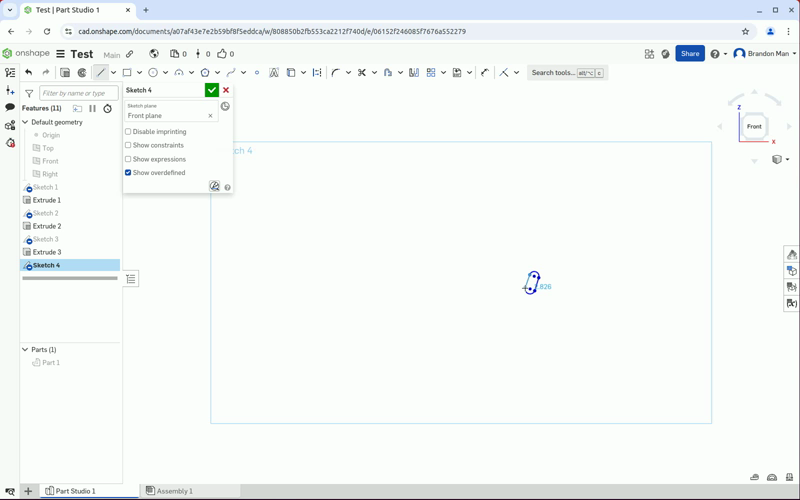
click(525, 287)
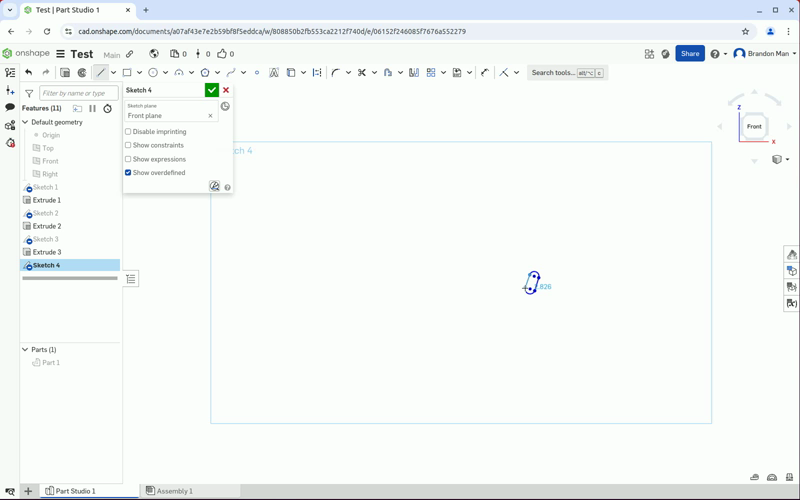
key(esc)
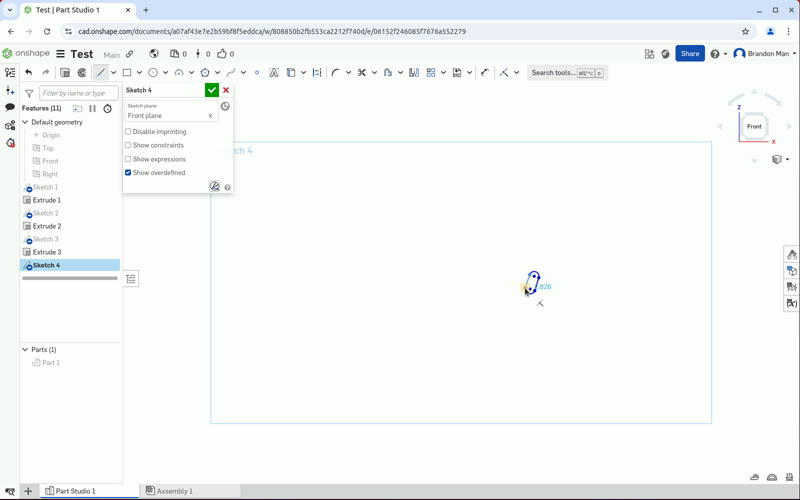
mouse_move(527, 287)
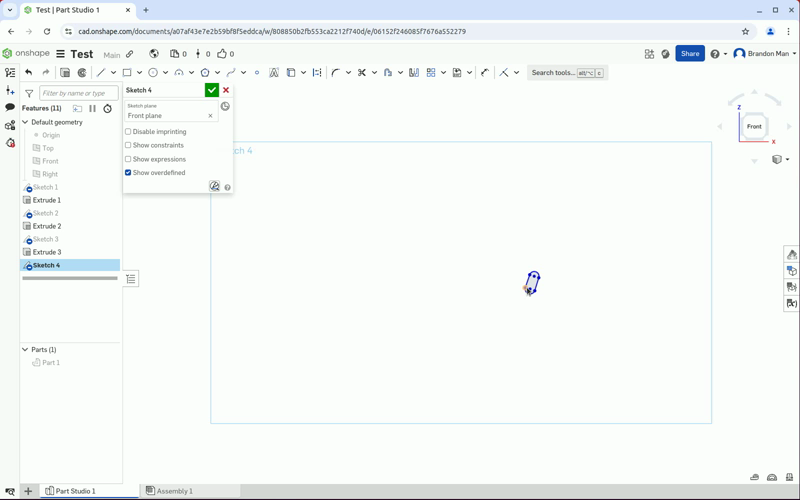
scroll(6)
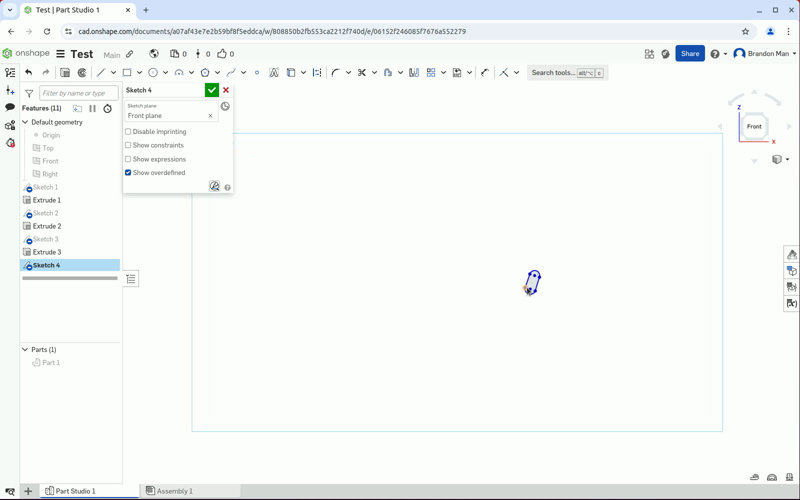
scroll(6)
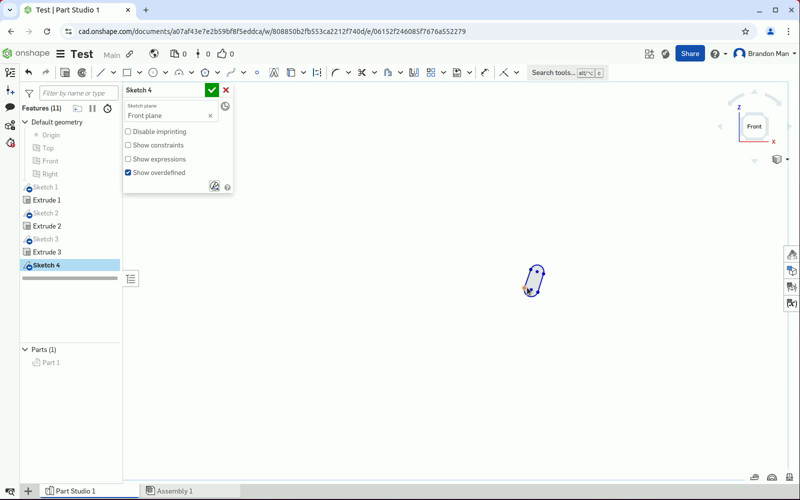
scroll(6)
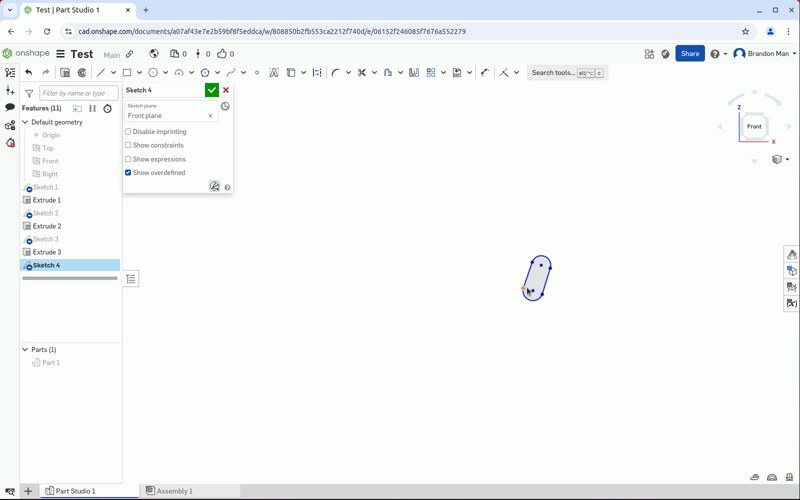
scroll(6)
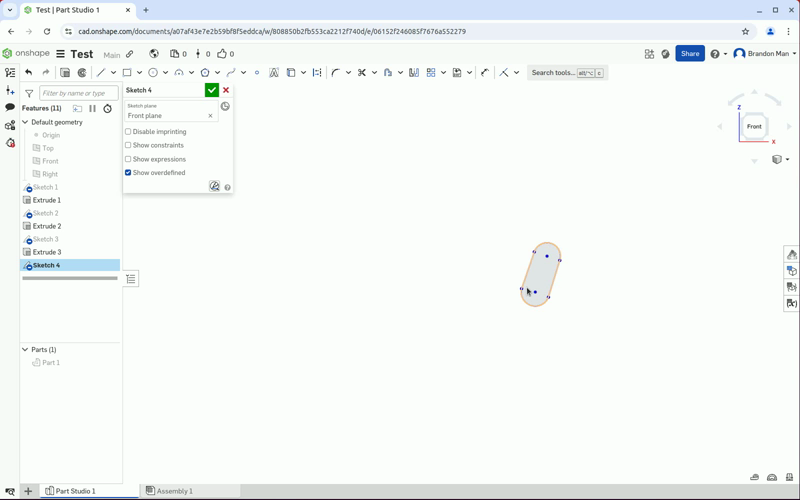
scroll(6)
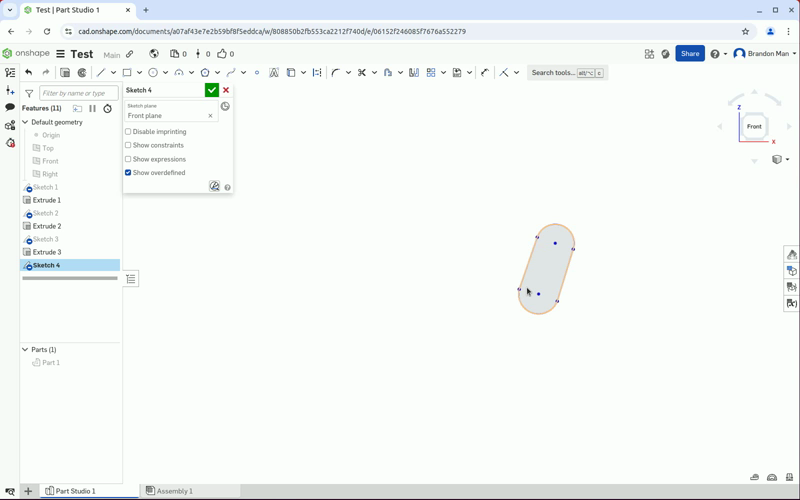
scroll(6)
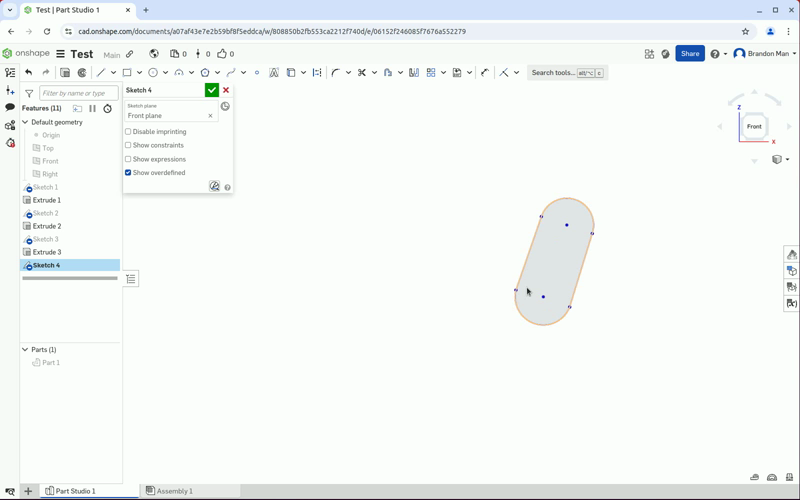
scroll(6)
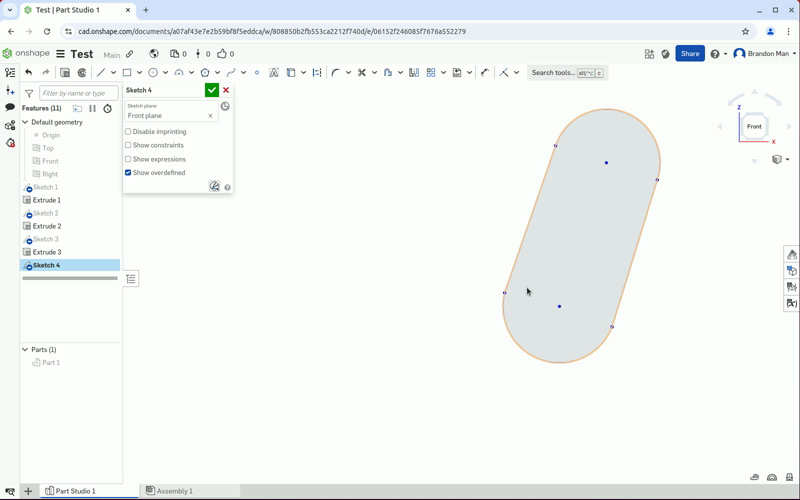
click(527, 287)
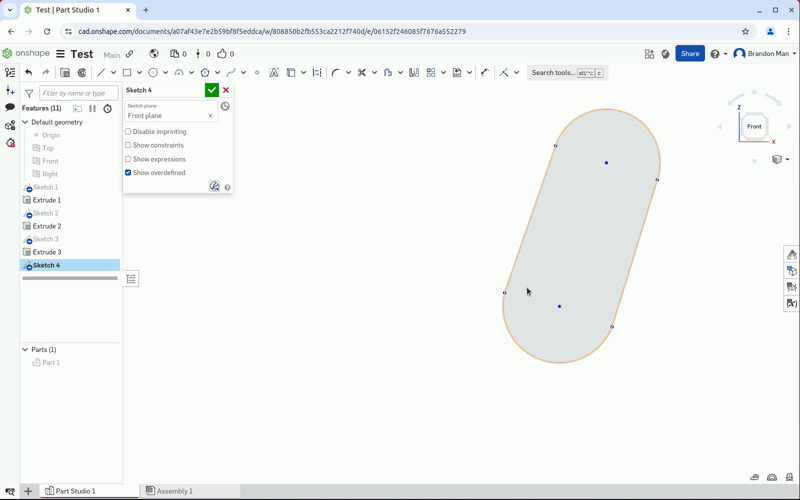
scroll(-6)
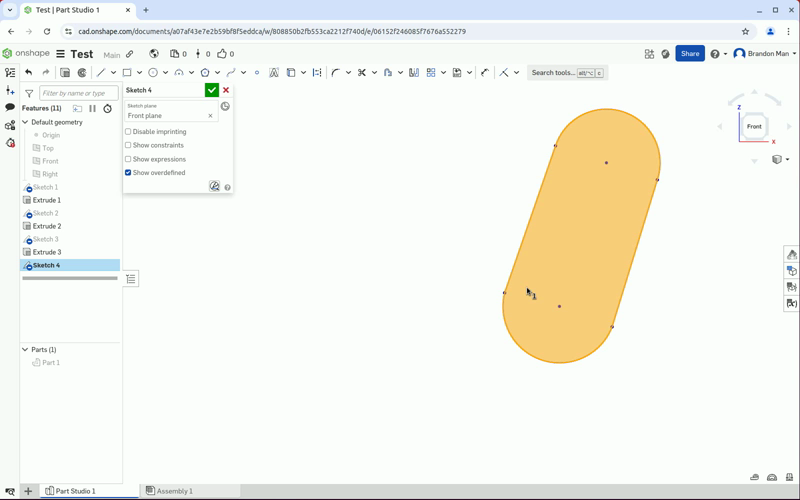
scroll(-6)
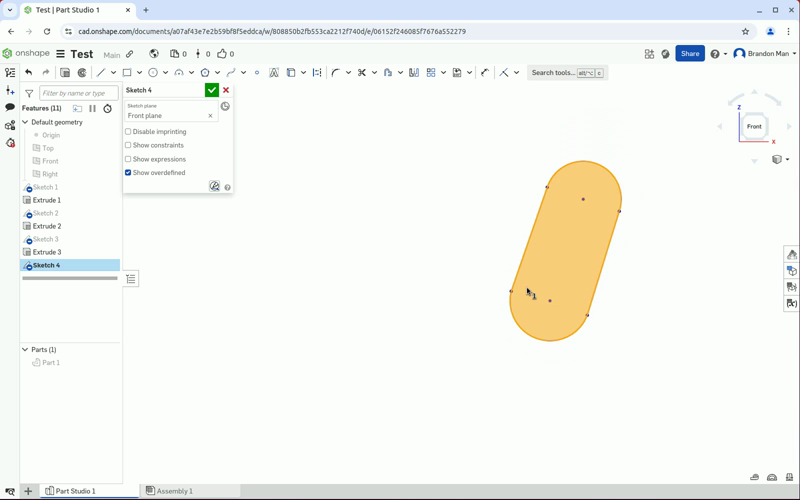
scroll(-6)
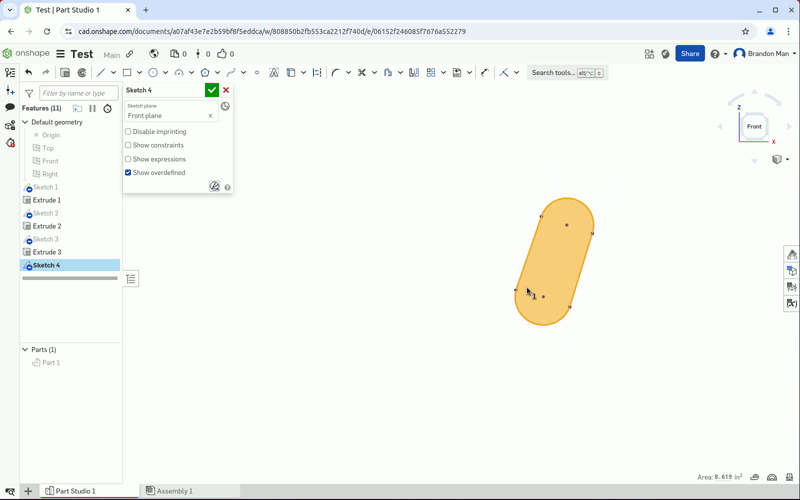
scroll(-6)
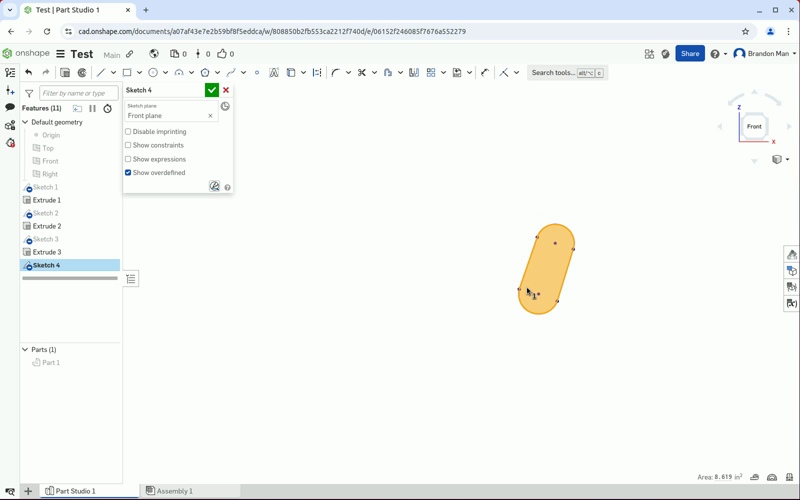
scroll(-6)
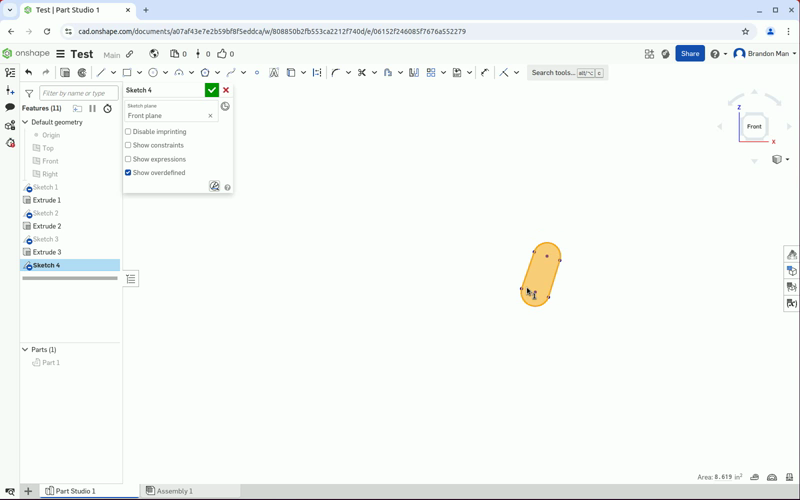
scroll(-6)
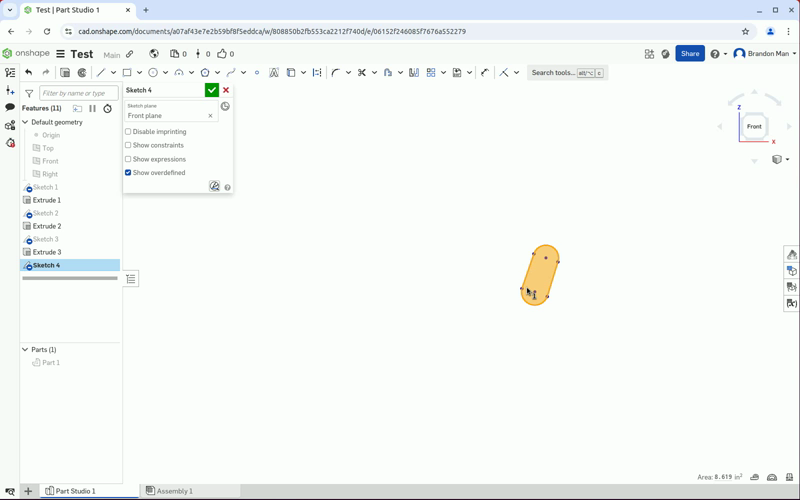
scroll(-6)
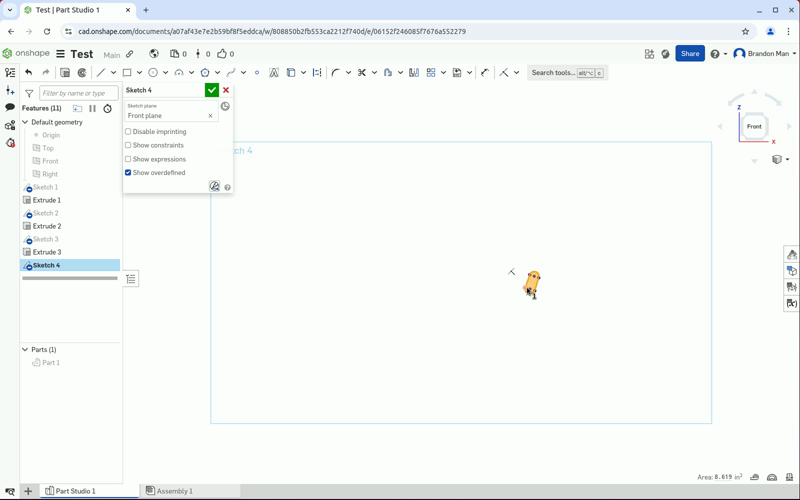
mouse_move(73, 352)
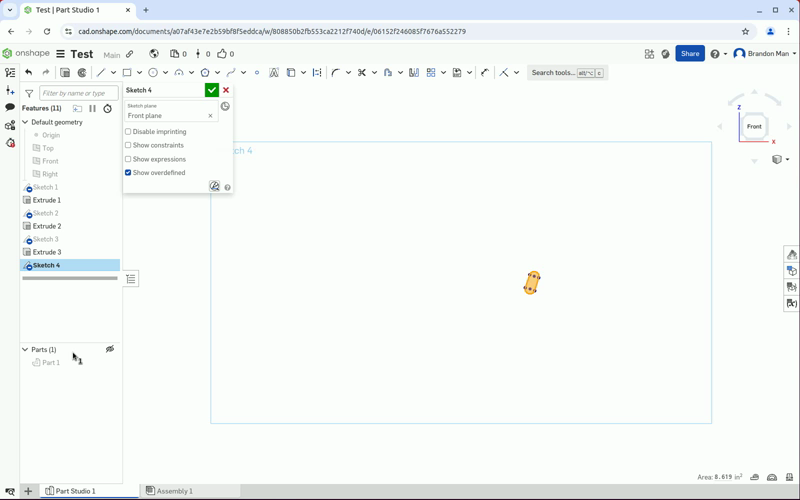
key(shift+y)
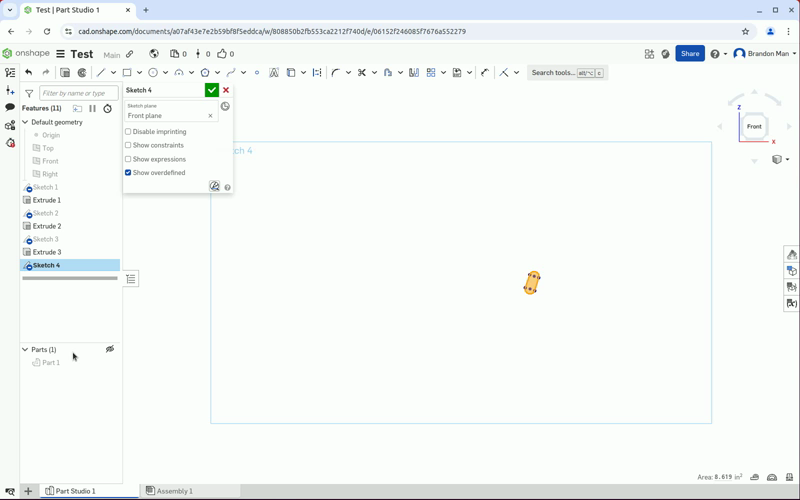
key(shift+e)
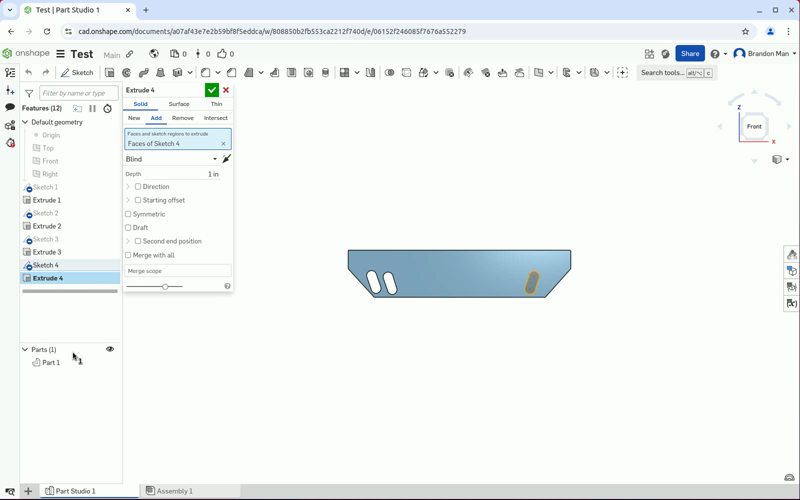
mouse_move(143, 106)
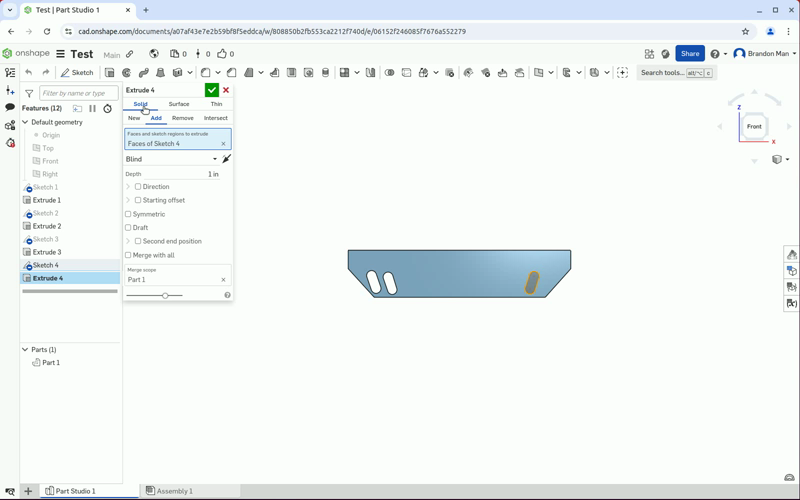
click(143, 106)
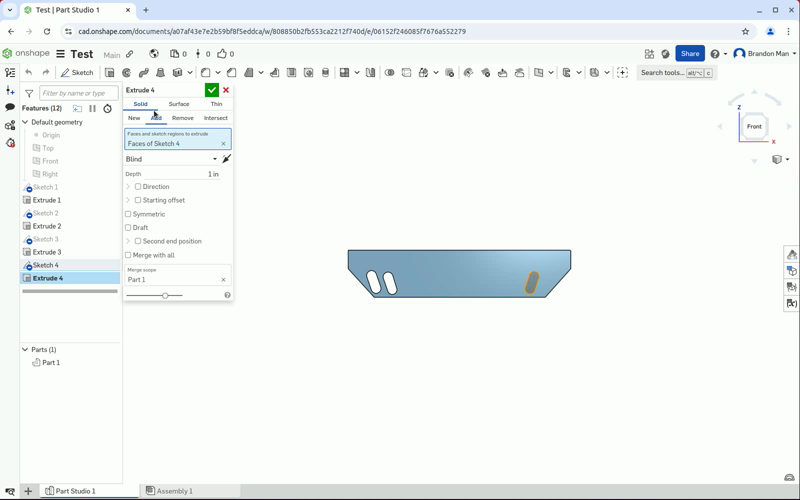
mouse_move(186, 120)
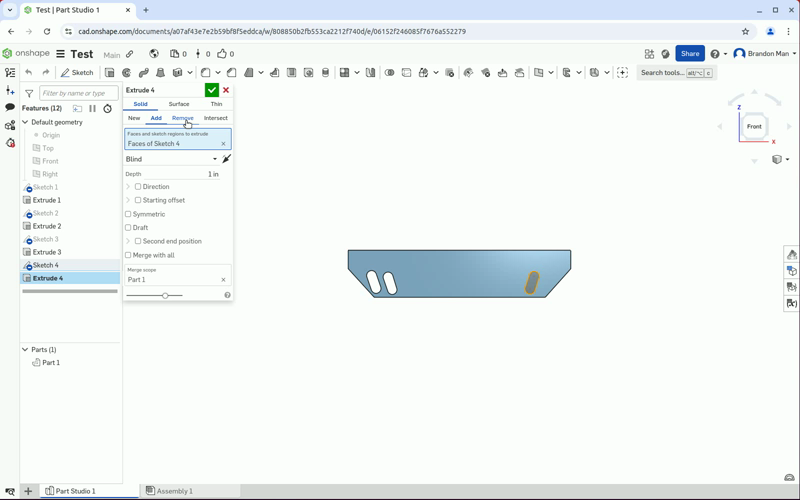
click(186, 120)
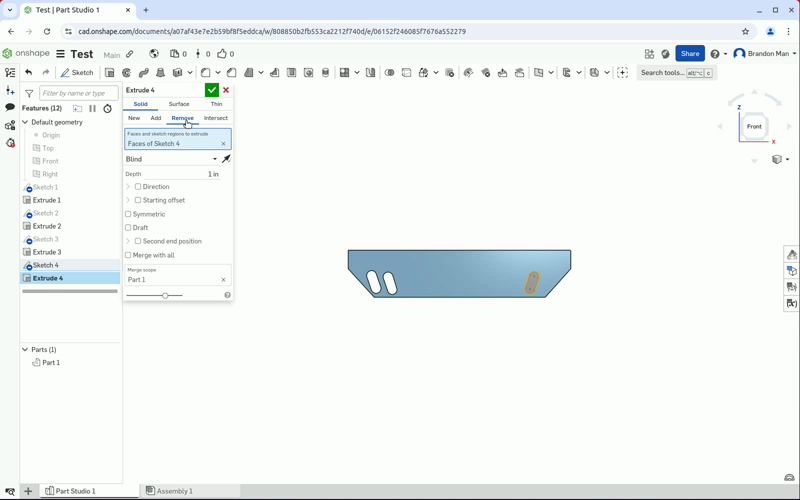
key(tab, 4)
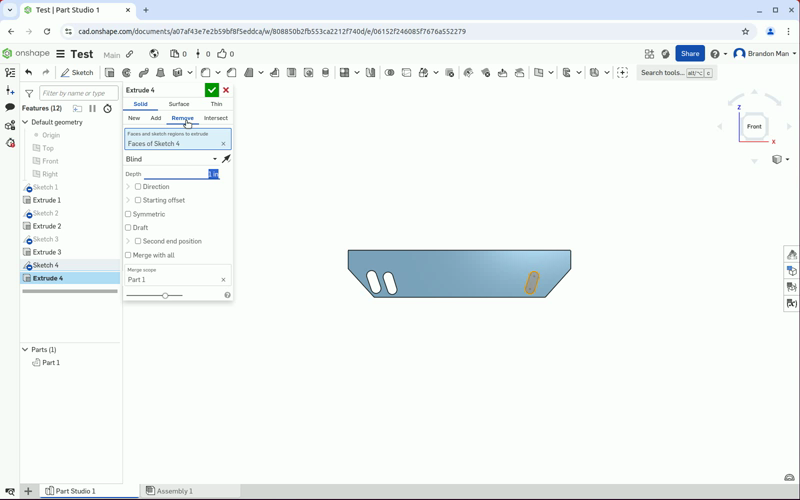
text(0.722)
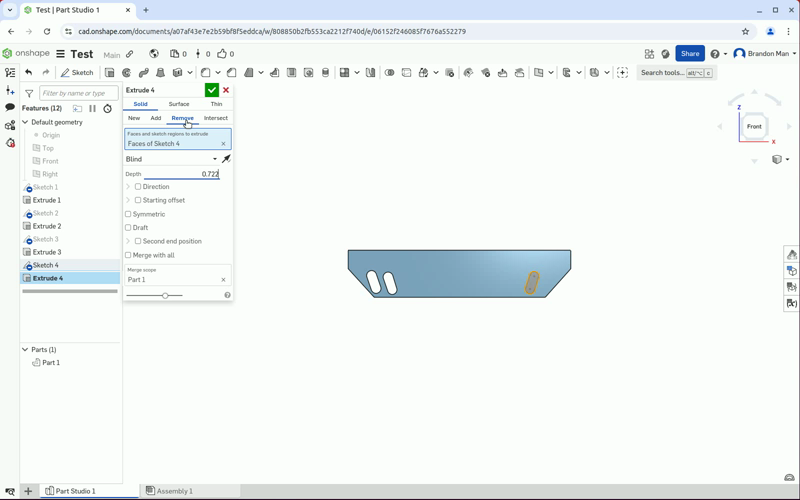
key(tab, 6)
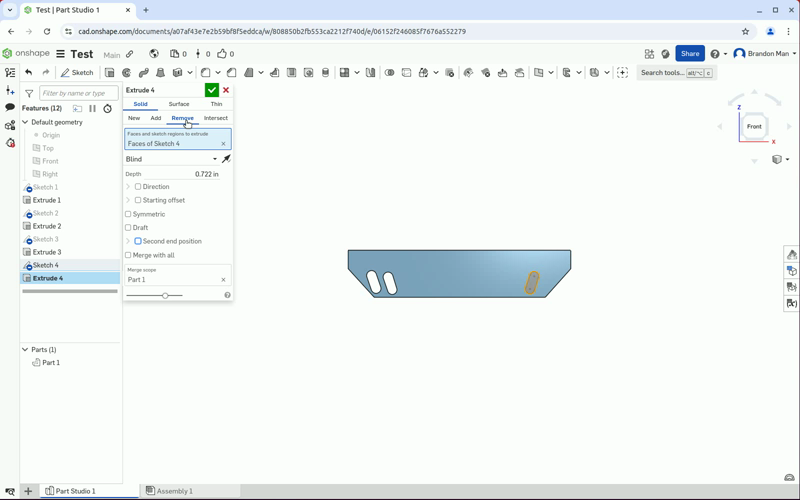
key(space)
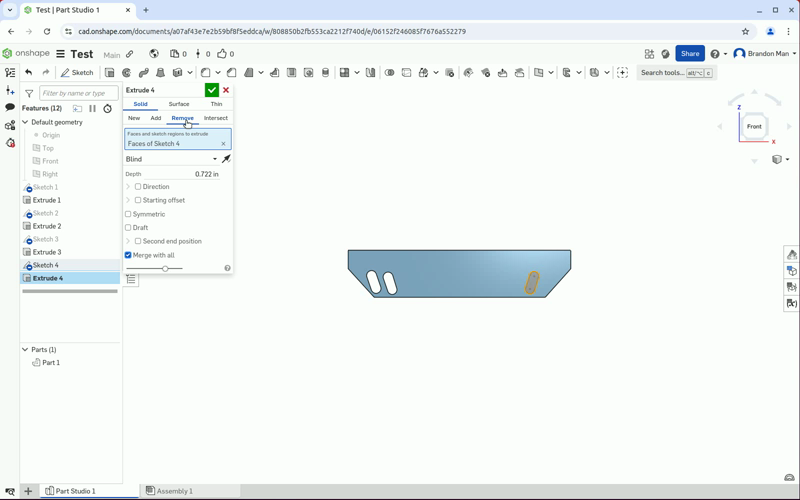
key(enter)
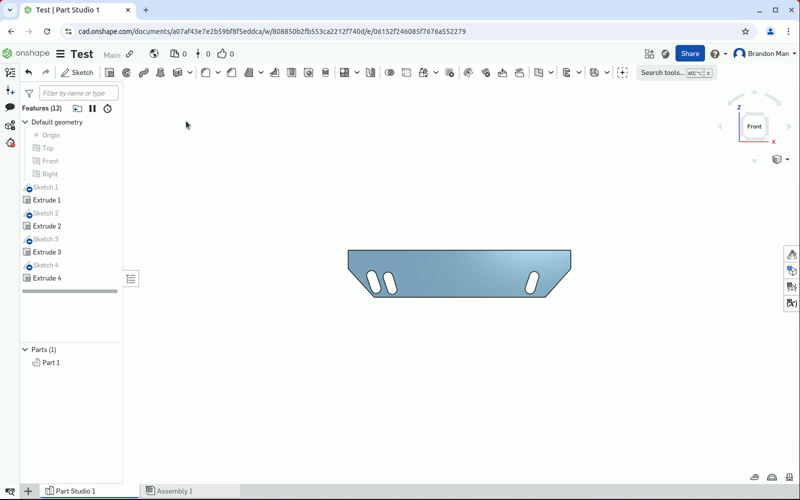
key(shift+h)
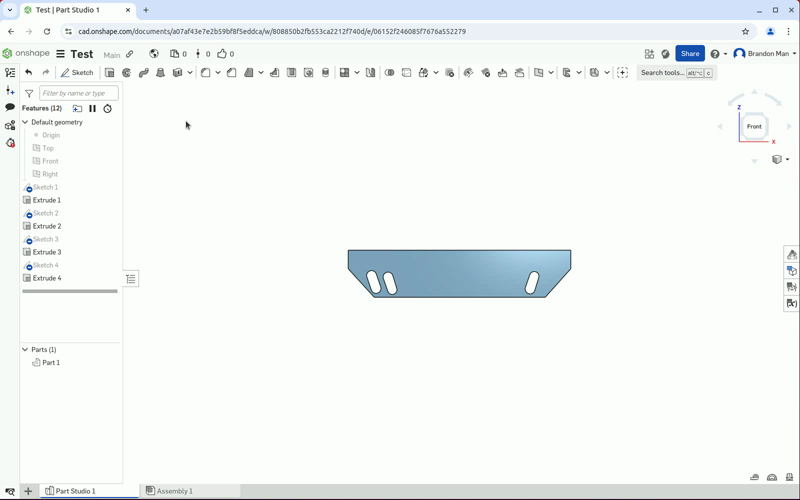
key(shift+h)
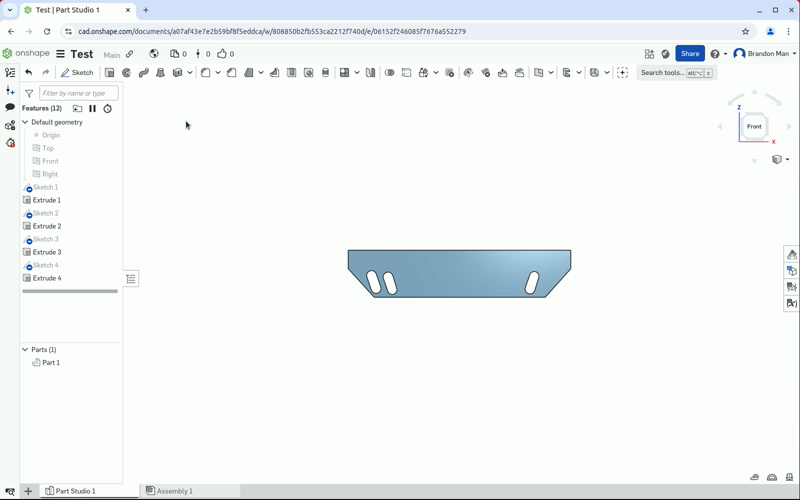
mouse_move(73, 189)
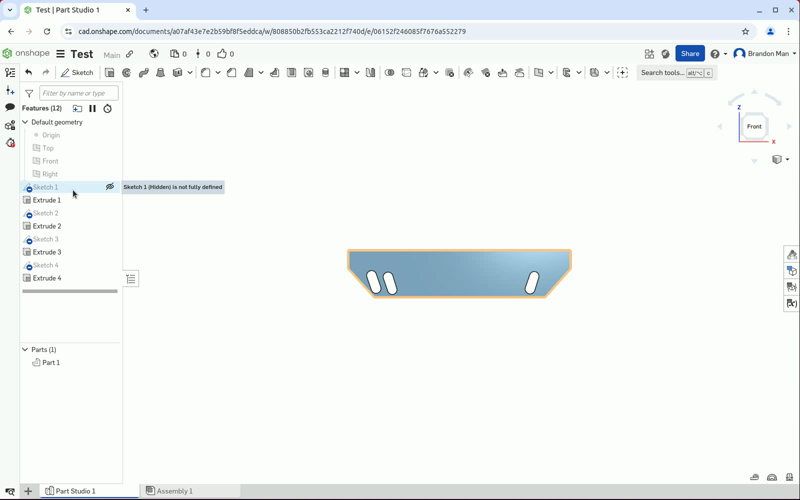
click(73, 189)
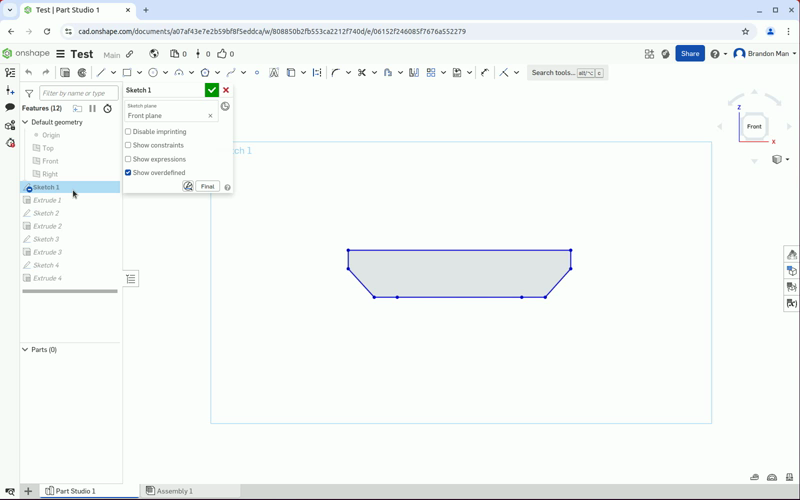
mouse_move(229, 92)
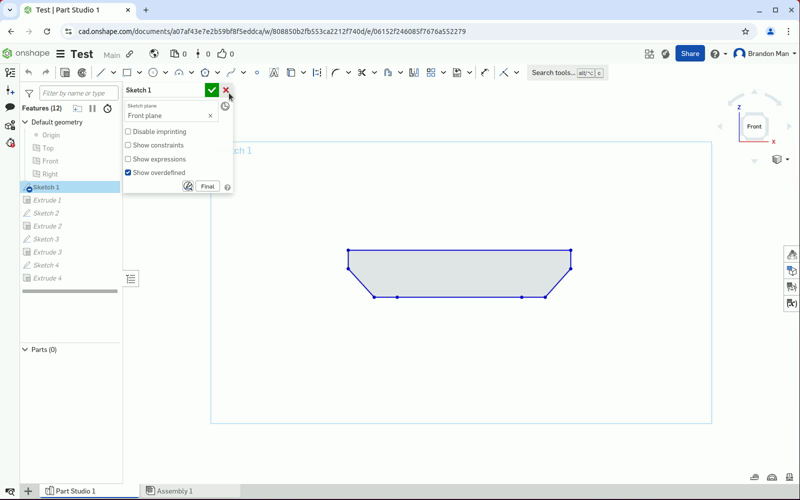
click(229, 92)
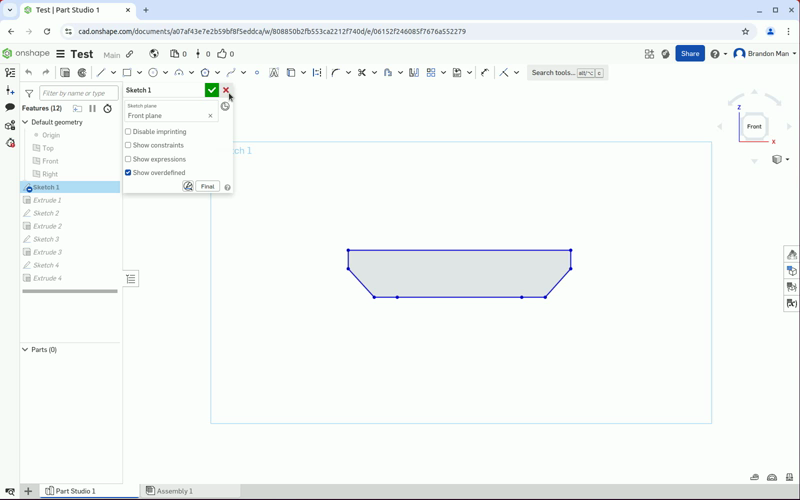
key(shift+s)
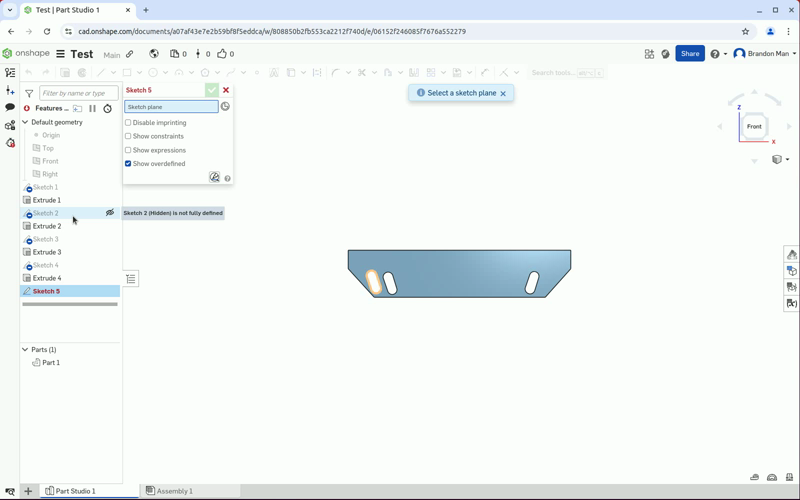
scroll(3)
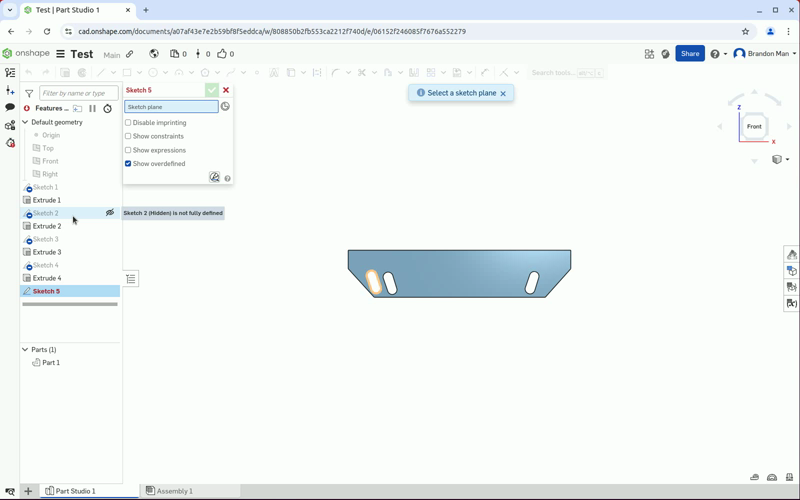
mouse_move(73, 163)
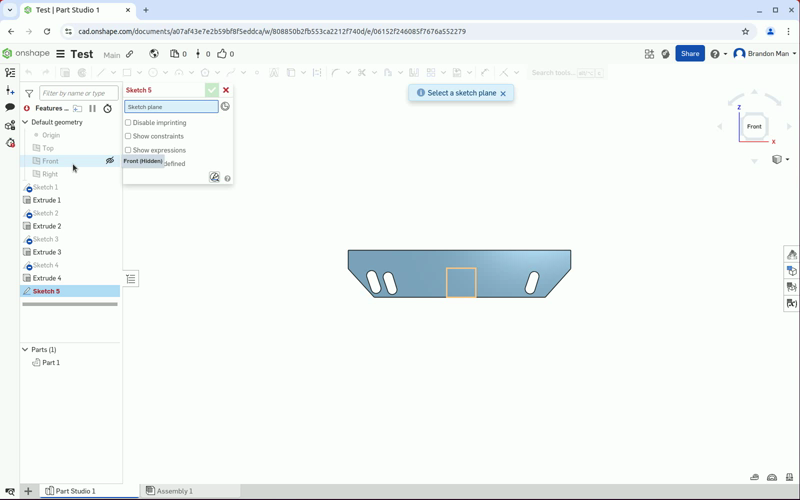
click(73, 163)
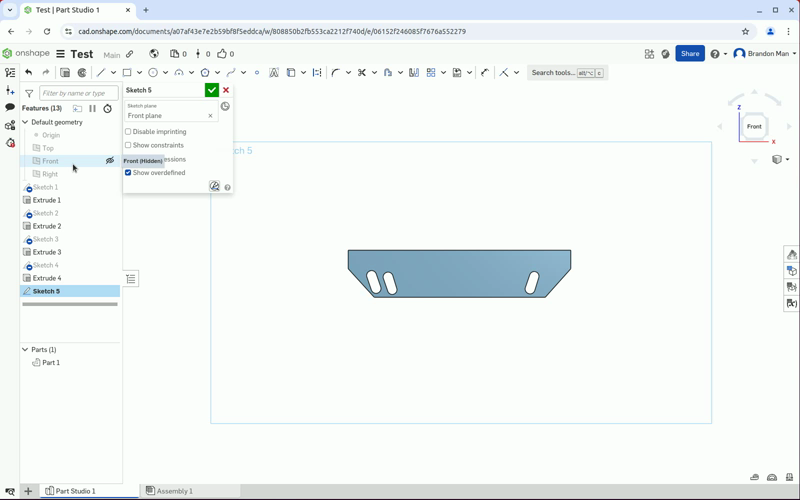
mouse_move(73, 352)
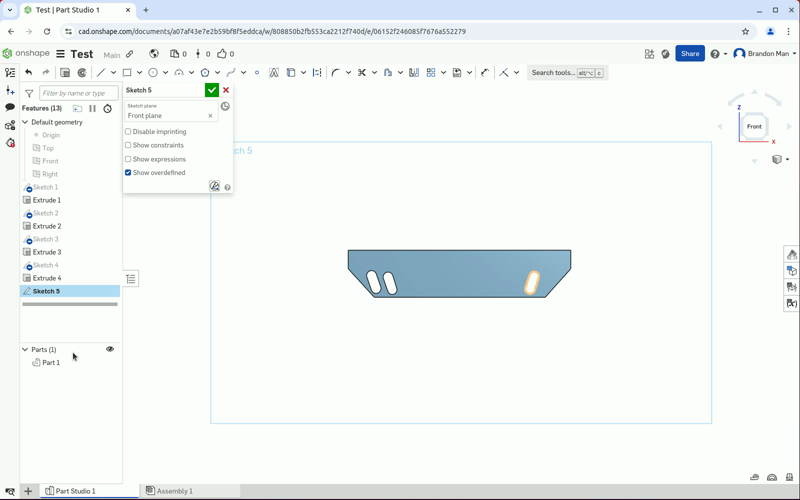
key(y)
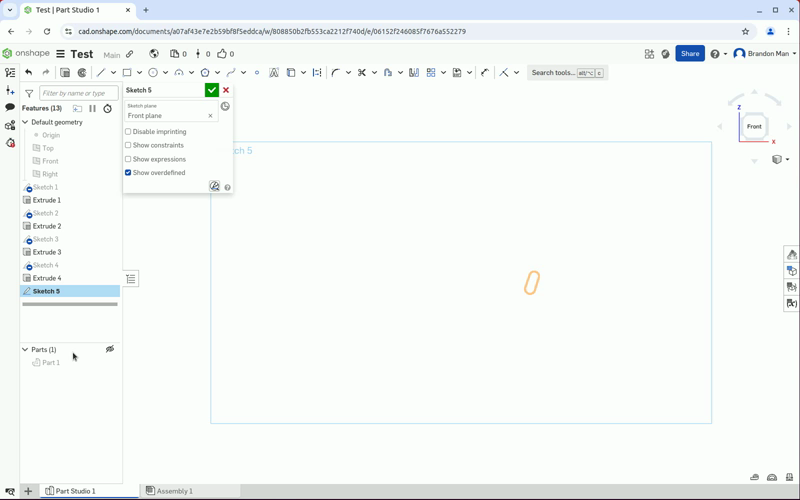
key(a)
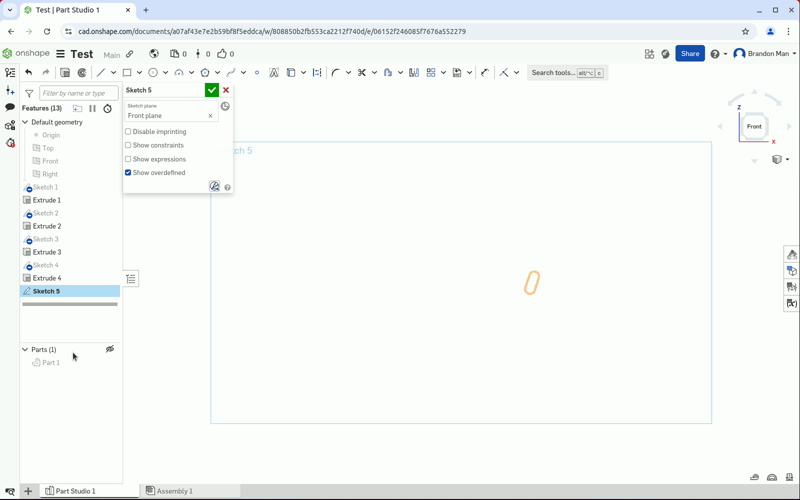
key_down(shift)
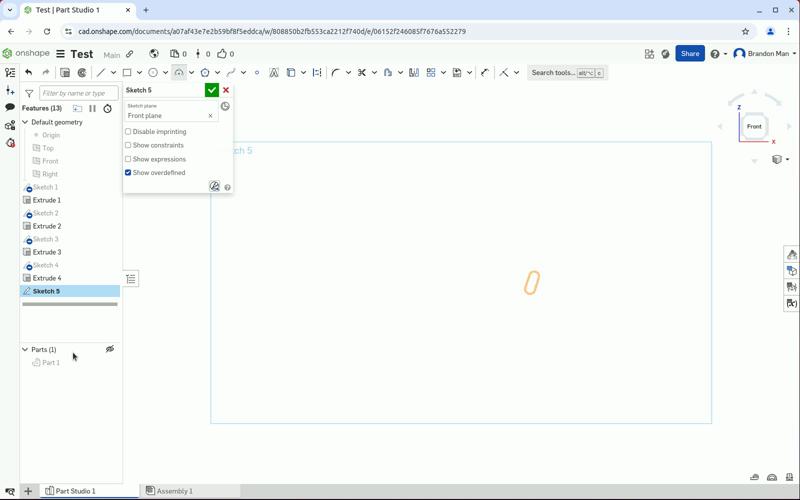
mouse_move(541, 286)
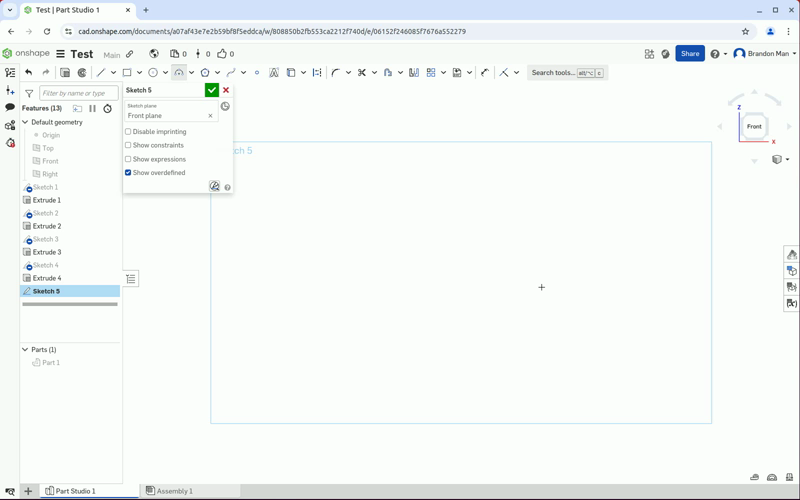
click(541, 286)
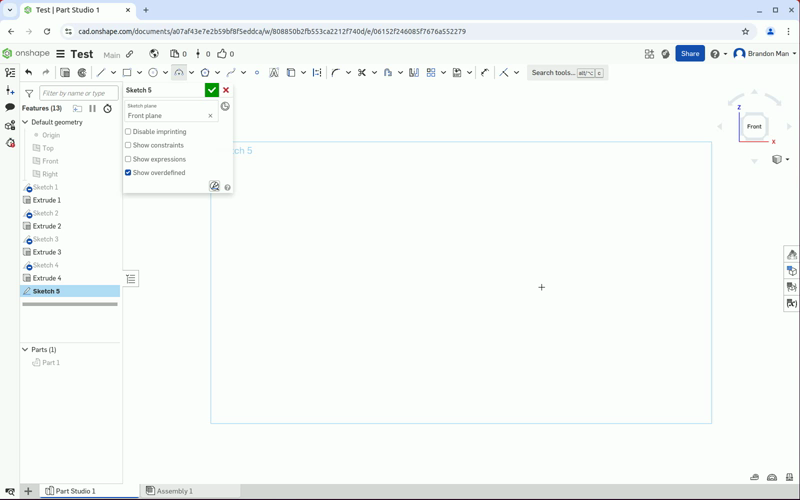
key_up(shift)
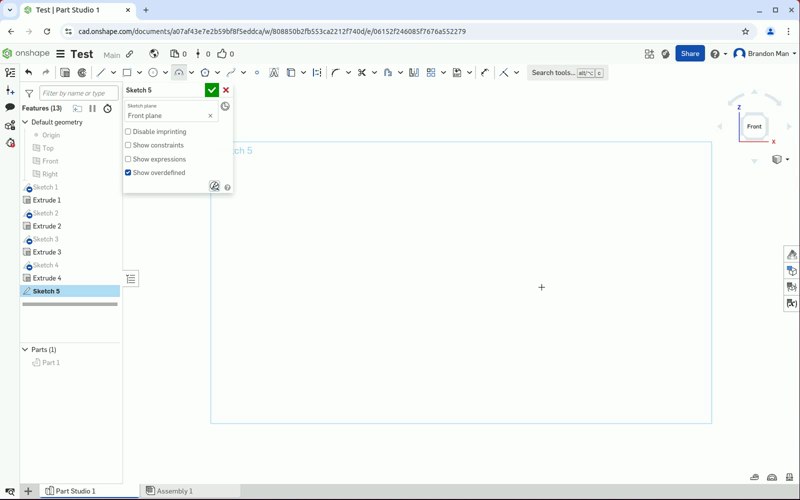
key_down(shift)
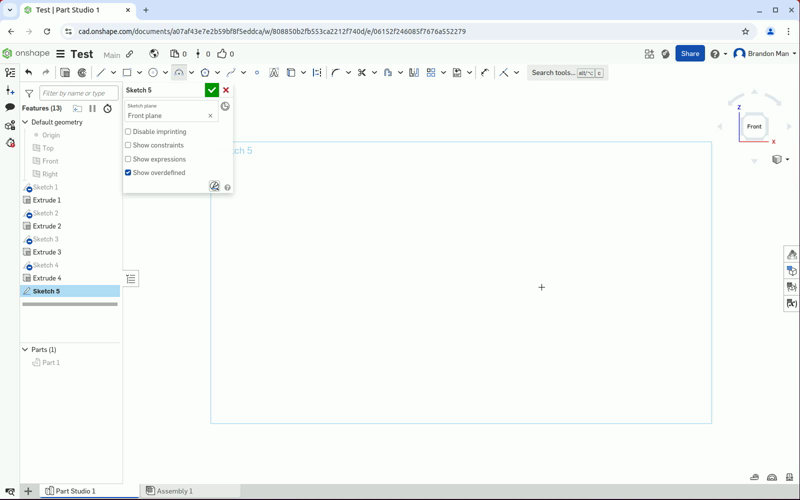
mouse_move(551, 289)
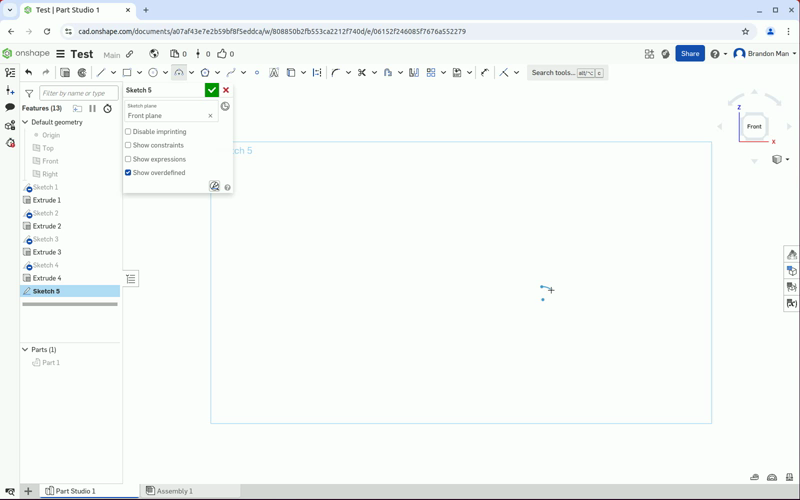
click(551, 289)
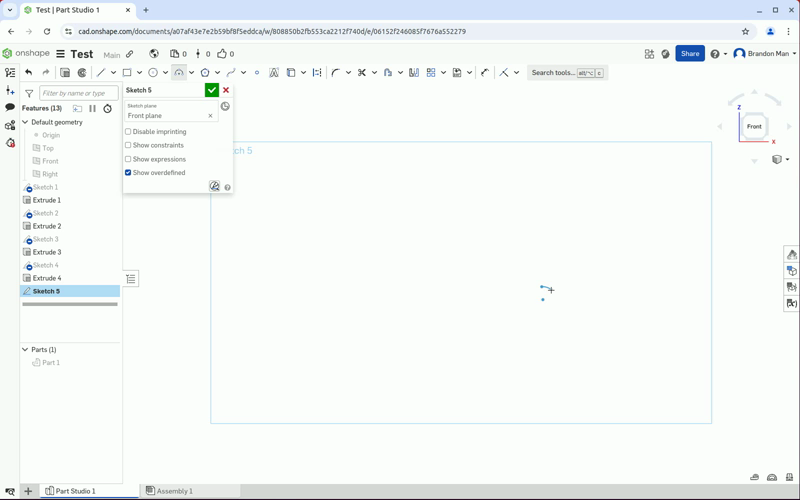
mouse_move(544, 292)
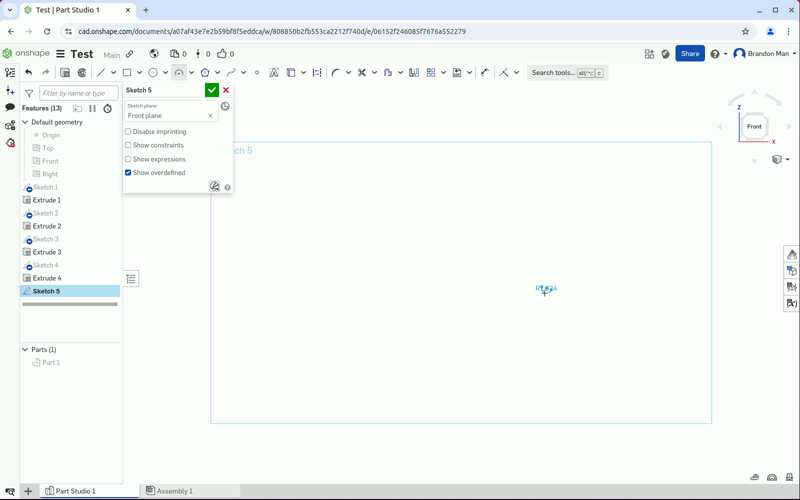
click(544, 292)
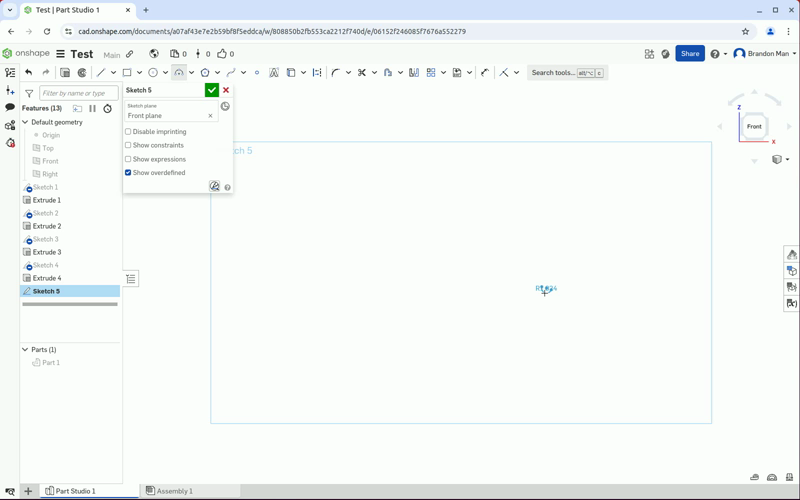
key_up(shift)
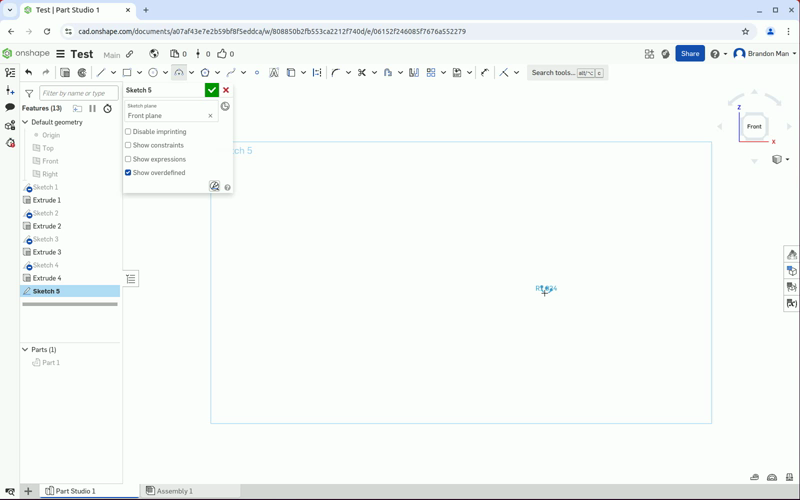
key(esc)
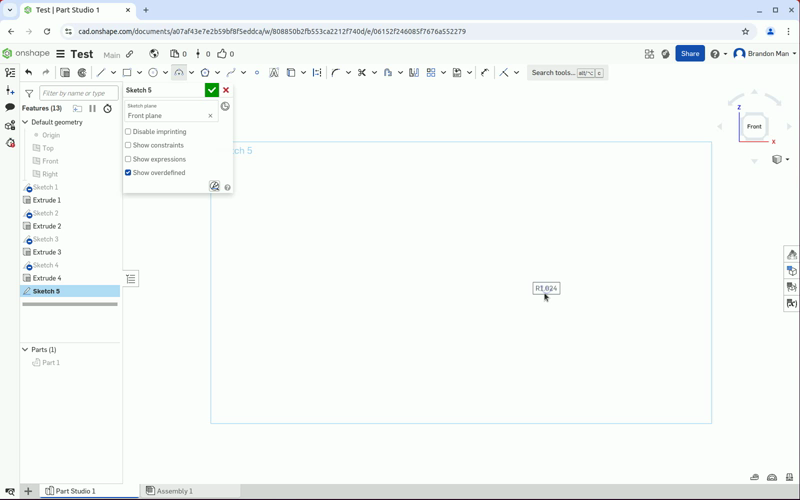
key(l)
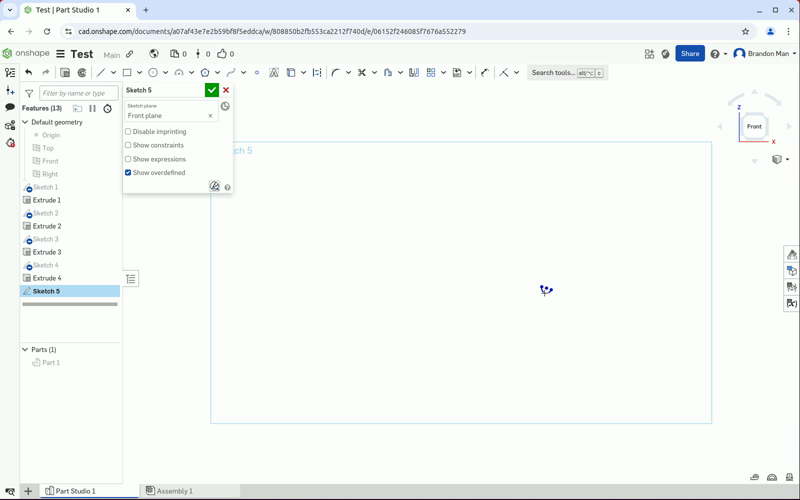
mouse_move(551, 289)
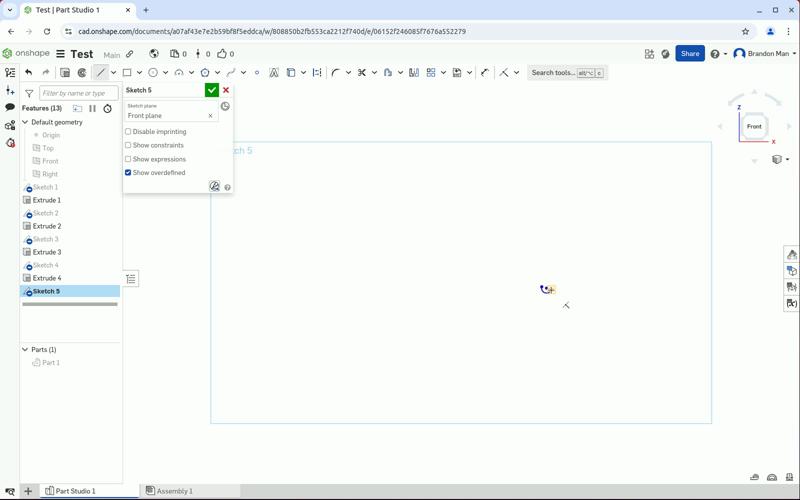
click(551, 289)
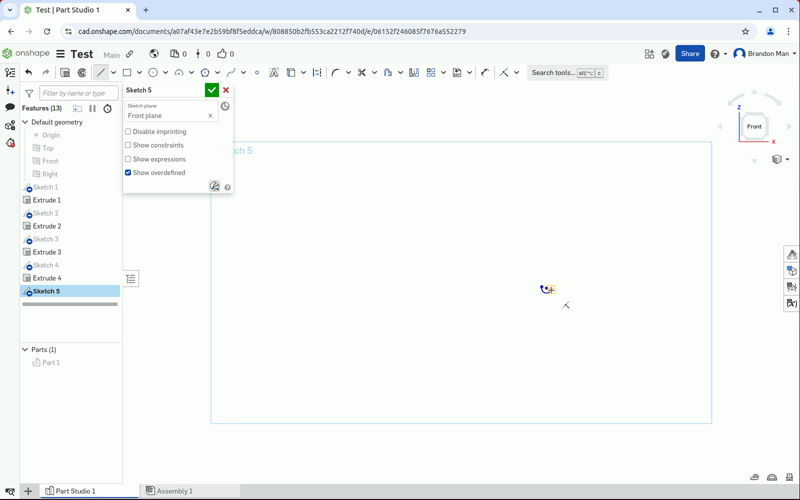
key_down(shift)
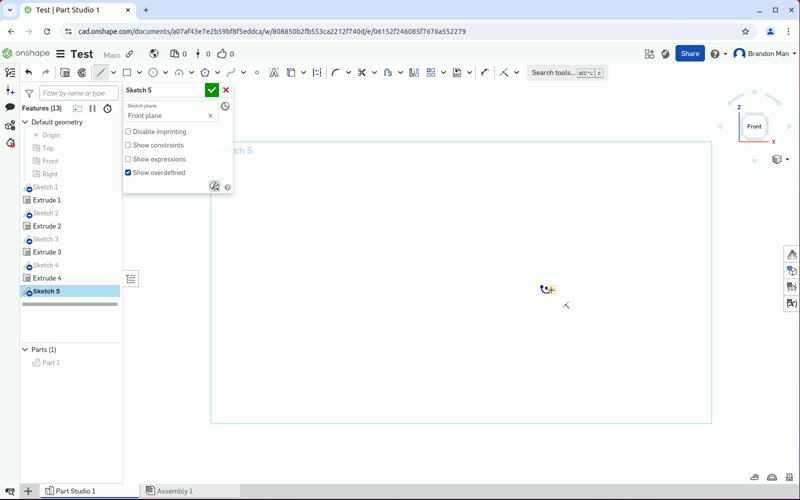
mouse_move(581, 289)
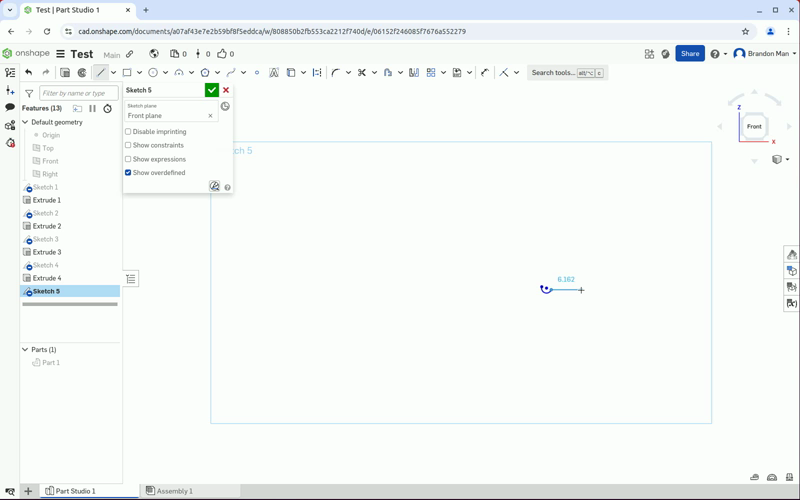
mouse_move(555, 276)
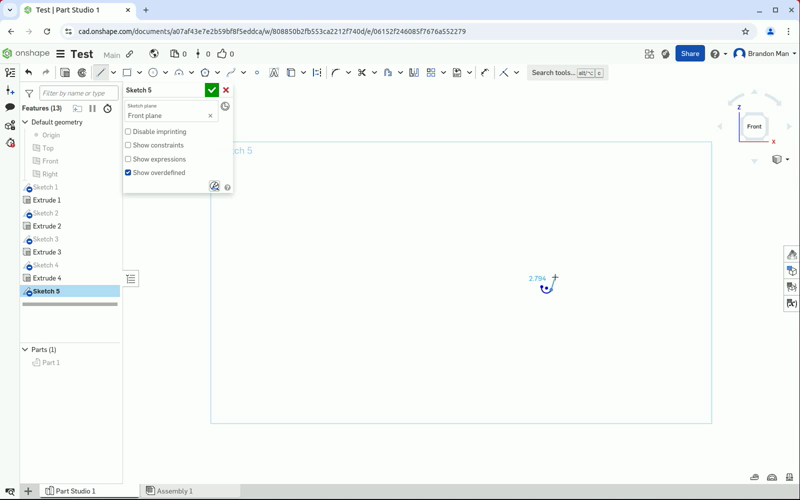
click(555, 276)
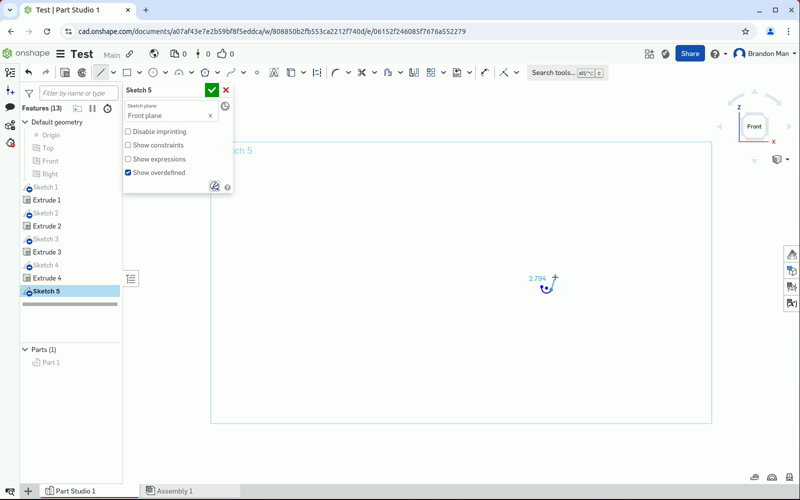
key_up(shift)
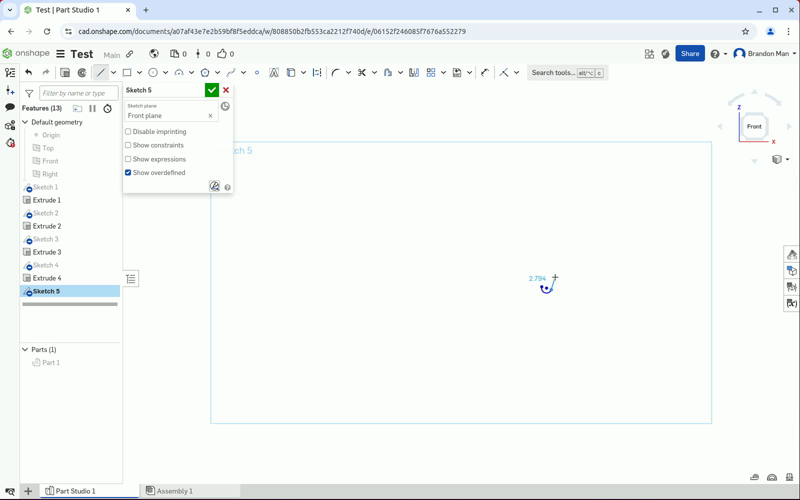
key(esc)
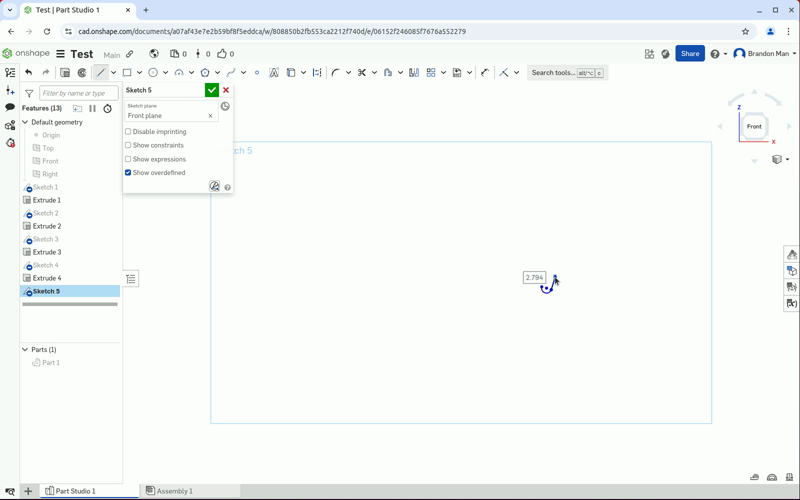
key(a)
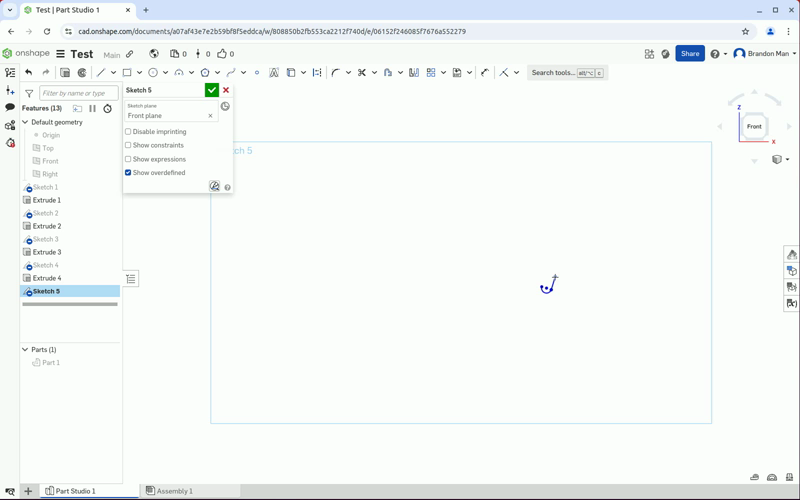
mouse_move(555, 276)
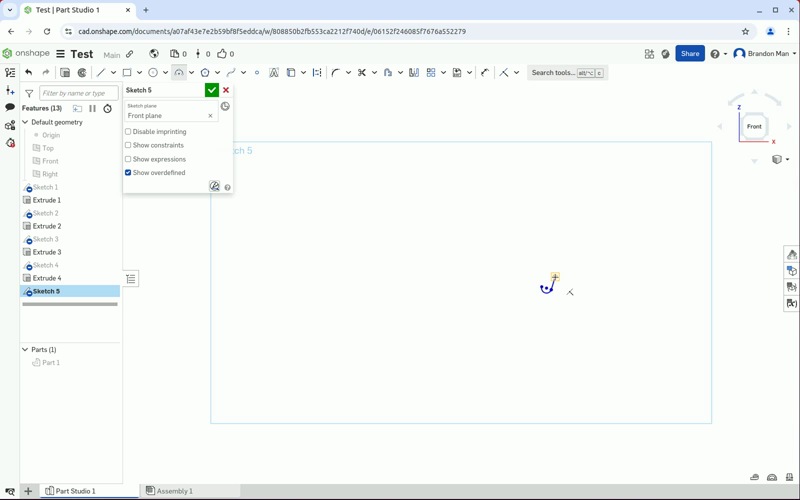
click(555, 276)
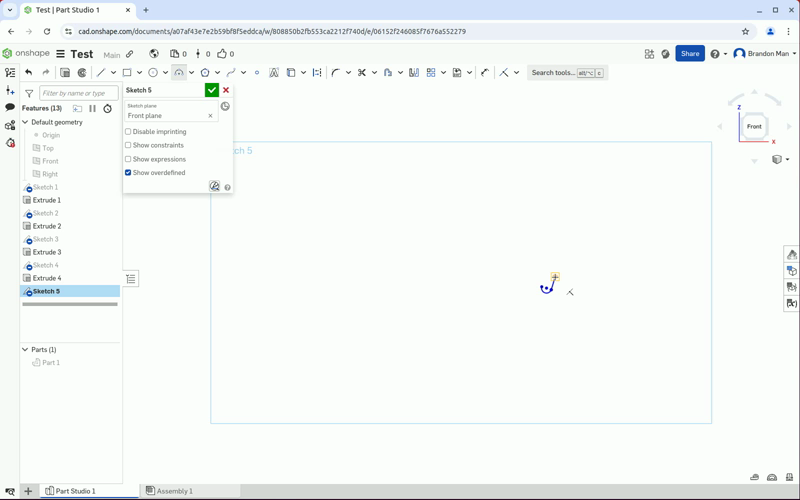
key_down(shift)
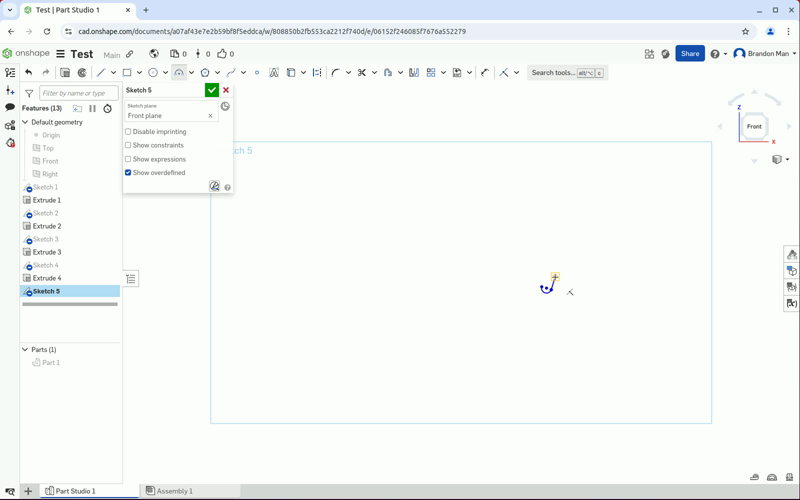
mouse_move(545, 273)
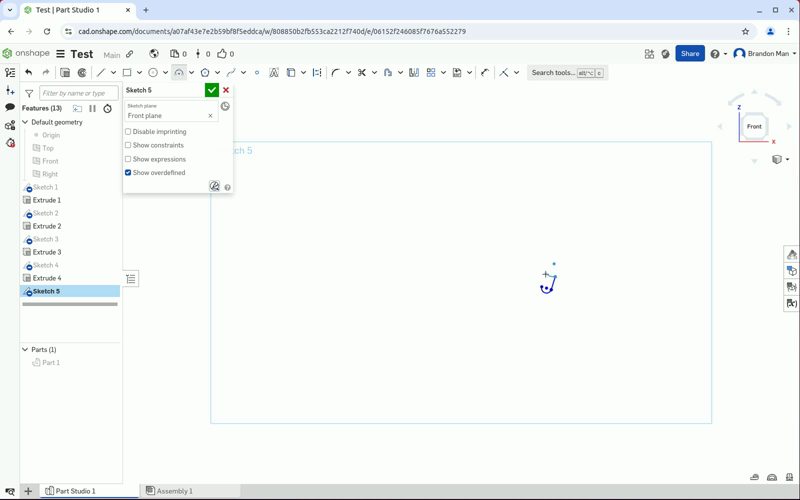
click(545, 273)
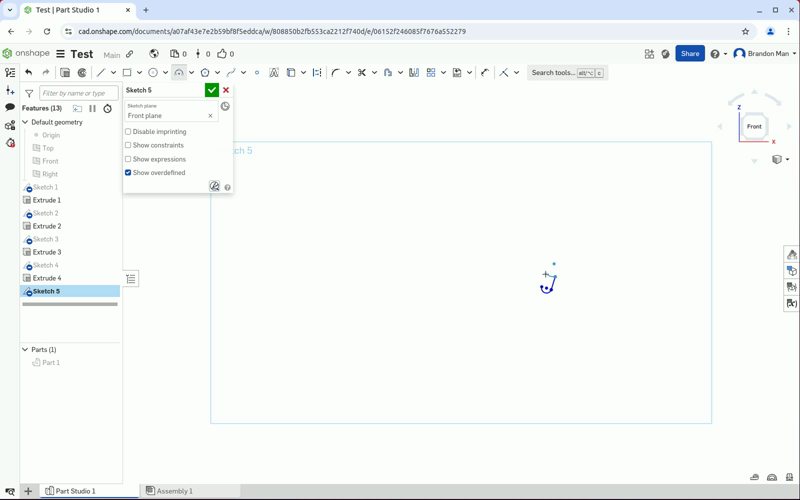
mouse_move(552, 270)
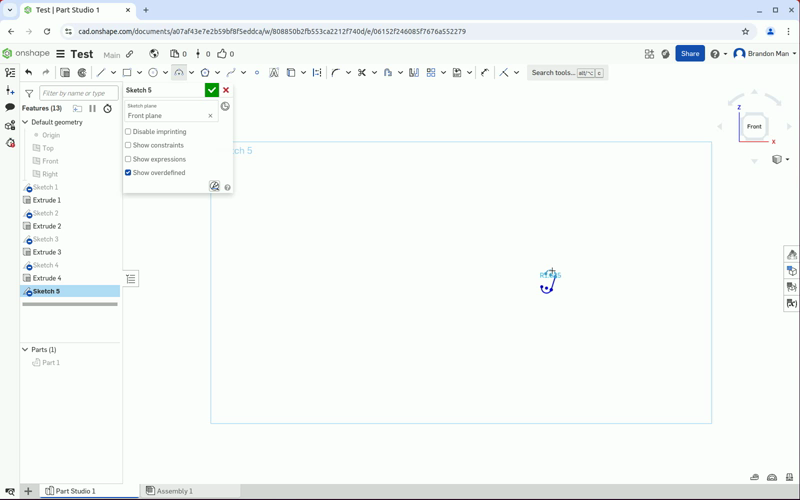
click(552, 270)
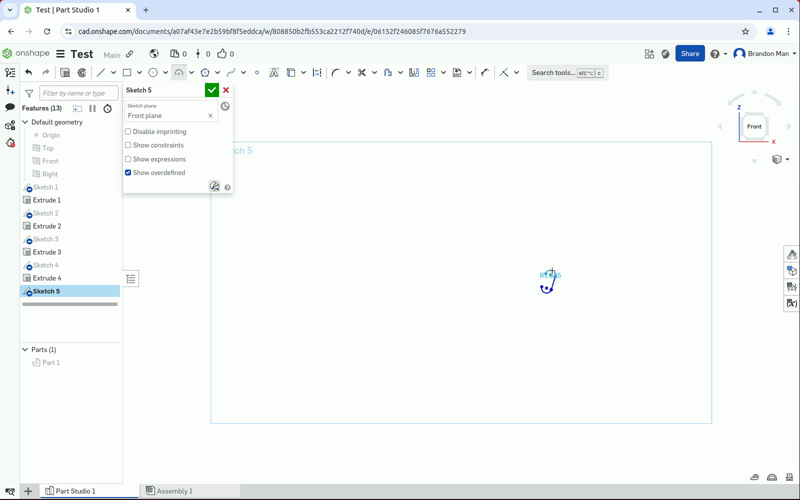
key_up(shift)
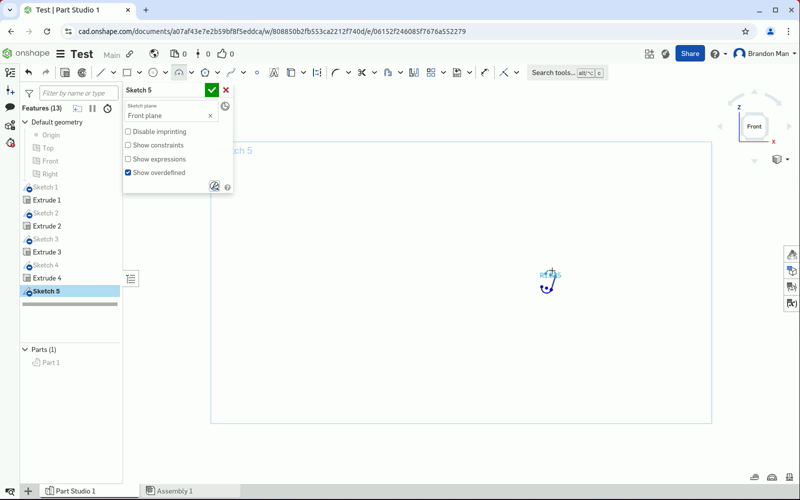
key(esc)
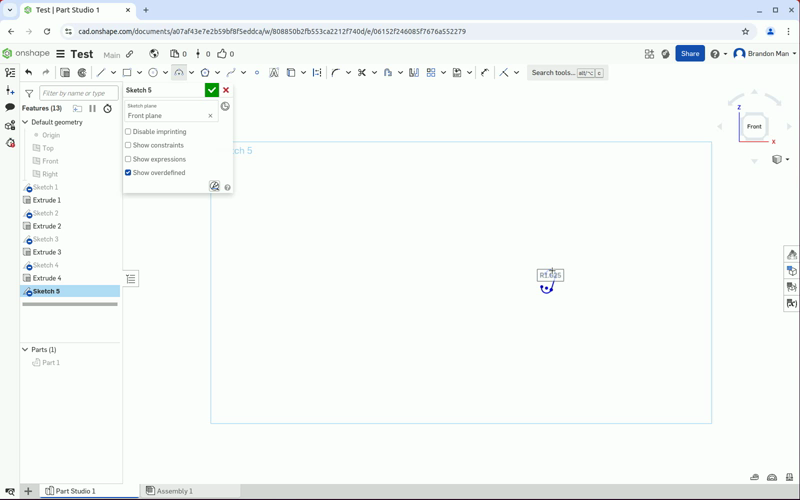
key(l)
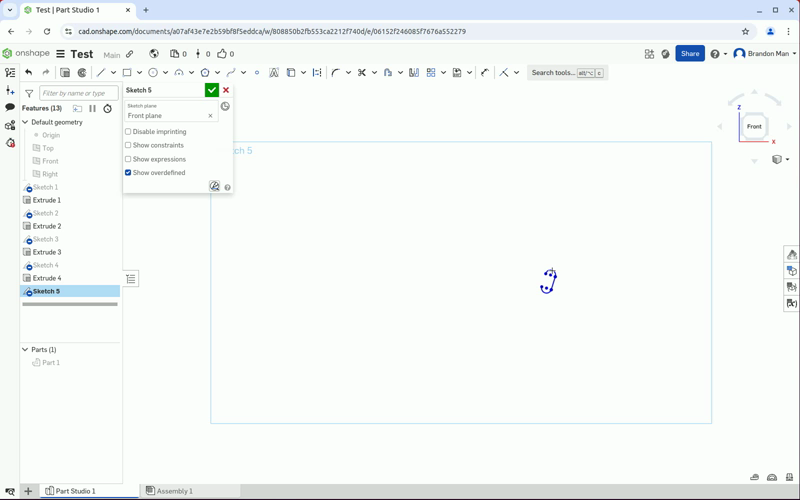
mouse_move(545, 273)
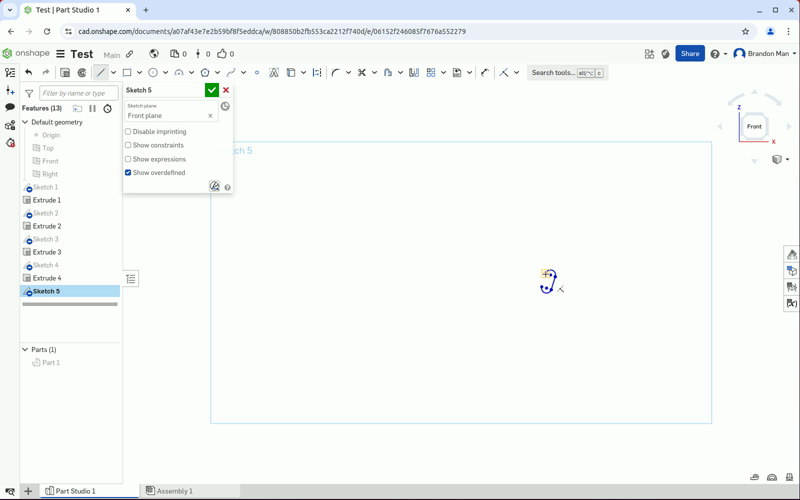
click(545, 273)
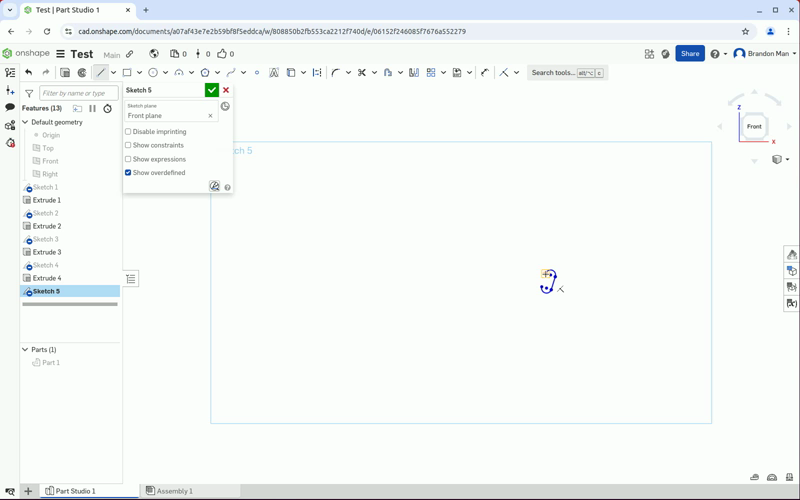
mouse_move(575, 273)
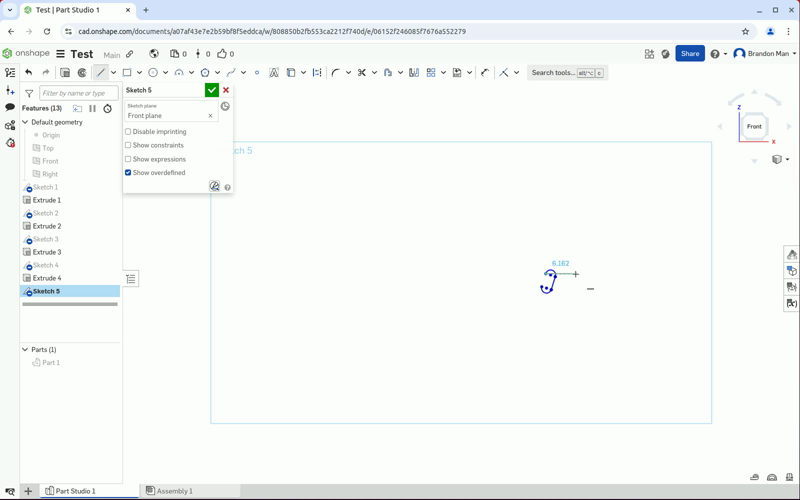
key_down(shift)
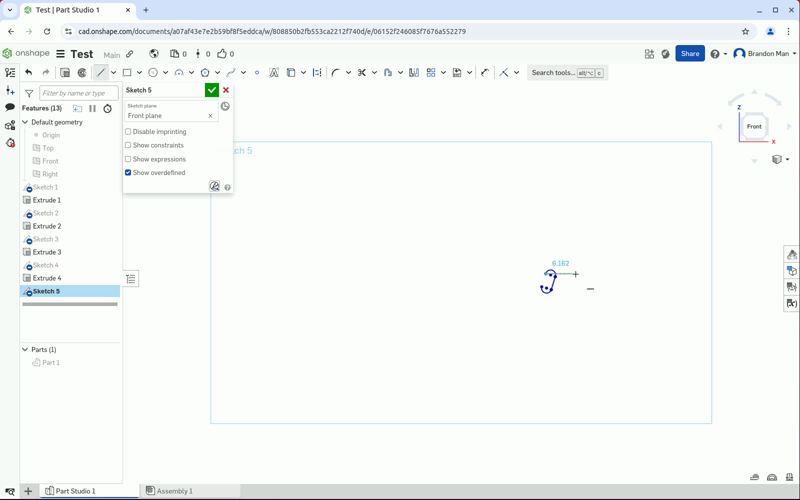
mouse_move(541, 286)
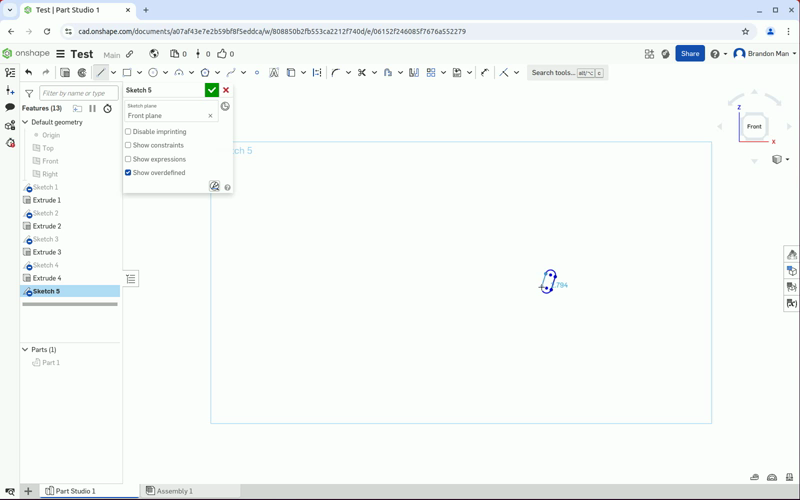
key_up(shift)
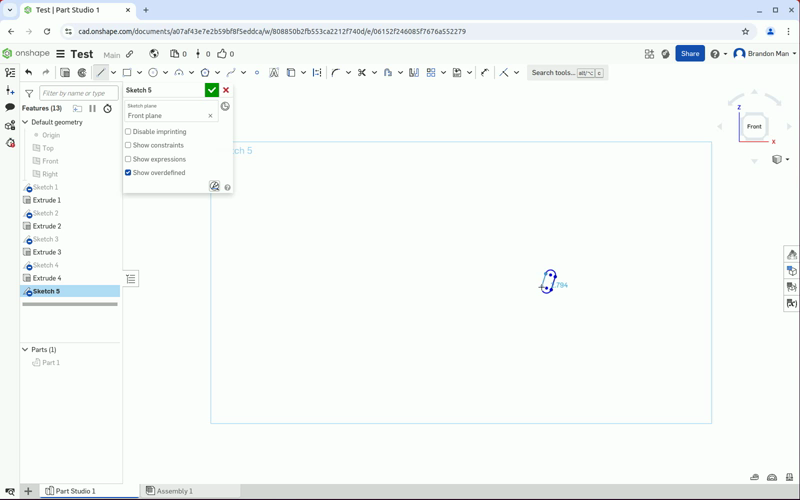
click(541, 286)
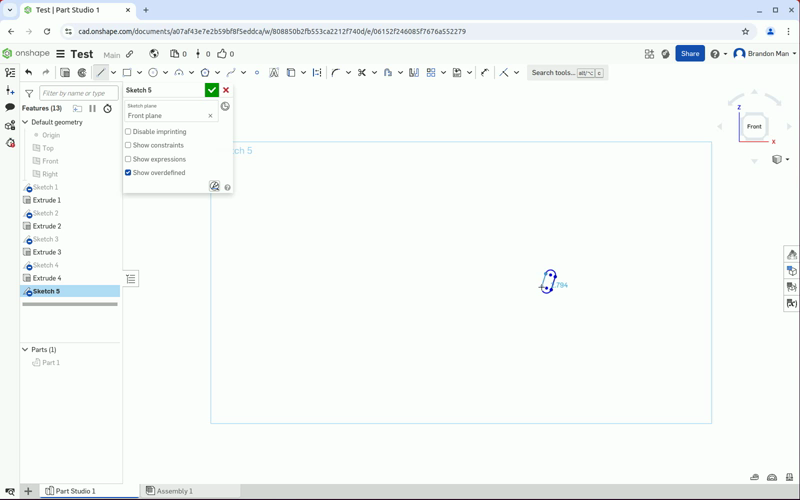
key(esc)
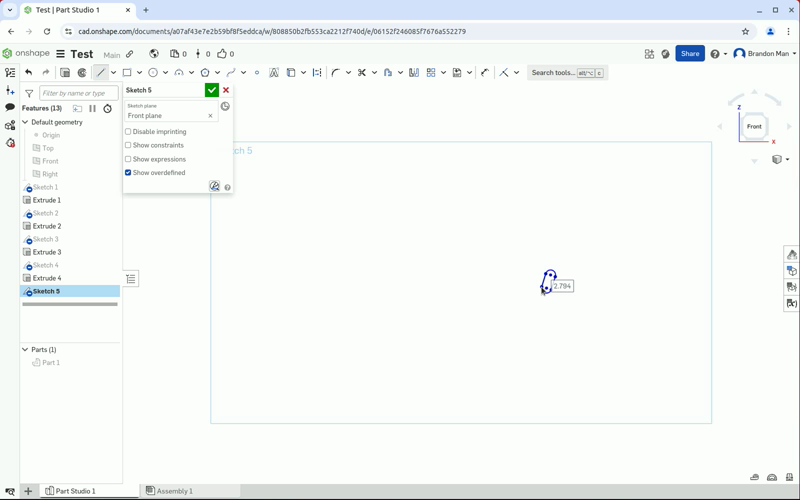
mouse_move(547, 282)
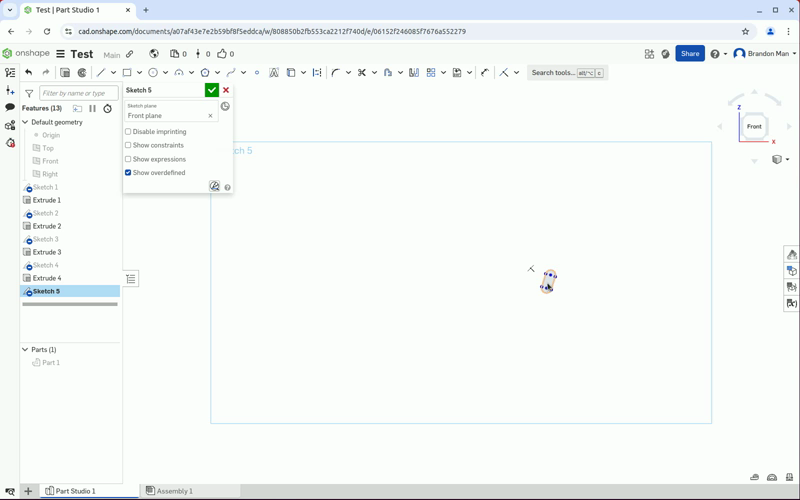
scroll(6)
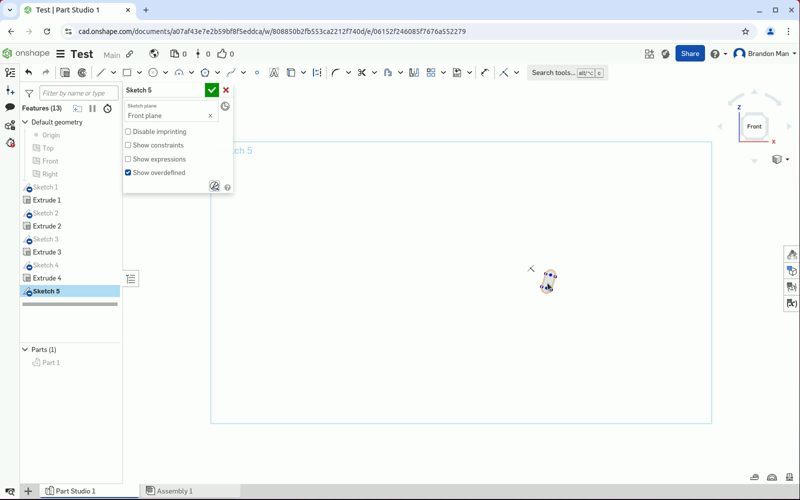
scroll(6)
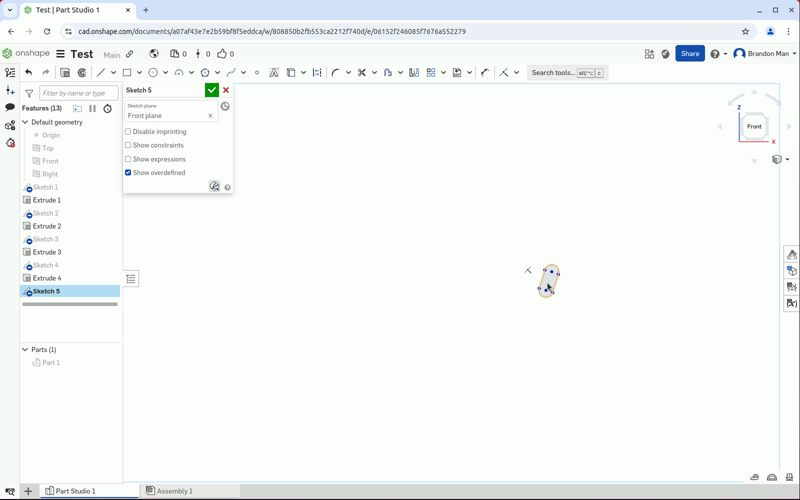
scroll(6)
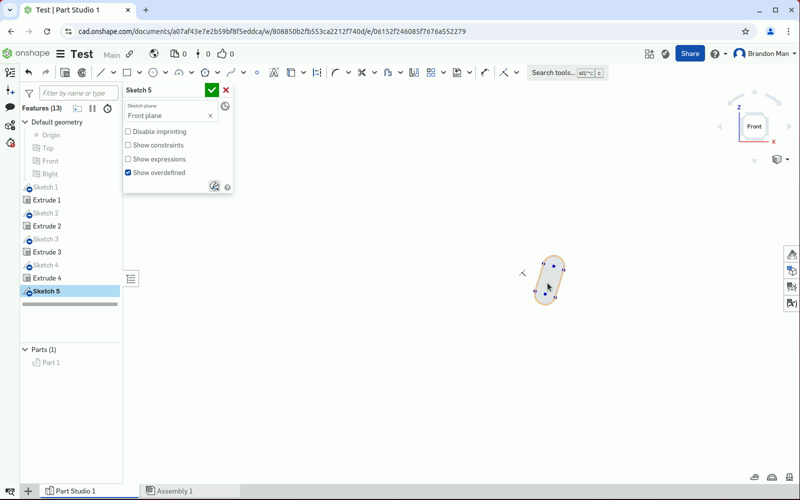
scroll(6)
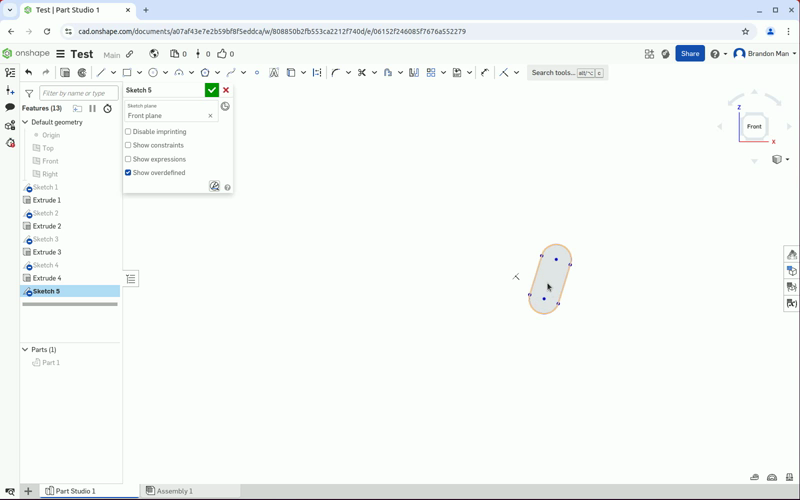
scroll(6)
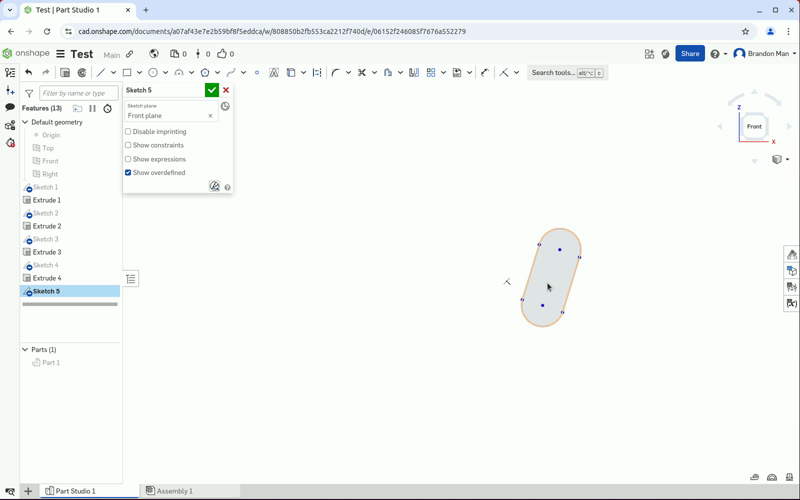
scroll(6)
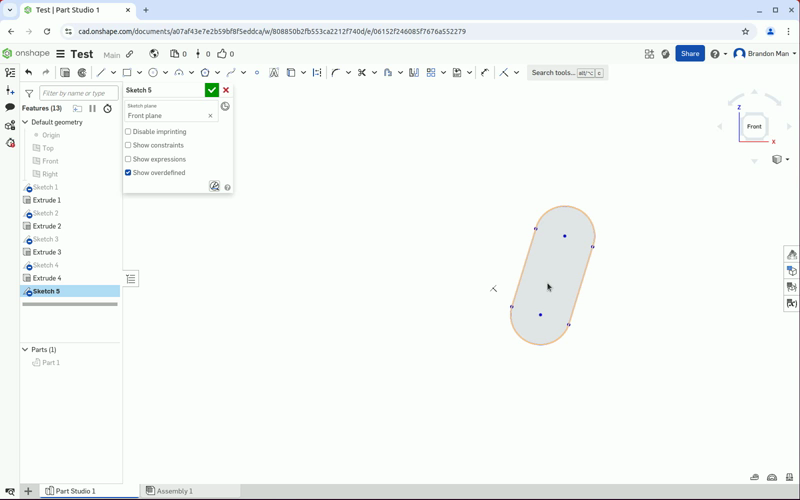
scroll(6)
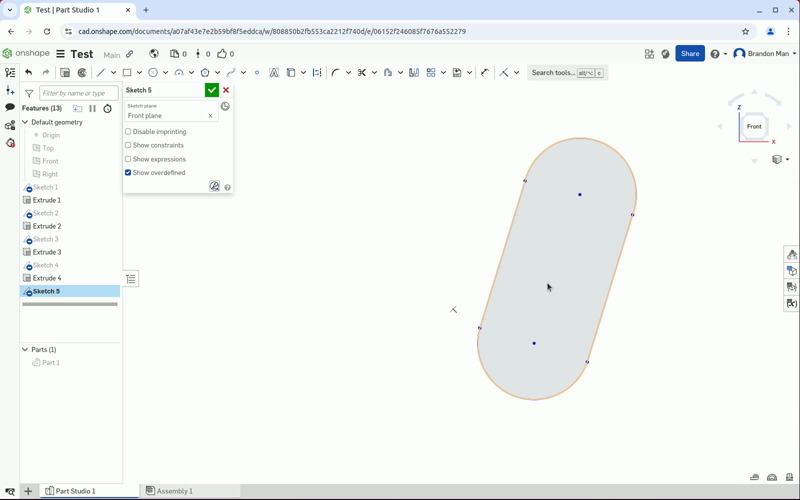
click(547, 282)
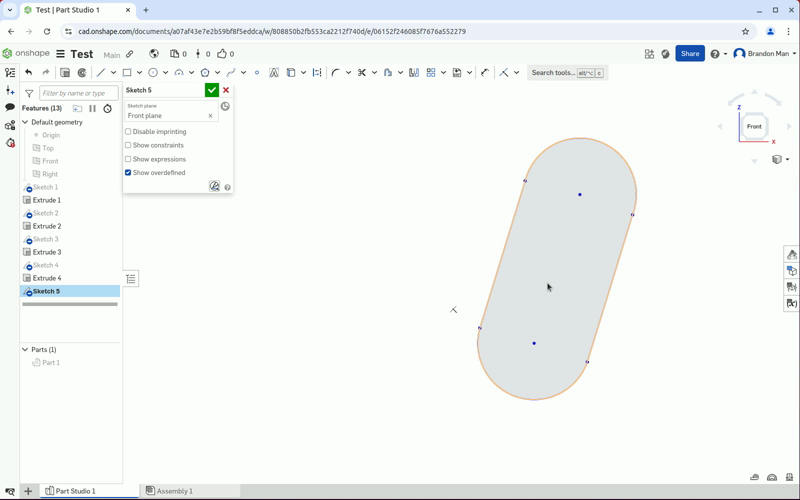
scroll(-6)
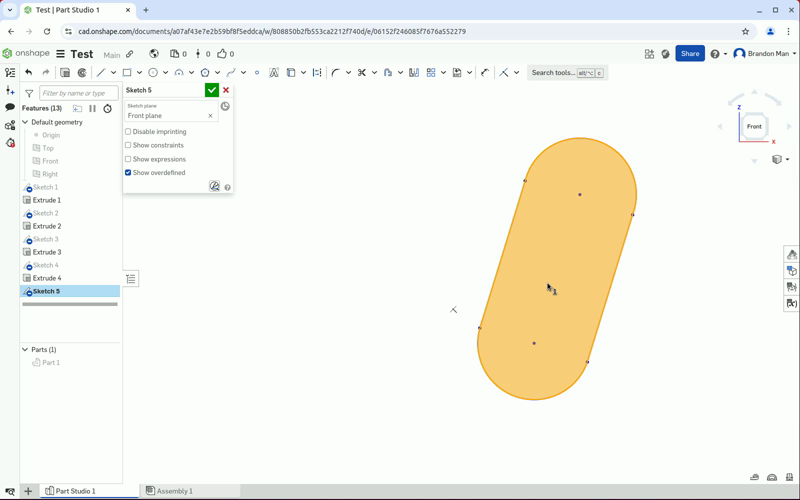
scroll(-6)
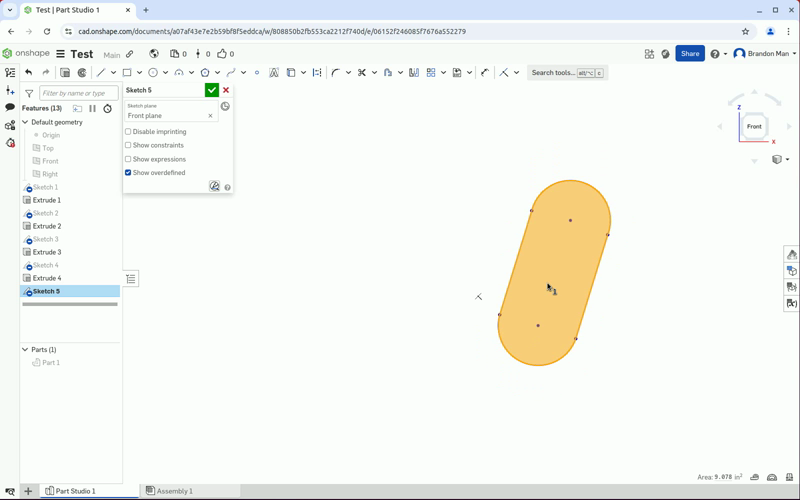
scroll(-6)
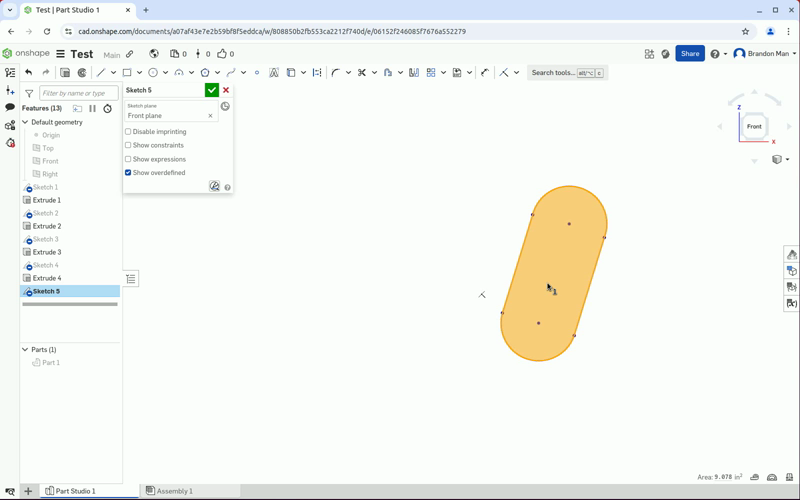
scroll(-6)
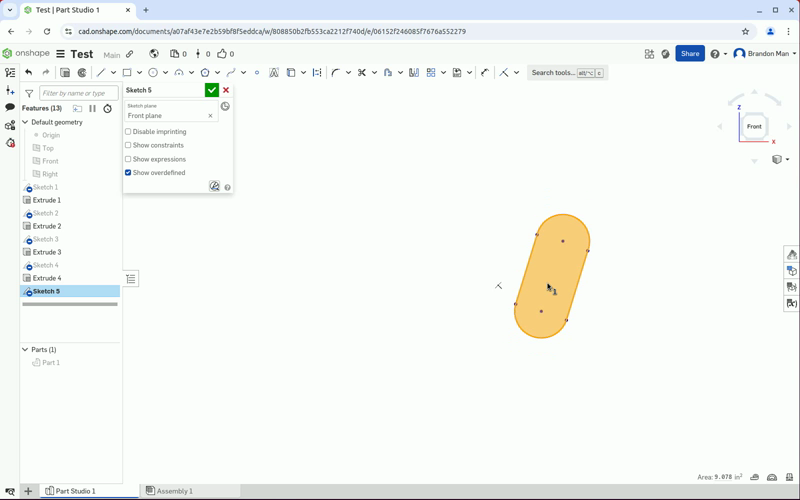
scroll(-6)
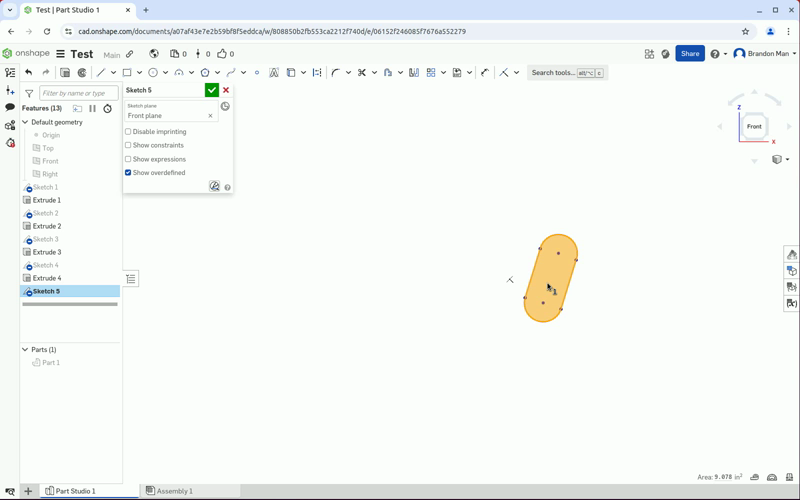
scroll(-6)
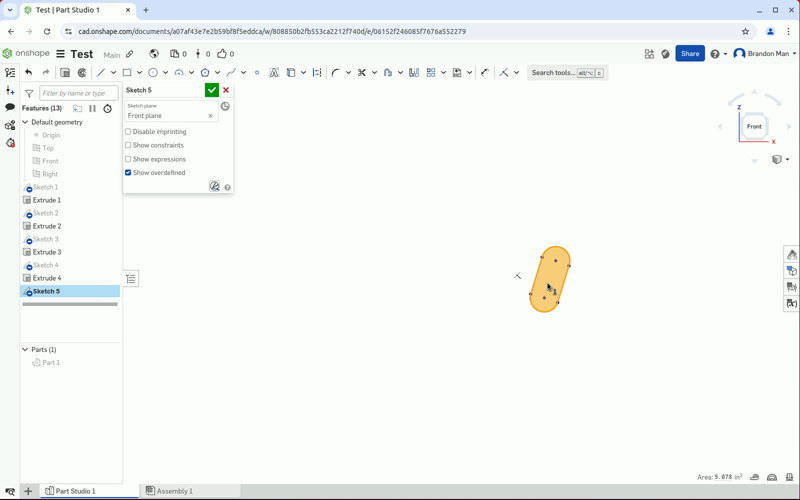
scroll(-6)
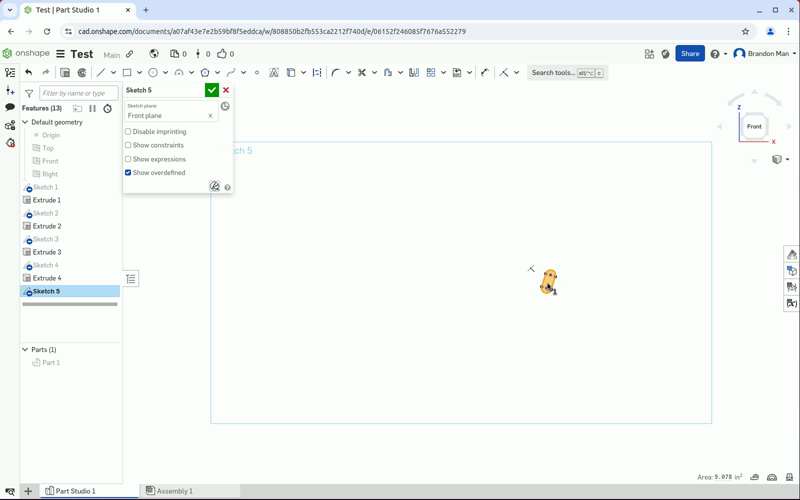
mouse_move(73, 352)
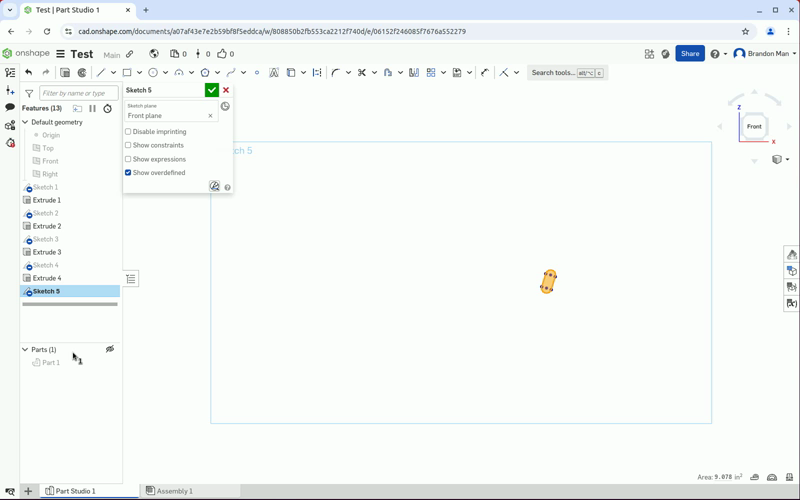
key(shift+y)
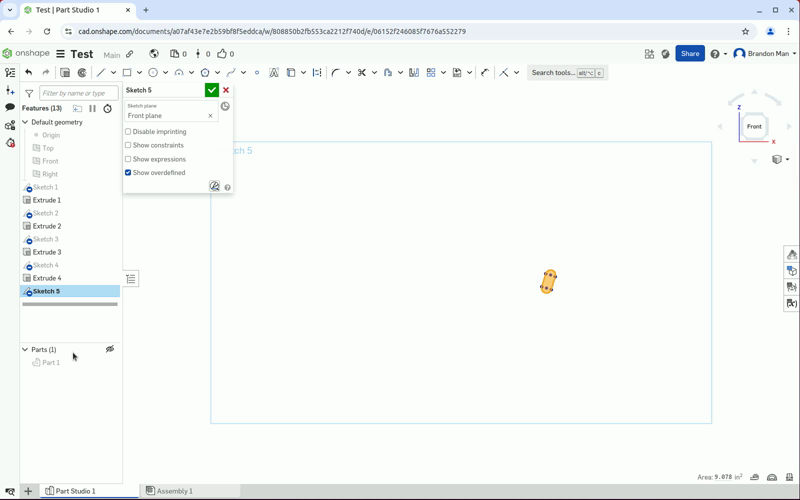
key(shift+e)
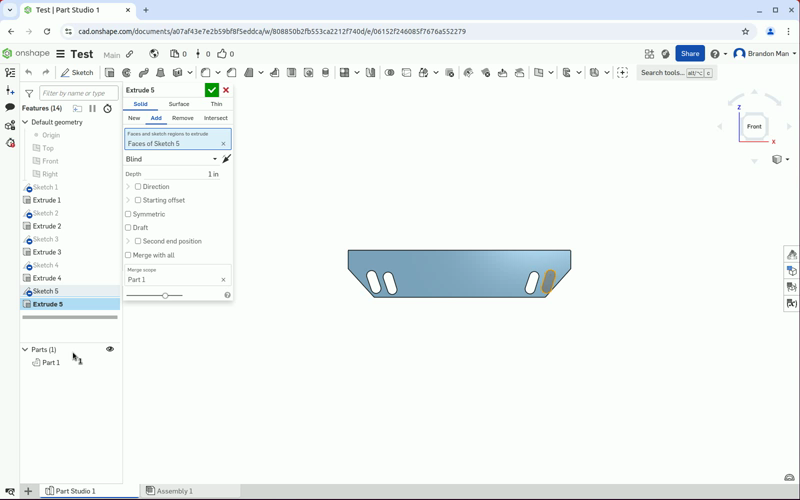
mouse_move(143, 106)
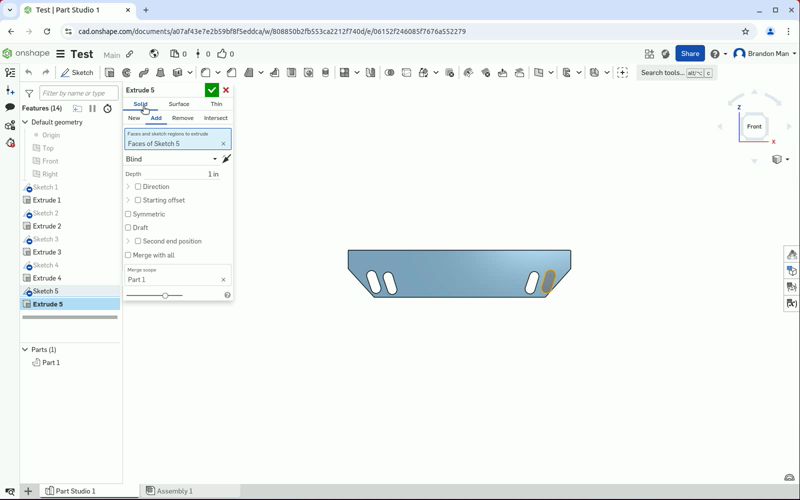
click(143, 106)
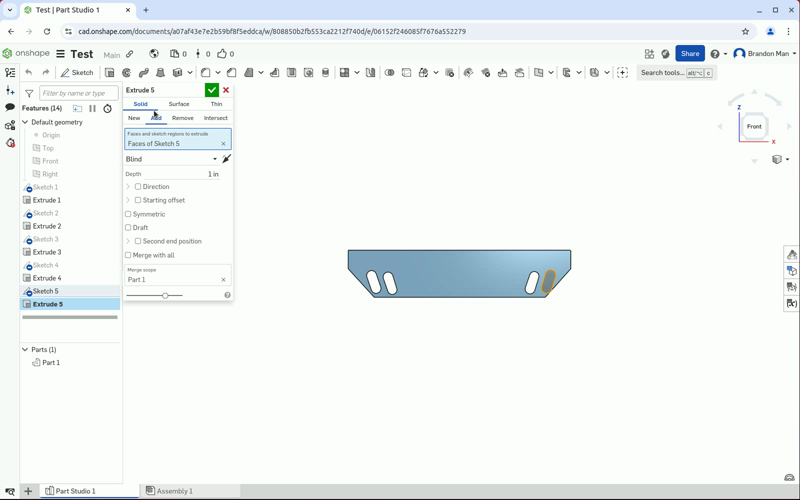
mouse_move(186, 120)
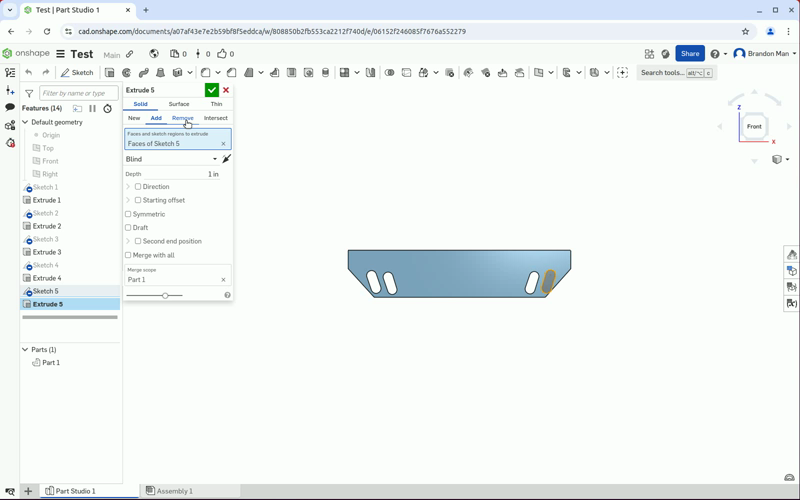
click(186, 120)
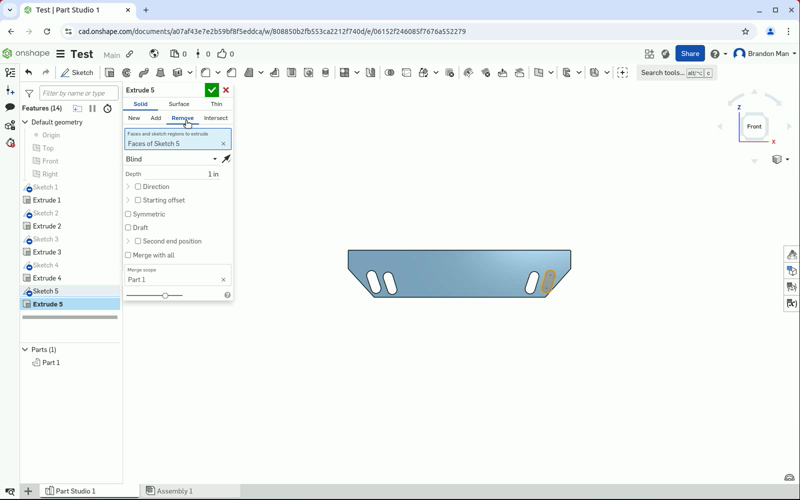
key(tab, 4)
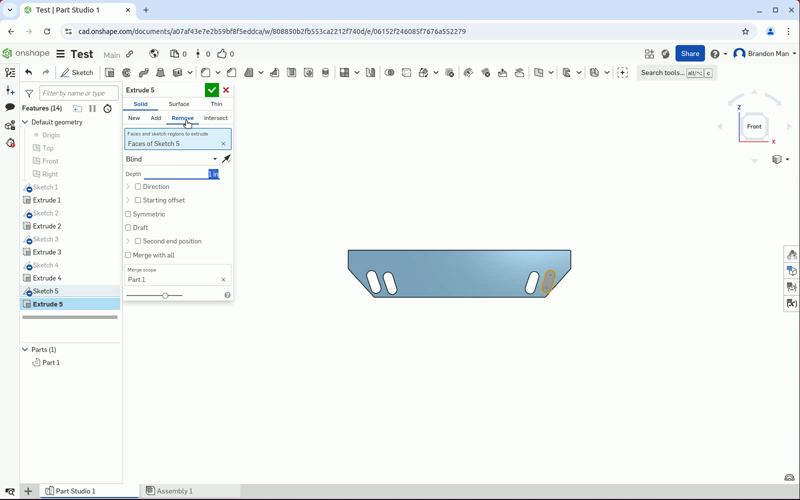
text(0.722)
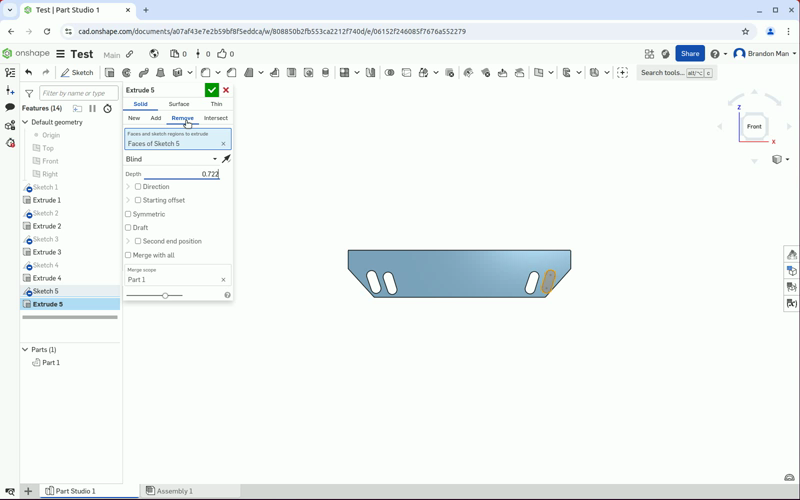
key(tab, 6)
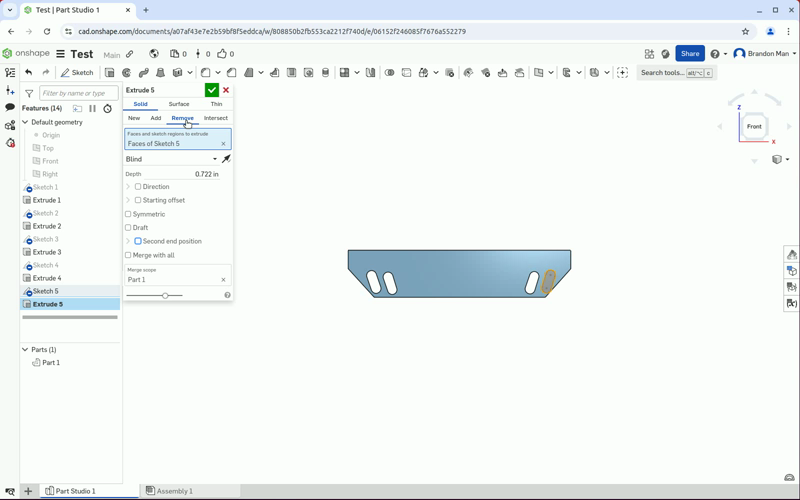
key(space)
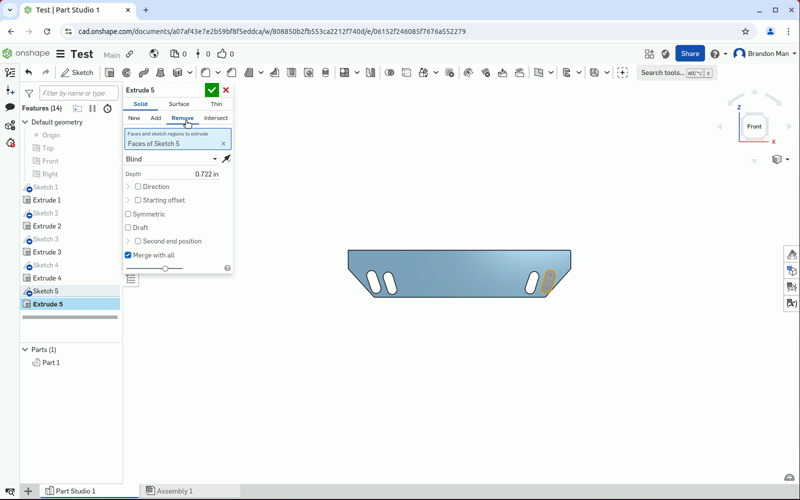
key(enter)
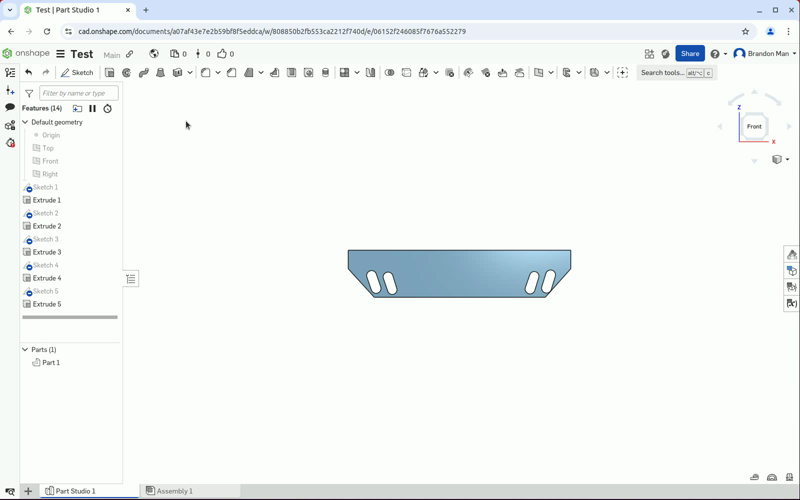
key(shift+h)
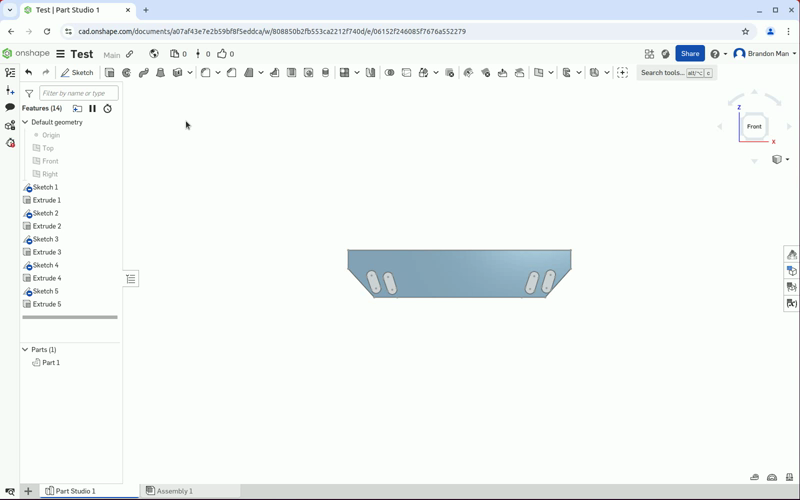
key(shift+h)
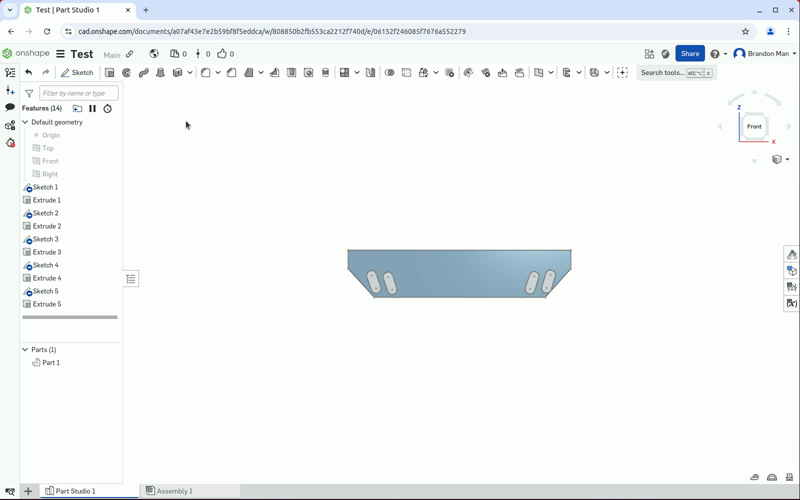
key(shift+7)
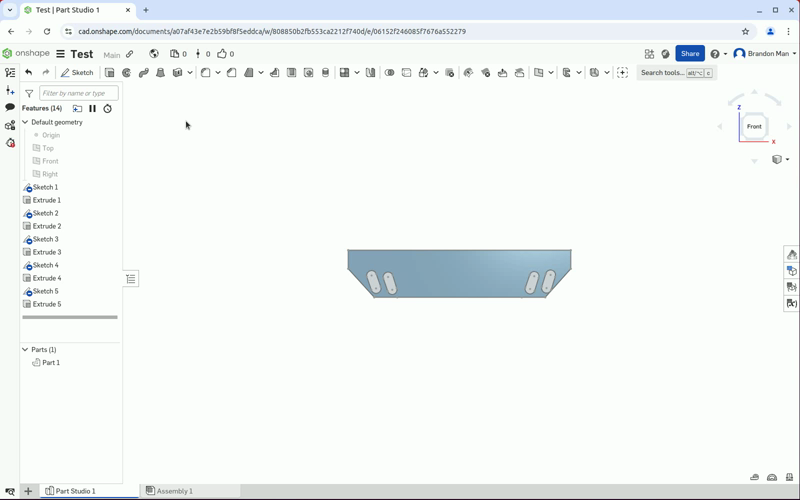
key(left, 2)
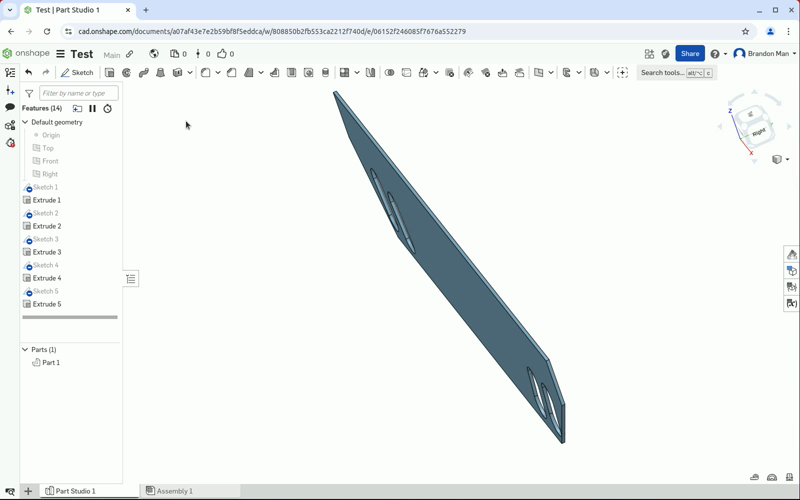
key(down, 2)
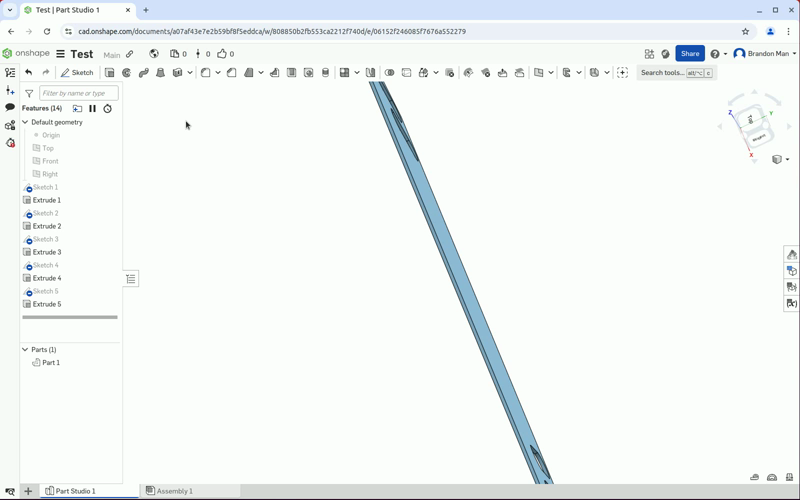
key(up, 2)
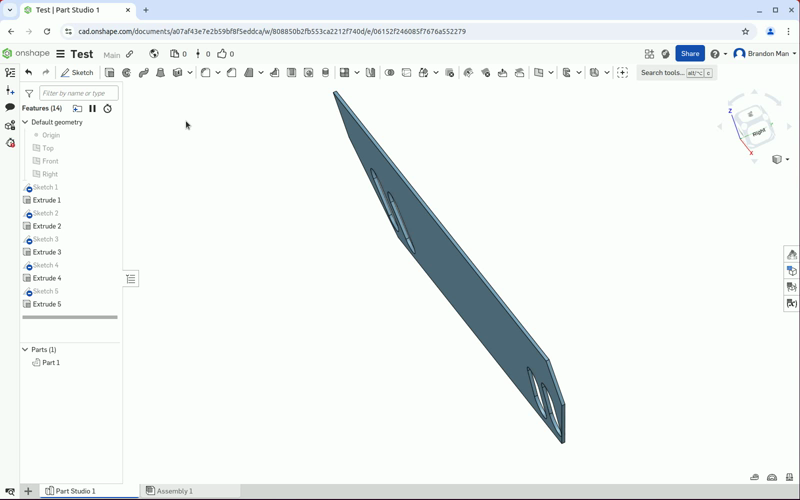
key(right, 2)
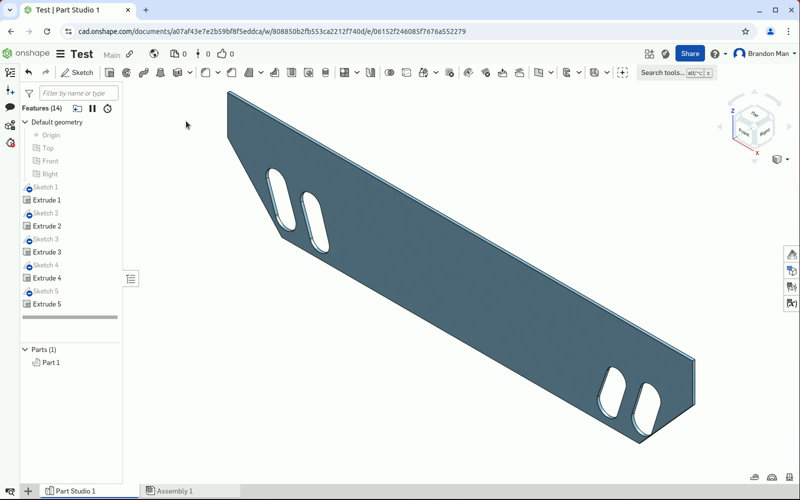
mouse_move(73, 189)
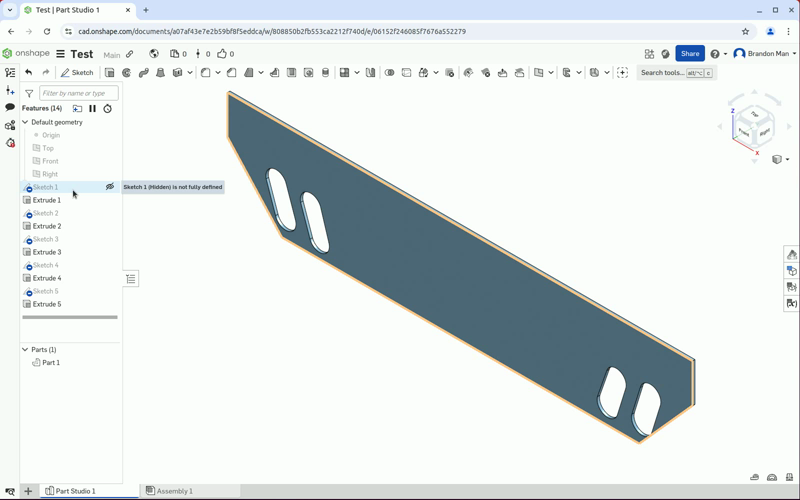
click(73, 189)